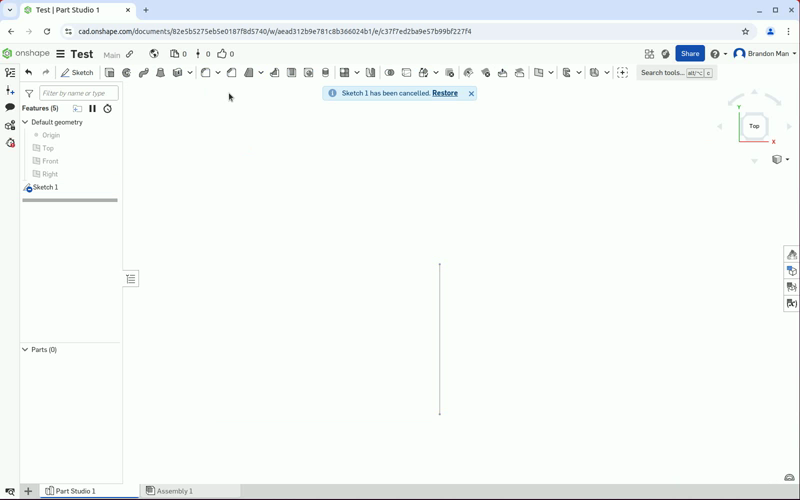
key(shift+h)
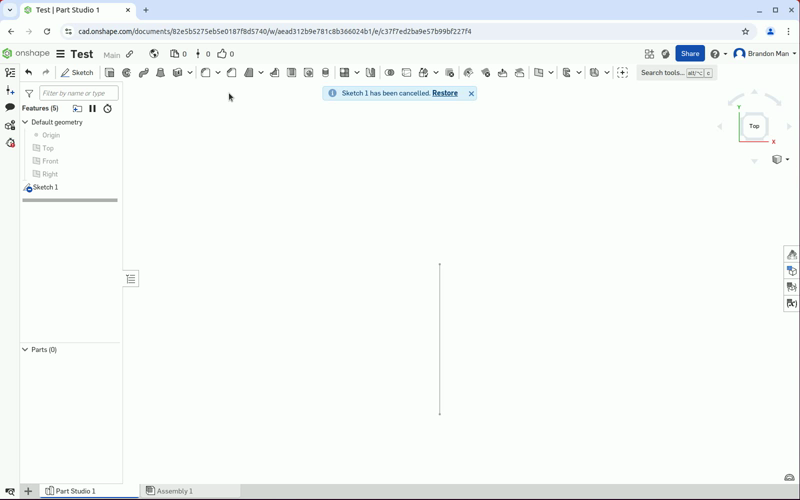
key(shift+s)
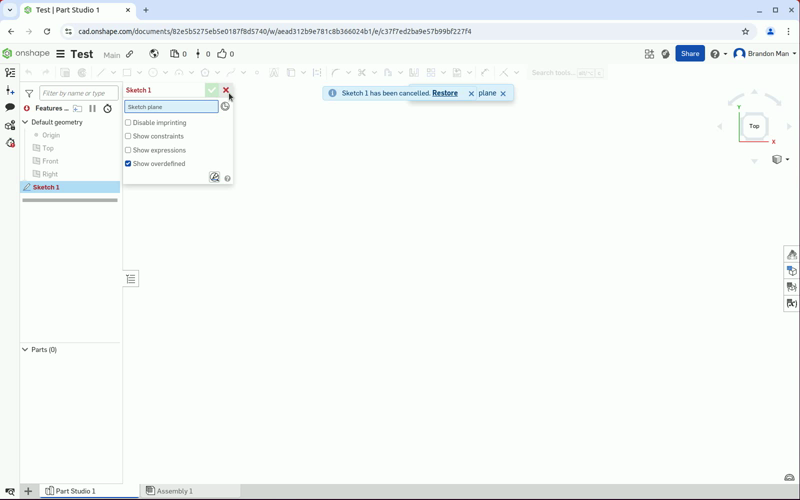
mouse_move(73, 150)
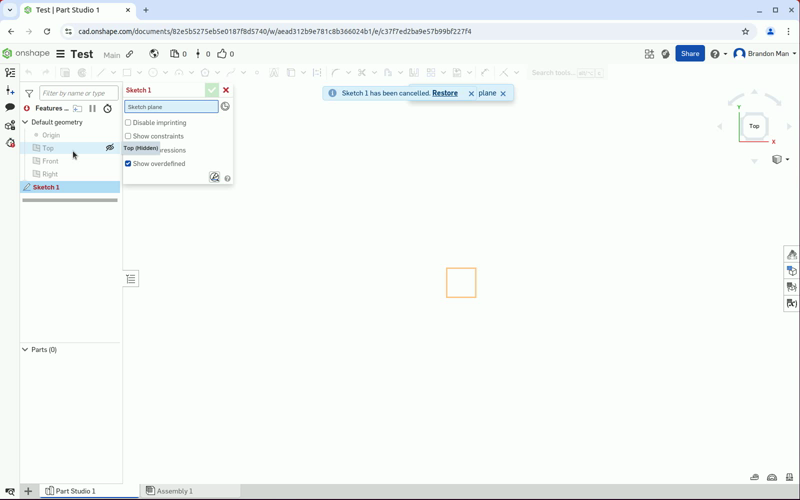
click(73, 150)
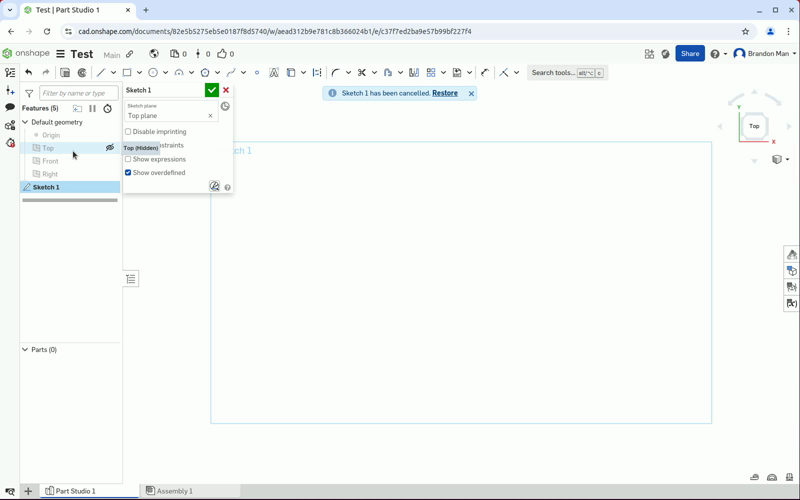
mouse_move(73, 352)
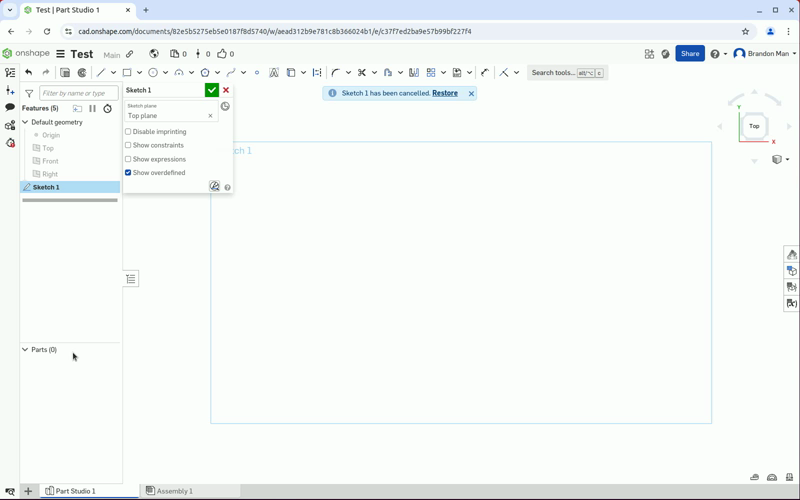
key(y)
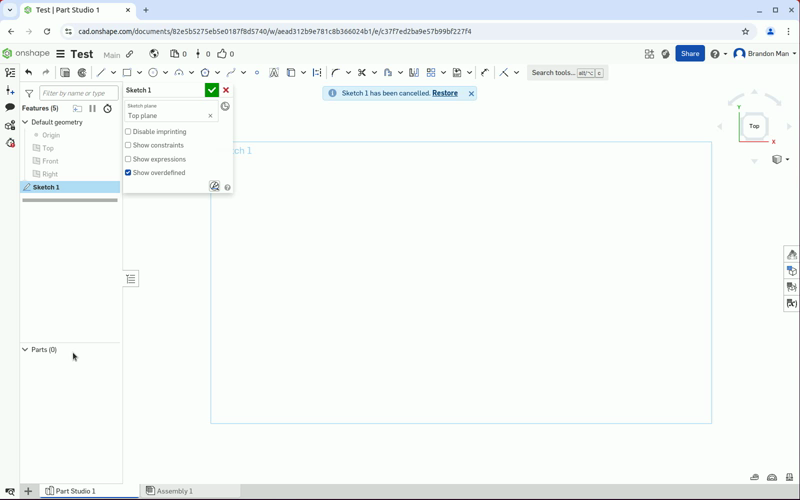
key(c)
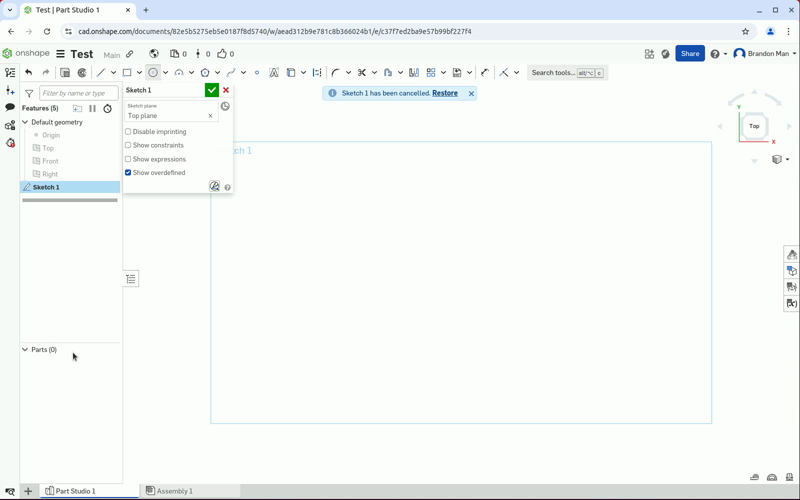
key_down(shift)
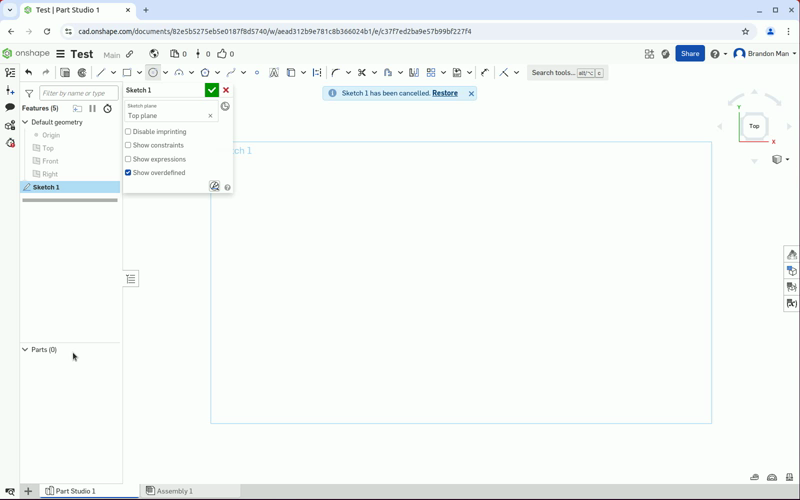
mouse_move(461, 282)
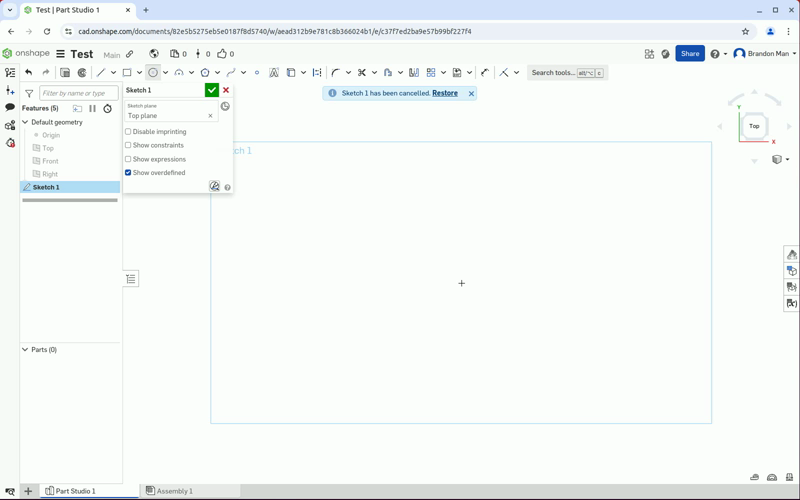
click(461, 282)
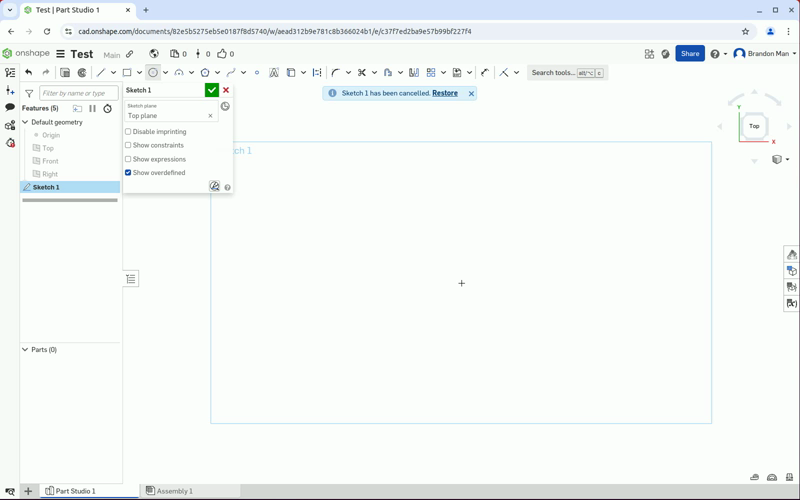
key_up(shift)
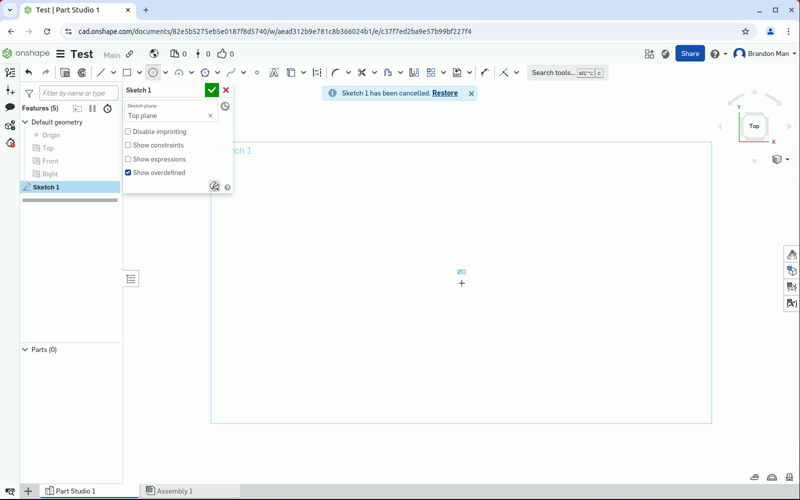
mouse_move(513, 282)
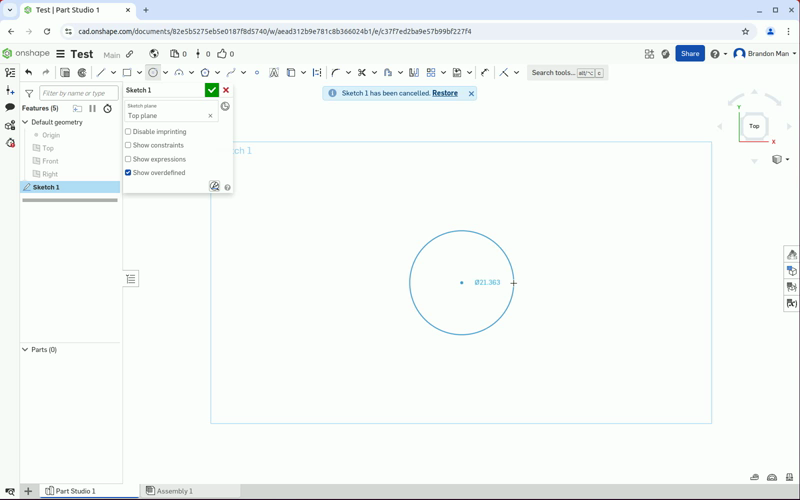
click(513, 282)
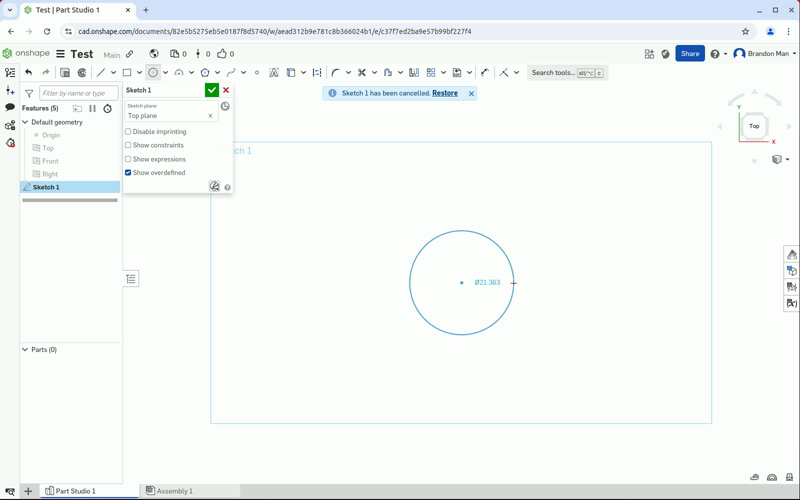
key(esc)
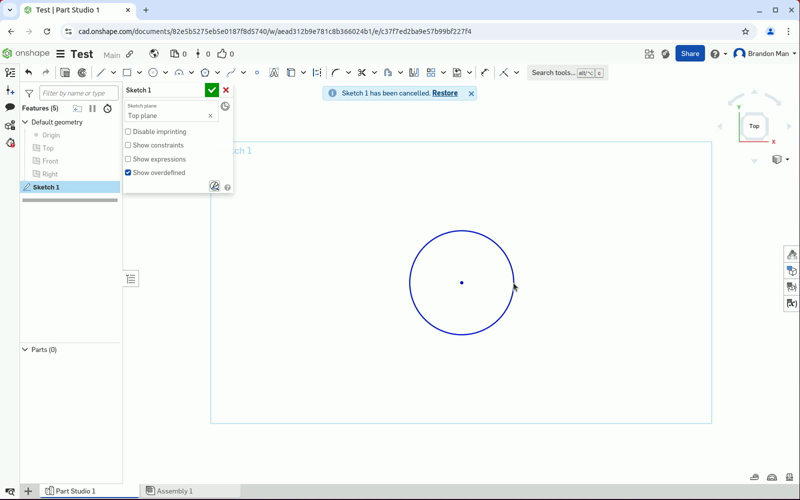
key(c)
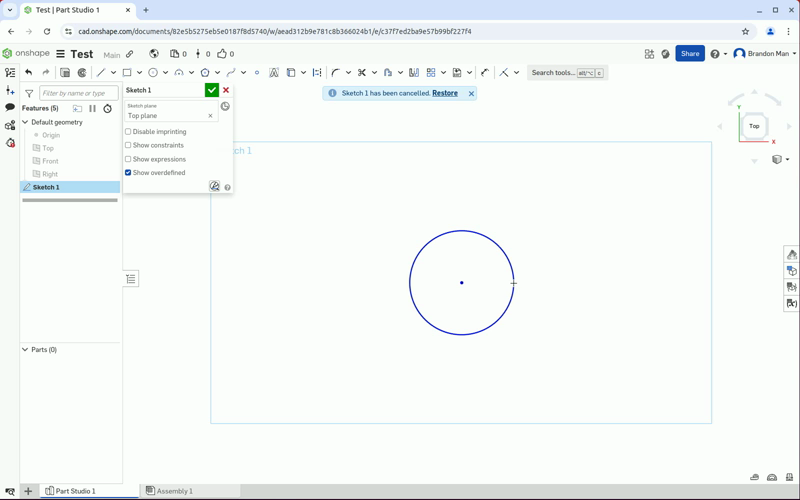
key_down(shift)
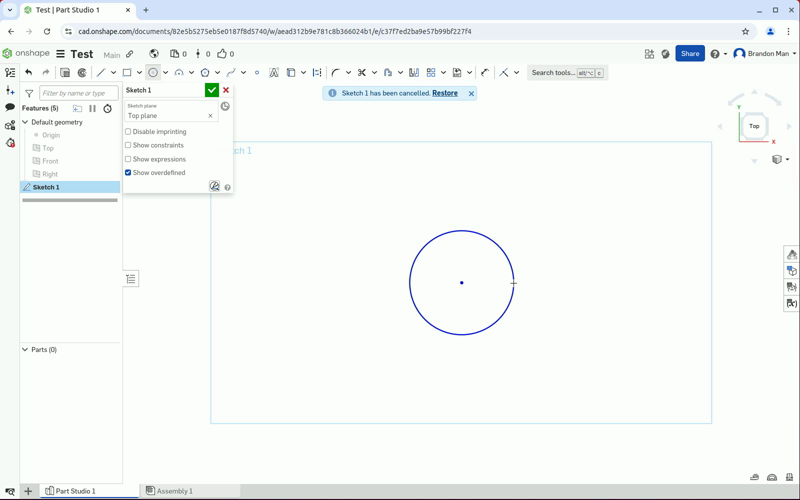
mouse_move(461, 282)
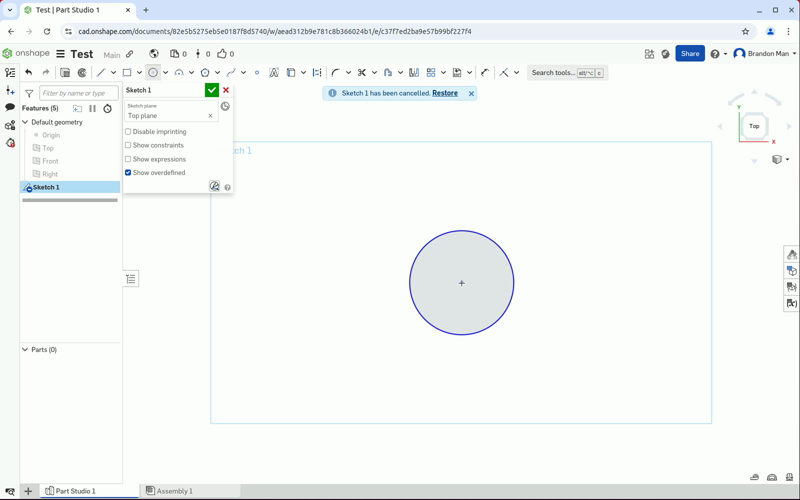
click(461, 282)
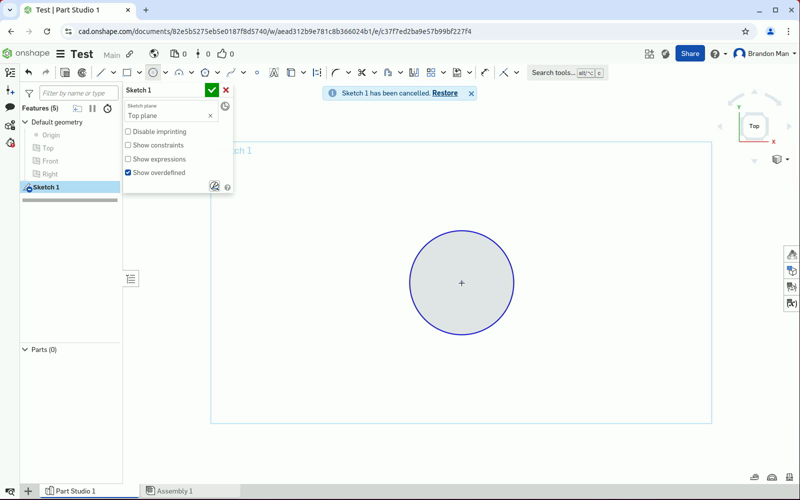
key_up(shift)
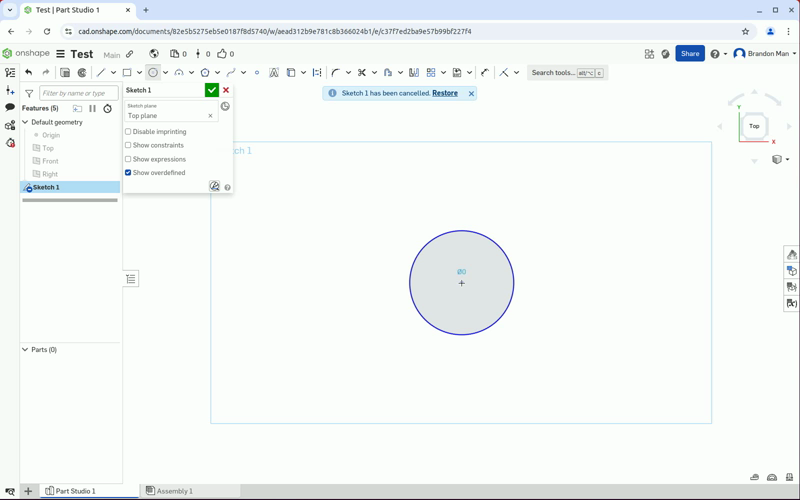
mouse_move(499, 282)
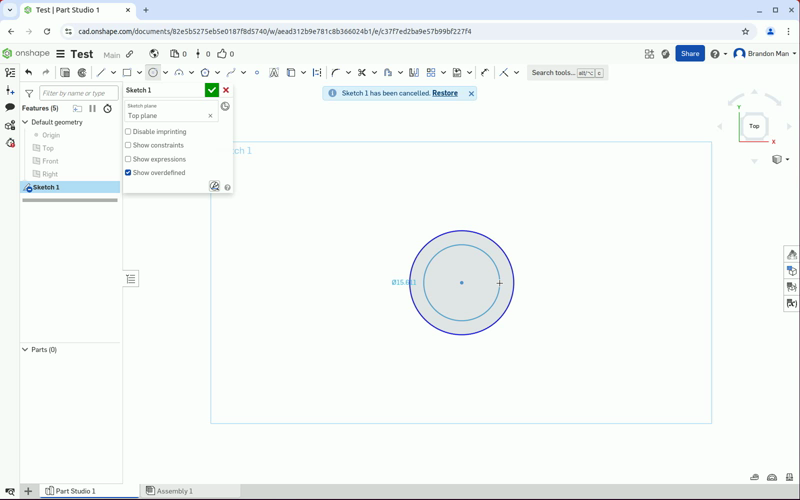
click(499, 282)
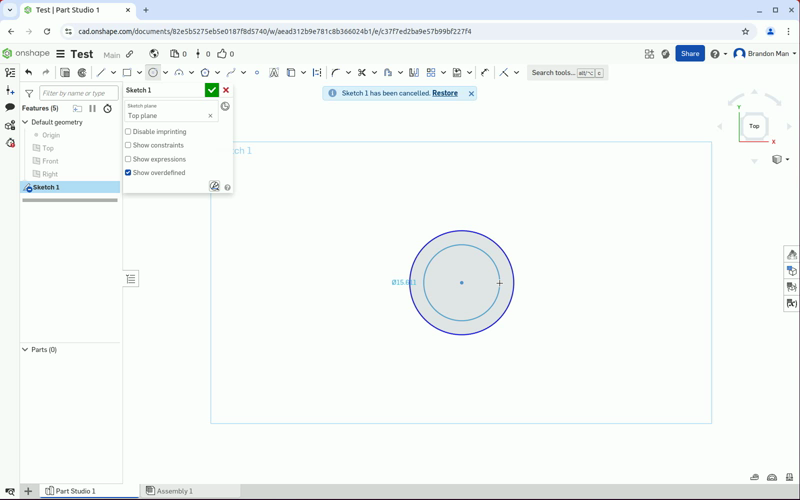
key(esc)
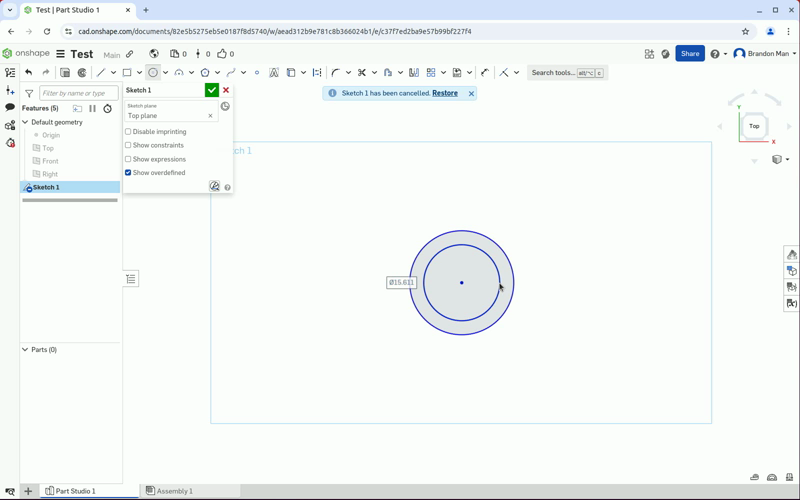
mouse_move(480, 244)
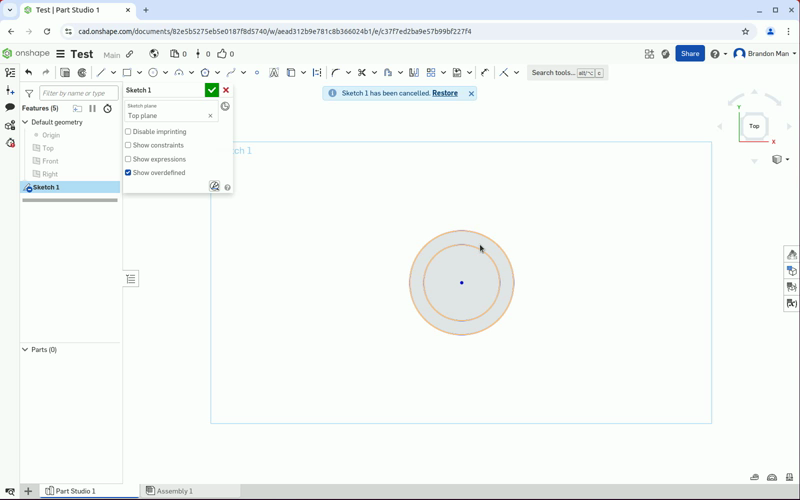
click(480, 244)
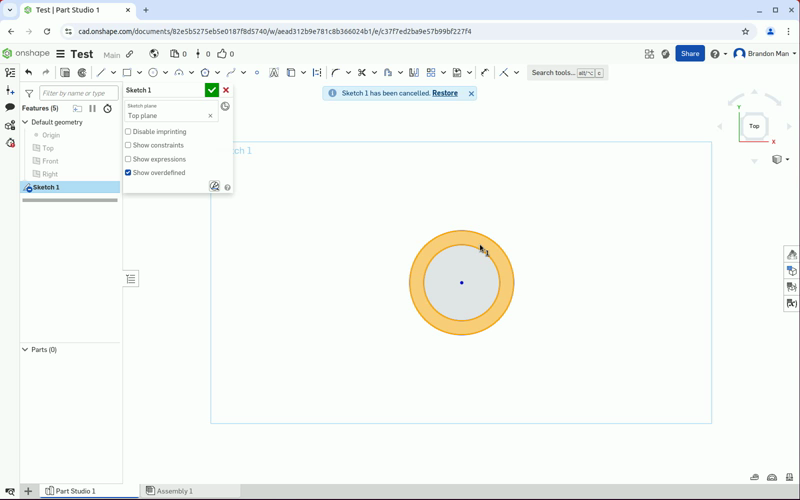
mouse_move(73, 352)
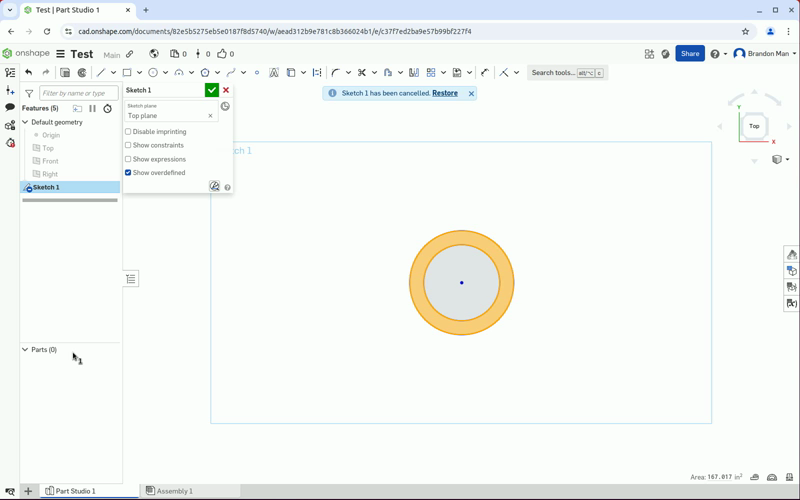
key(shift+y)
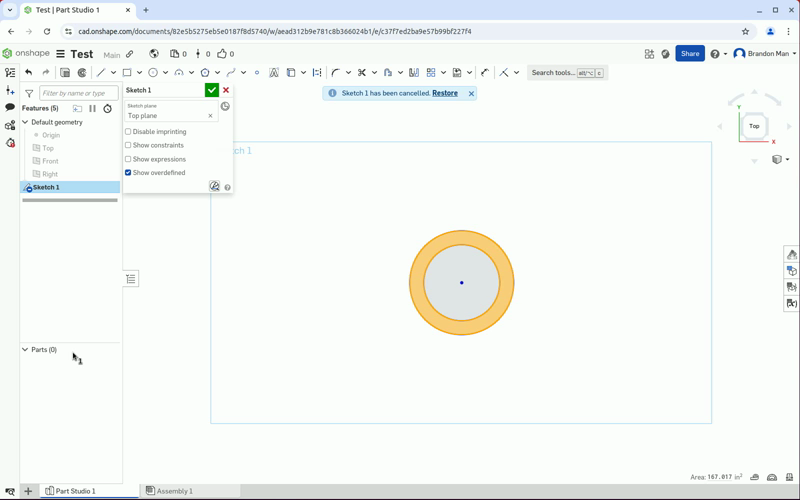
key(shift+e)
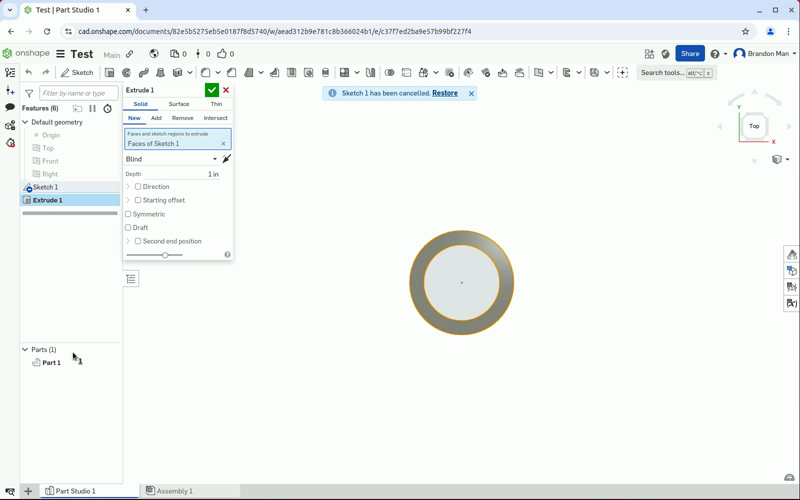
mouse_move(143, 106)
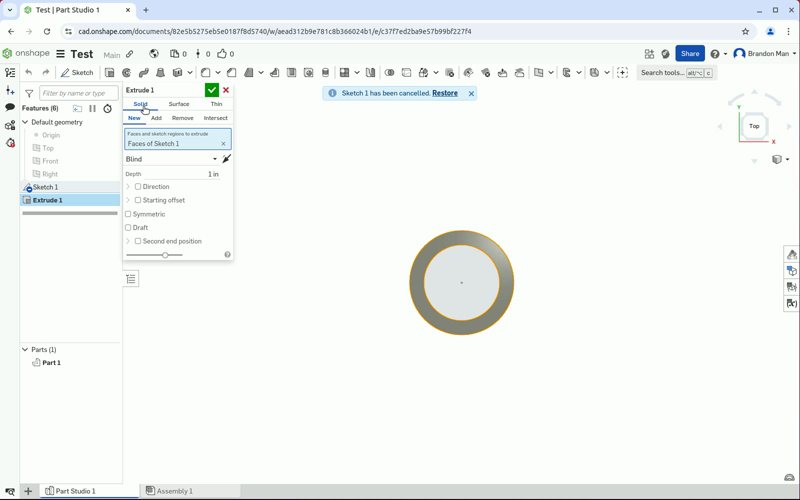
click(143, 106)
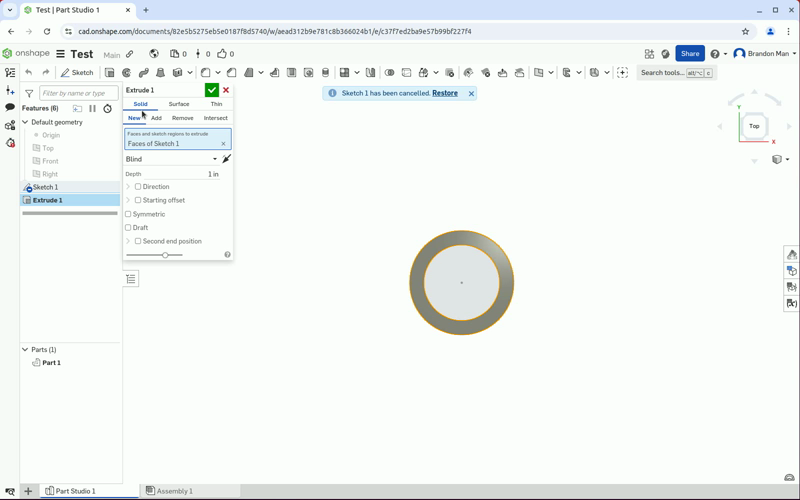
mouse_move(137, 120)
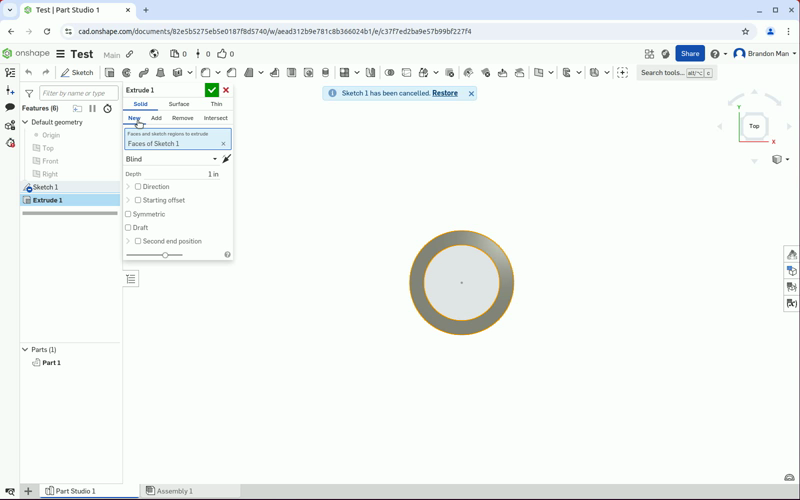
click(137, 120)
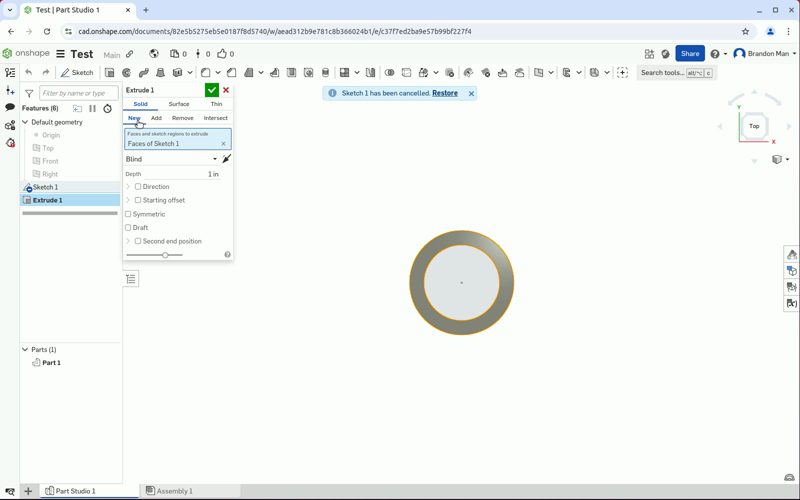
key(tab, 4)
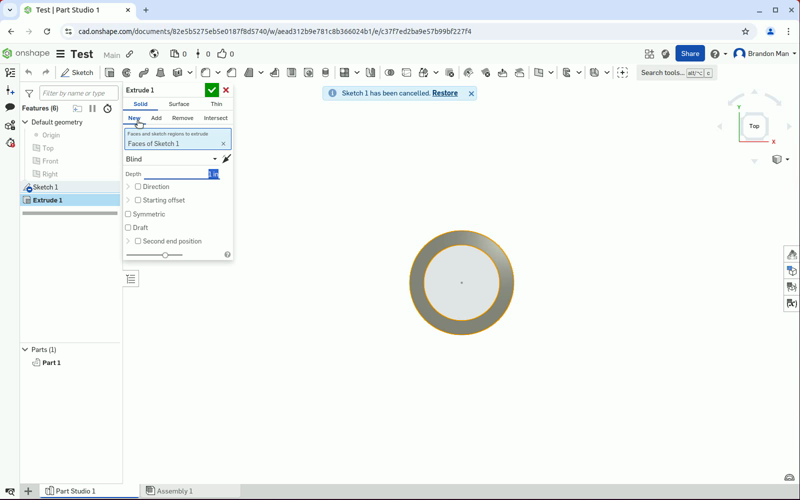
text(4.814)
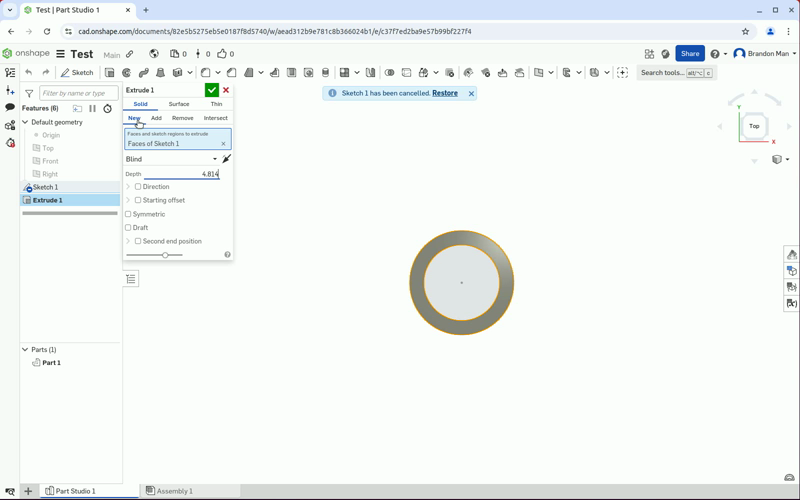
key(enter)
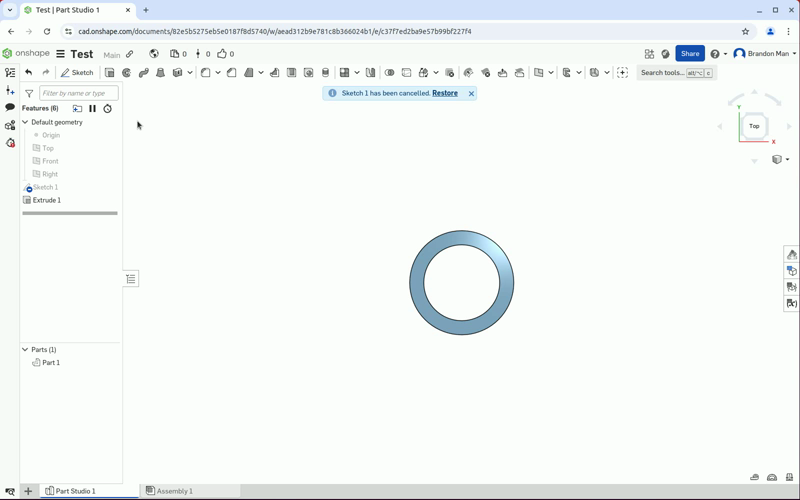
key(shift+h)
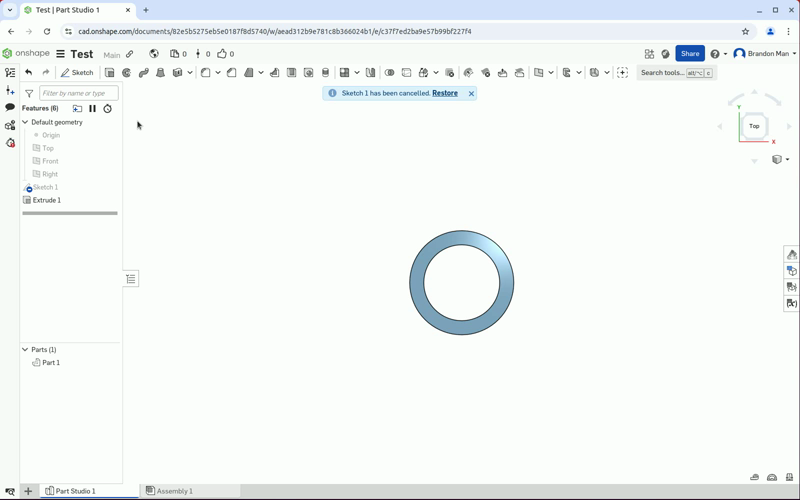
key(shift+h)
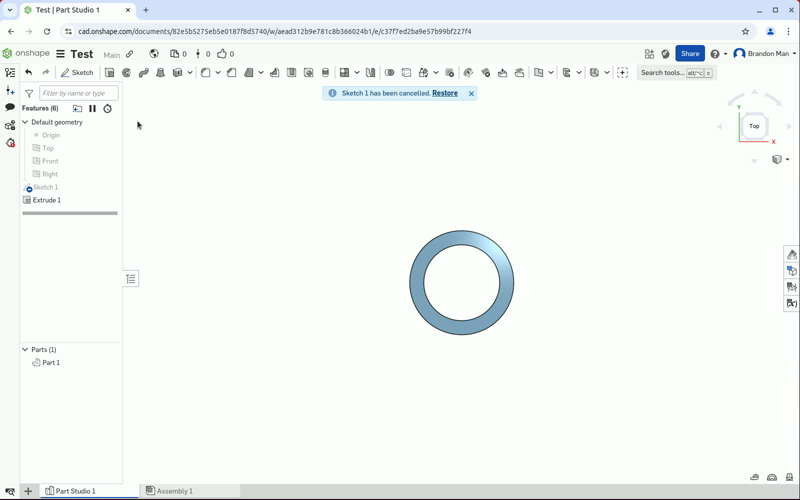
mouse_move(73, 189)
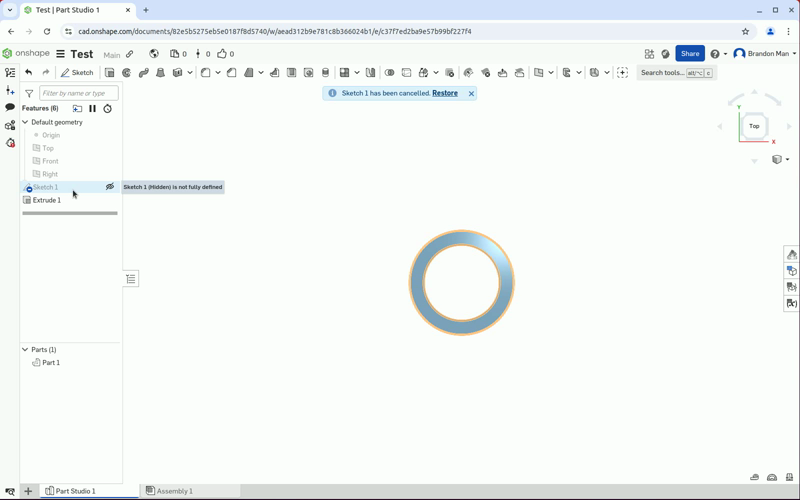
click(73, 189)
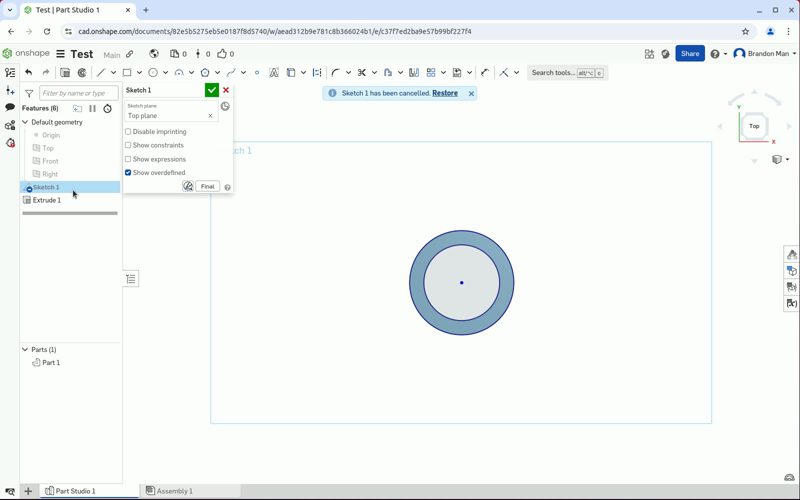
mouse_move(229, 92)
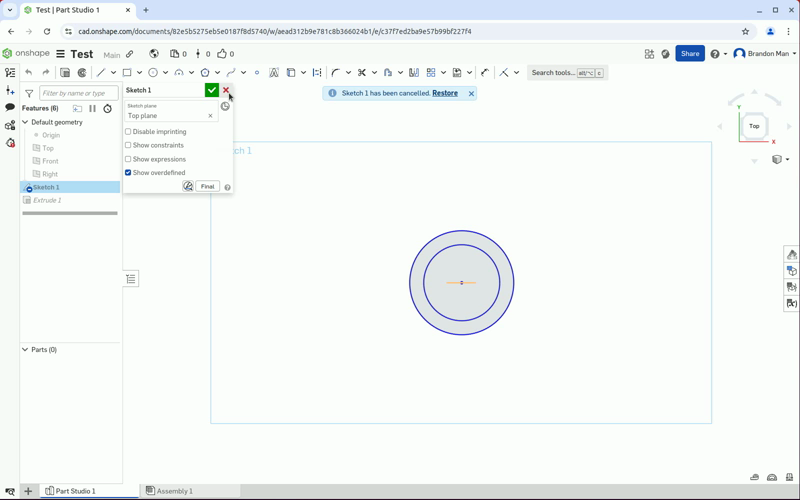
click(229, 92)
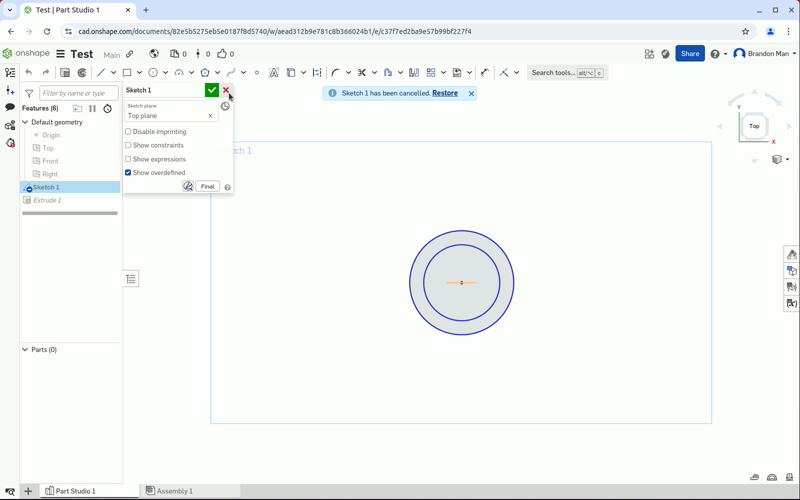
key(shift+s)
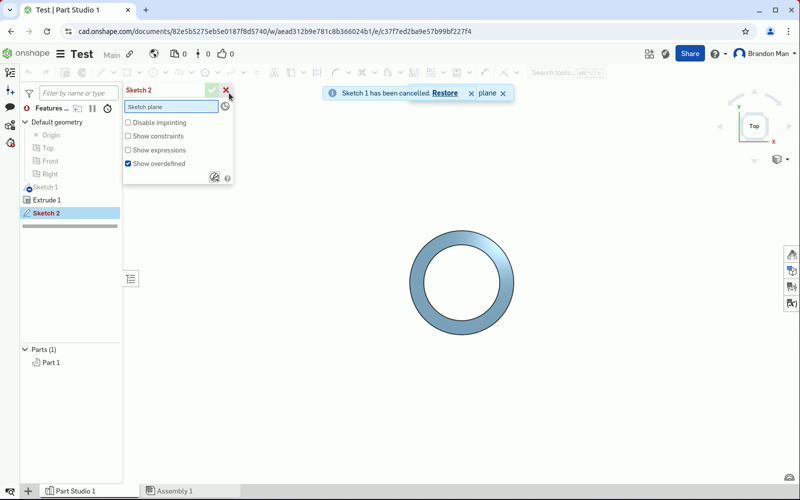
mouse_move(73, 150)
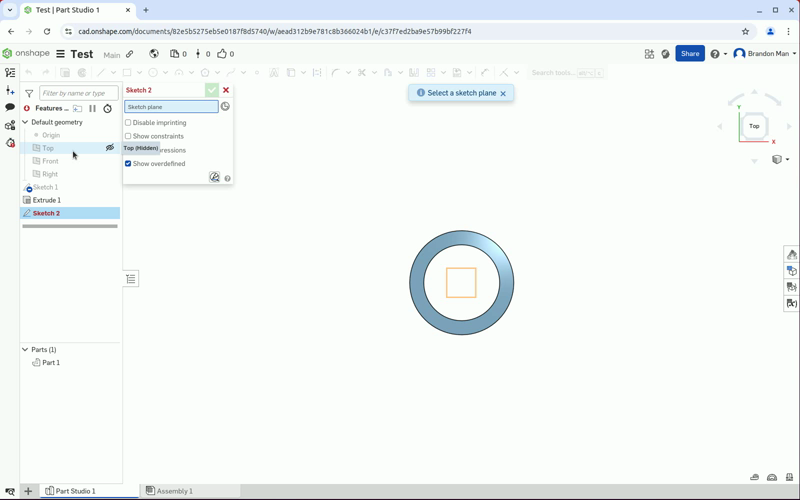
click(73, 150)
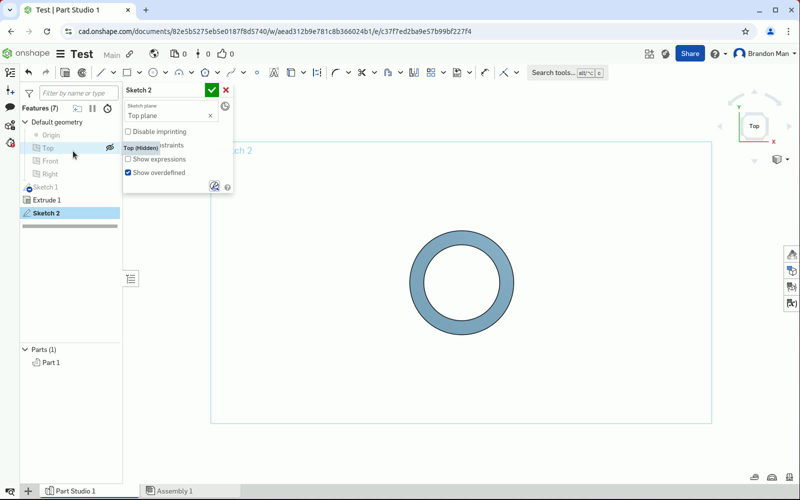
mouse_move(73, 352)
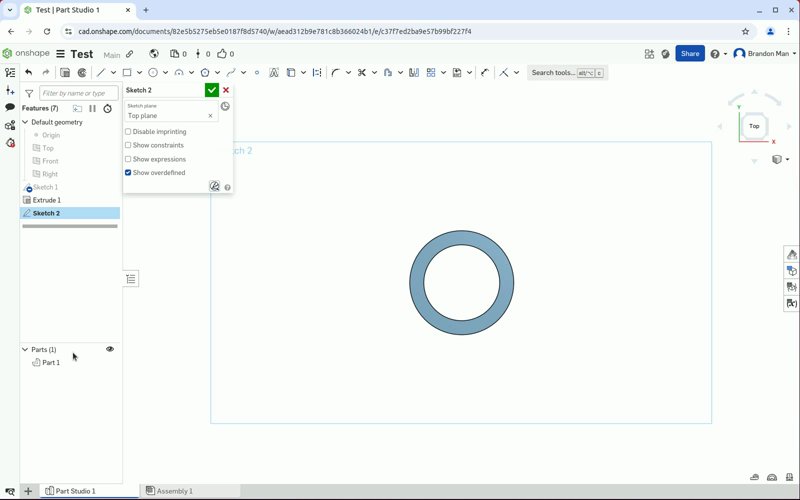
key(y)
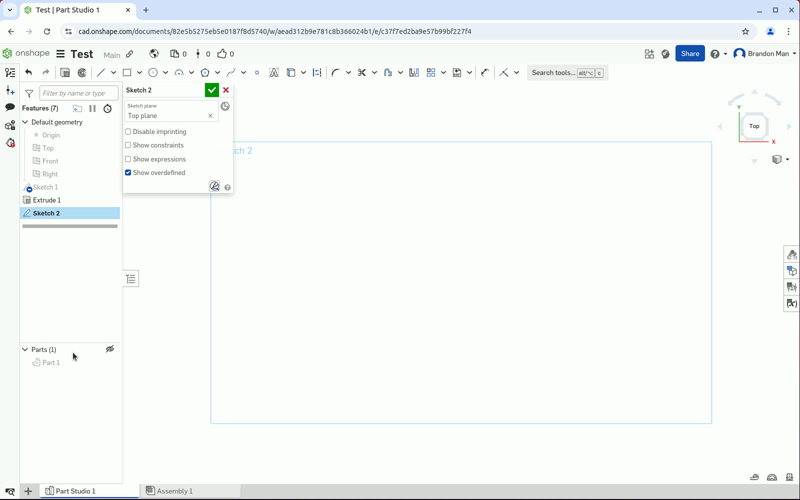
key(a)
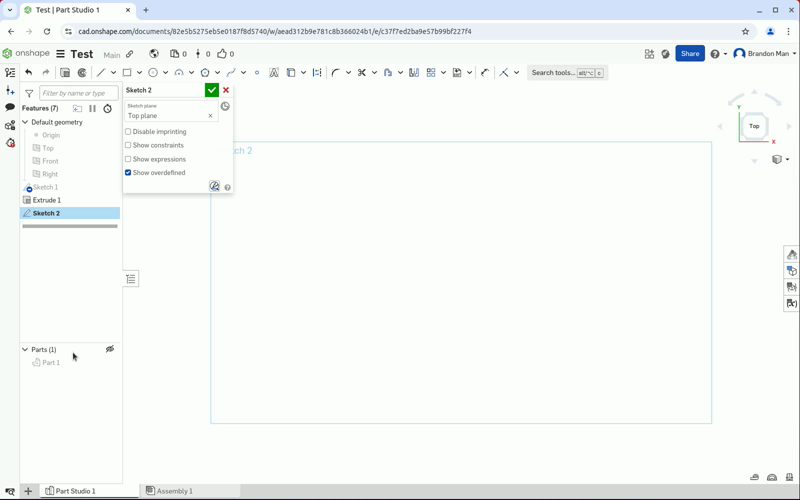
key_down(shift)
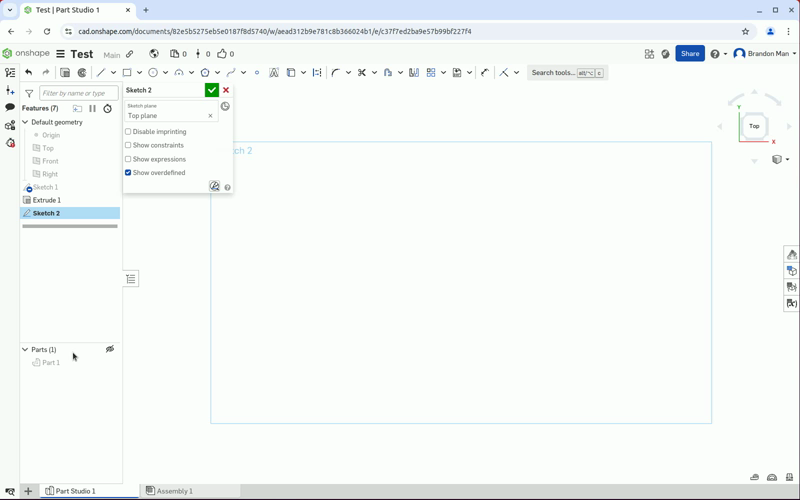
mouse_move(447, 219)
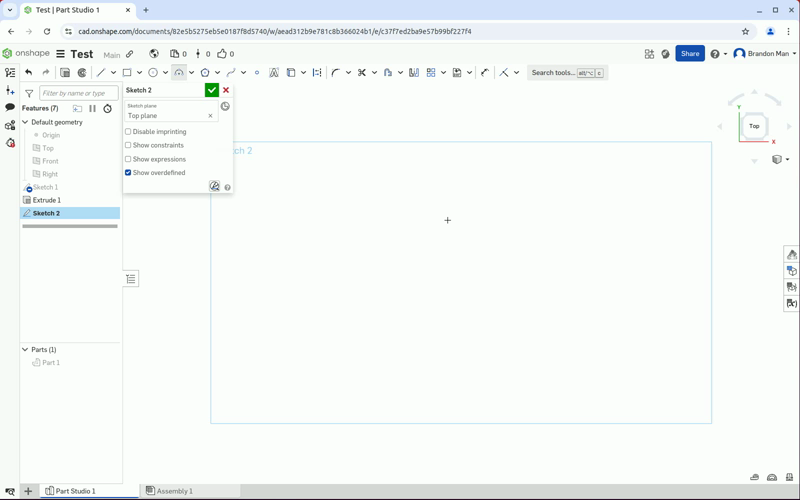
click(447, 219)
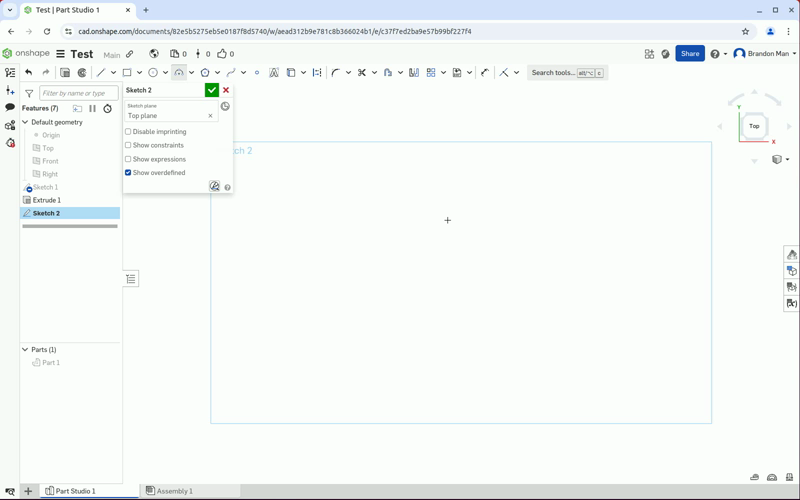
key_up(shift)
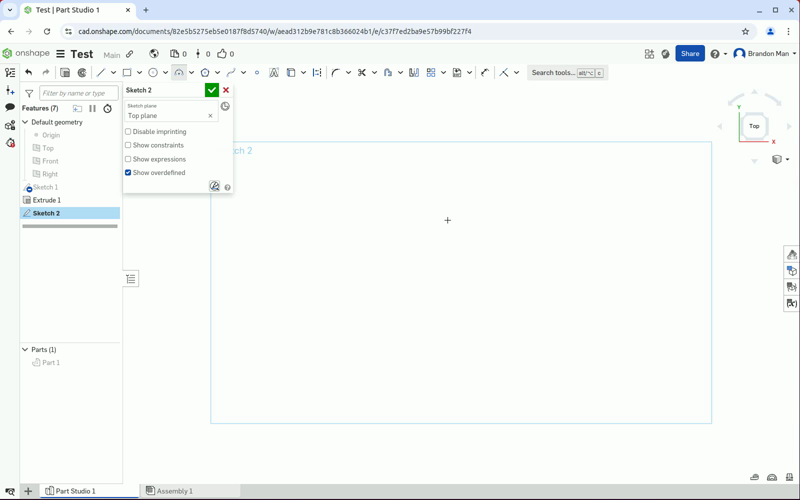
key_down(shift)
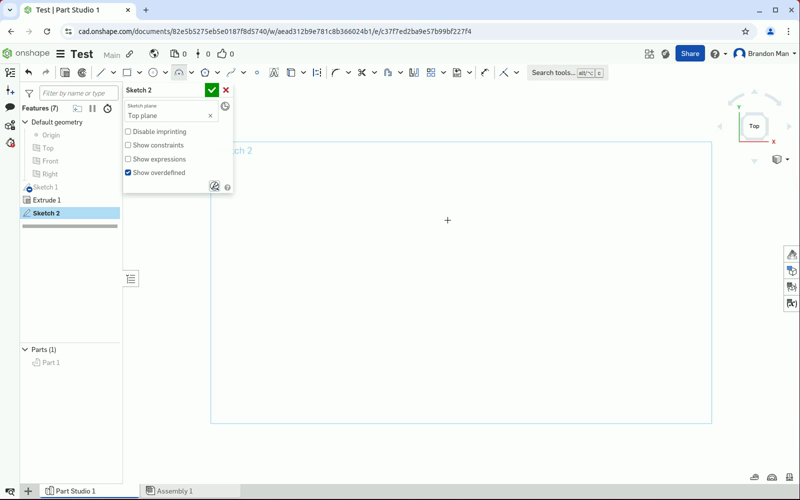
mouse_move(450, 234)
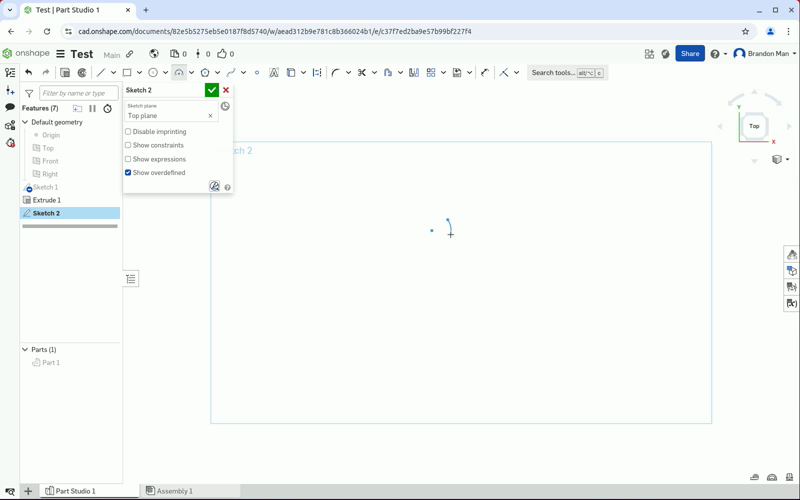
click(450, 234)
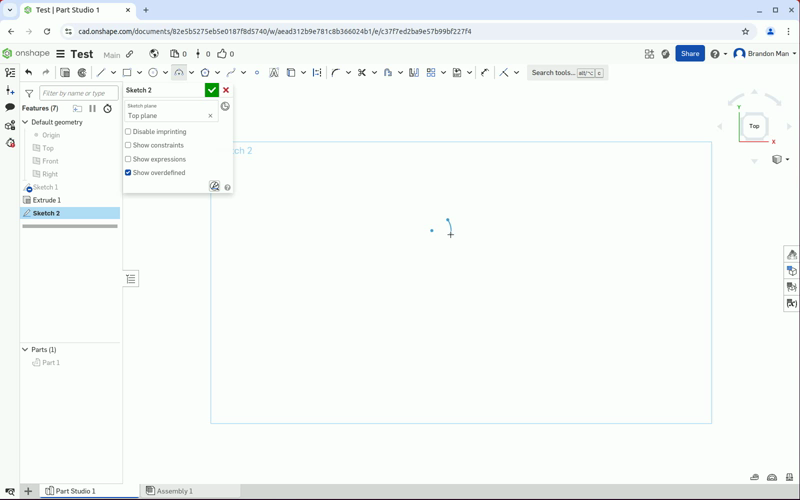
mouse_move(450, 226)
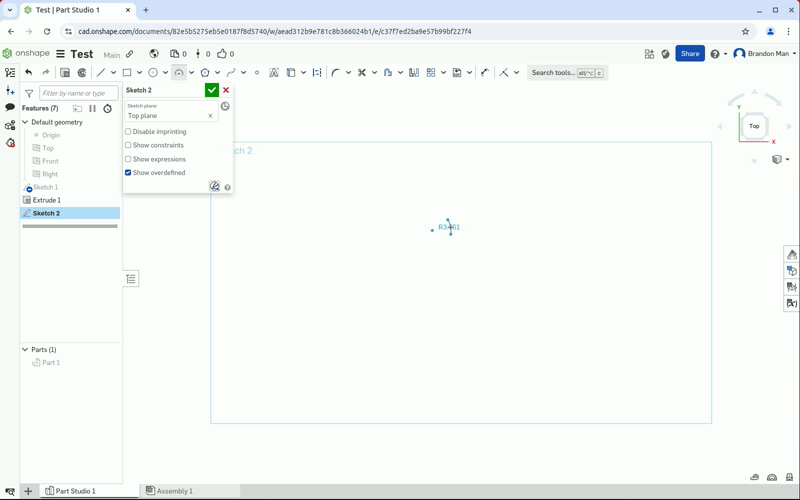
click(450, 226)
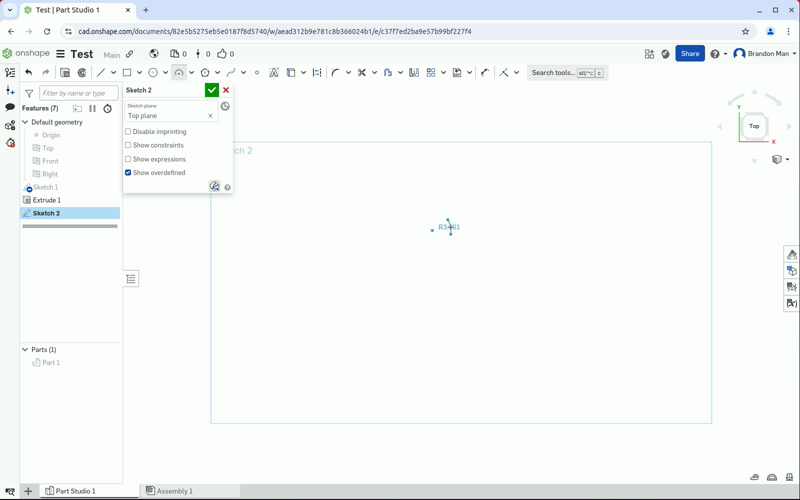
key_up(shift)
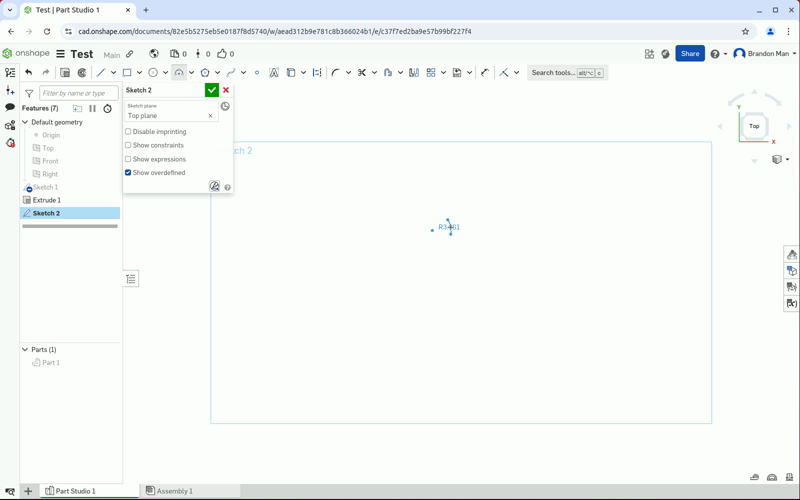
mouse_move(450, 234)
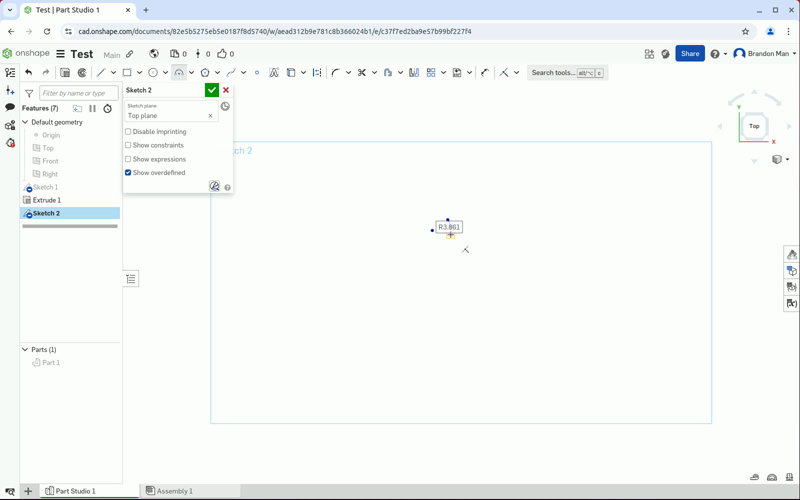
click(450, 234)
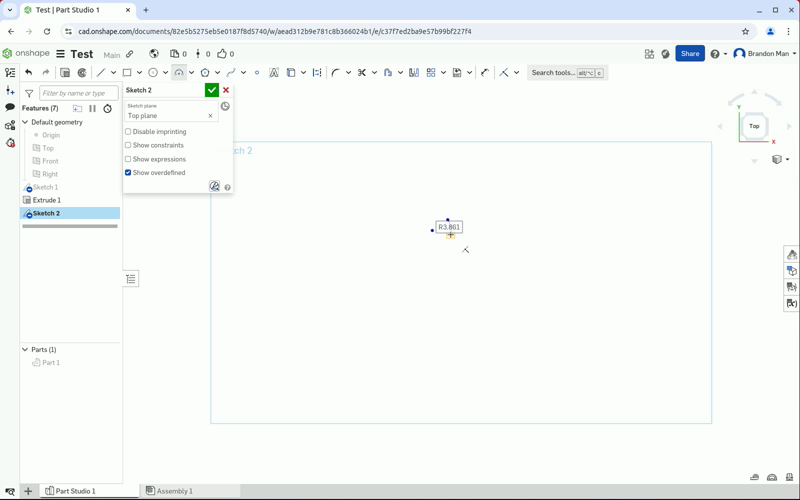
key_down(shift)
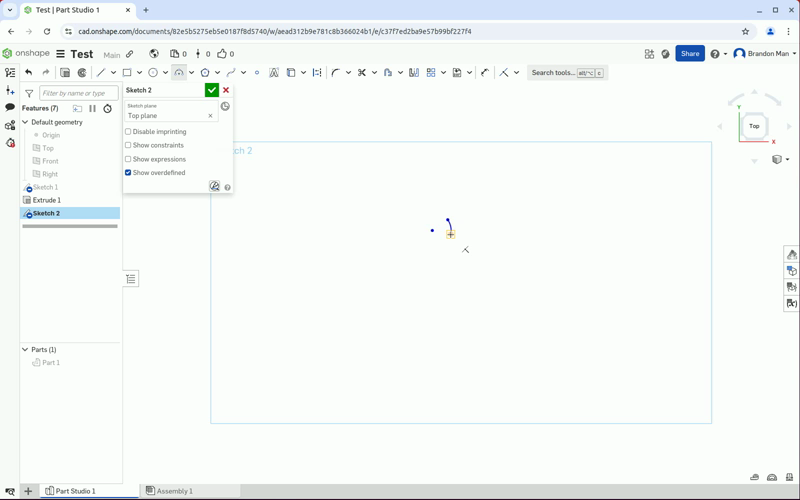
mouse_move(471, 234)
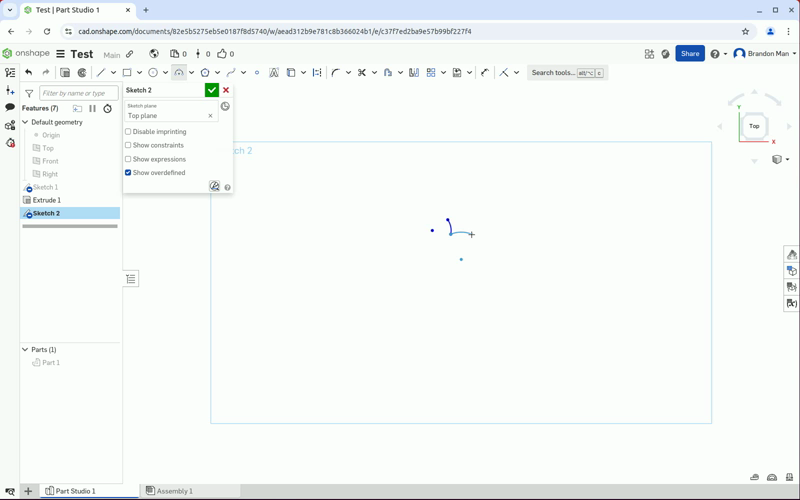
click(471, 234)
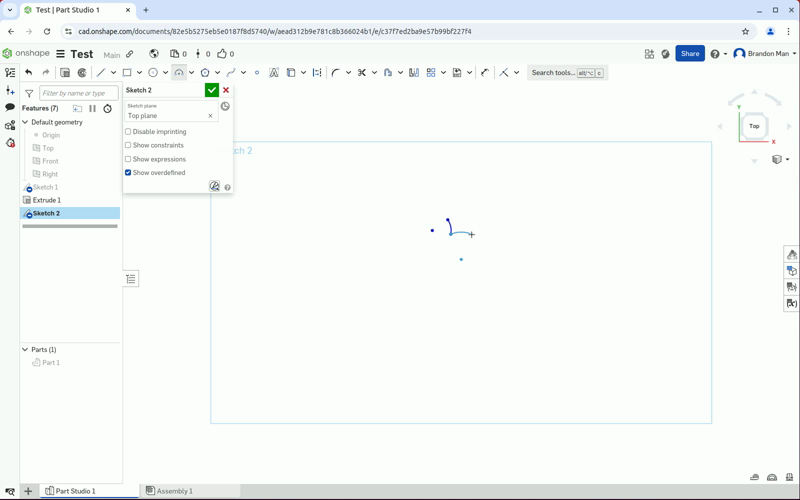
mouse_move(461, 232)
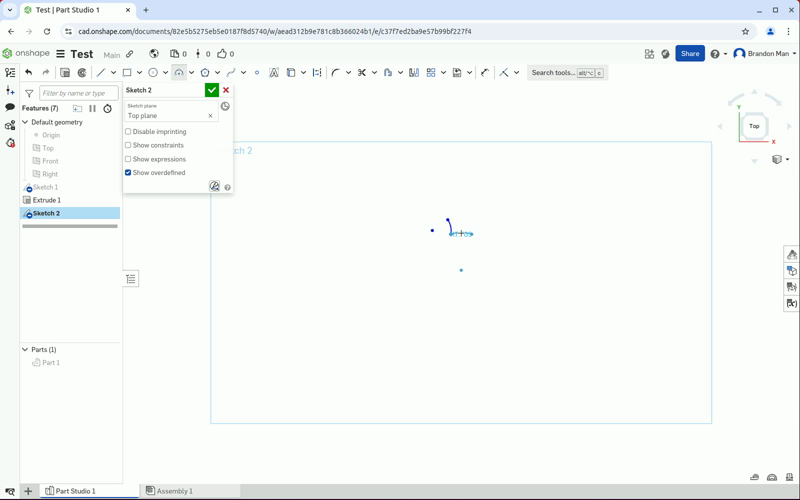
click(461, 232)
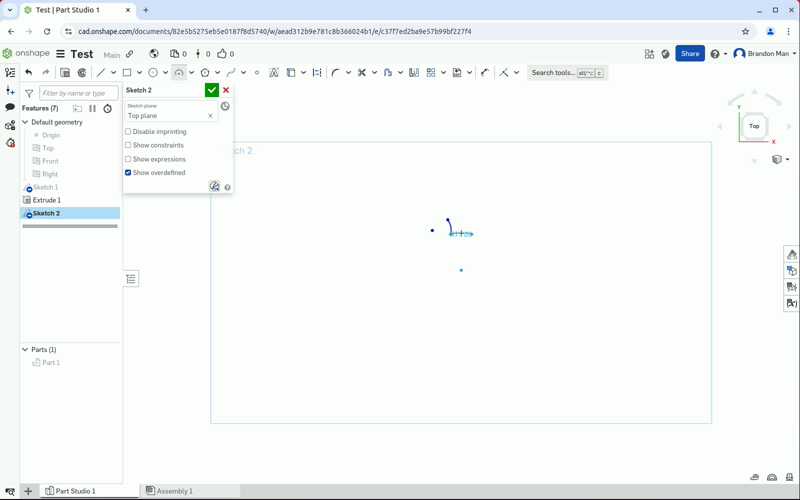
key_up(shift)
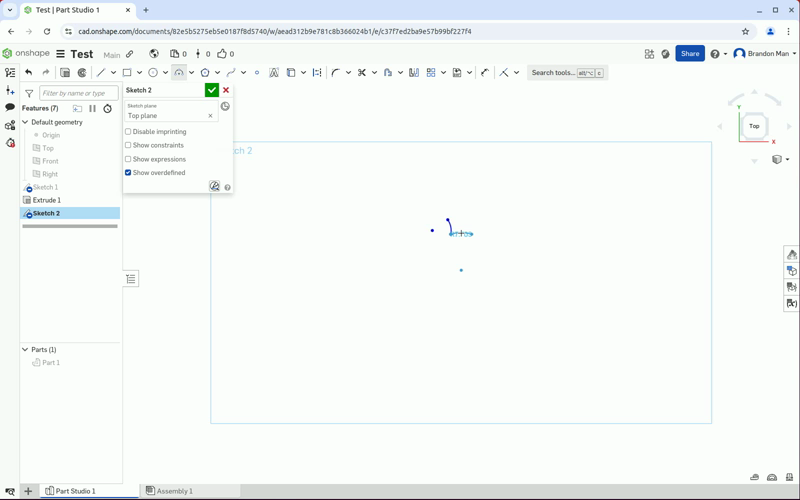
mouse_move(471, 234)
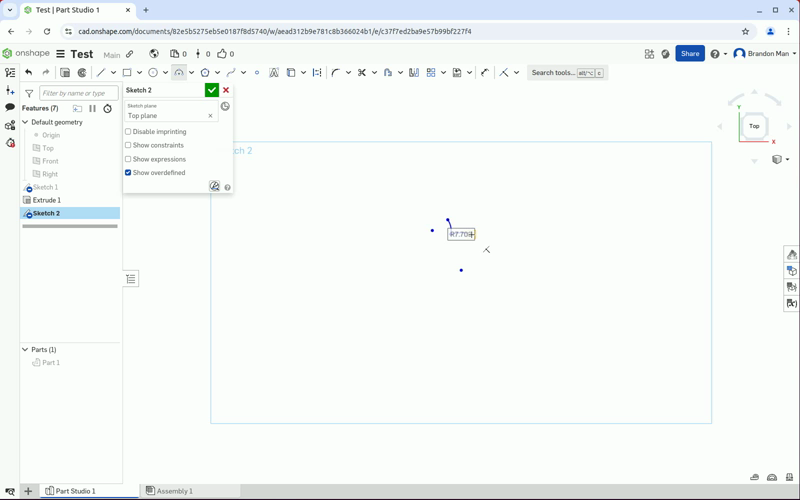
click(471, 234)
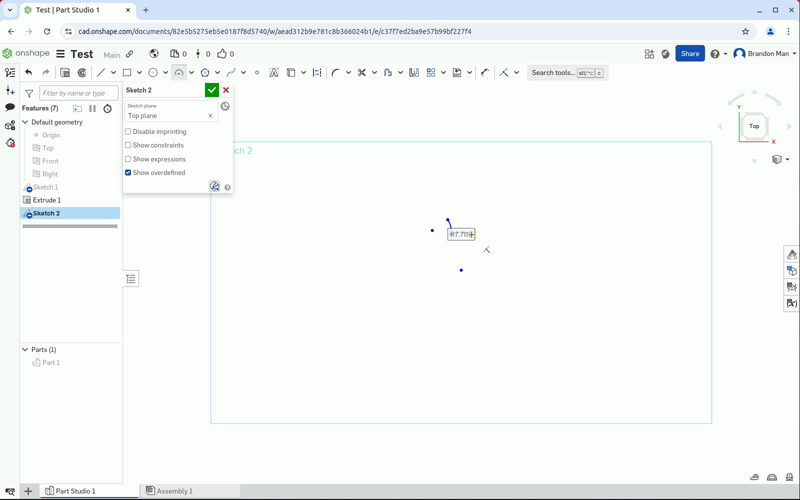
key_down(shift)
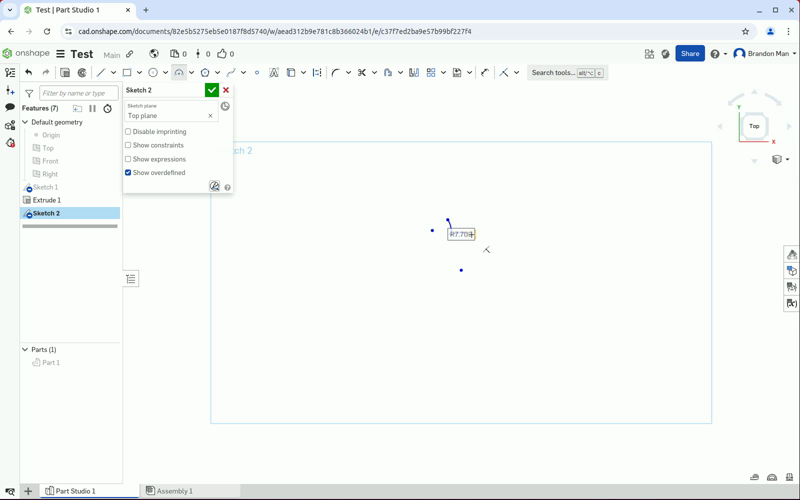
mouse_move(474, 219)
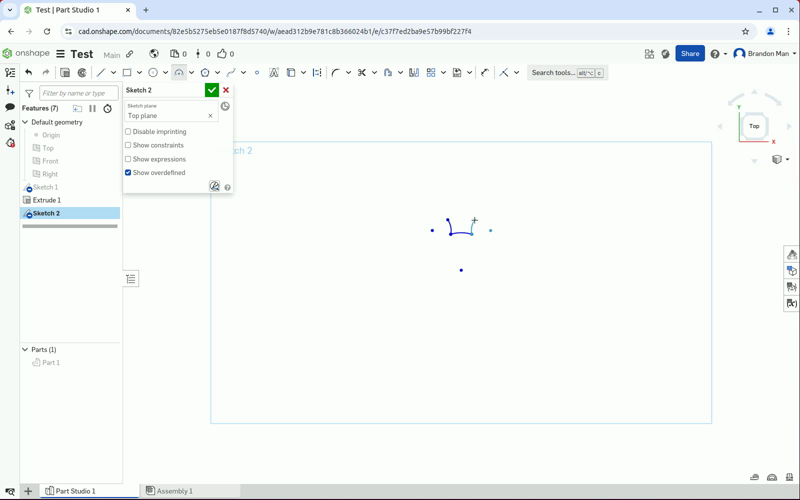
click(474, 219)
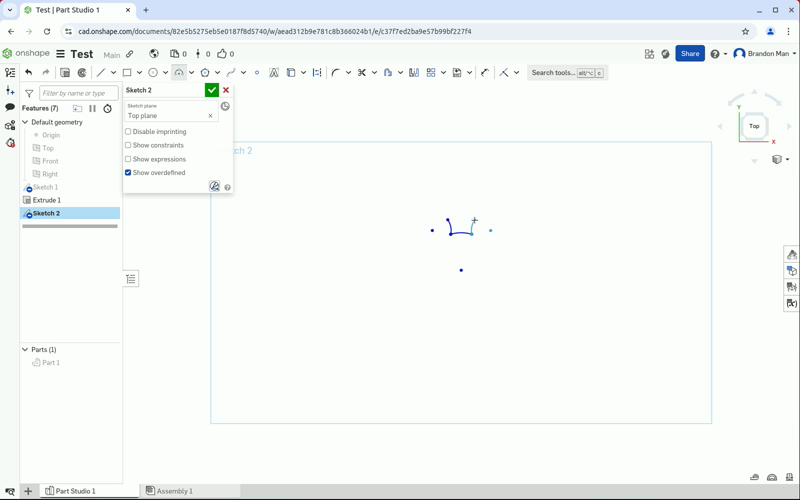
mouse_move(471, 226)
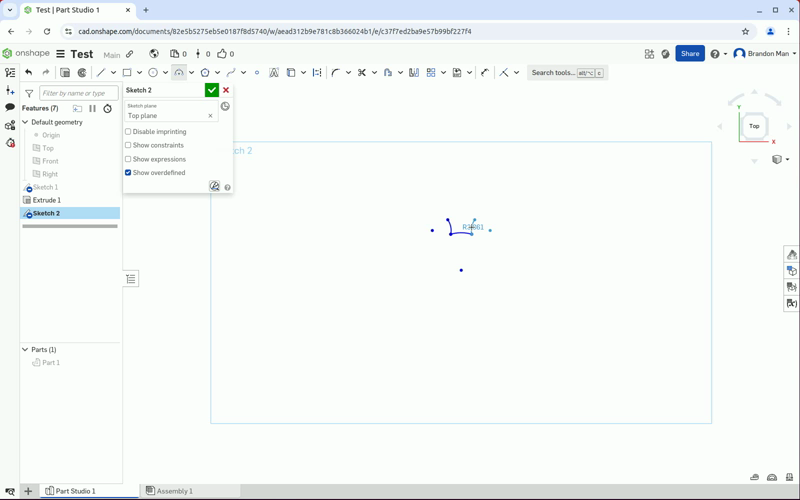
click(471, 226)
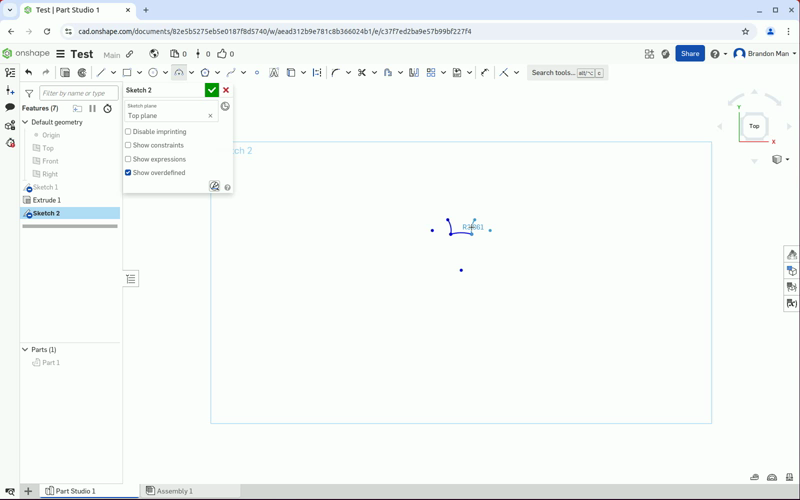
key_up(shift)
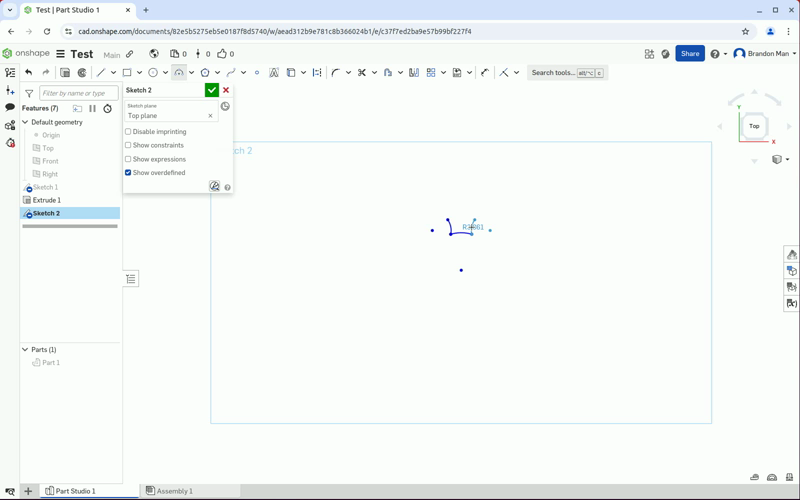
mouse_move(474, 219)
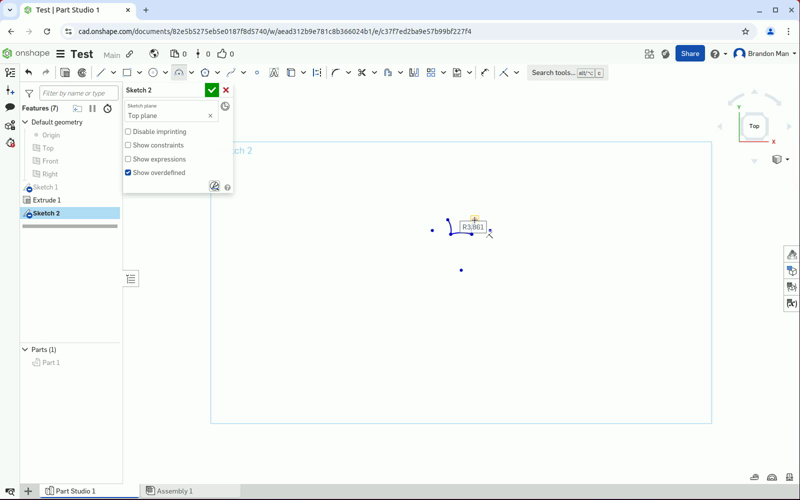
click(474, 219)
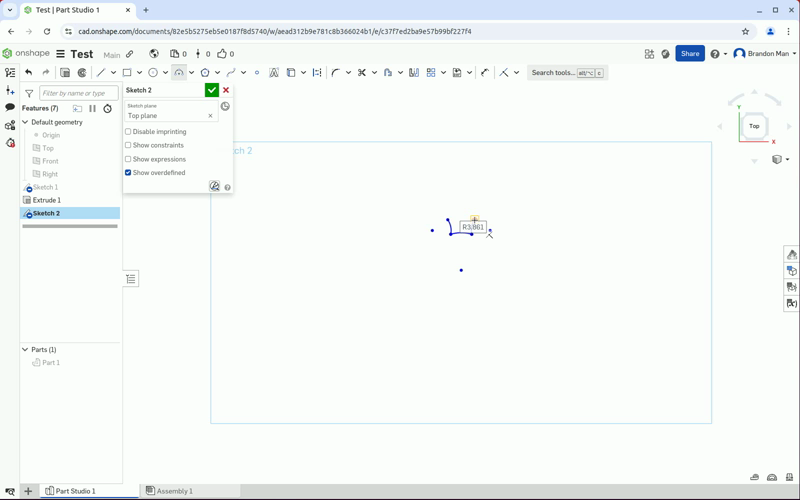
mouse_move(447, 219)
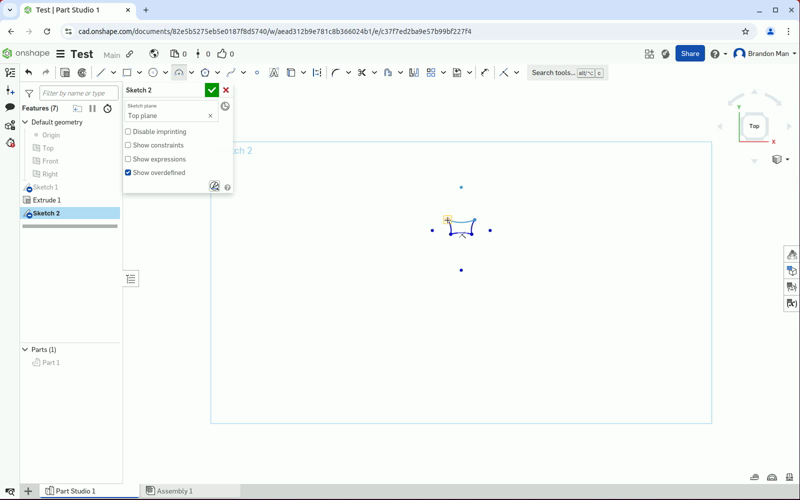
click(447, 219)
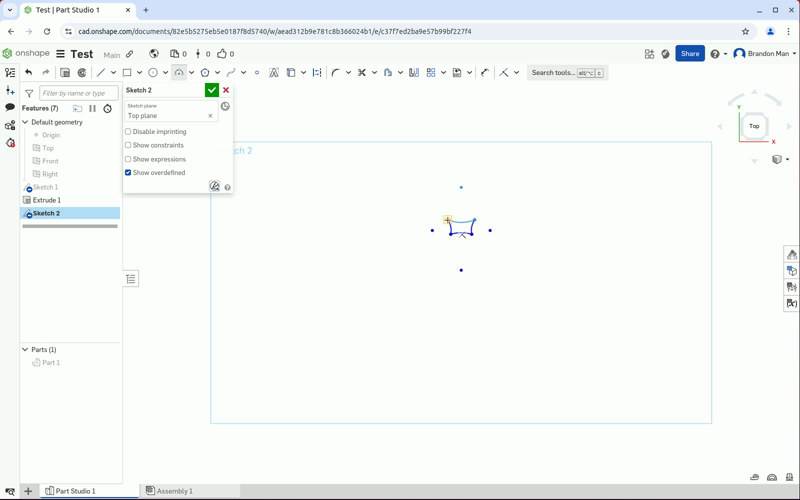
key_down(shift)
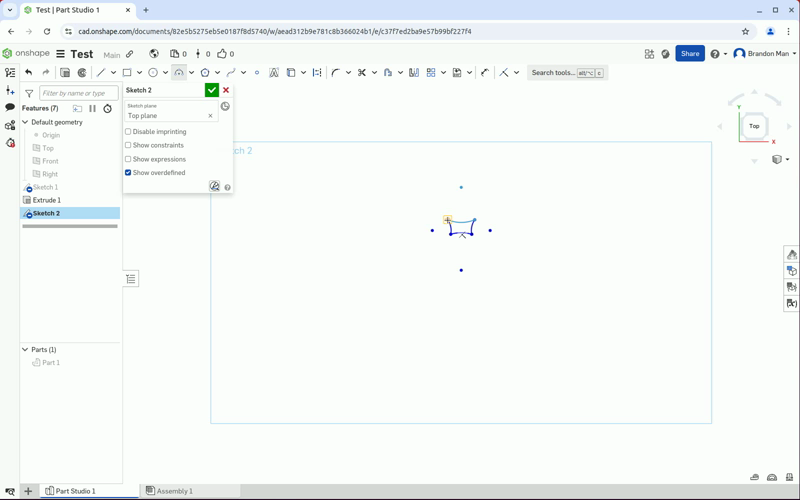
mouse_move(461, 224)
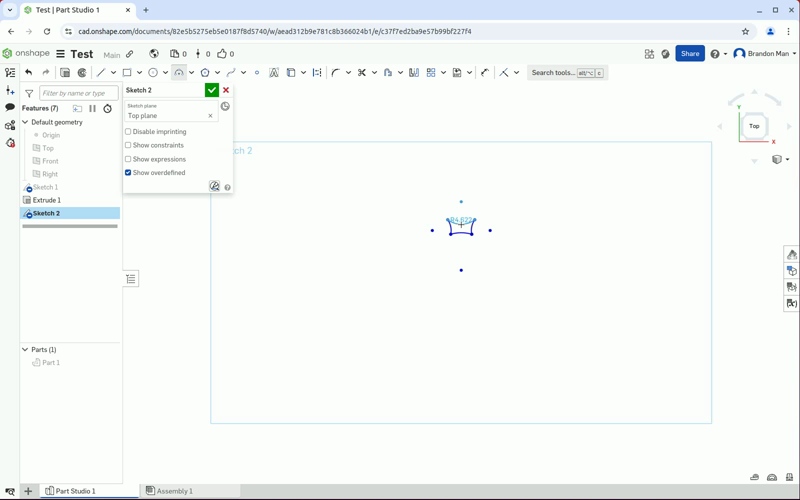
click(461, 224)
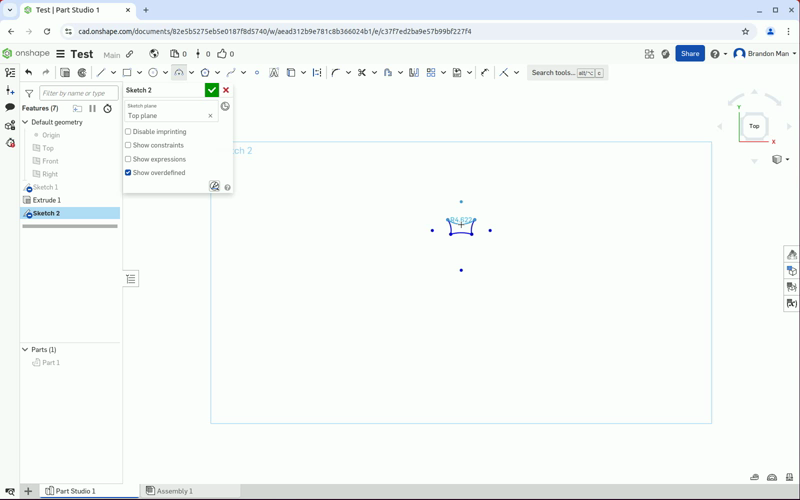
key_up(shift)
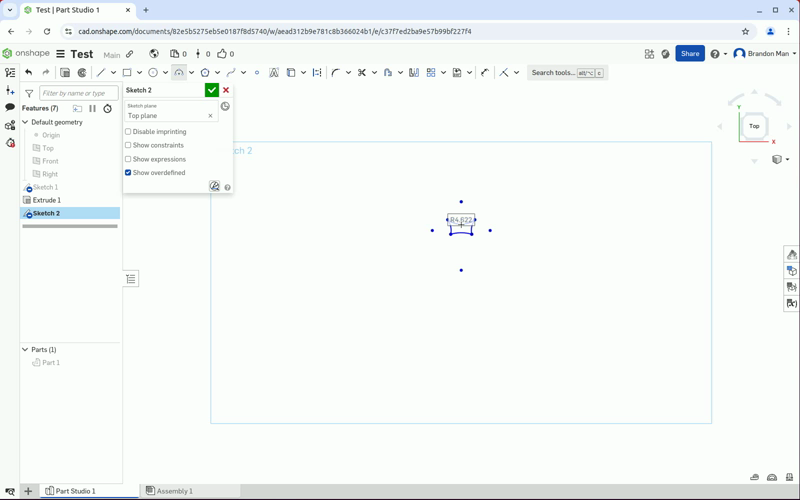
key(esc)
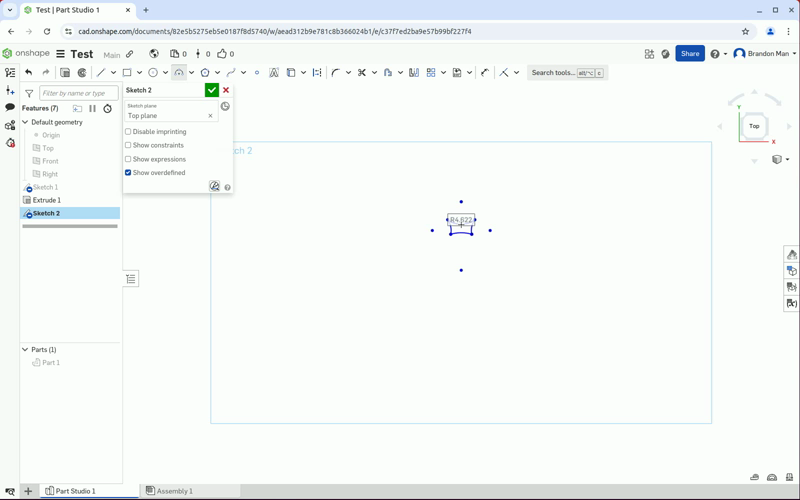
mouse_move(456, 223)
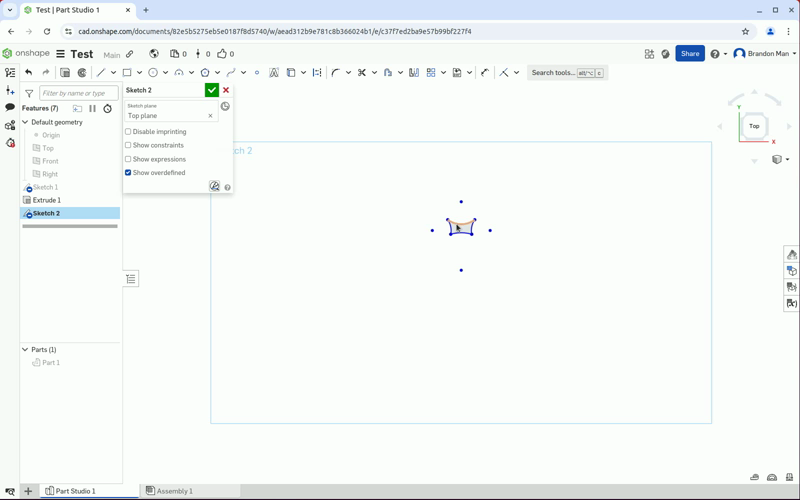
scroll(6)
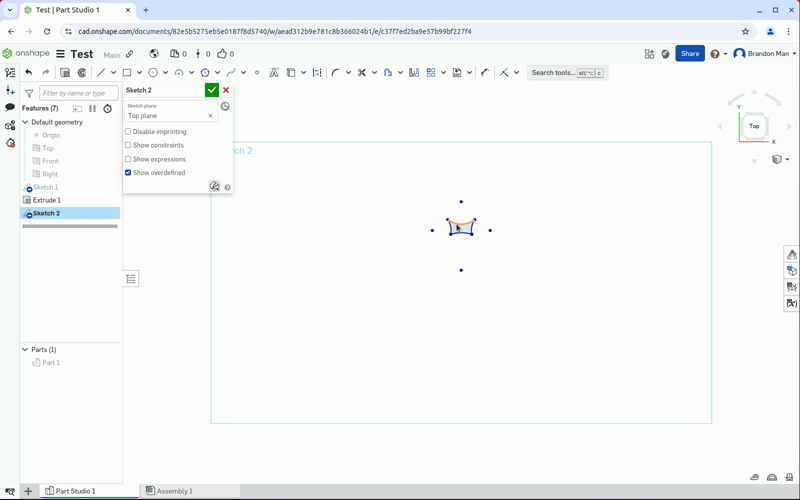
scroll(6)
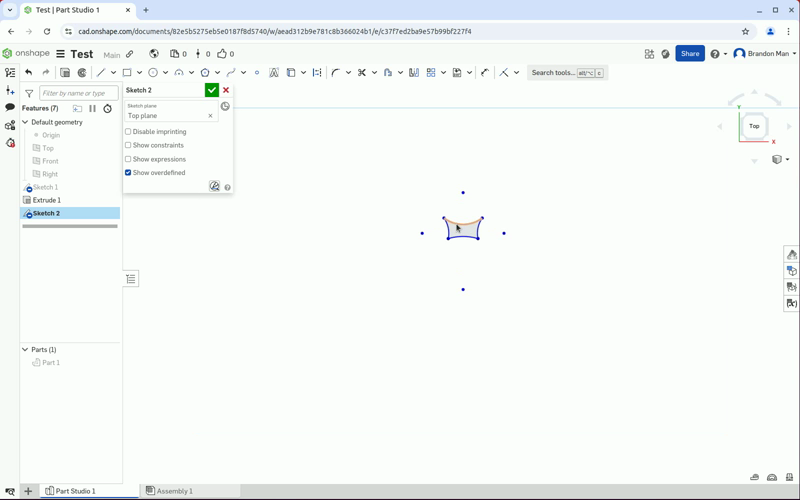
scroll(6)
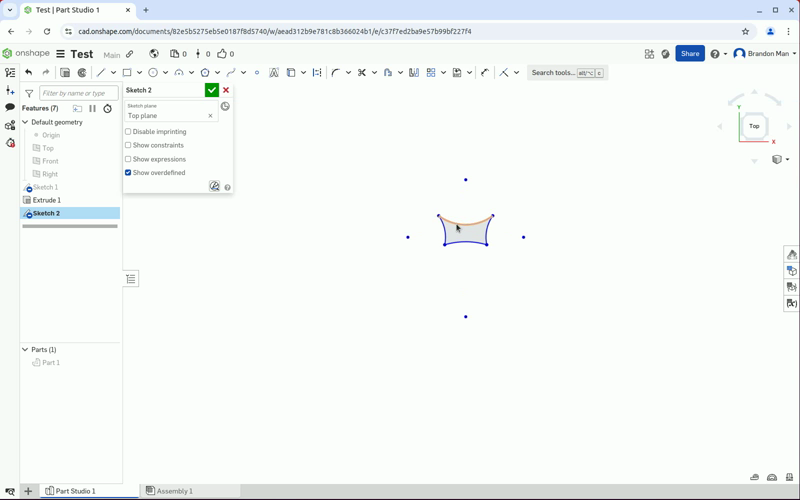
scroll(6)
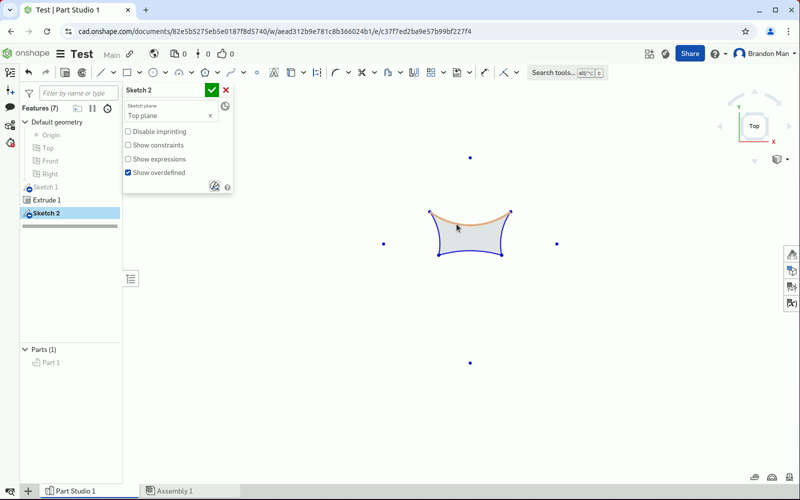
scroll(6)
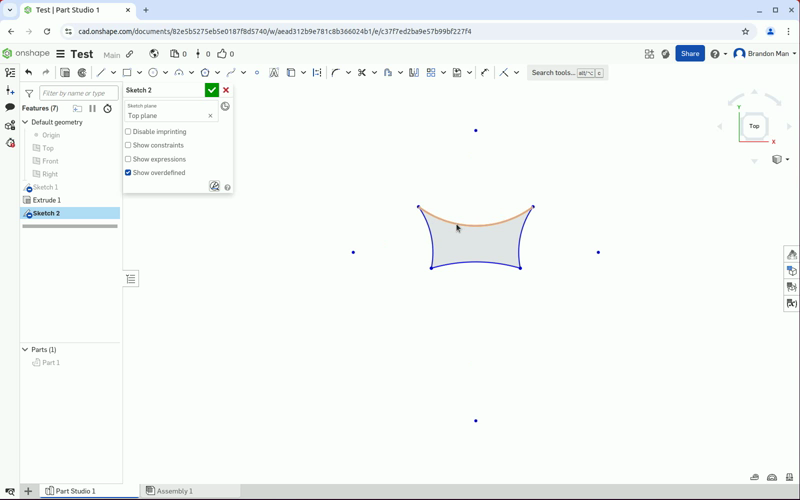
scroll(6)
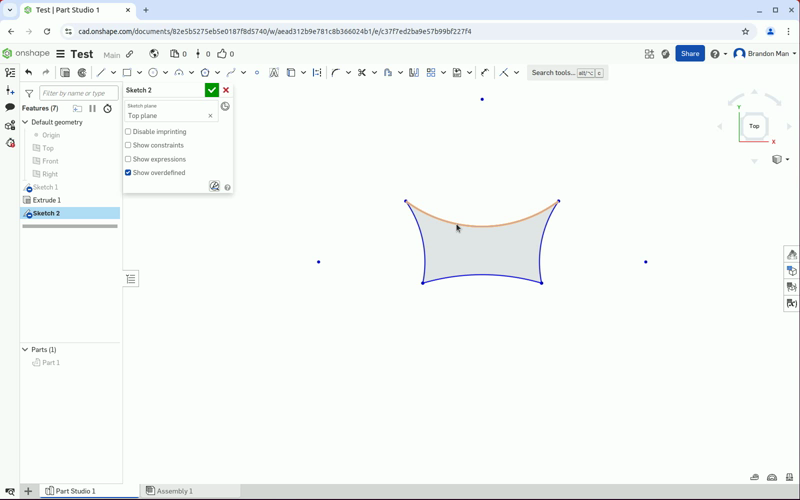
scroll(6)
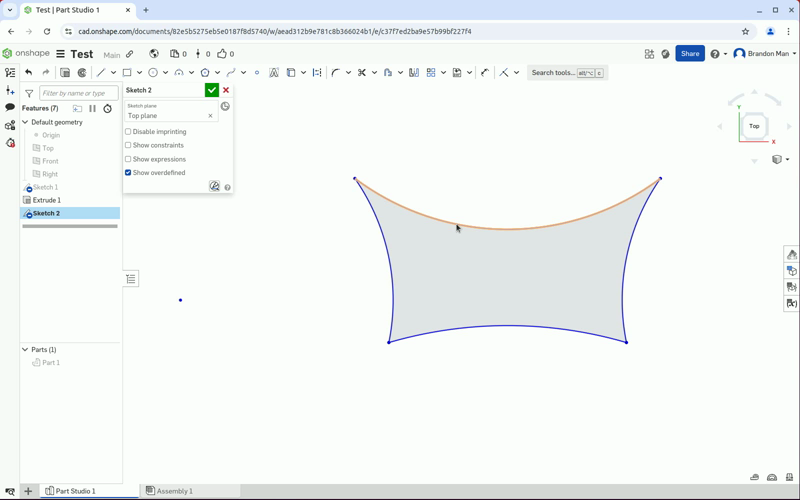
click(456, 223)
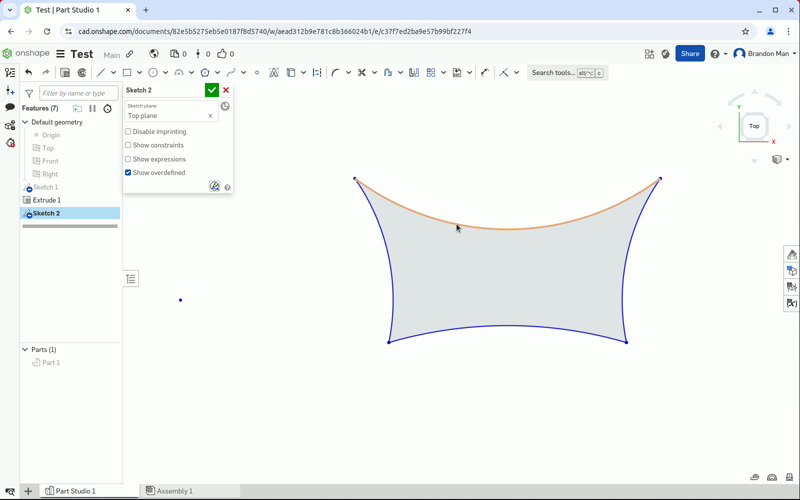
scroll(-6)
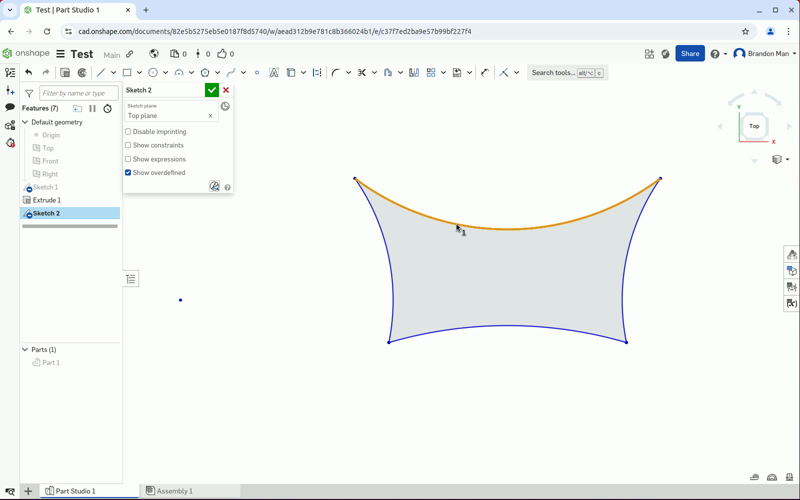
scroll(-6)
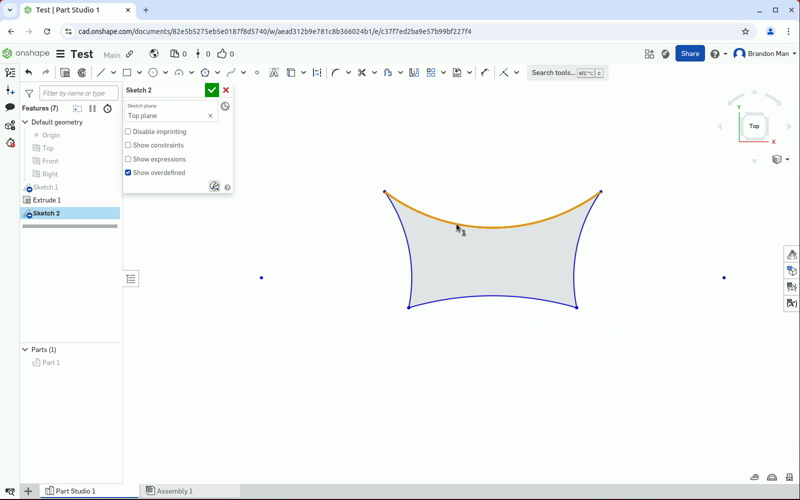
scroll(-6)
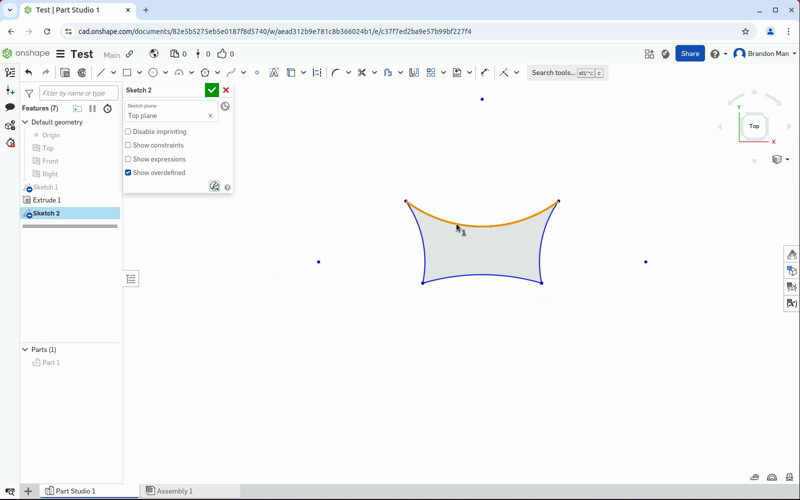
scroll(-6)
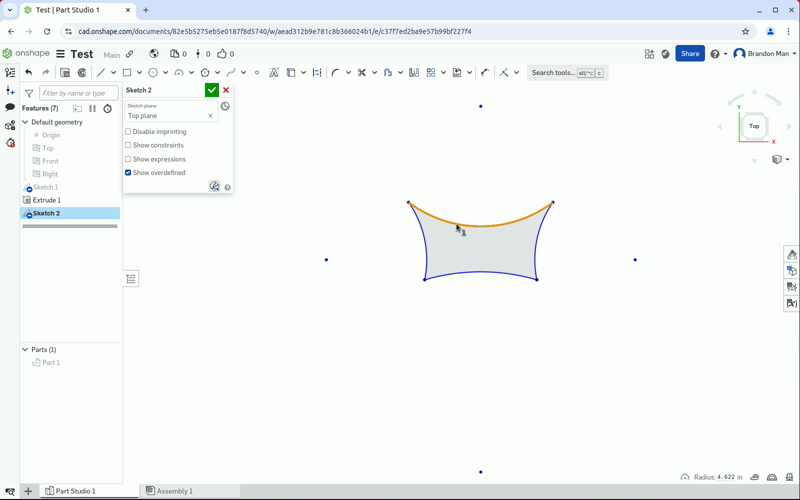
scroll(-6)
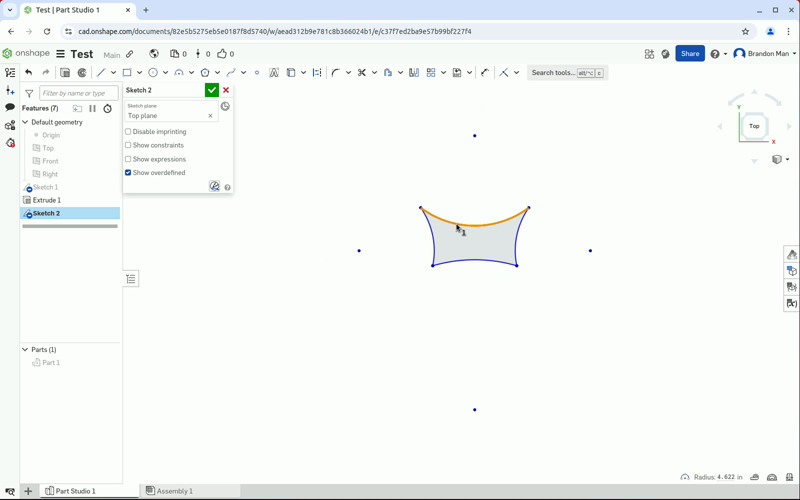
scroll(-6)
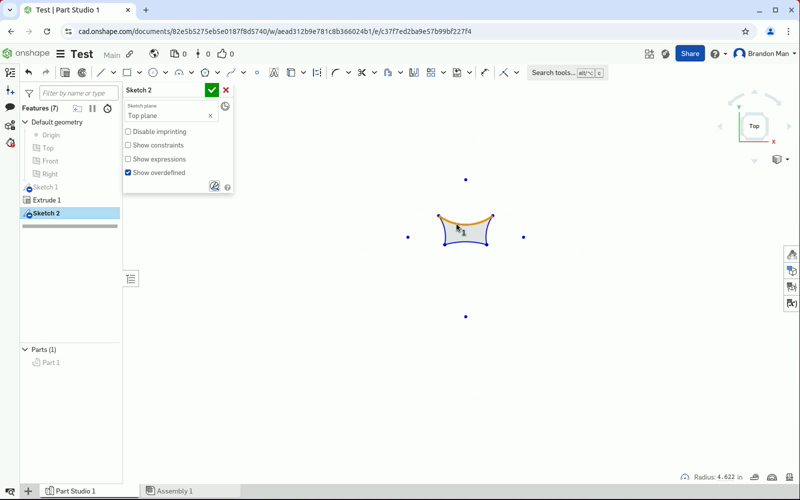
scroll(-6)
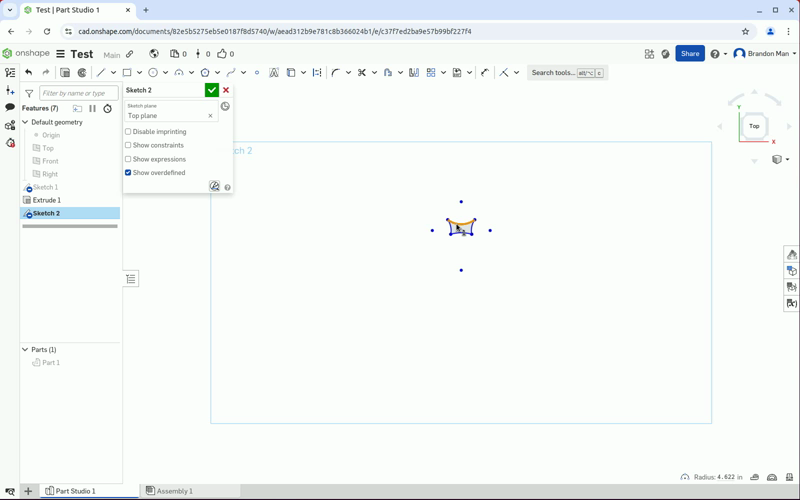
mouse_move(73, 352)
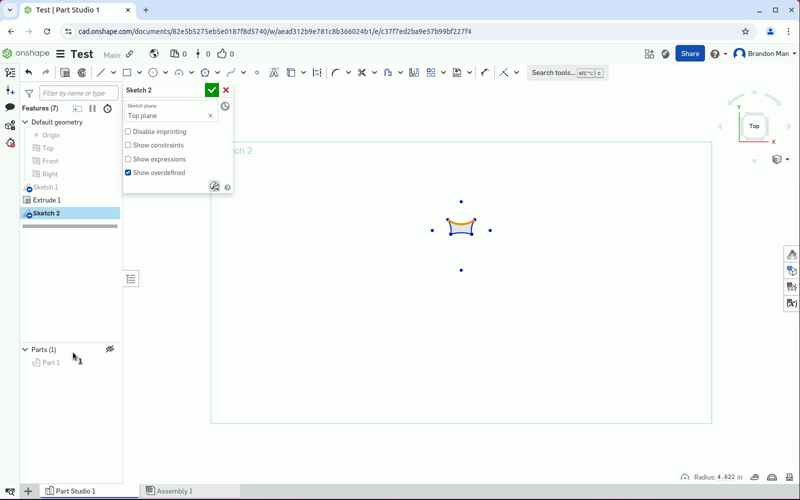
key(shift+y)
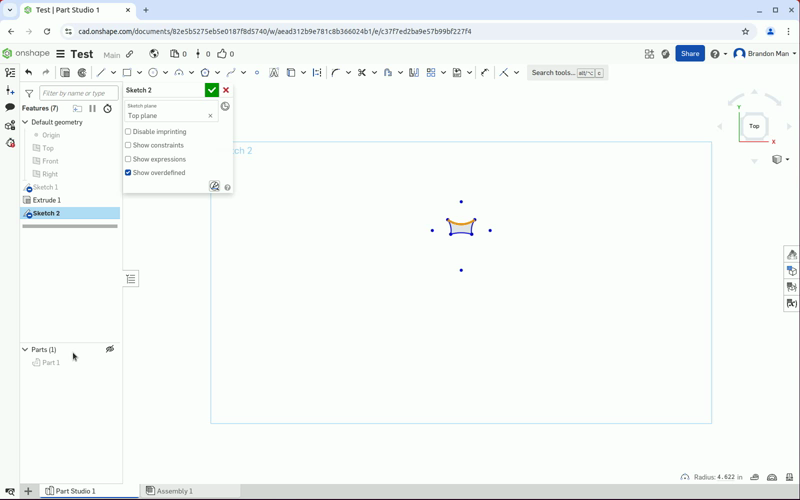
key(shift+e)
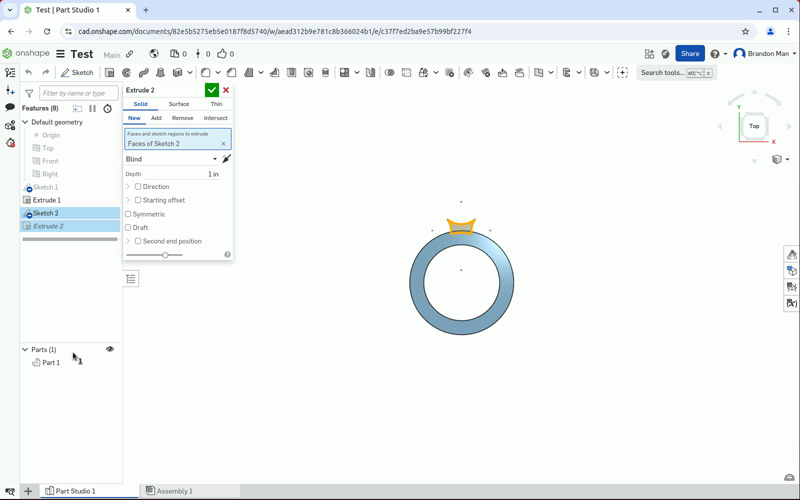
mouse_move(143, 106)
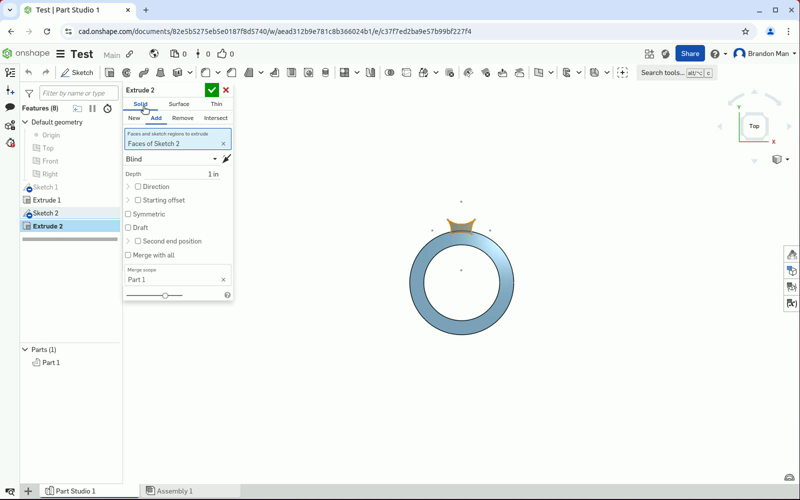
click(143, 106)
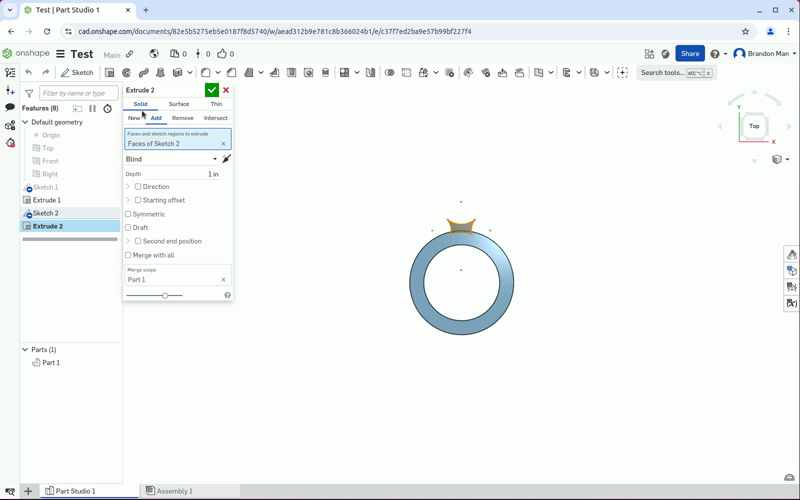
mouse_move(137, 120)
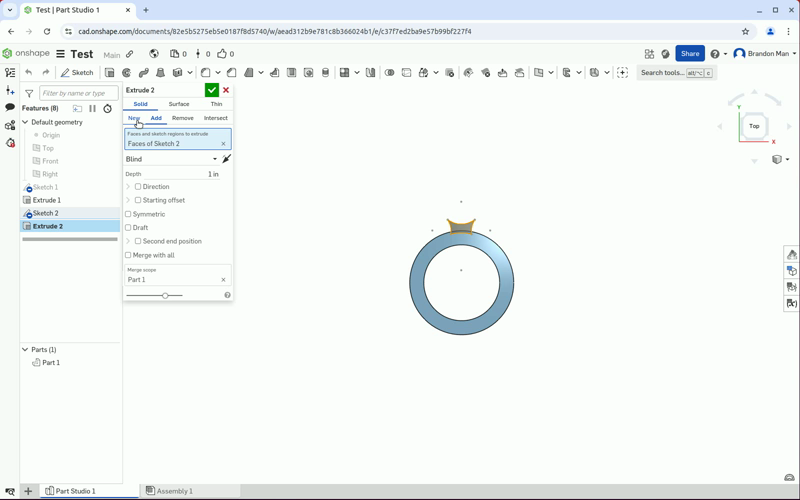
click(137, 120)
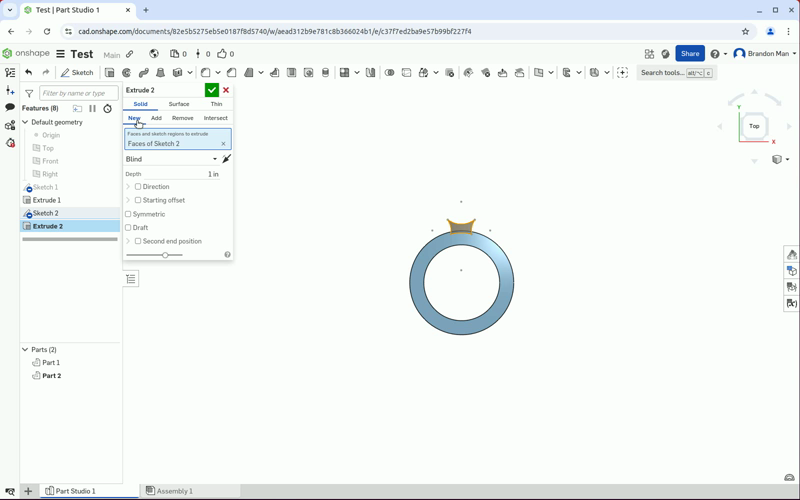
key(tab, 4)
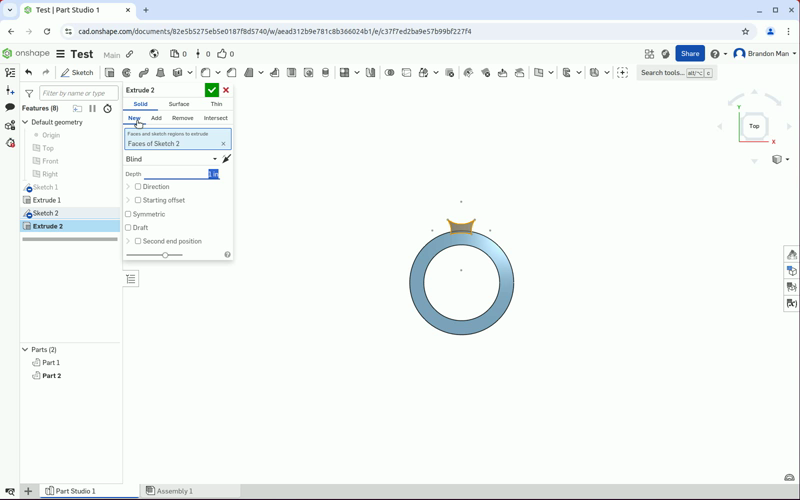
text(4.814)
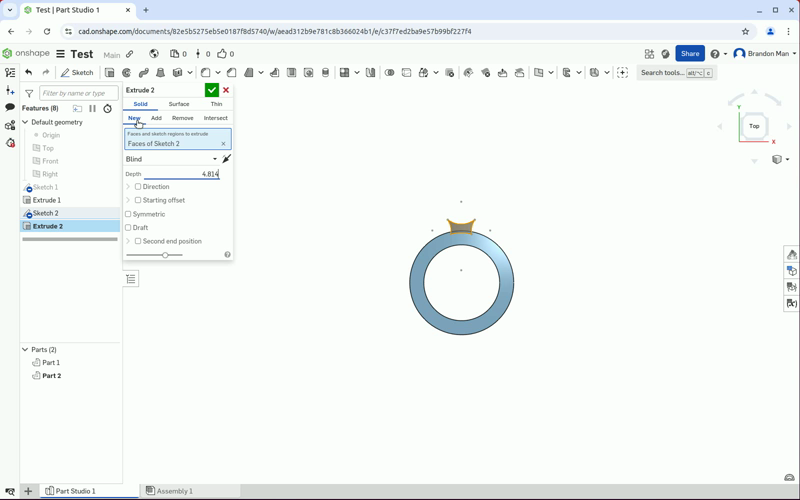
key(enter)
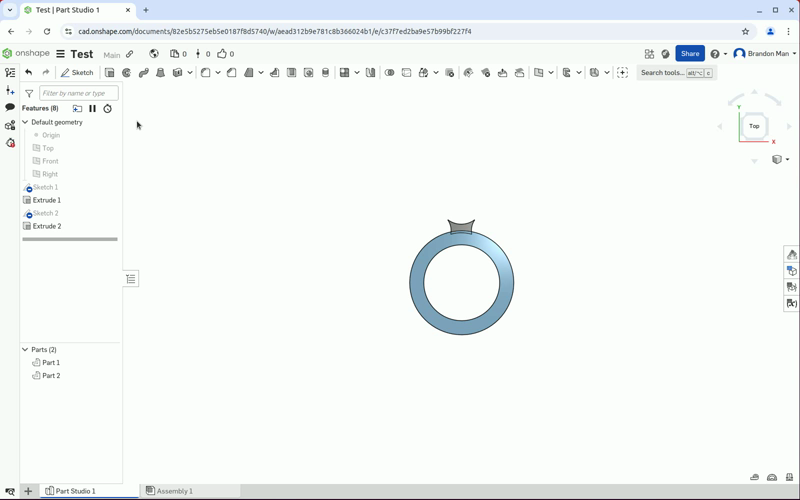
key(shift+h)
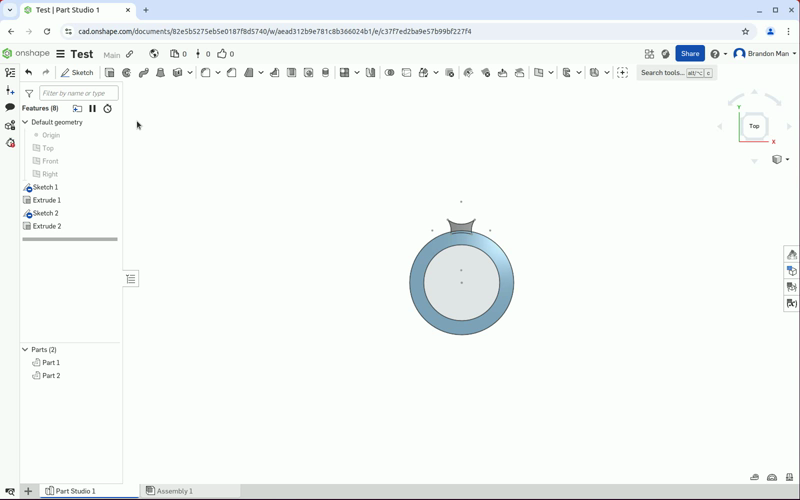
key(shift+h)
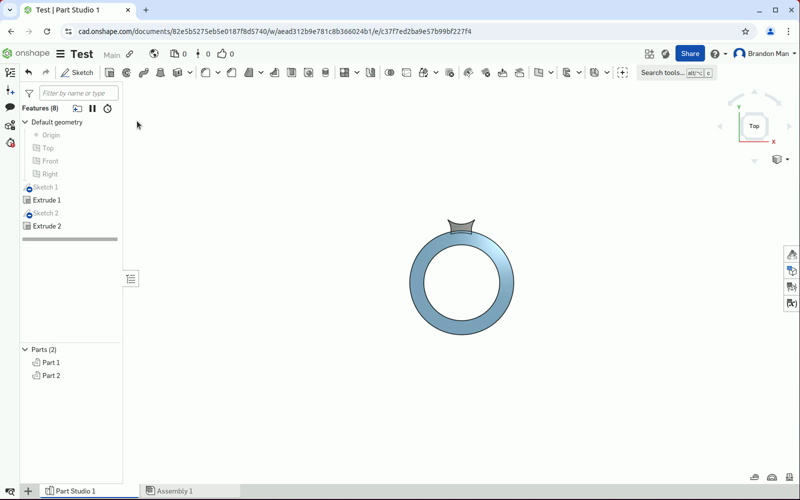
mouse_move(73, 189)
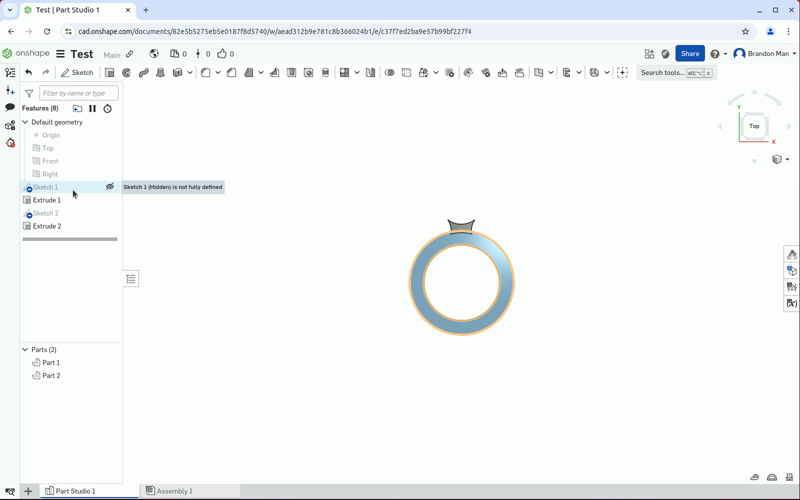
click(73, 189)
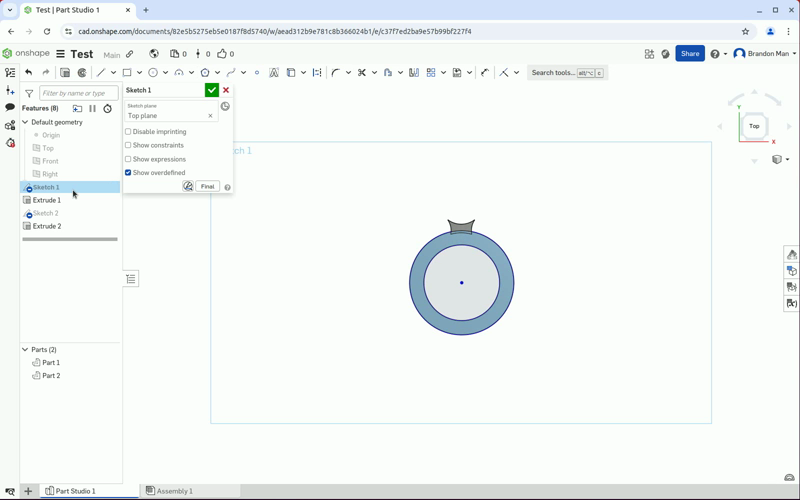
mouse_move(229, 92)
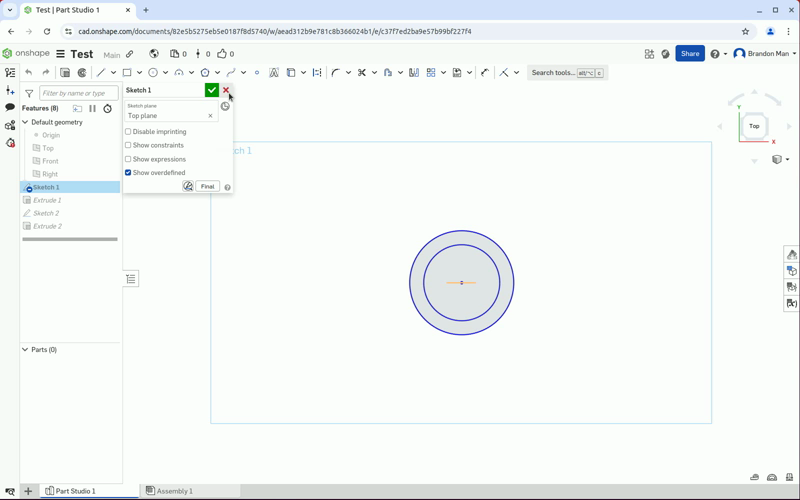
click(229, 92)
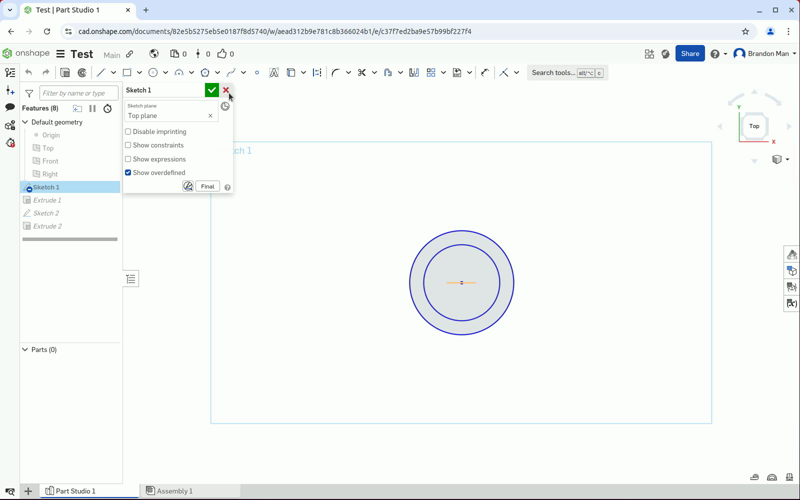
key(shift+s)
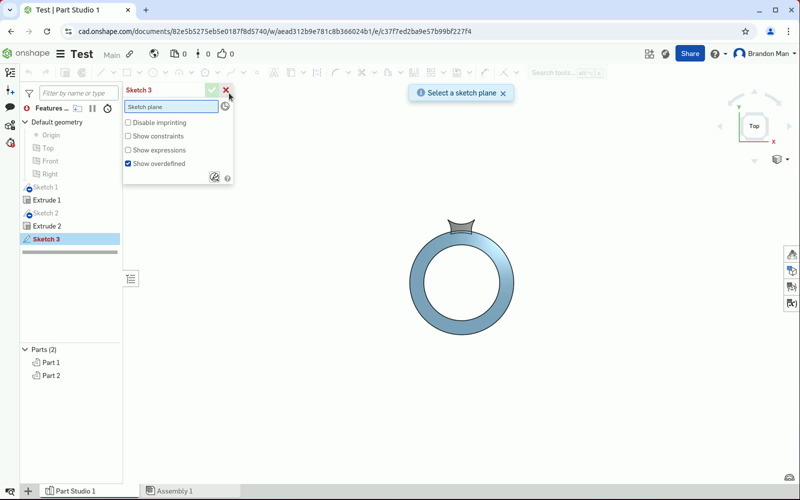
mouse_move(73, 150)
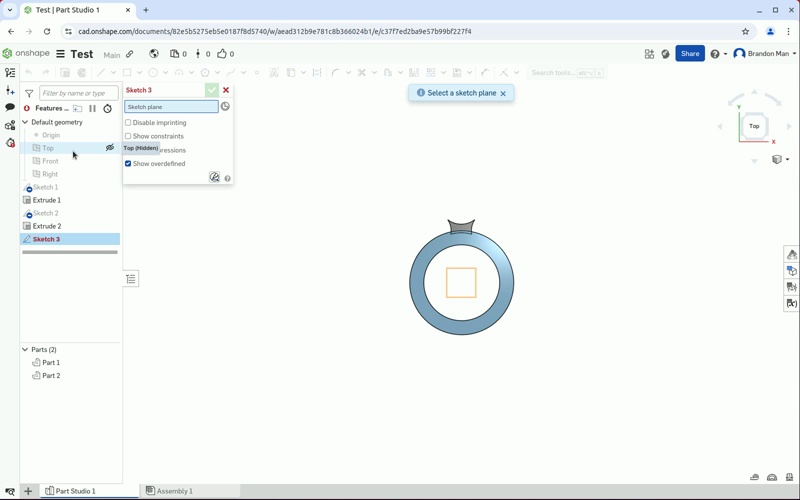
click(73, 150)
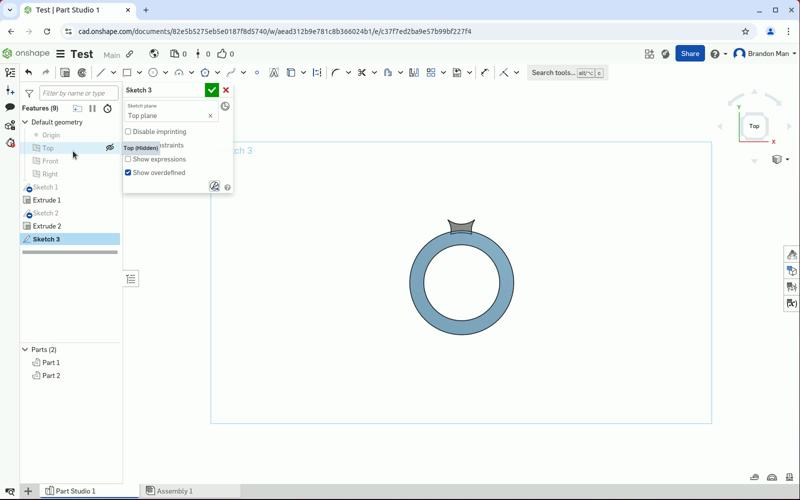
mouse_move(73, 352)
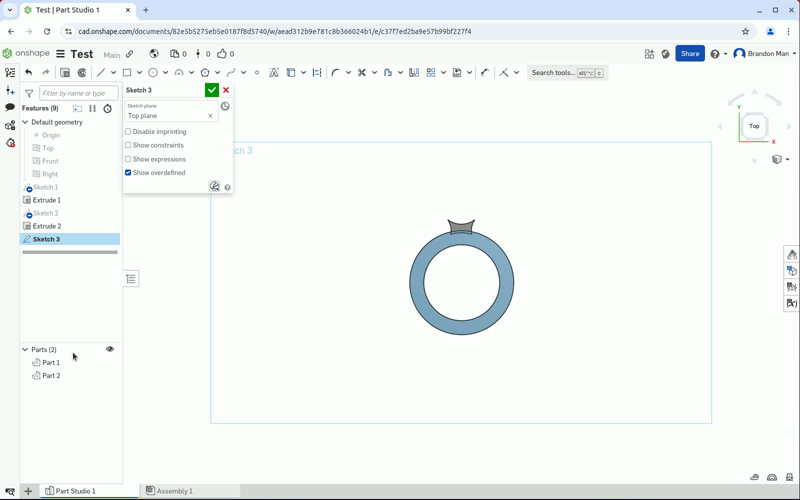
key(y)
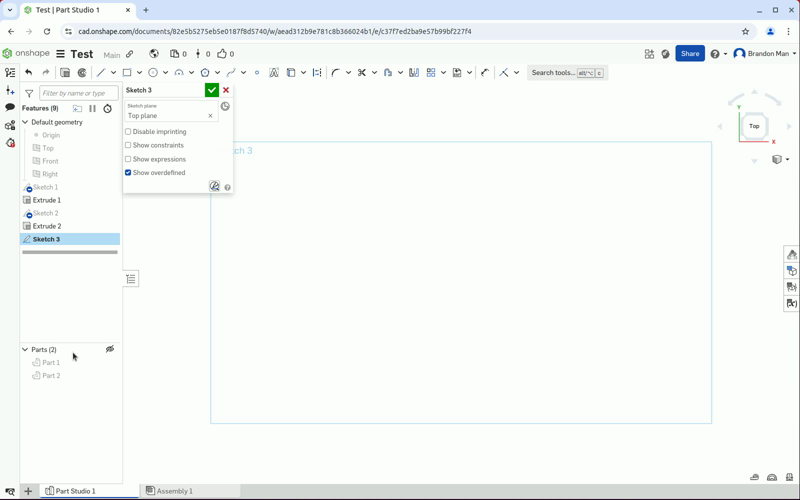
key(a)
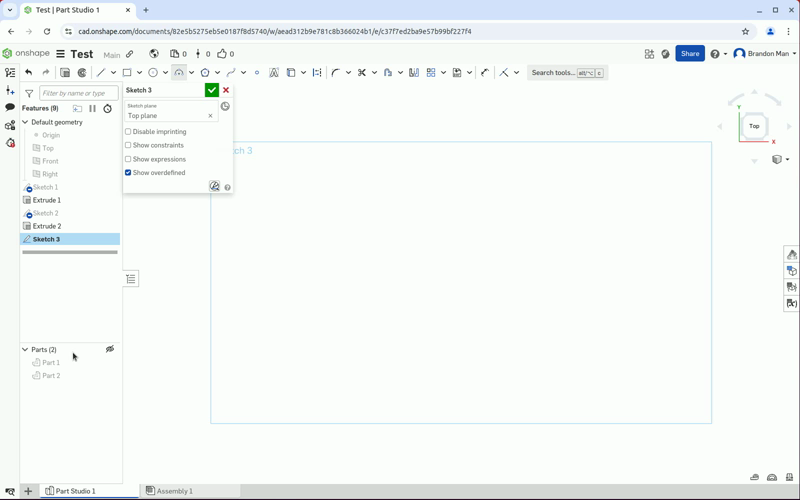
key_down(shift)
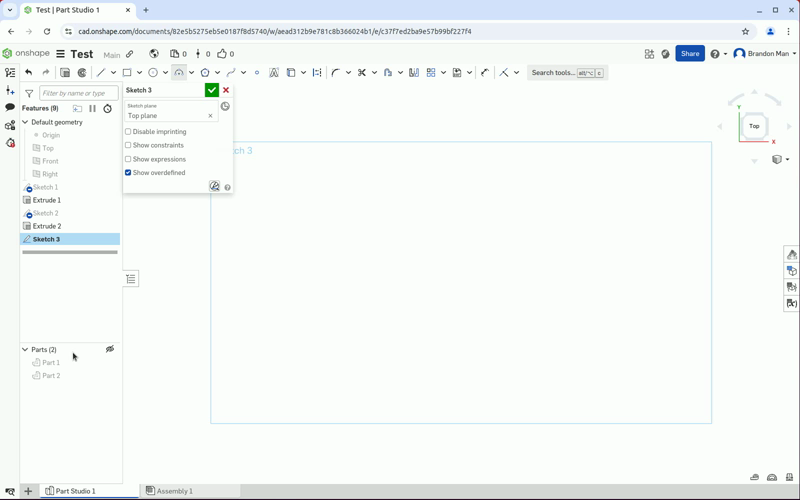
mouse_move(444, 189)
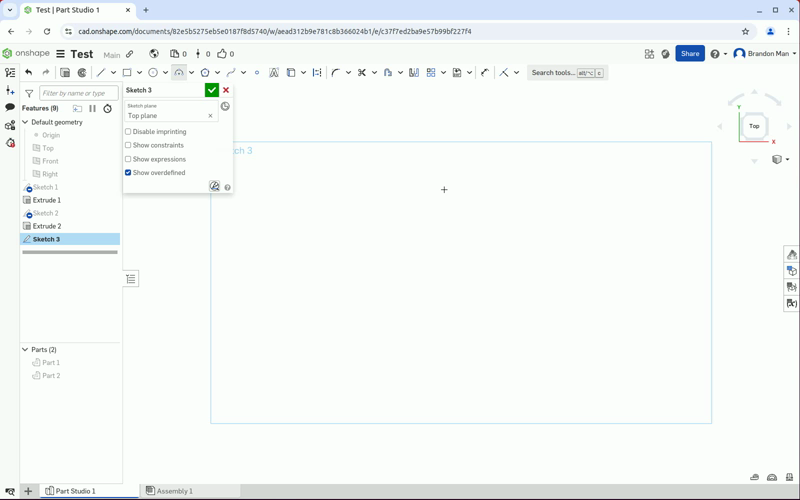
click(444, 189)
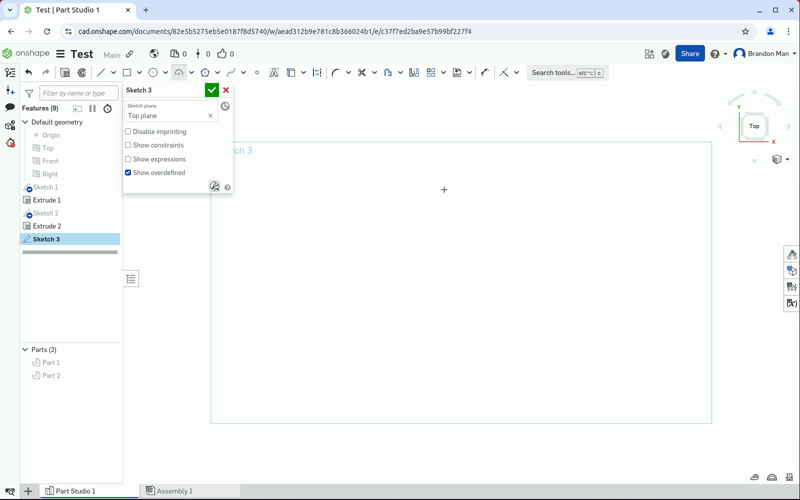
key_up(shift)
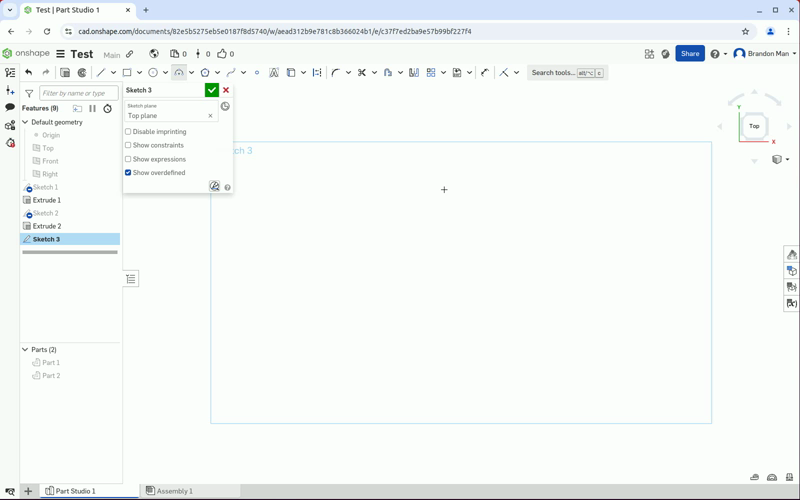
key_down(shift)
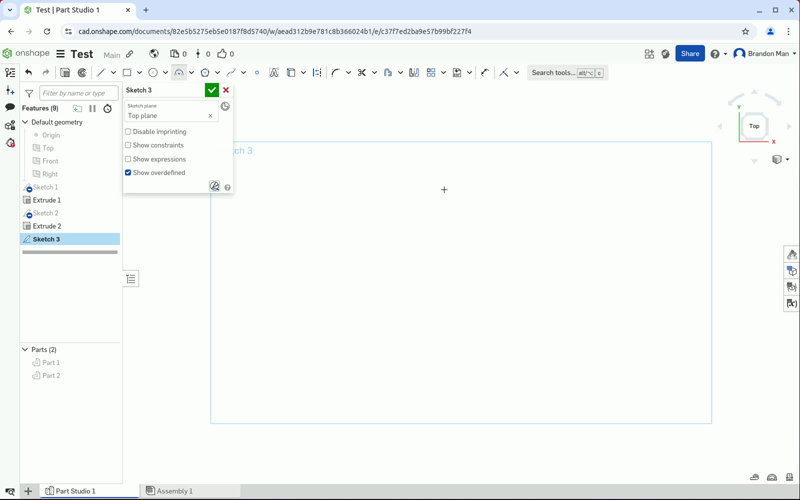
mouse_move(445, 187)
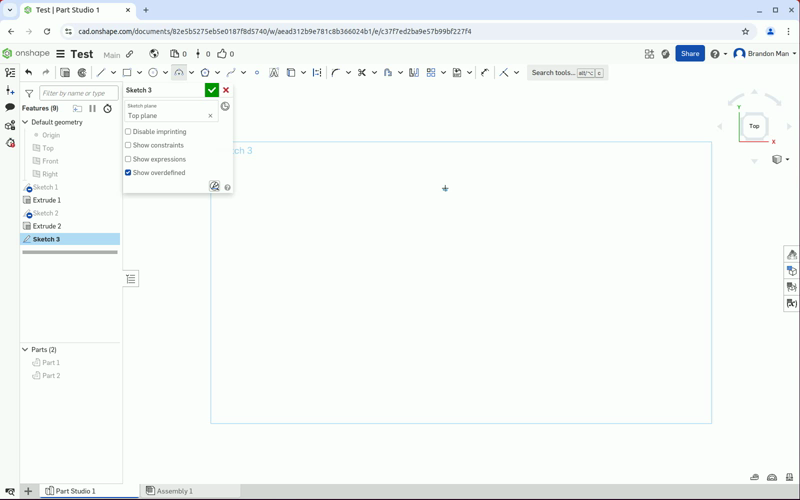
scroll(6)
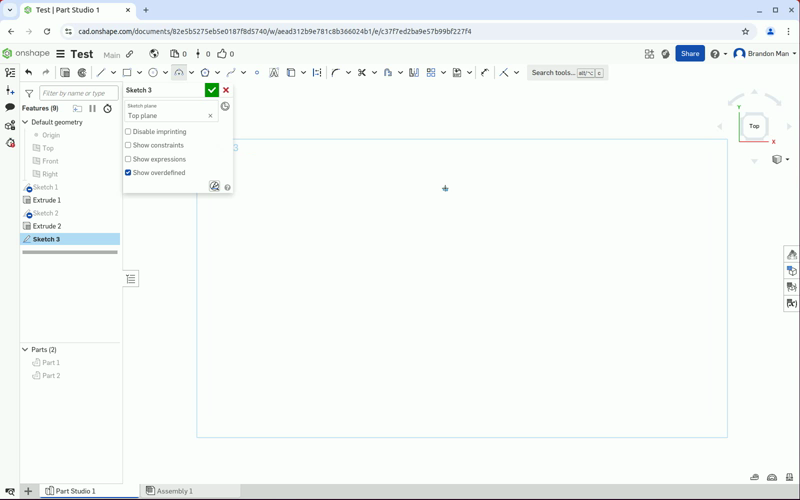
scroll(6)
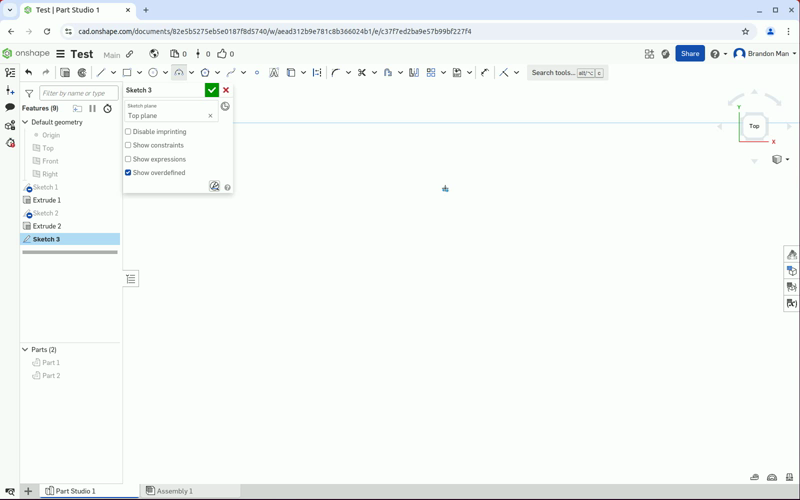
scroll(6)
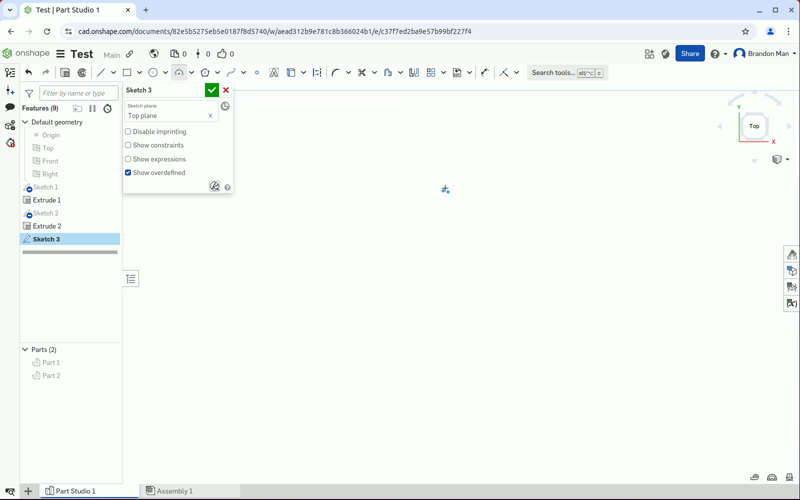
scroll(6)
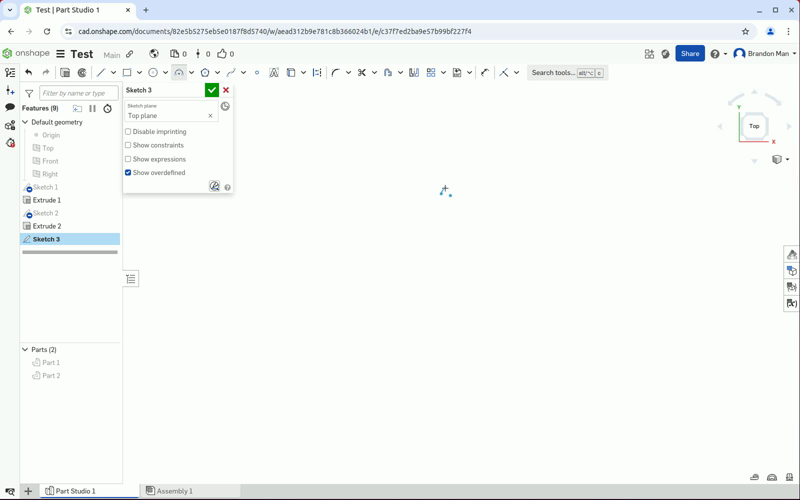
scroll(6)
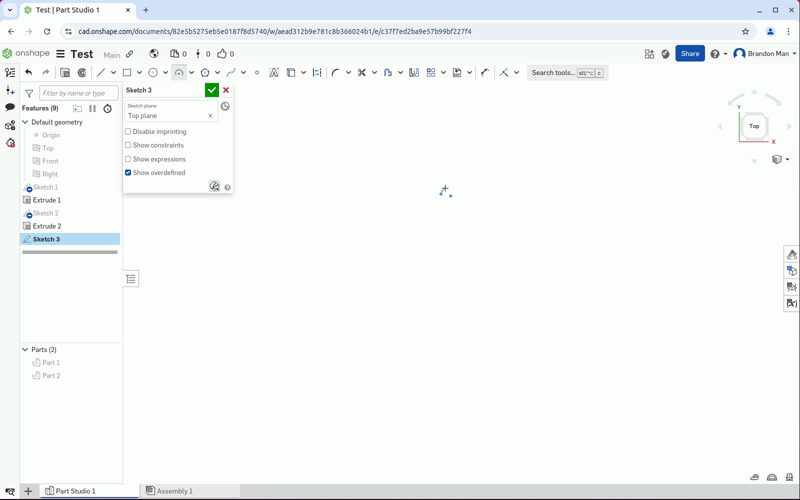
scroll(6)
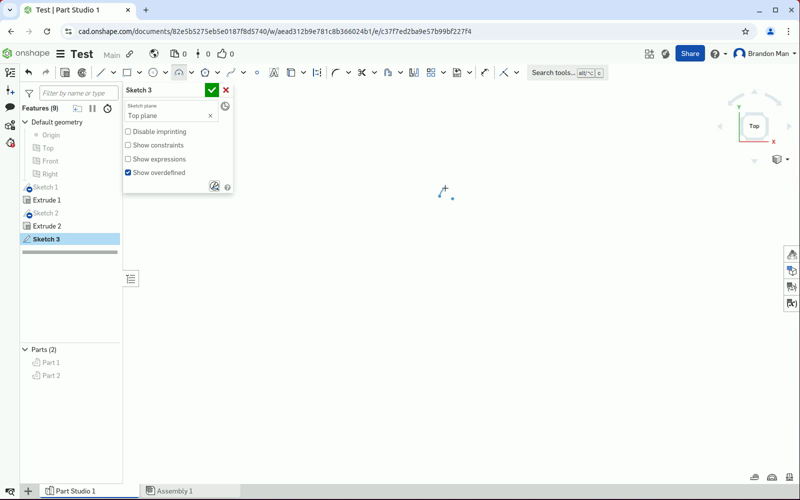
scroll(6)
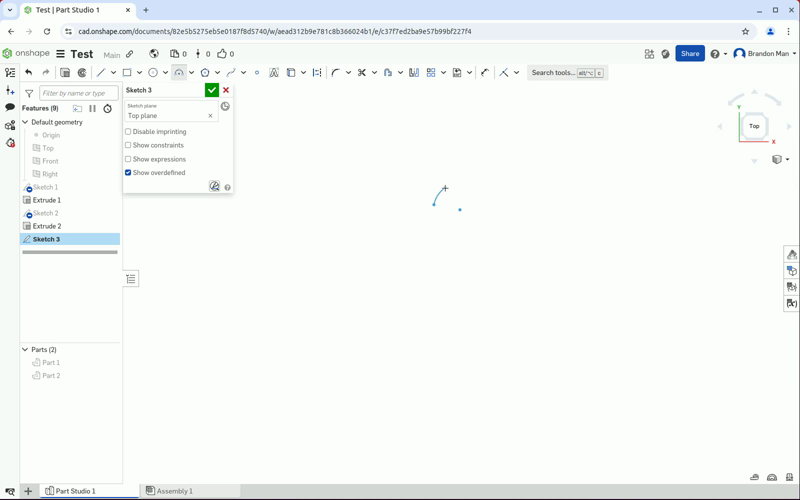
click(445, 187)
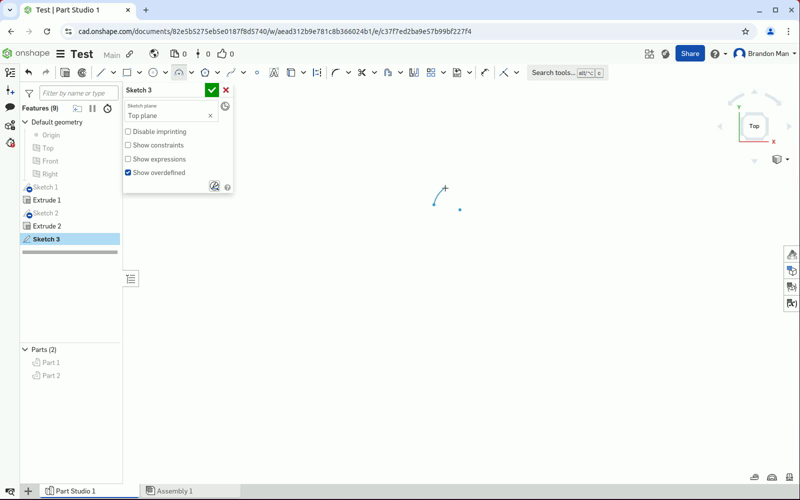
scroll(-6)
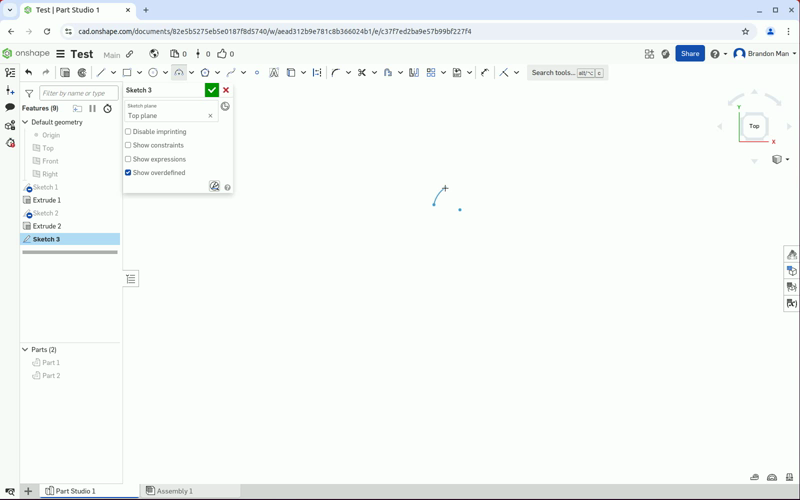
scroll(-6)
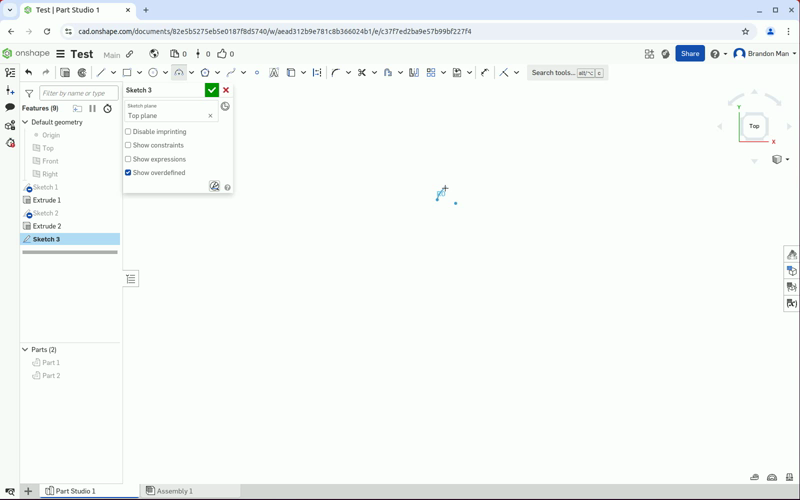
scroll(-6)
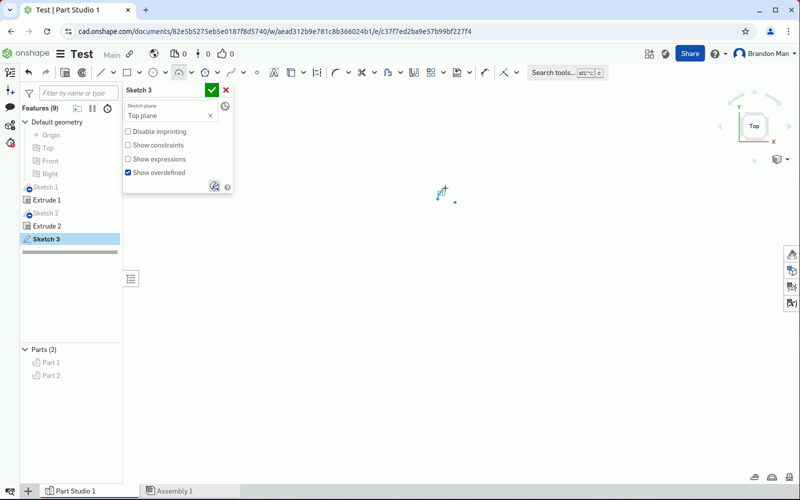
scroll(-6)
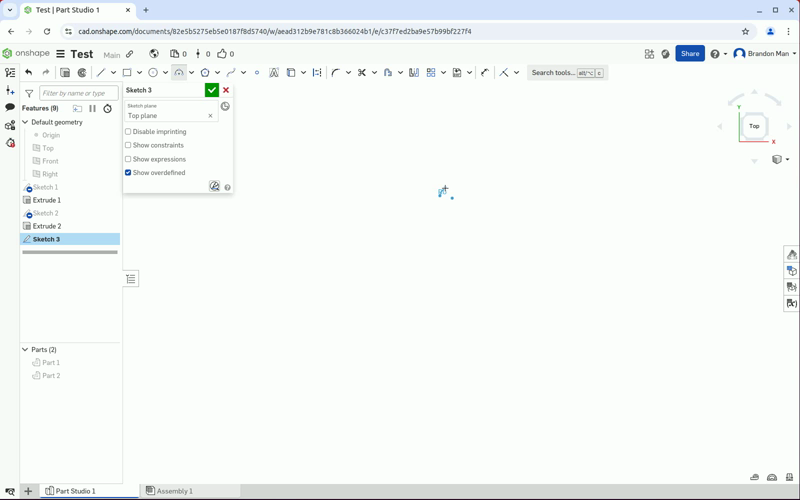
scroll(-6)
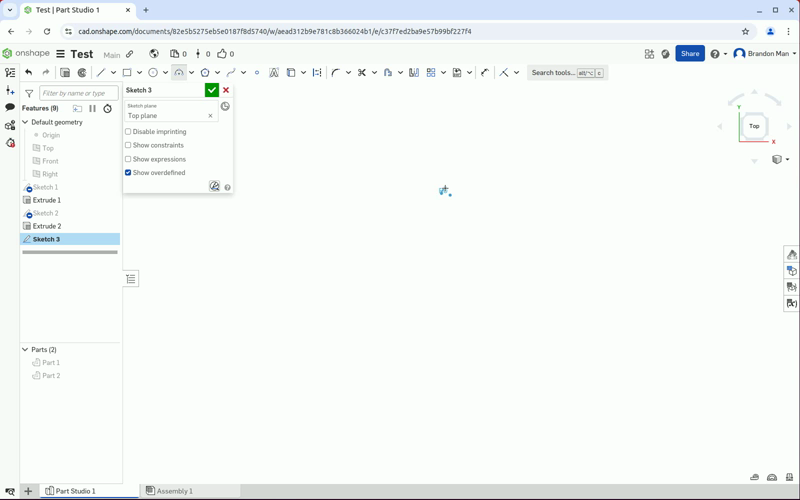
scroll(-6)
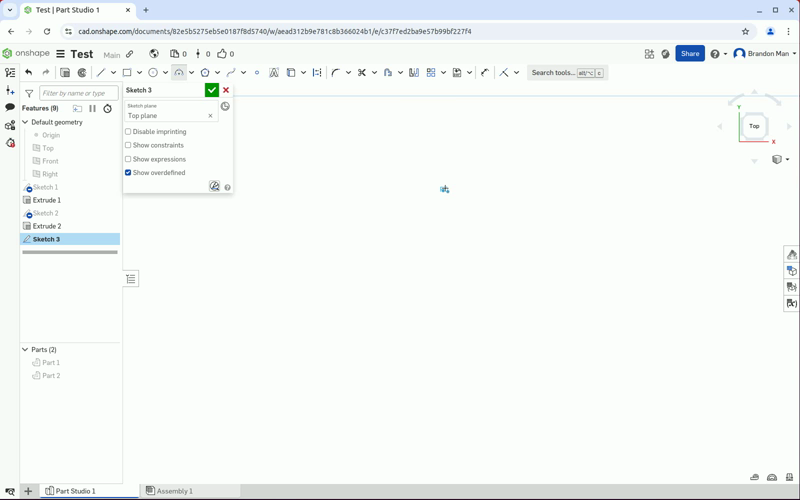
scroll(-6)
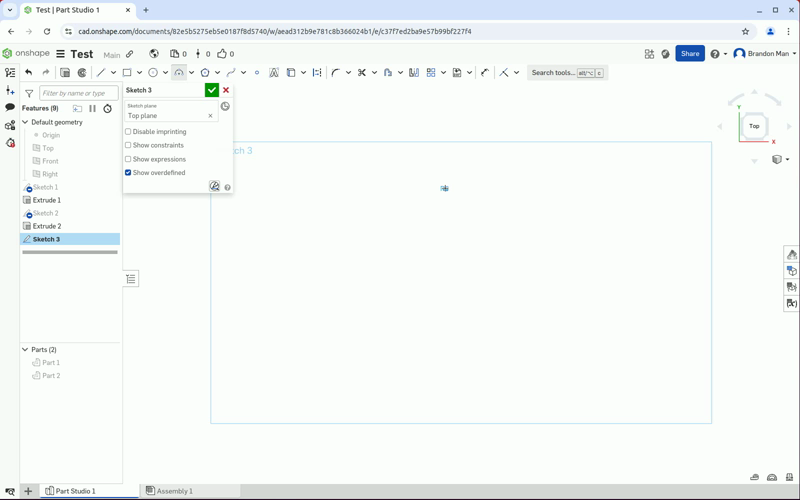
mouse_move(478, 211)
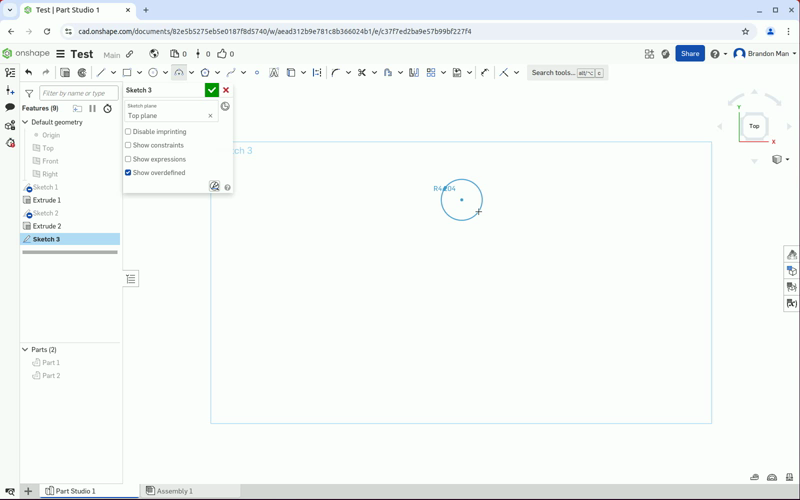
scroll(6)
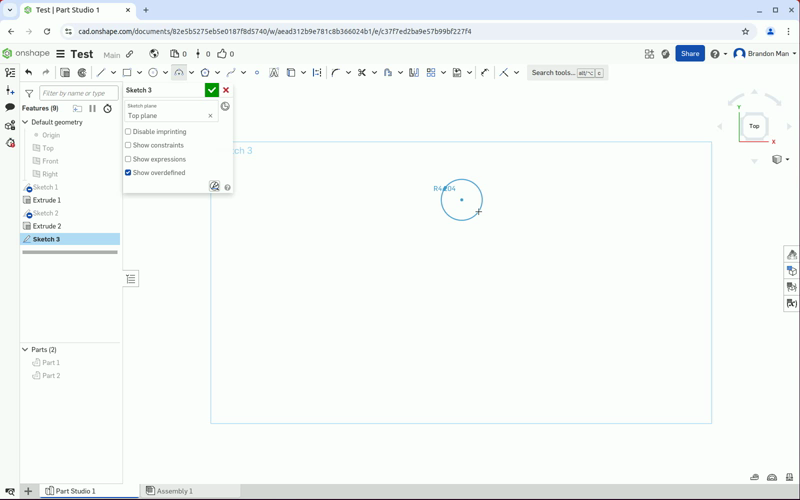
scroll(6)
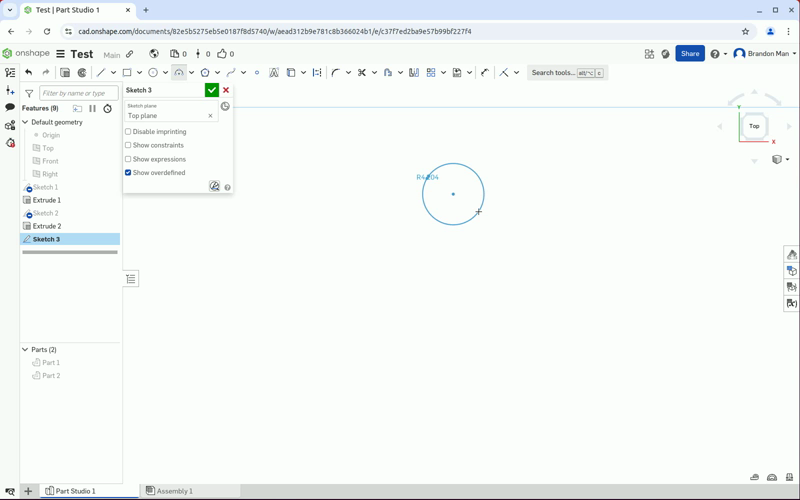
scroll(6)
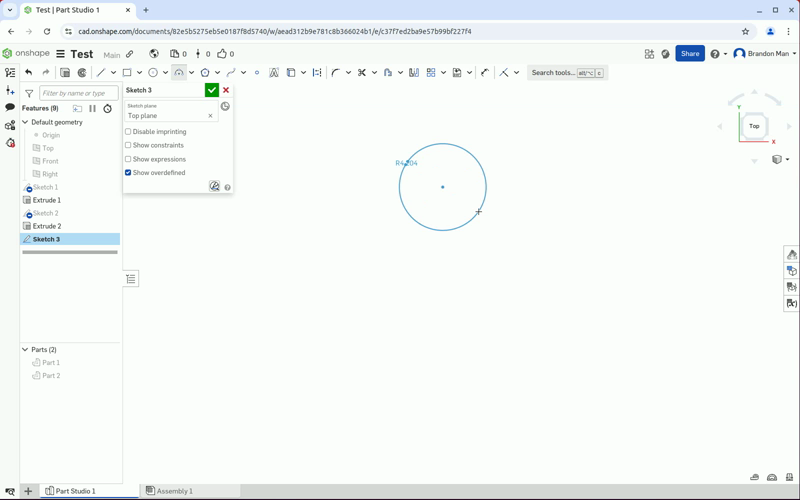
scroll(6)
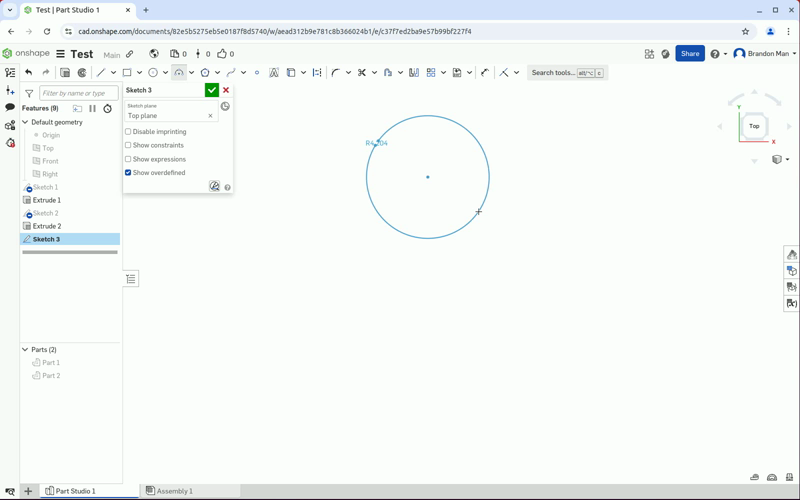
scroll(6)
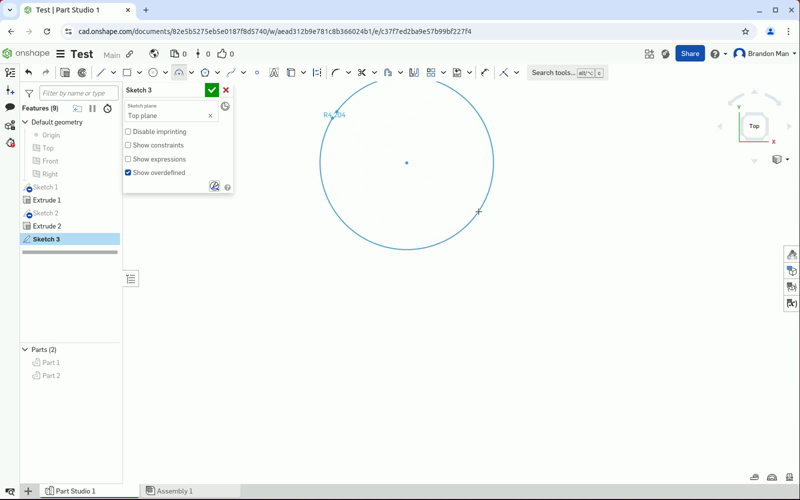
scroll(6)
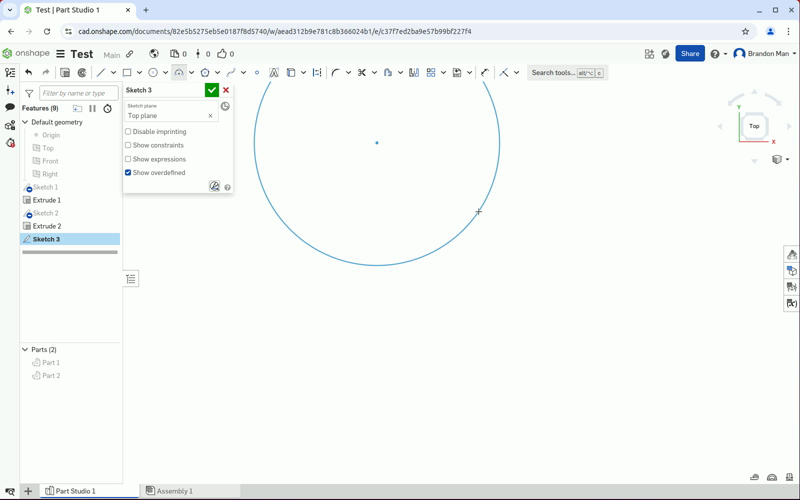
scroll(6)
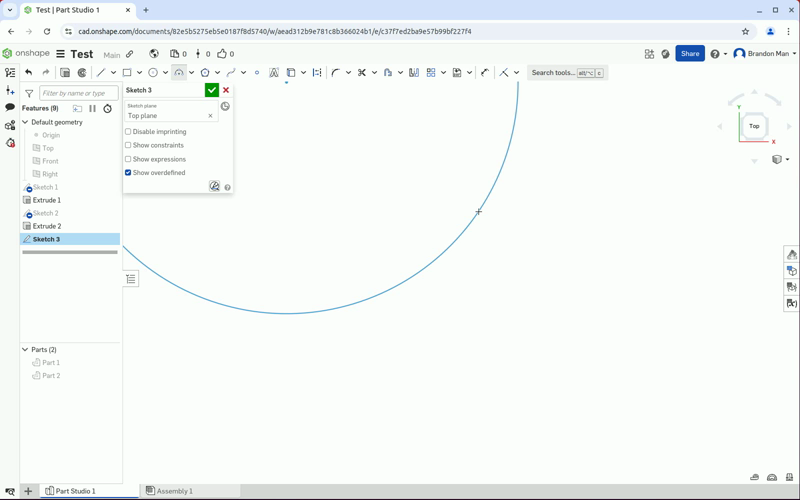
click(478, 211)
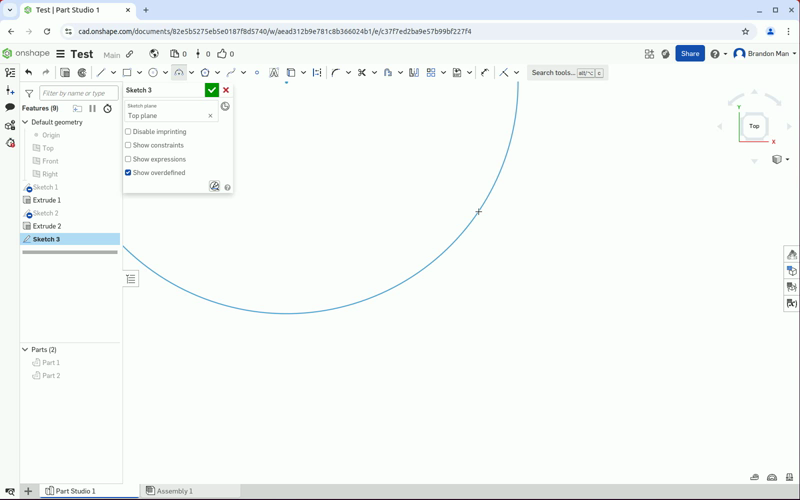
scroll(-6)
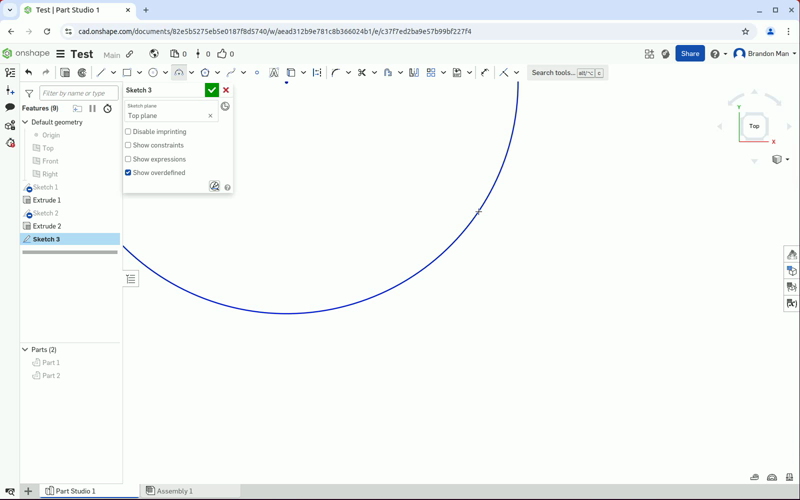
scroll(-6)
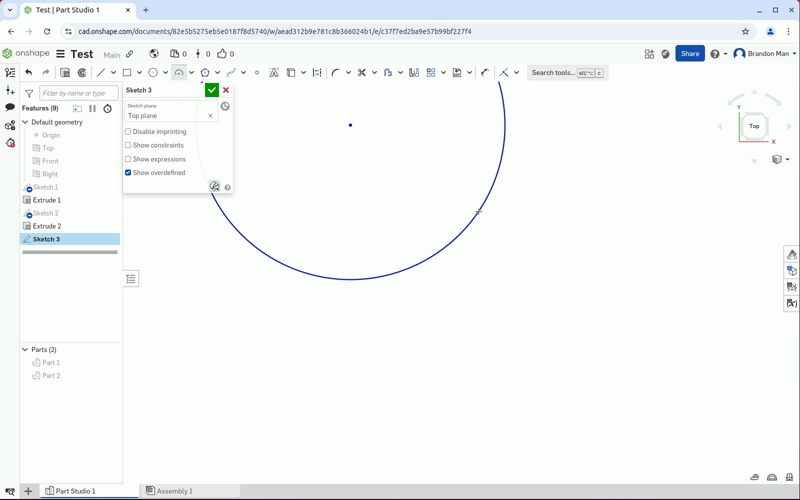
scroll(-6)
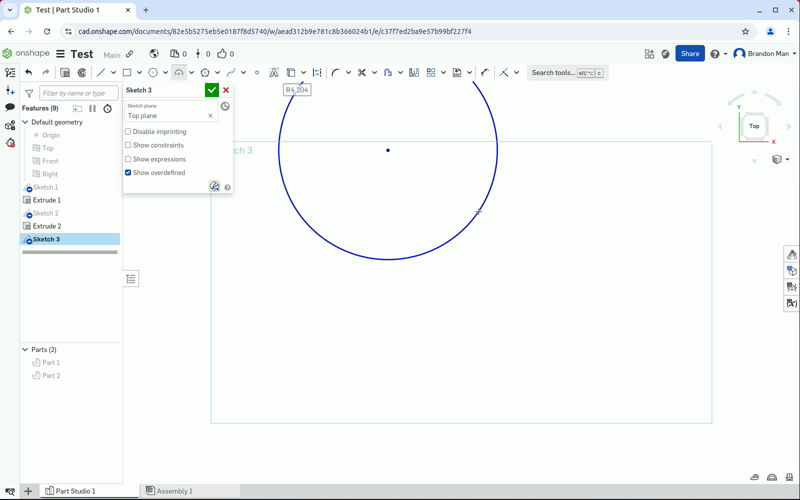
scroll(-6)
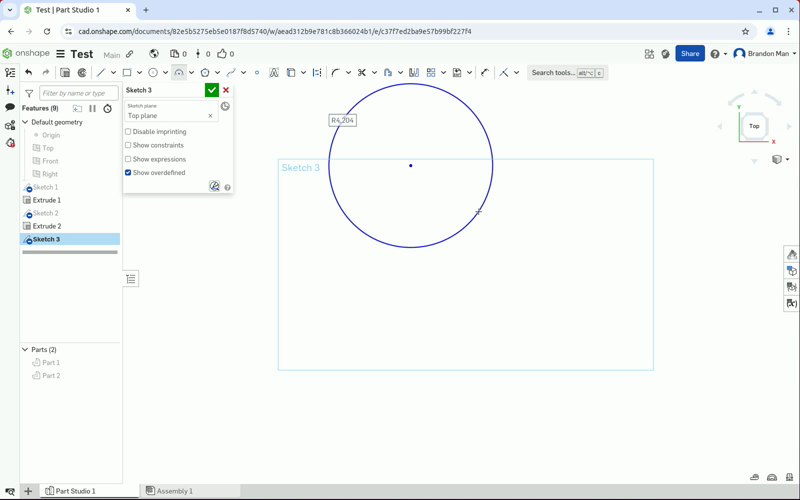
scroll(-6)
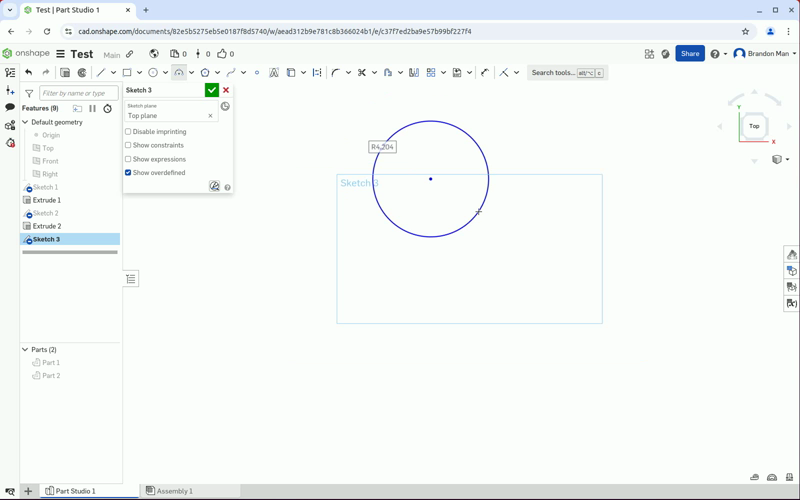
scroll(-6)
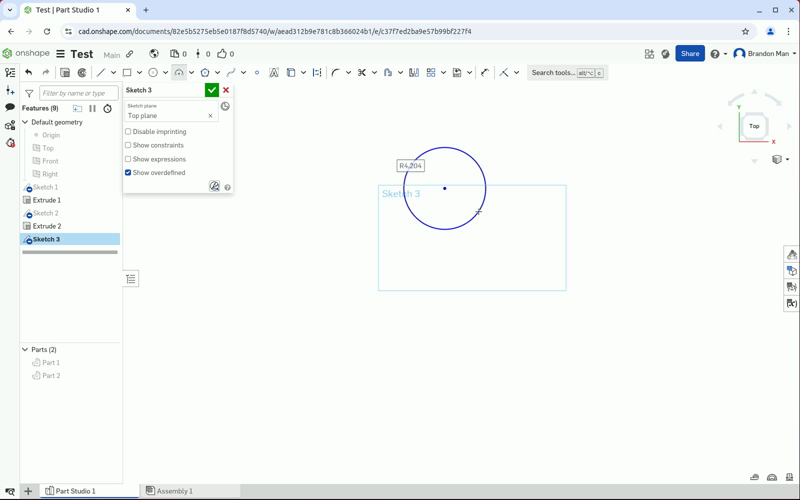
scroll(-6)
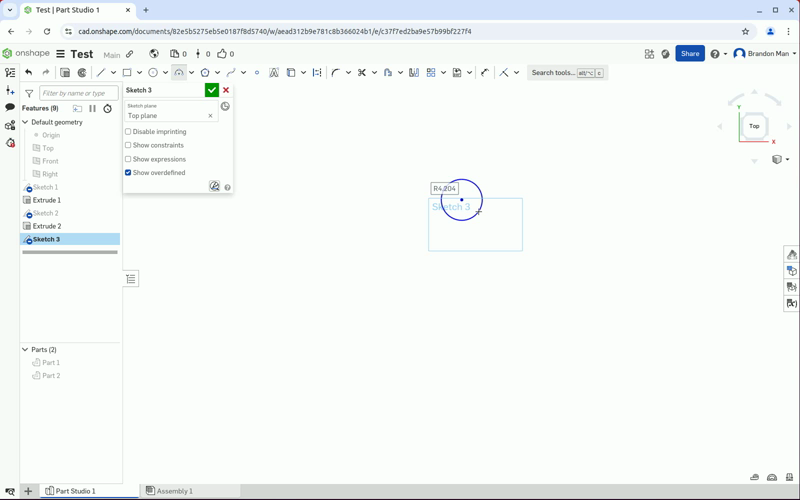
key_up(shift)
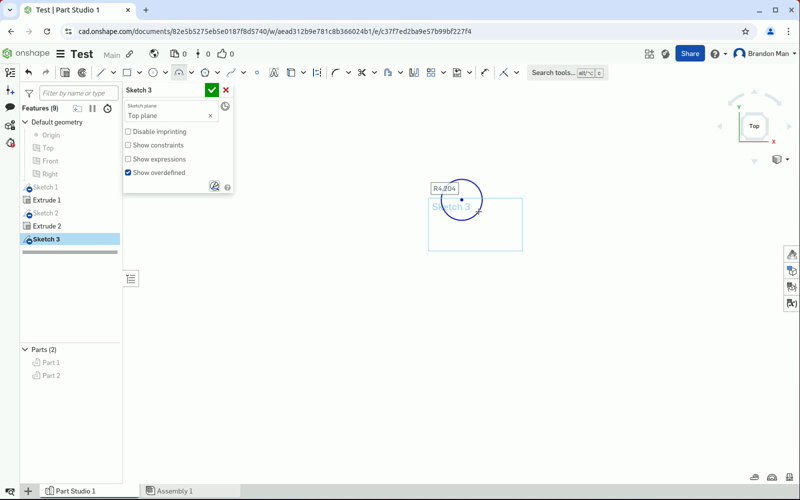
mouse_move(445, 187)
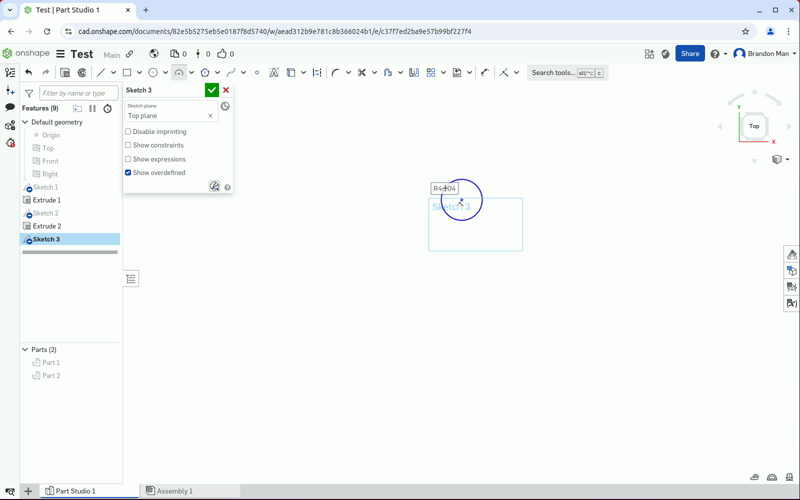
scroll(6)
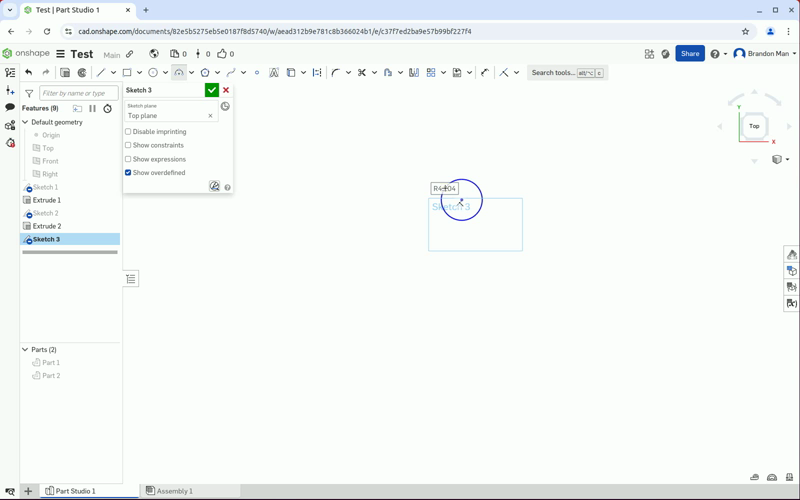
scroll(6)
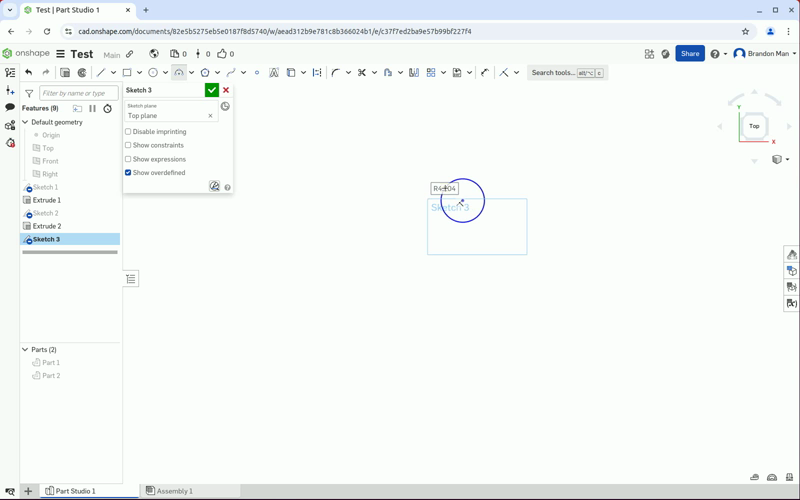
scroll(6)
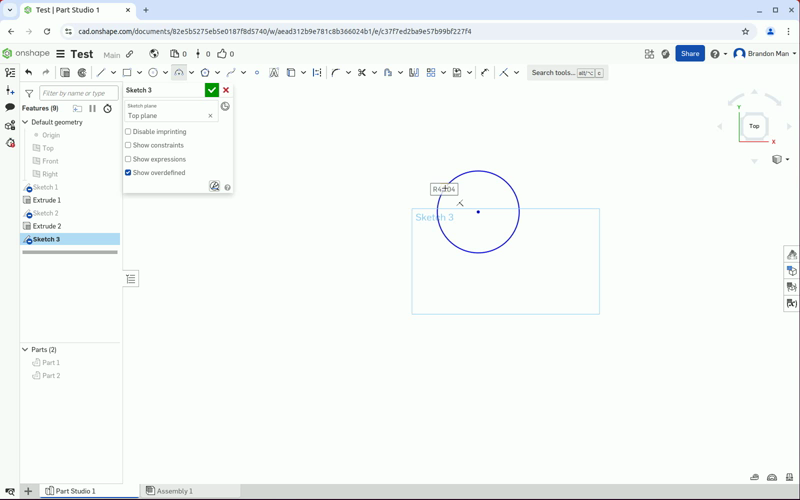
scroll(6)
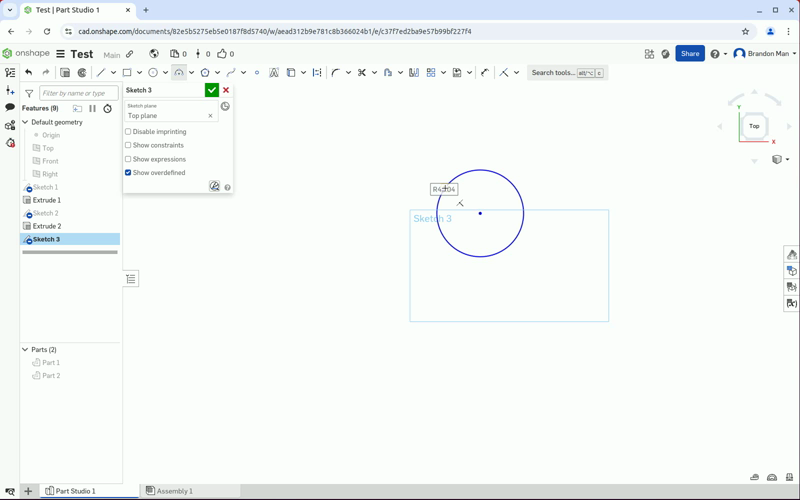
scroll(6)
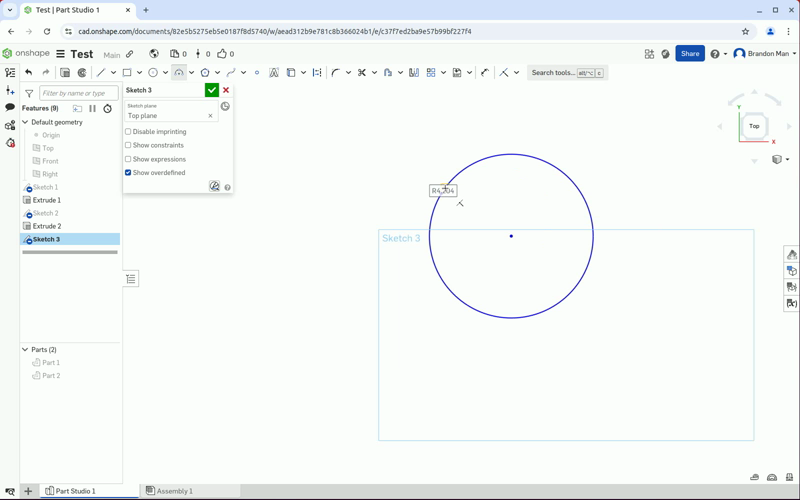
scroll(6)
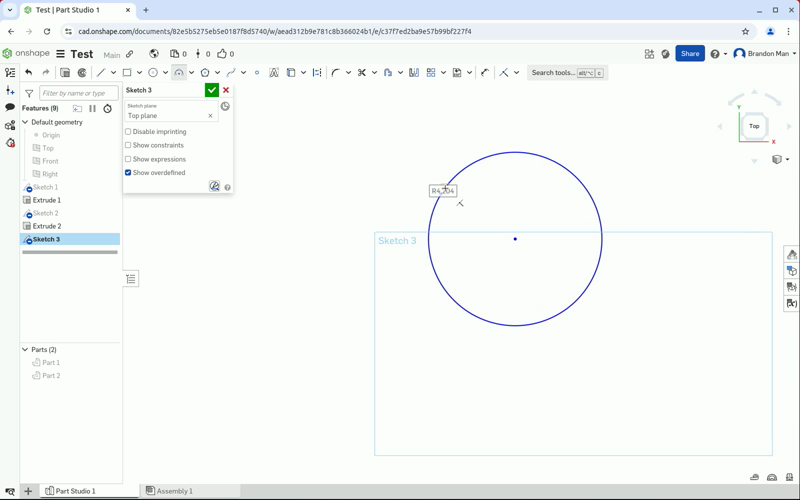
scroll(6)
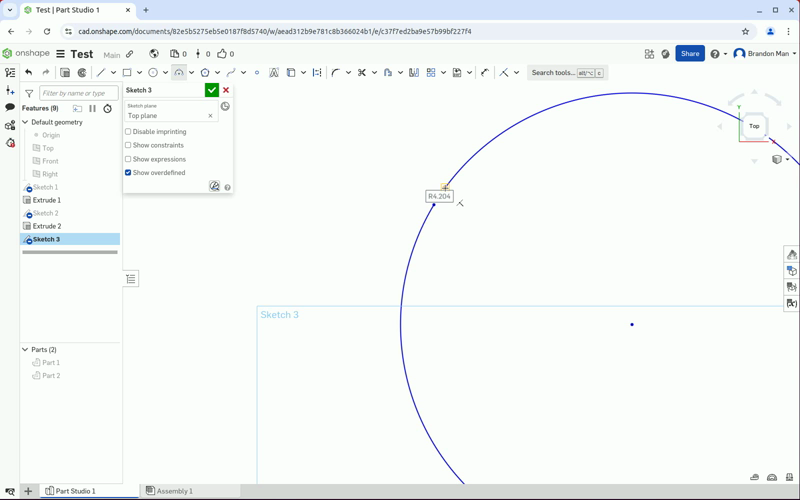
click(445, 187)
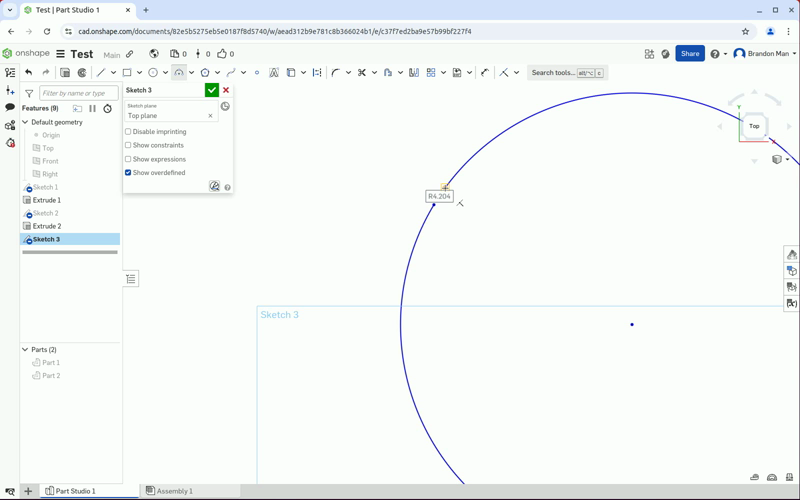
scroll(-6)
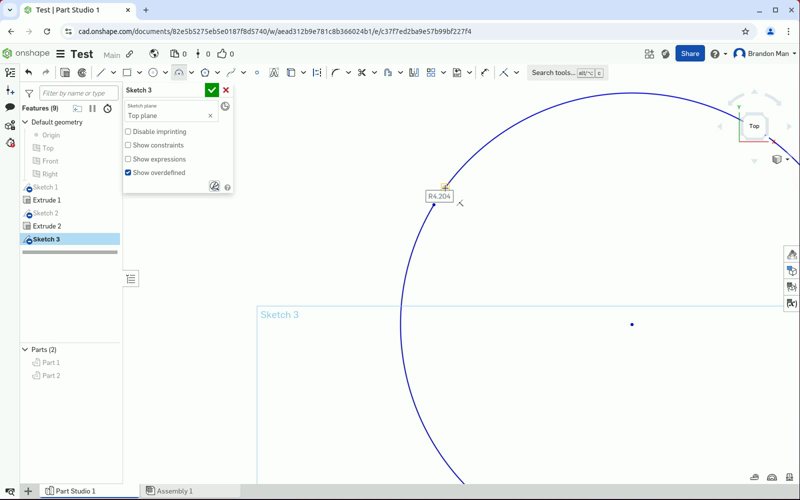
scroll(-6)
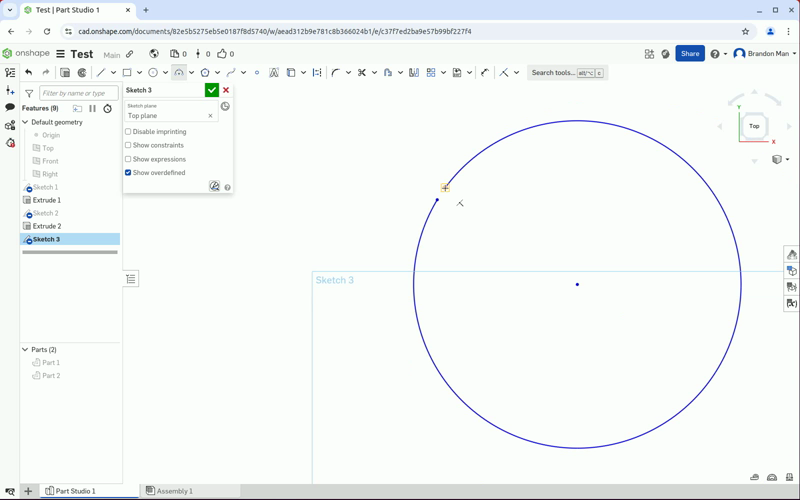
scroll(-6)
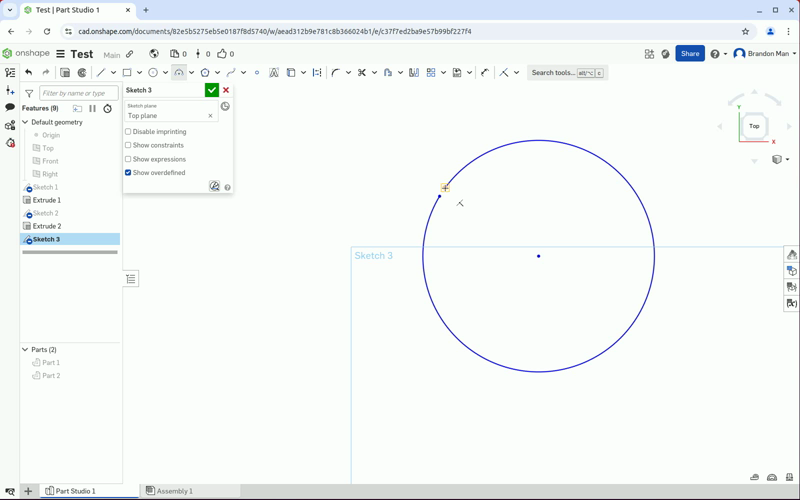
scroll(-6)
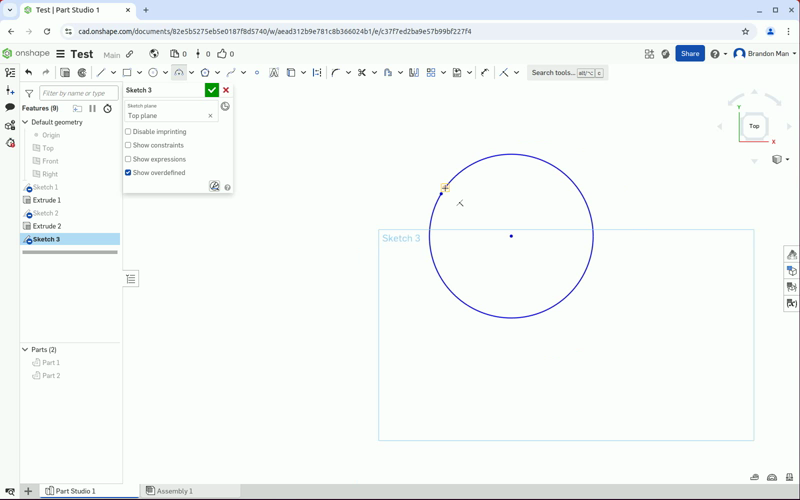
scroll(-6)
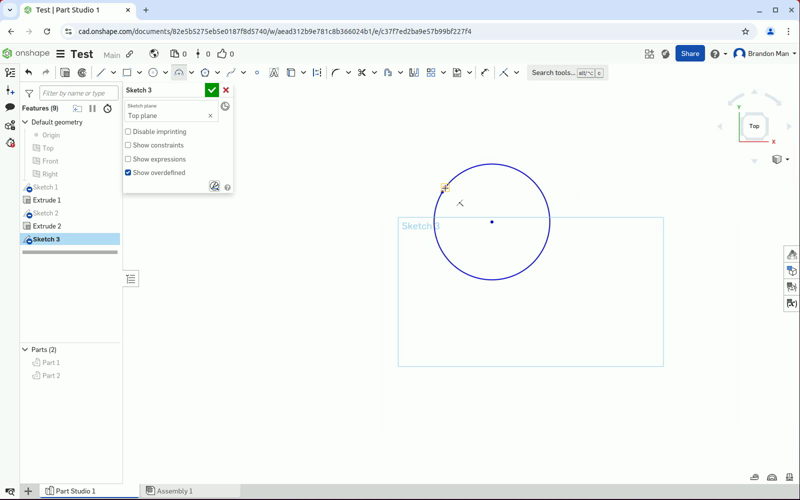
scroll(-6)
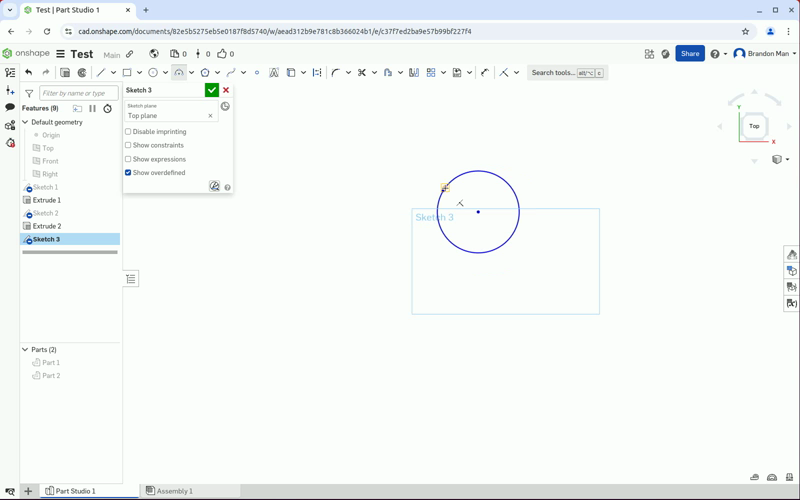
scroll(-6)
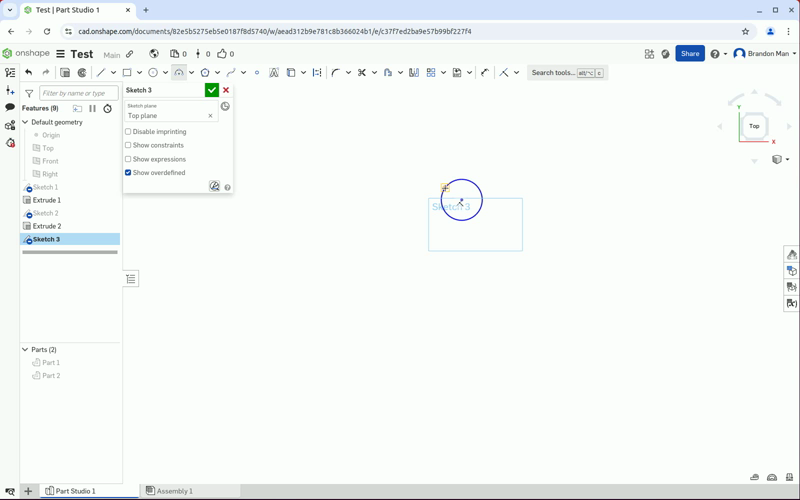
mouse_move(444, 189)
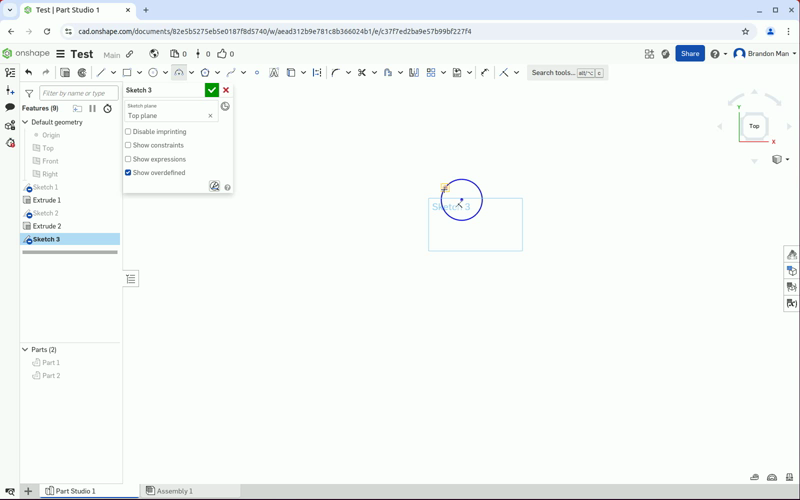
scroll(6)
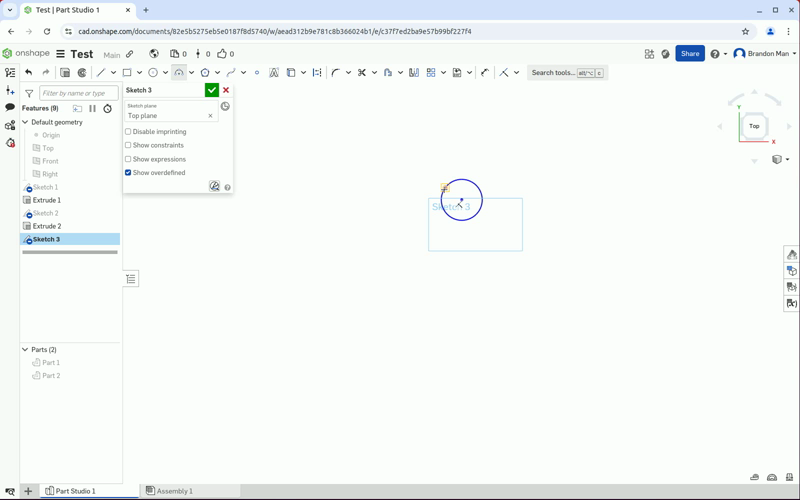
scroll(6)
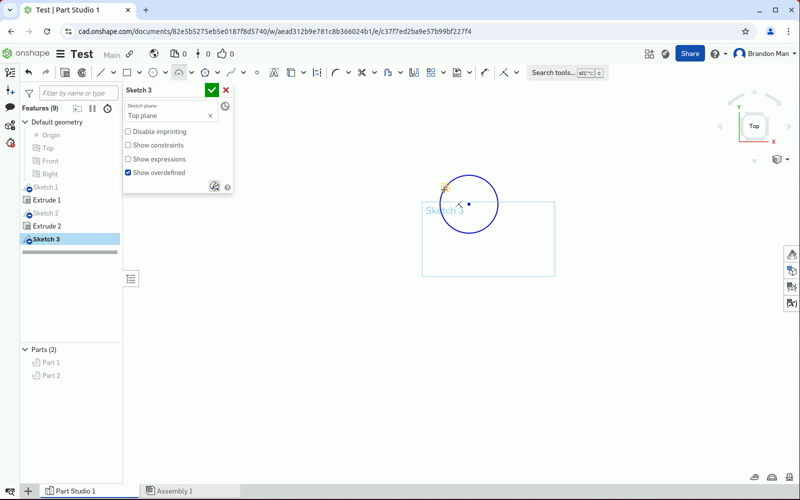
scroll(6)
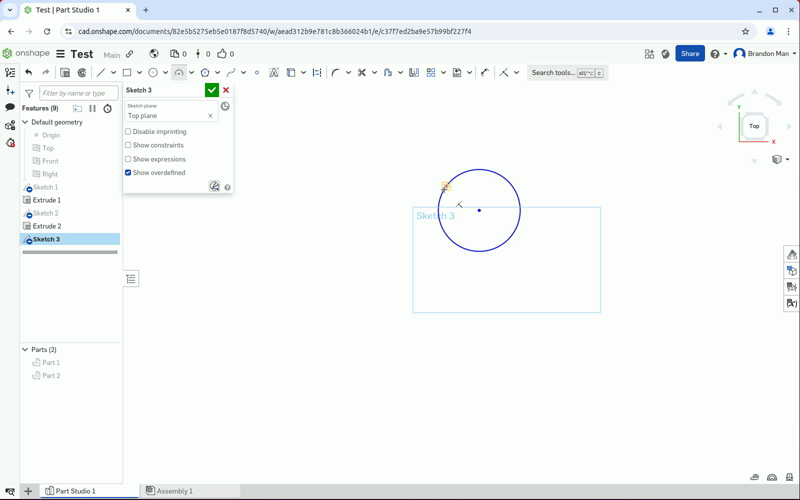
scroll(6)
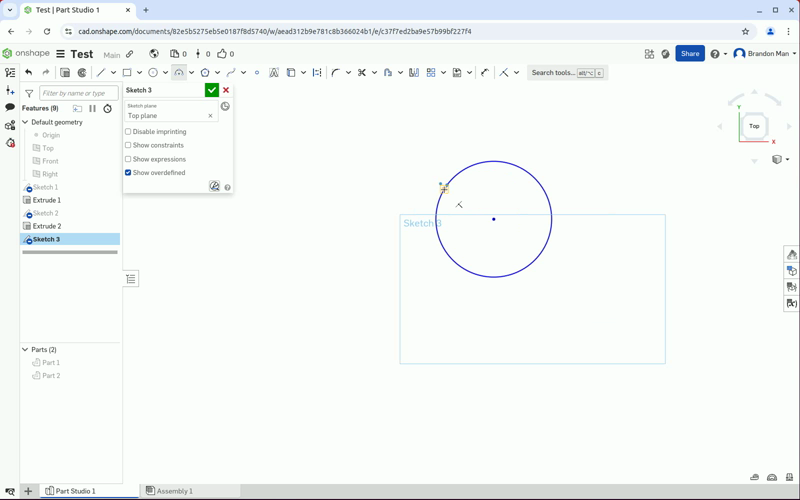
scroll(6)
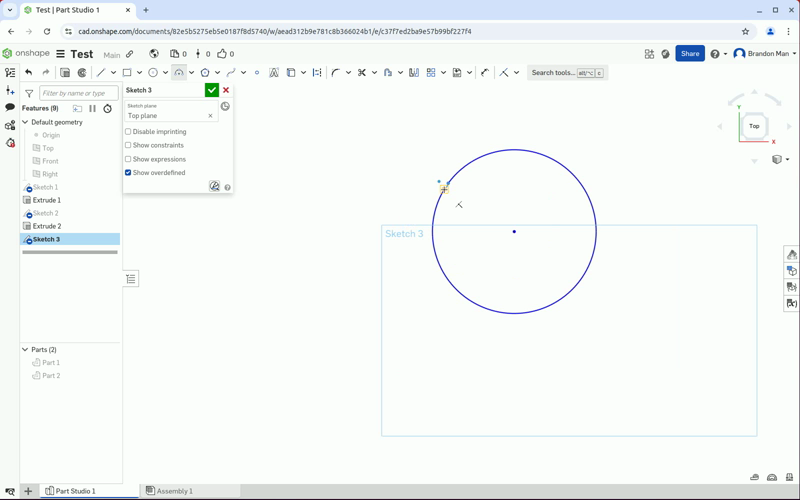
scroll(6)
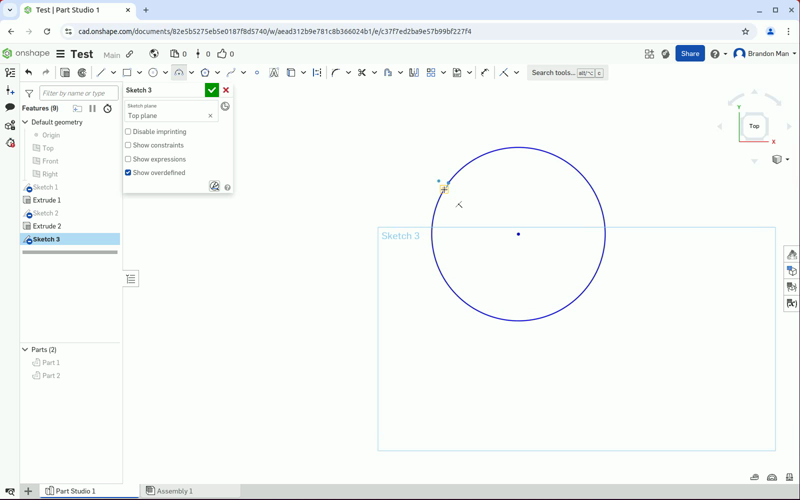
scroll(6)
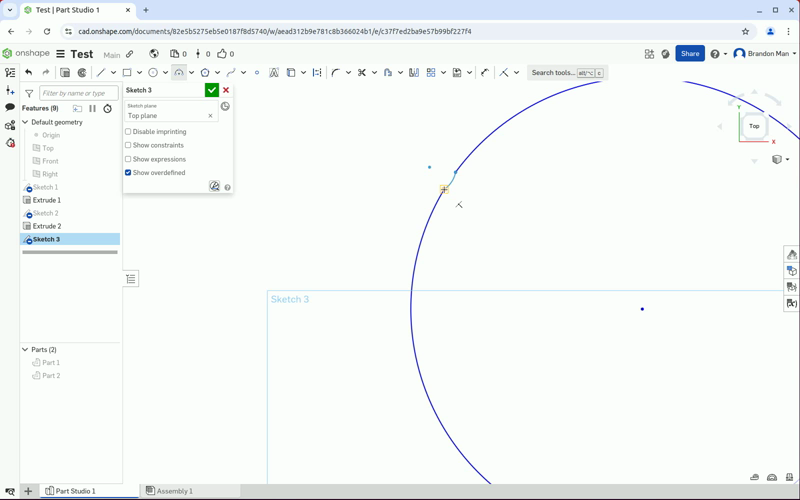
click(444, 189)
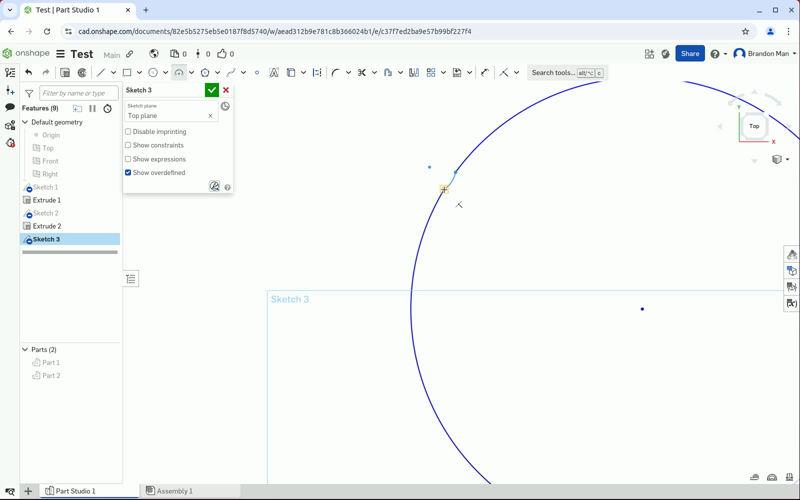
scroll(-6)
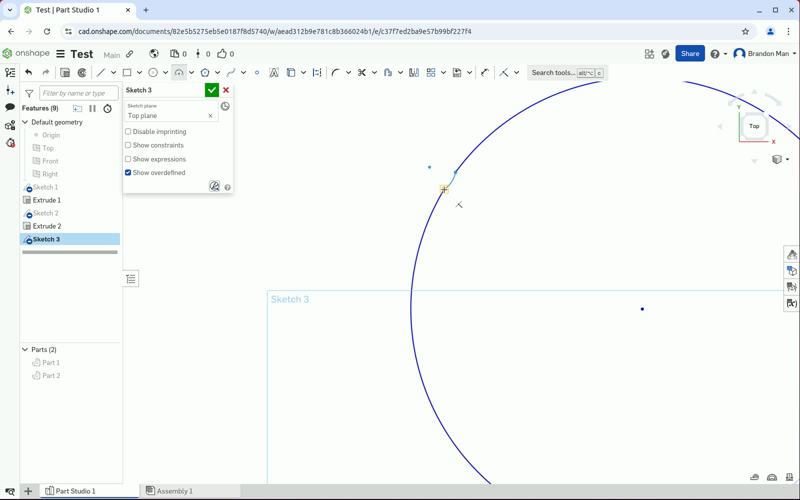
scroll(-6)
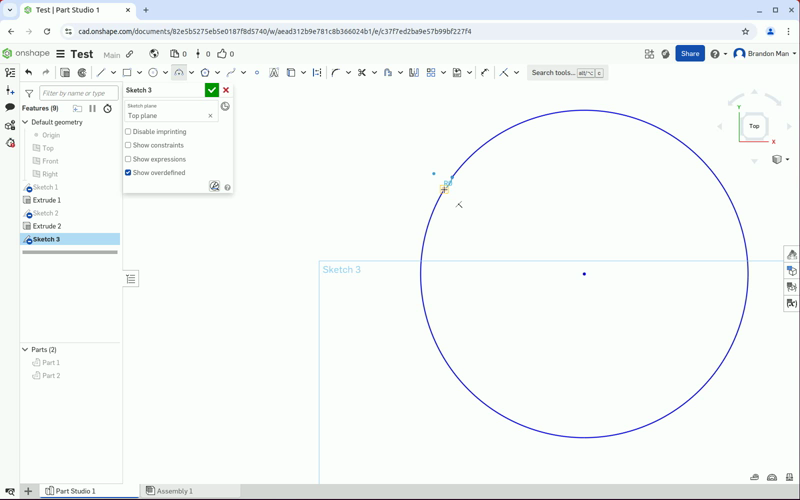
scroll(-6)
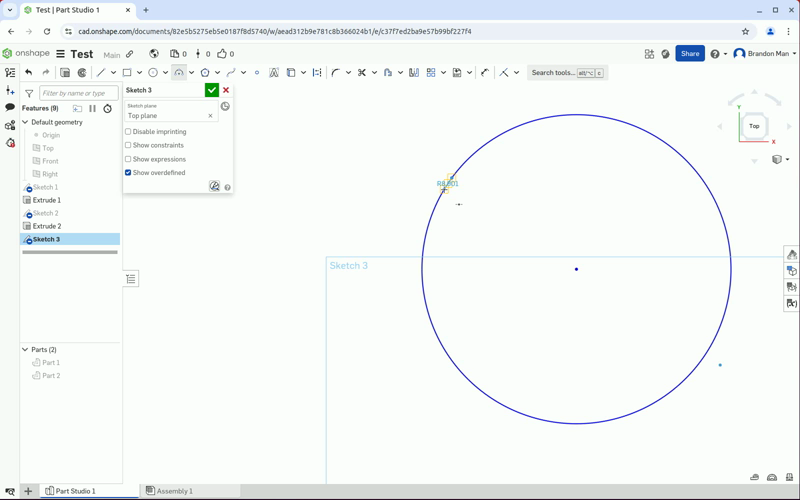
scroll(-6)
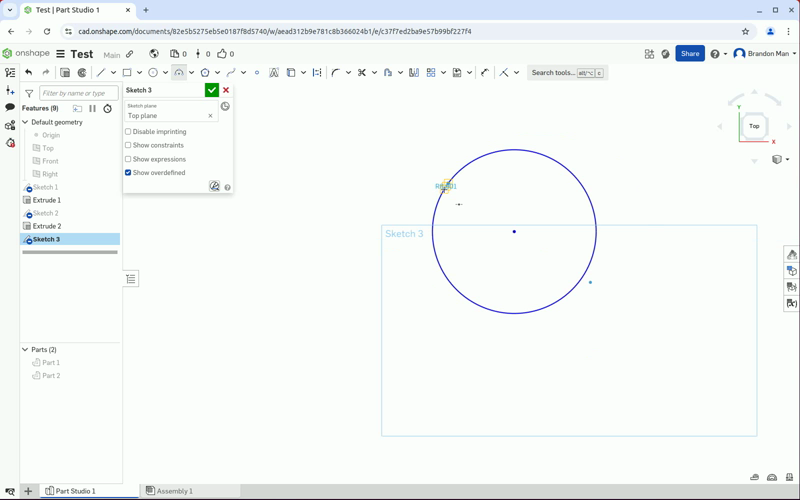
scroll(-6)
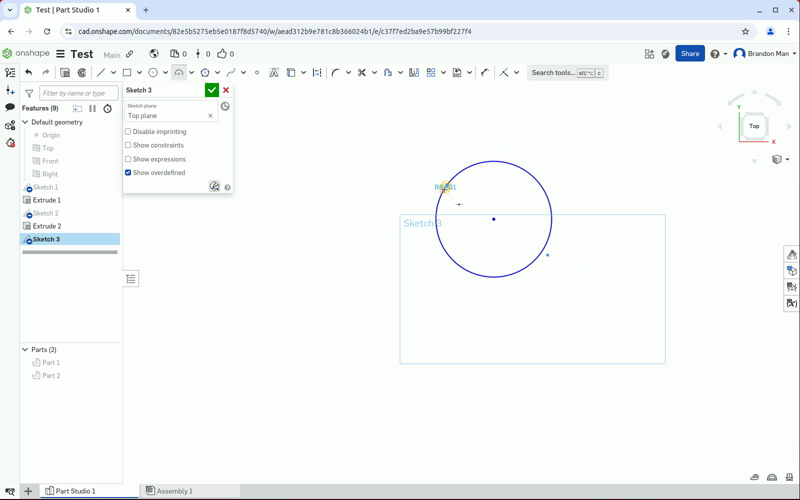
scroll(-6)
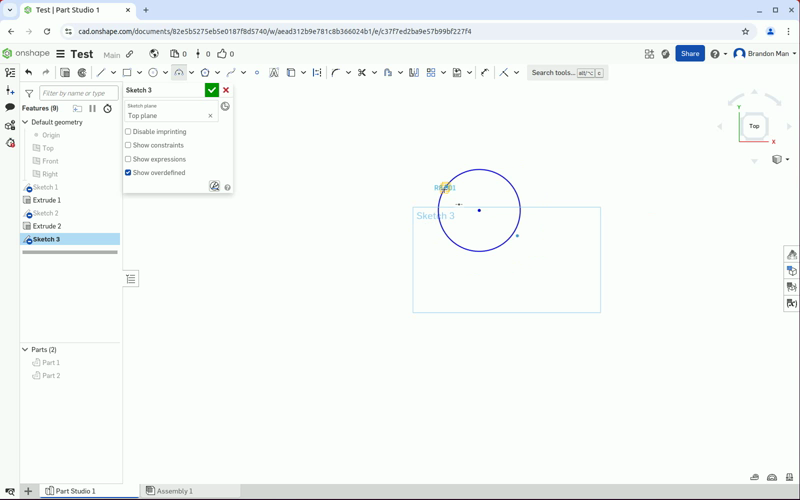
scroll(-6)
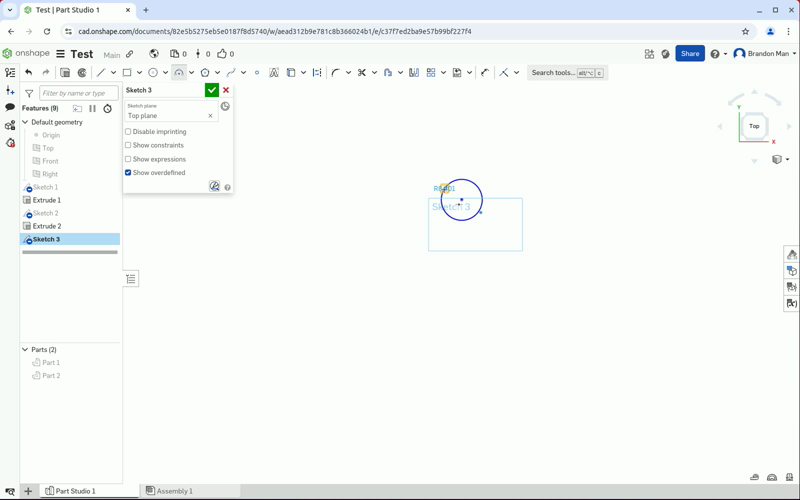
key_down(shift)
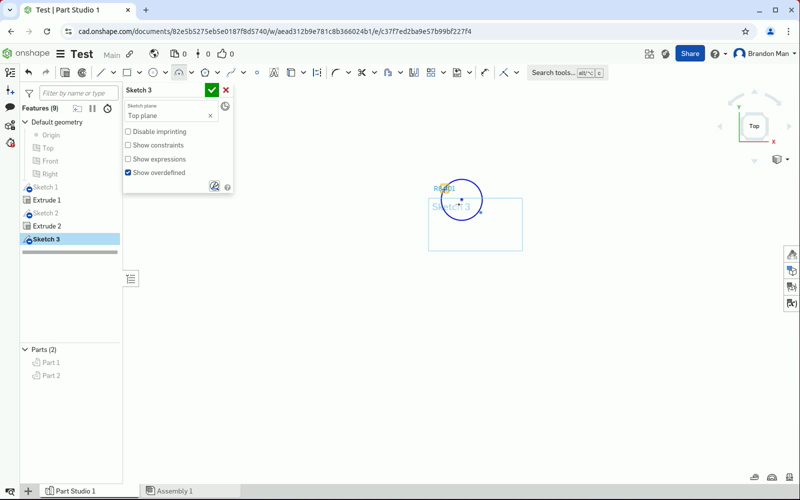
mouse_move(444, 188)
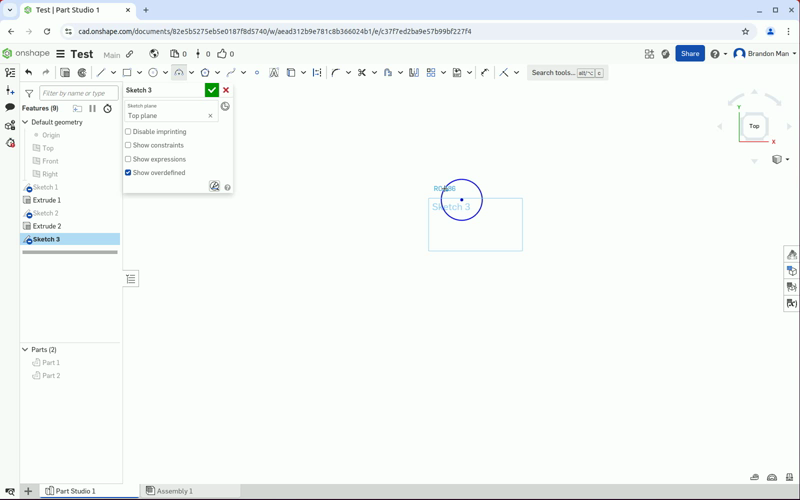
scroll(6)
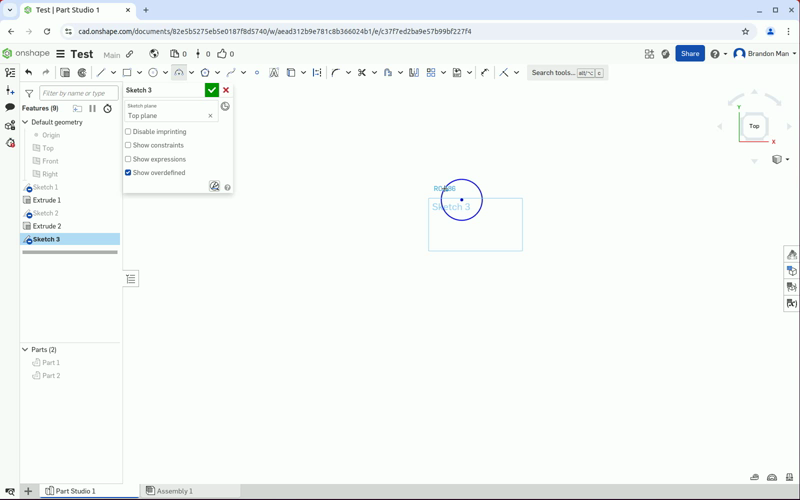
scroll(6)
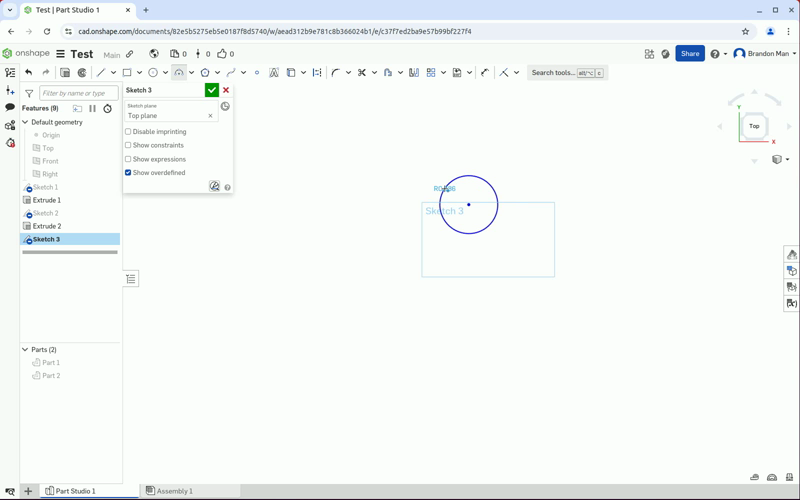
scroll(6)
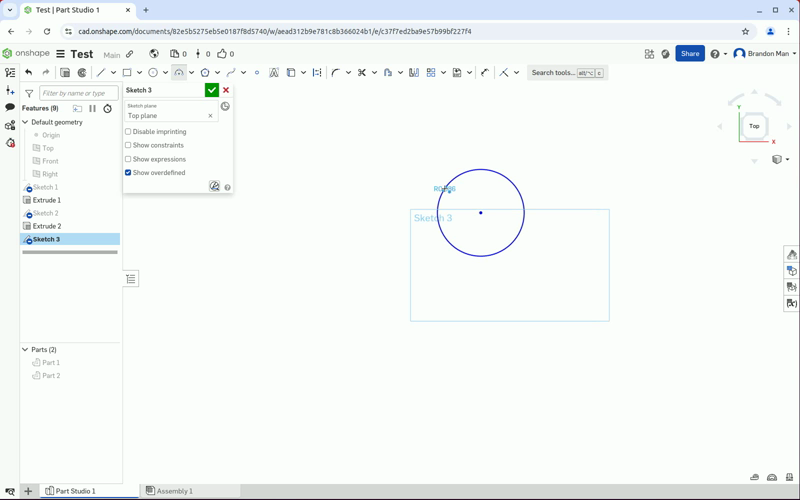
scroll(6)
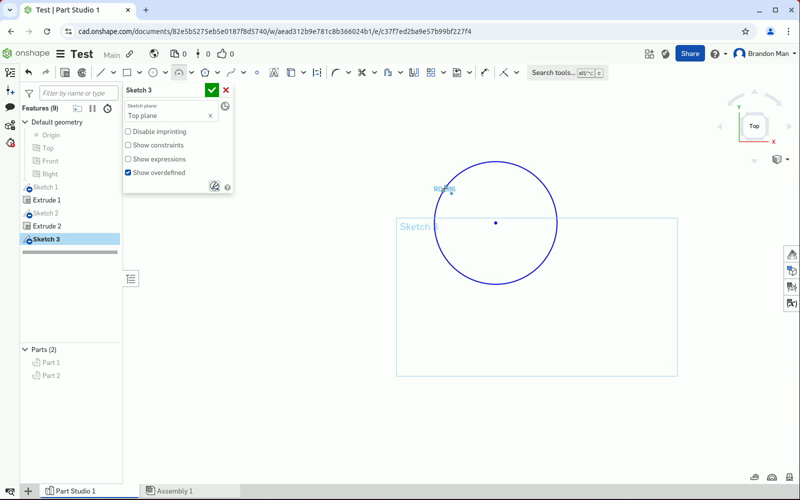
scroll(6)
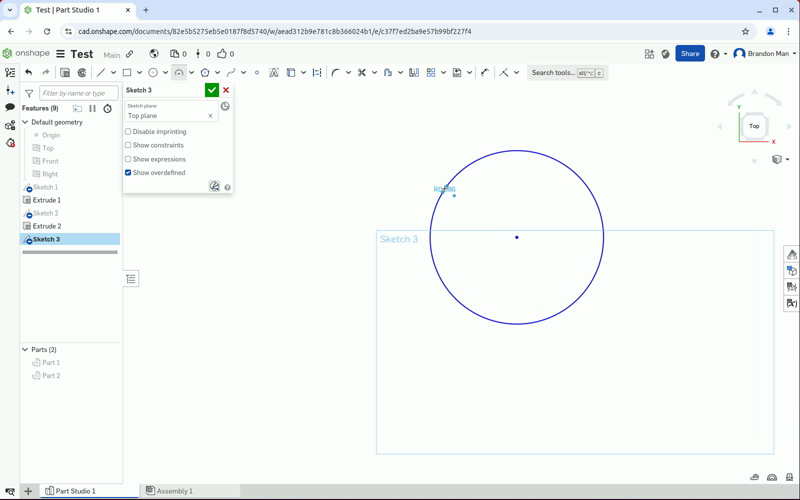
scroll(6)
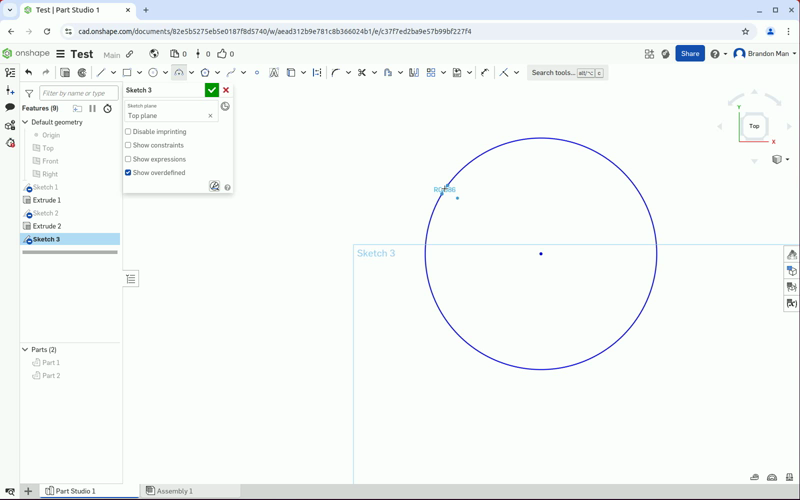
scroll(6)
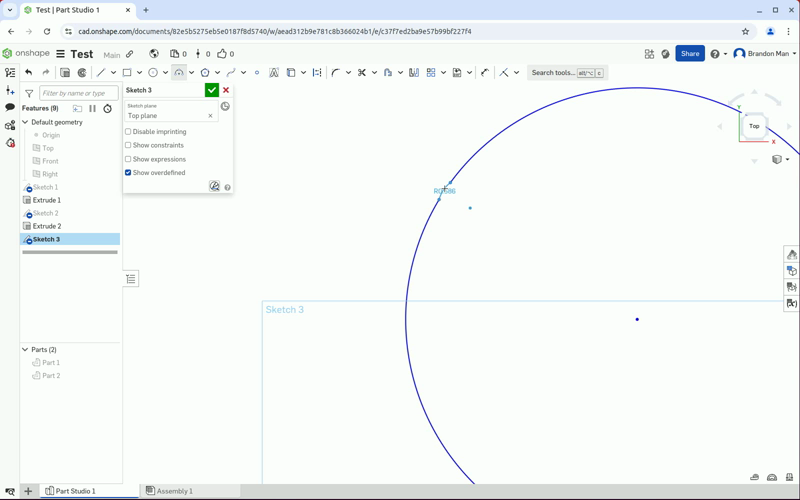
click(444, 188)
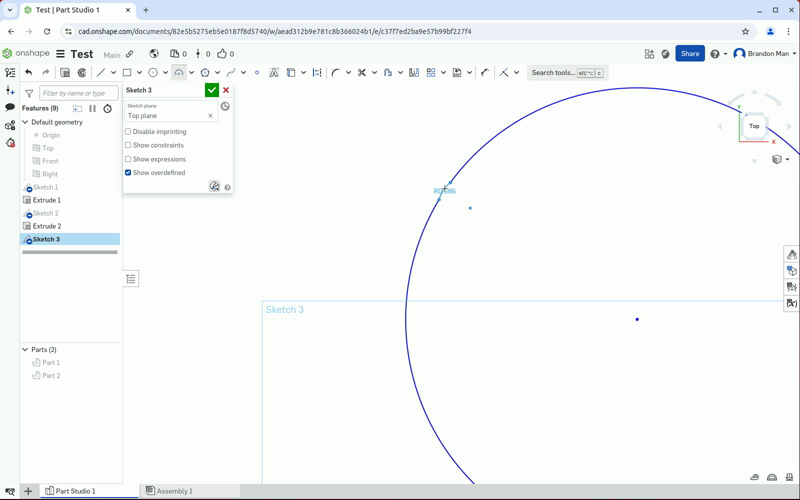
scroll(-6)
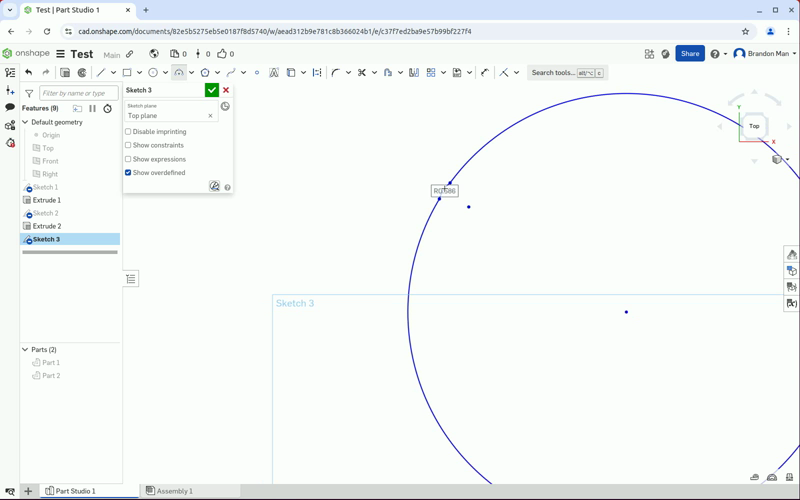
scroll(-6)
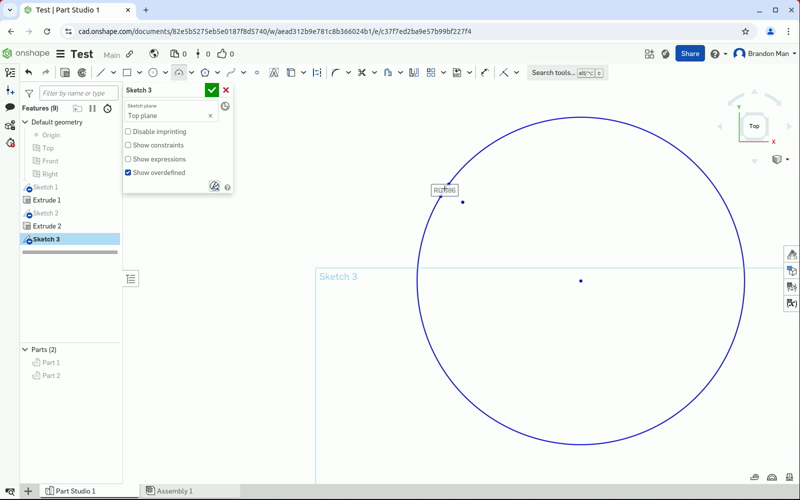
scroll(-6)
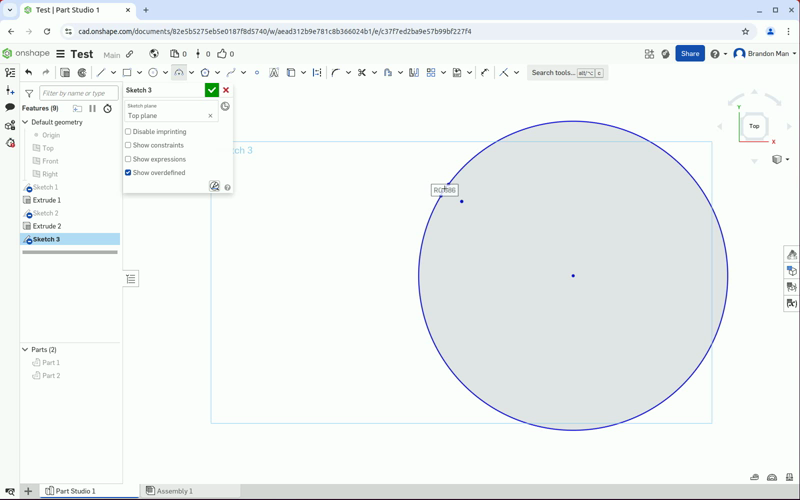
scroll(-6)
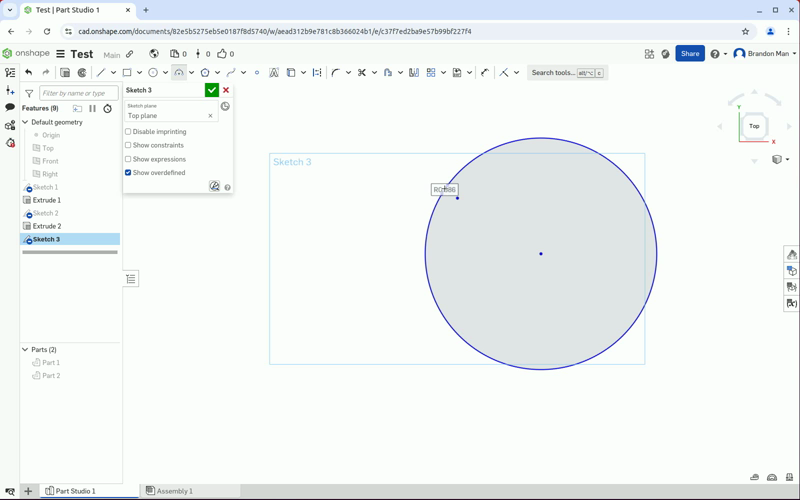
scroll(-6)
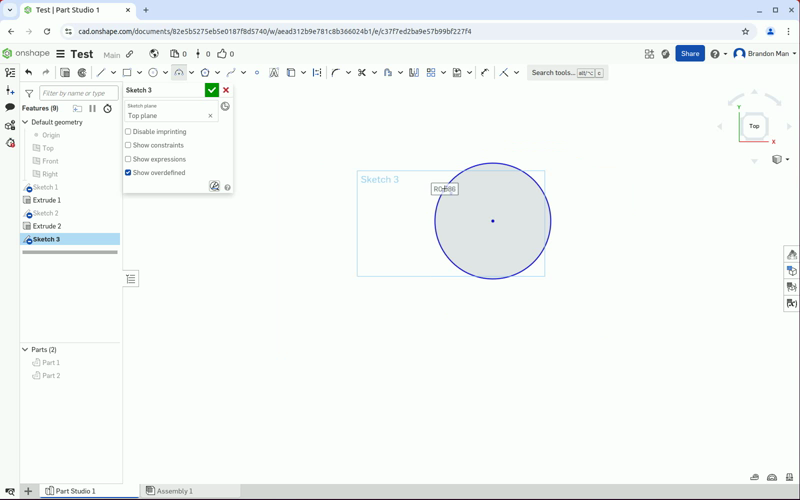
scroll(-6)
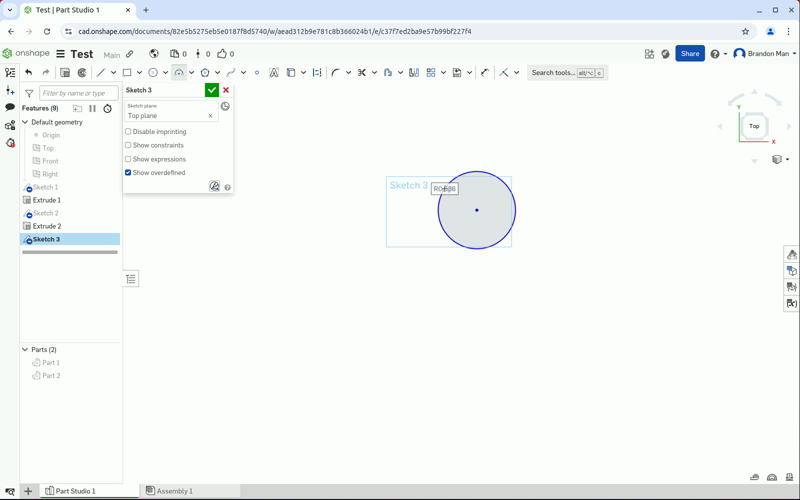
scroll(-6)
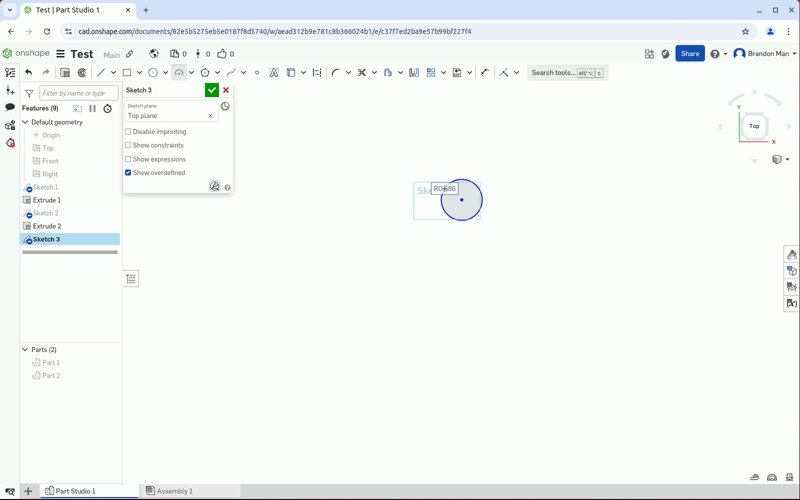
key_up(shift)
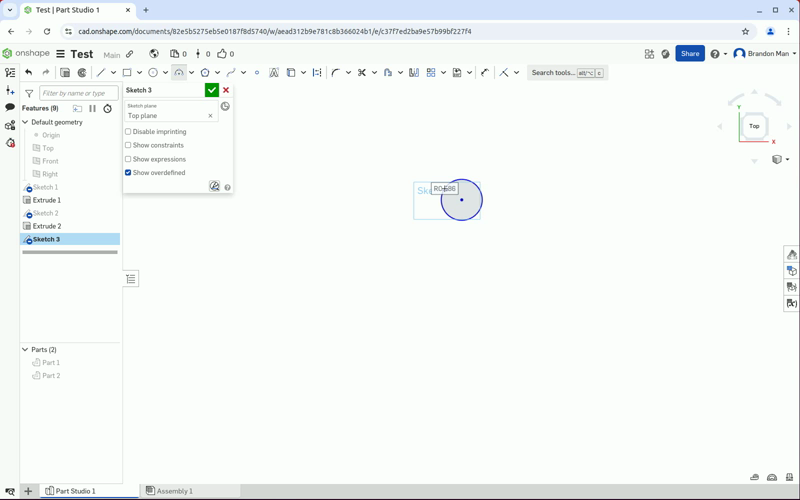
key(esc)
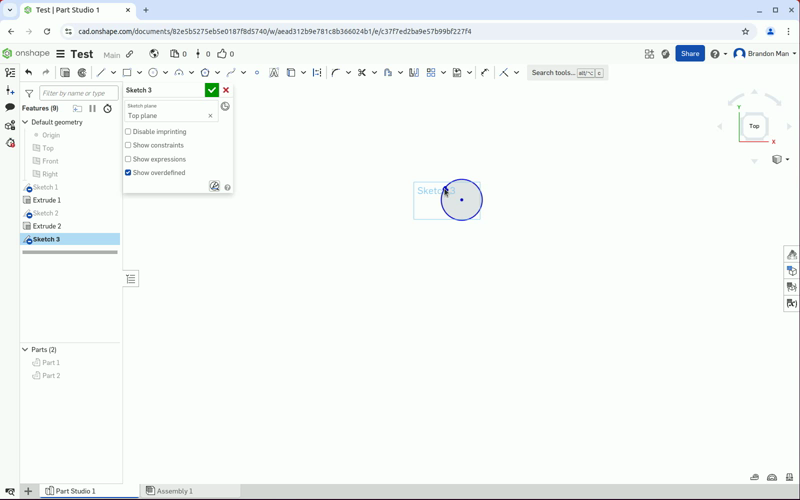
key(c)
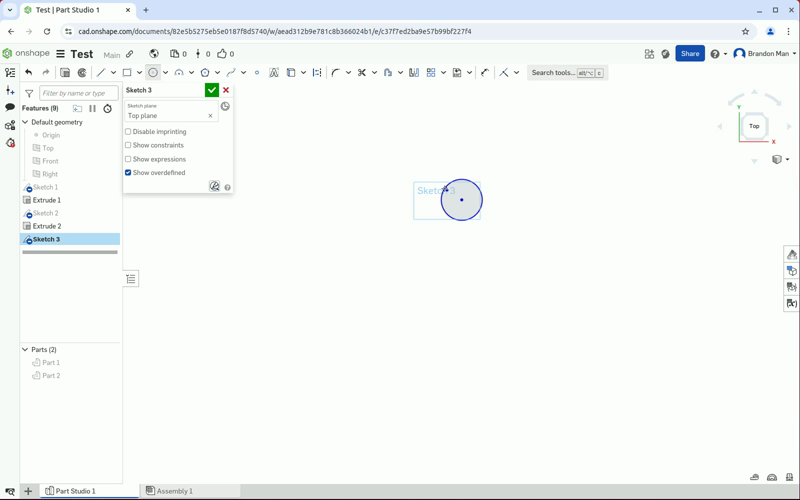
key_down(shift)
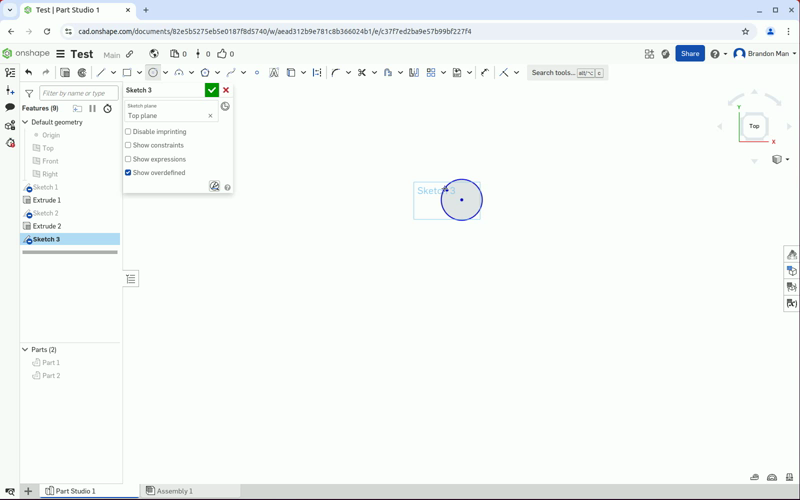
mouse_move(461, 202)
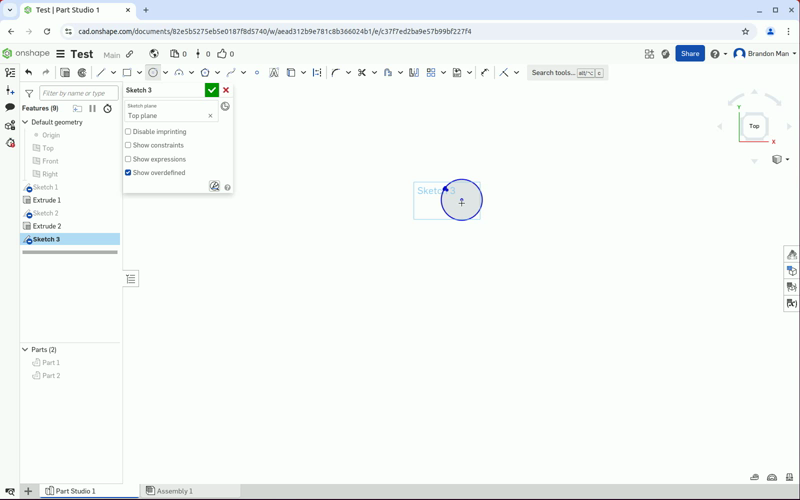
scroll(6)
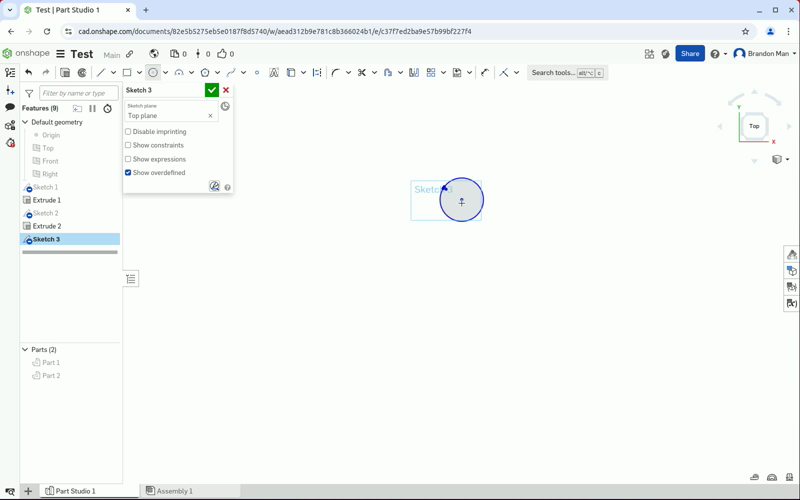
scroll(6)
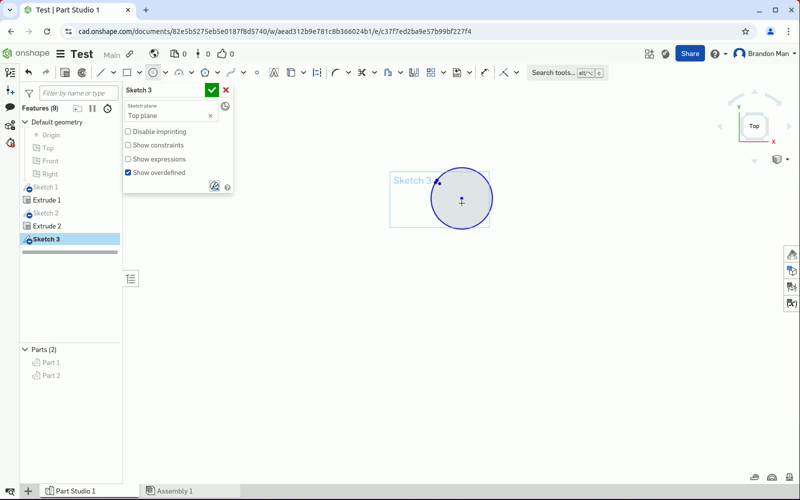
scroll(6)
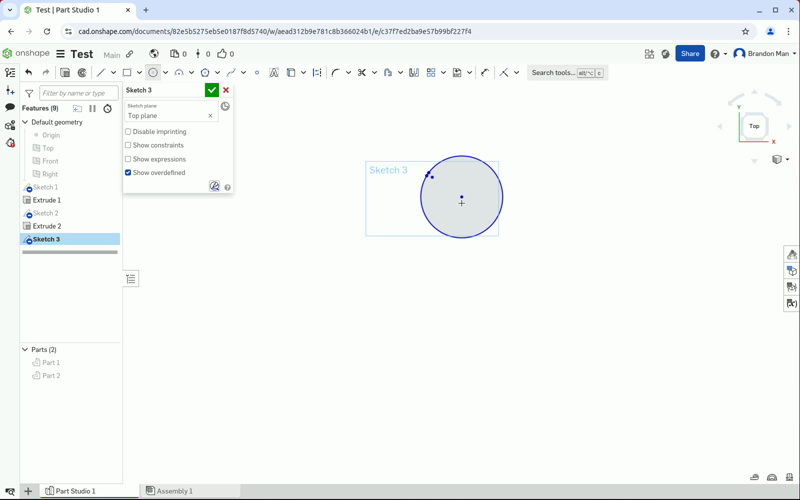
scroll(6)
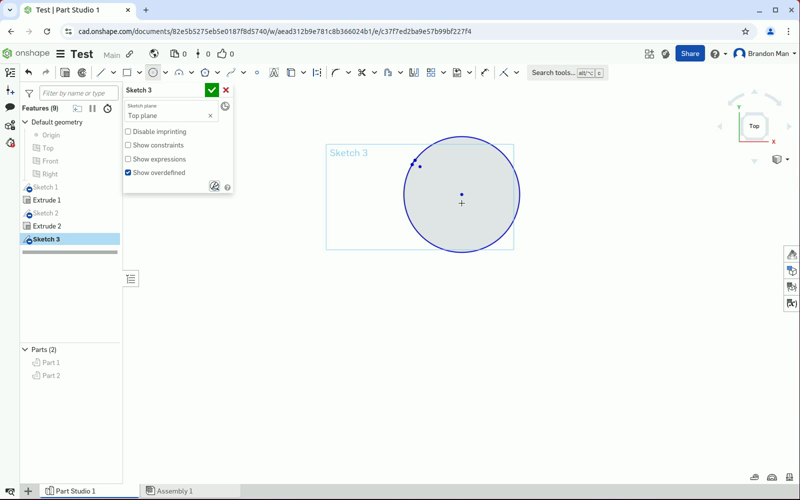
scroll(6)
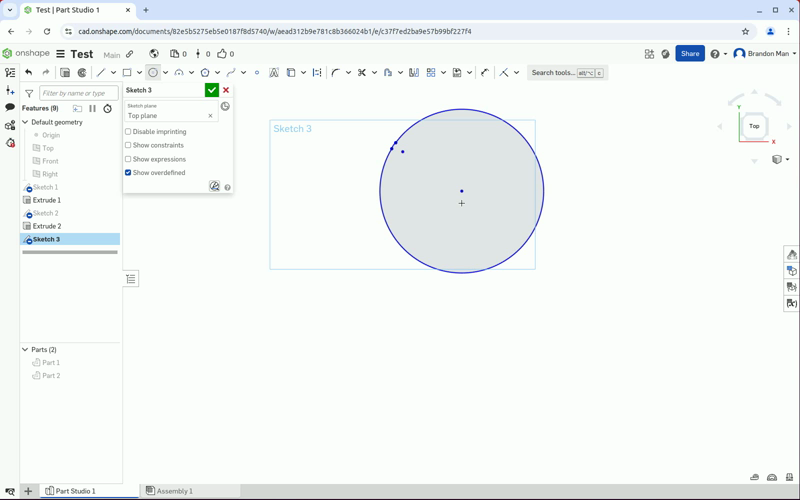
scroll(6)
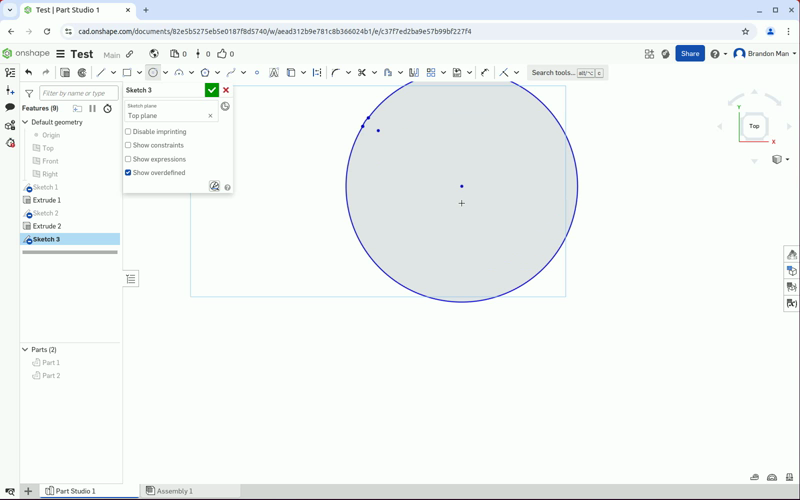
scroll(6)
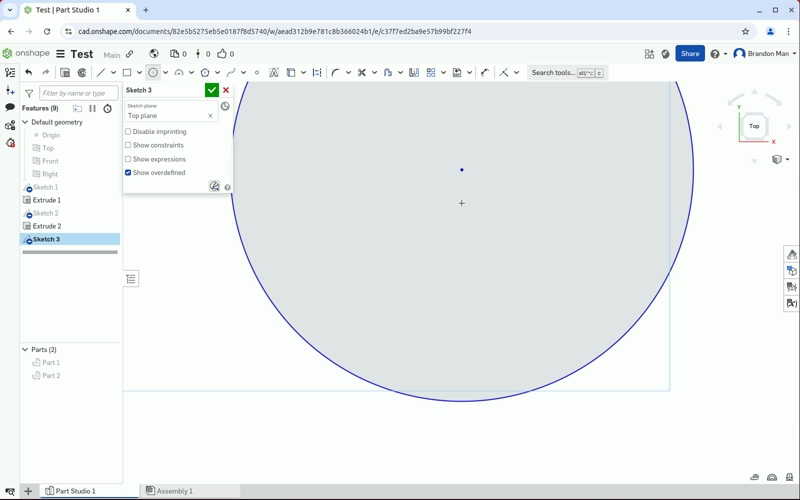
click(461, 202)
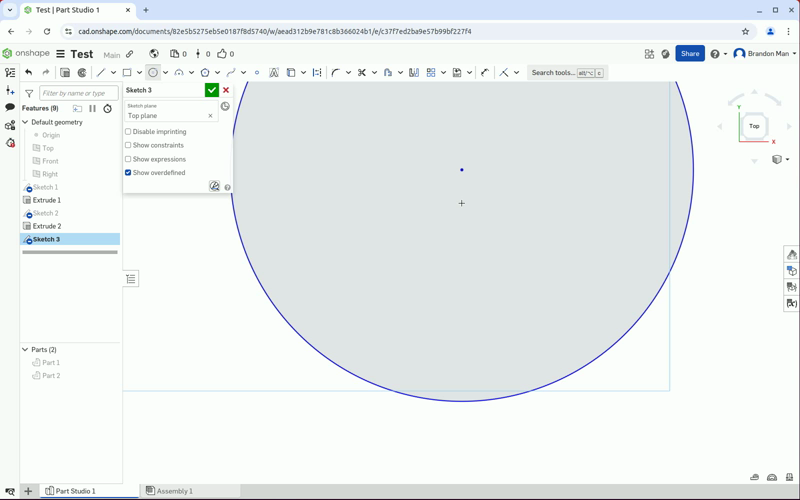
scroll(-6)
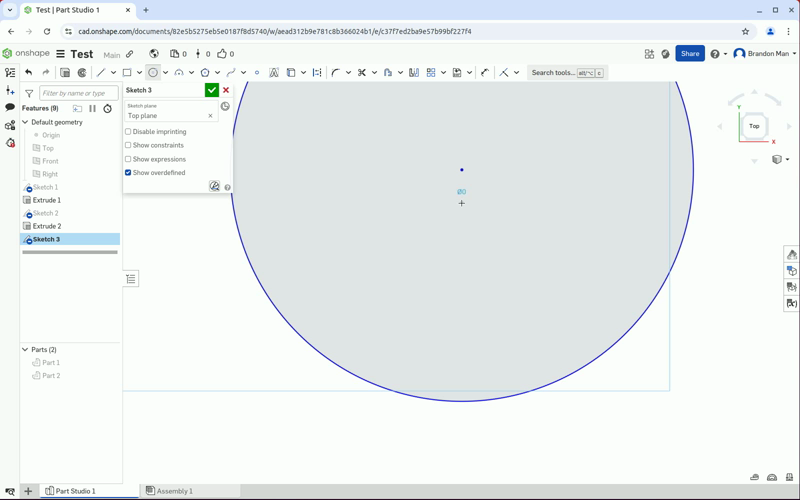
scroll(-6)
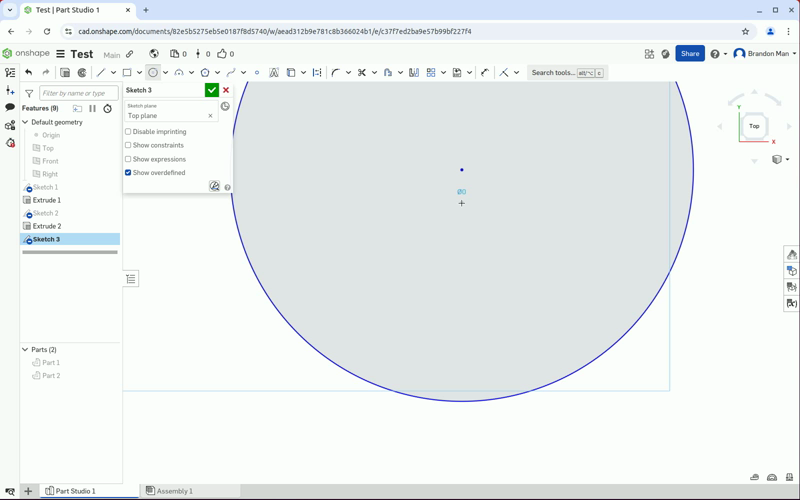
scroll(-6)
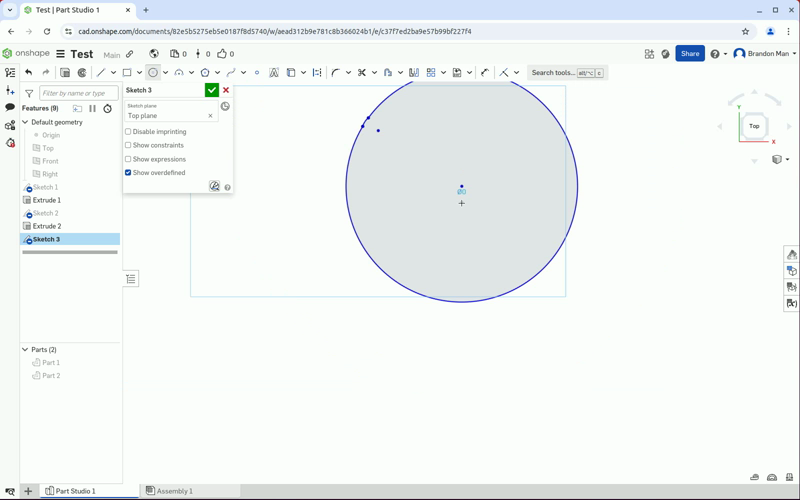
scroll(-6)
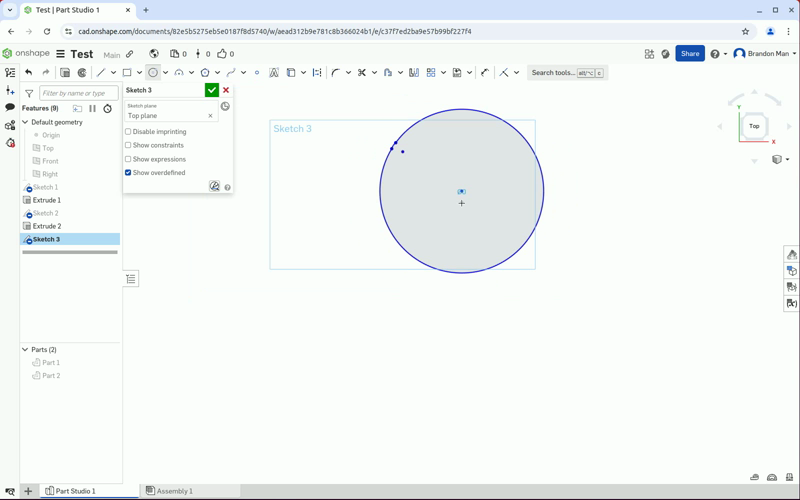
scroll(-6)
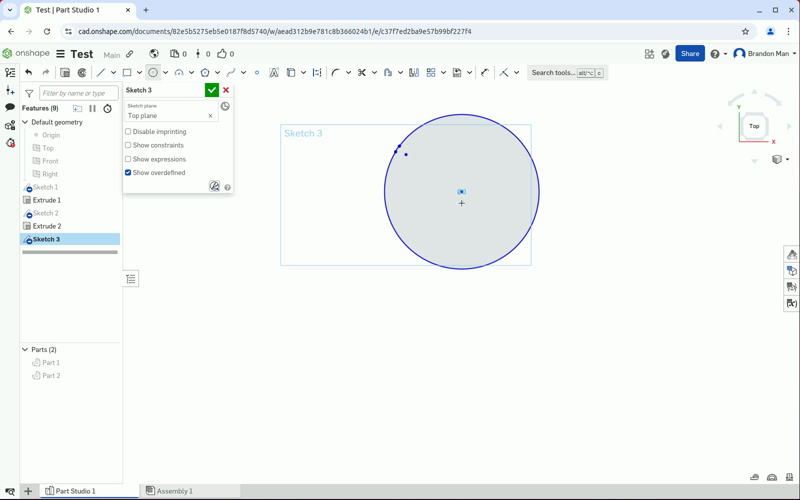
scroll(-6)
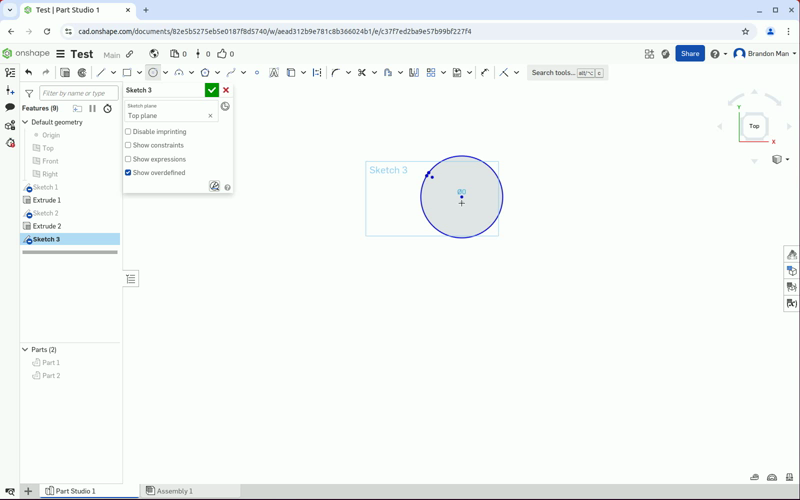
scroll(-6)
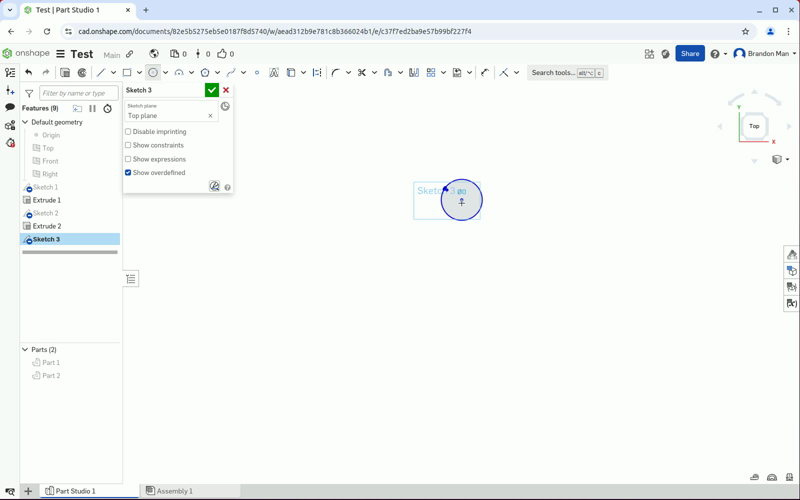
key_up(shift)
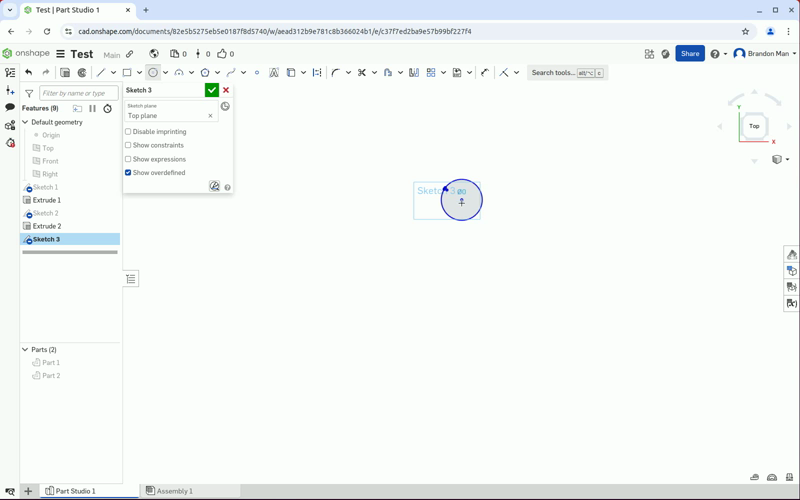
mouse_move(479, 202)
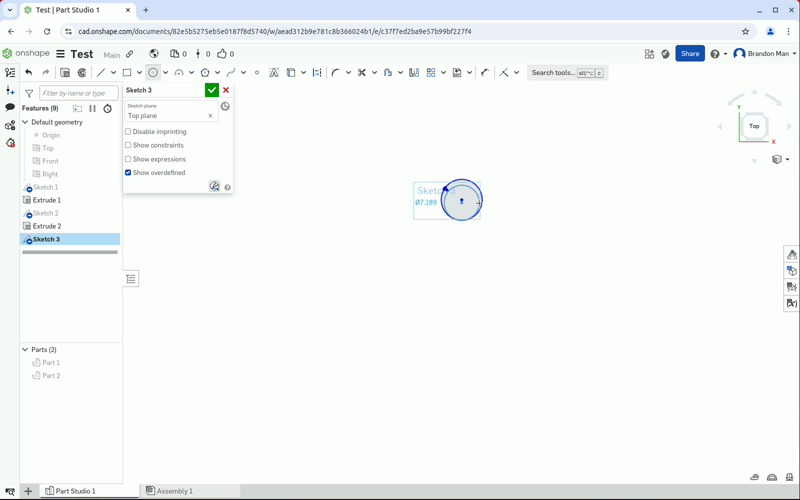
click(479, 202)
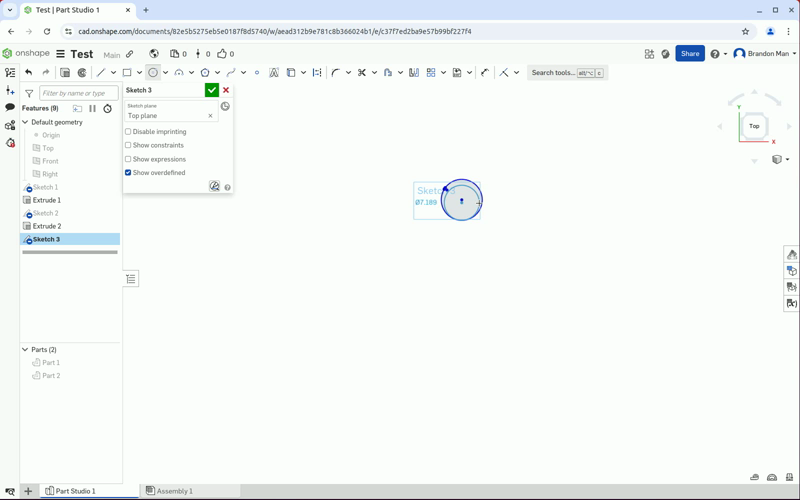
key(esc)
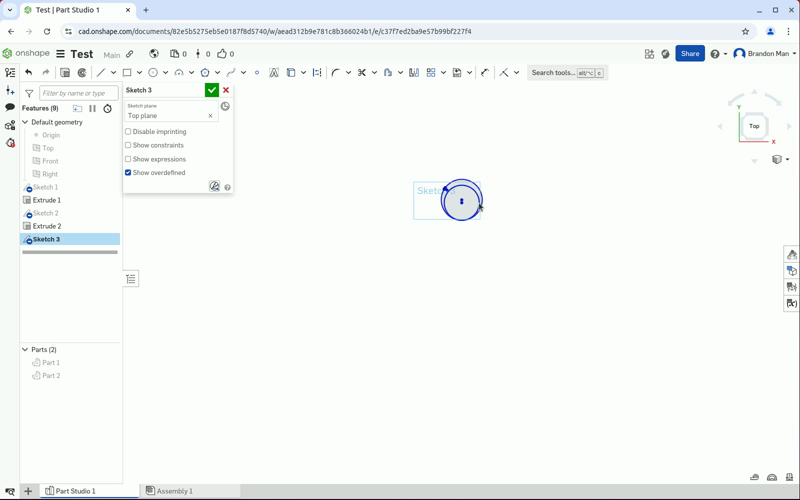
mouse_move(447, 186)
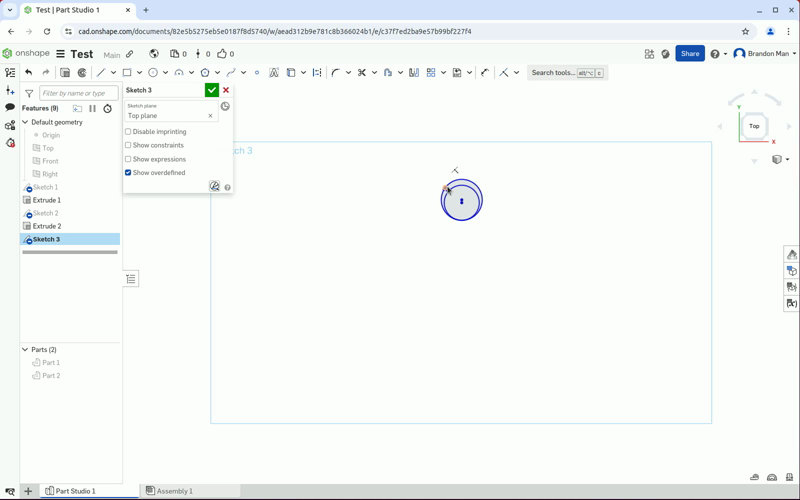
scroll(6)
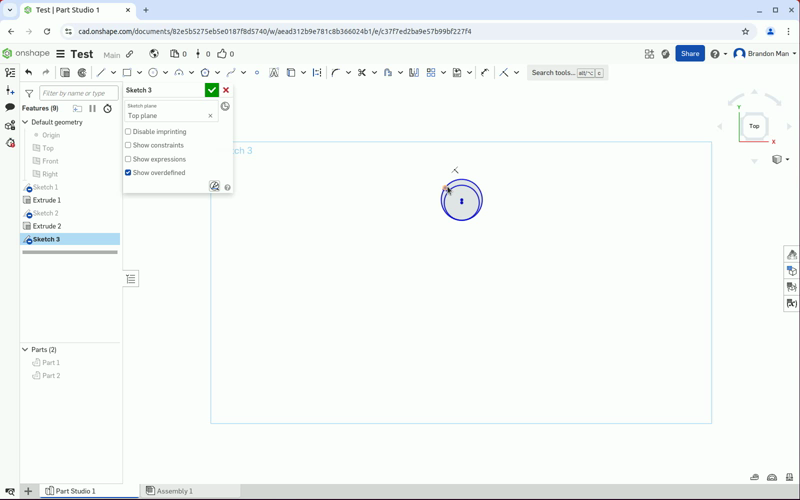
scroll(6)
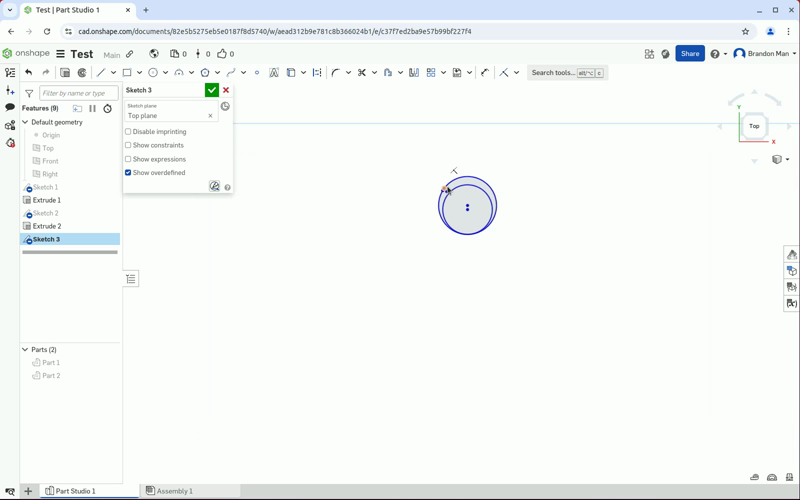
scroll(6)
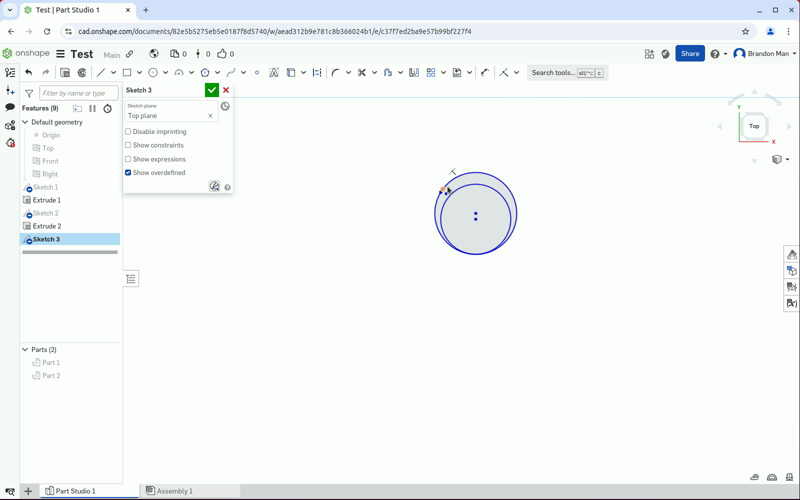
scroll(6)
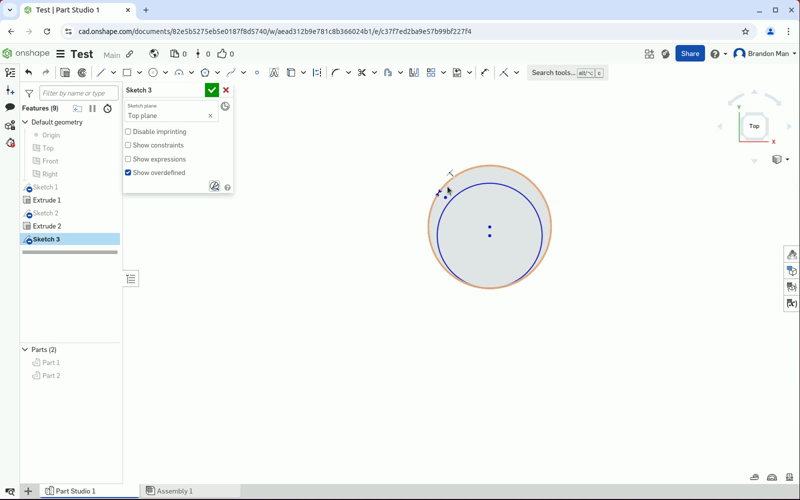
scroll(6)
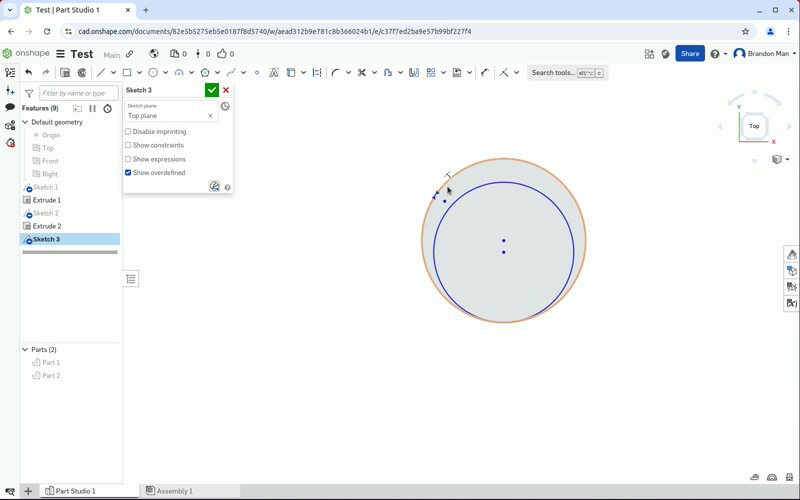
scroll(6)
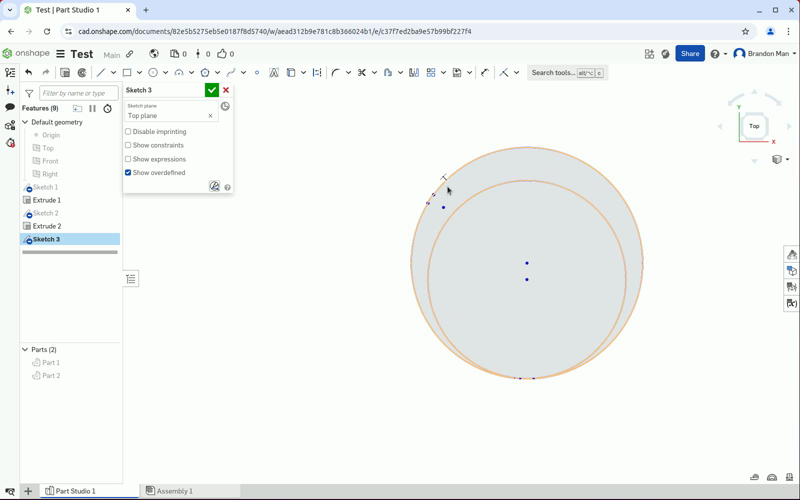
scroll(6)
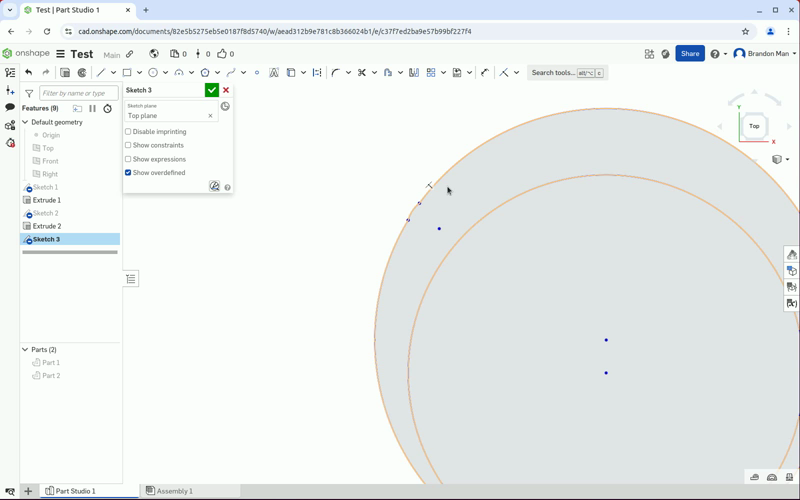
click(447, 186)
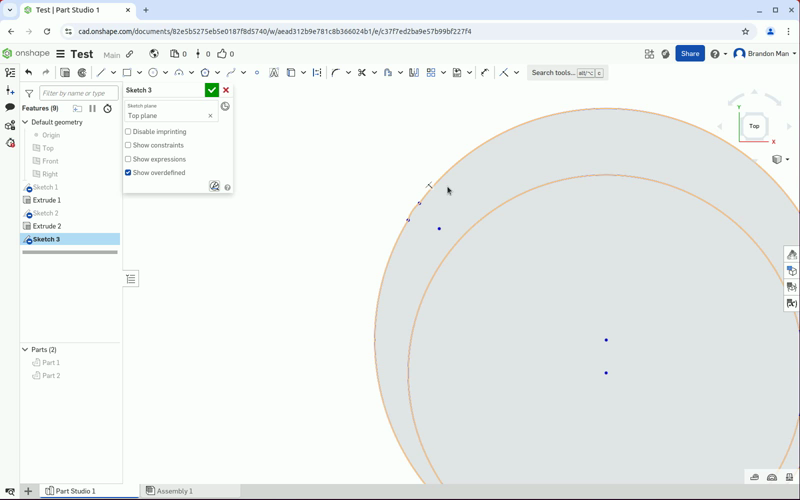
scroll(-6)
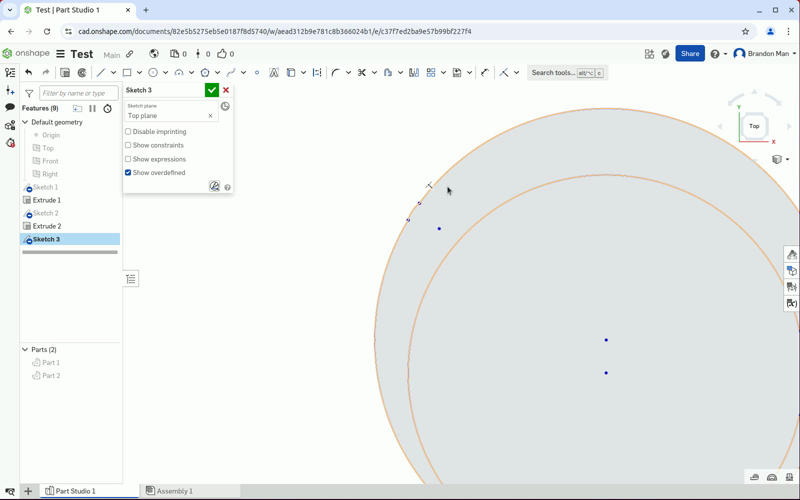
scroll(-6)
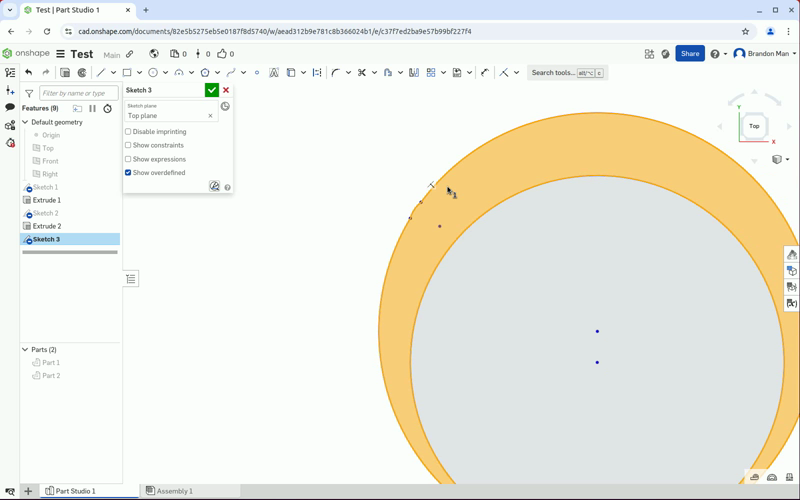
scroll(-6)
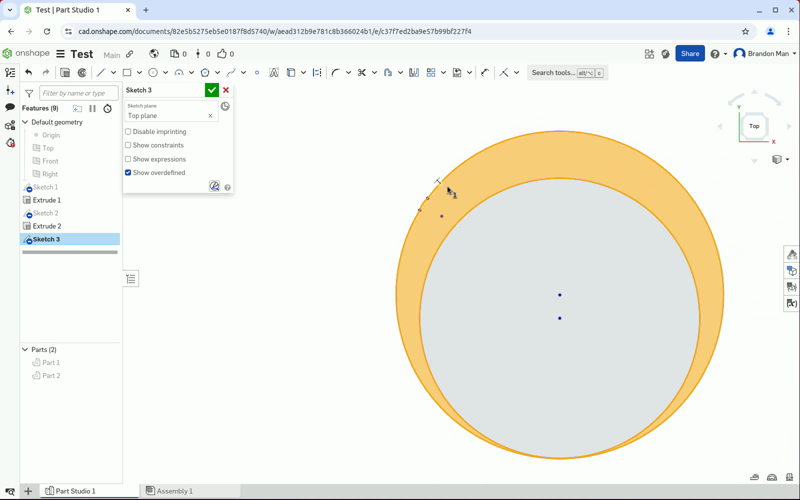
scroll(-6)
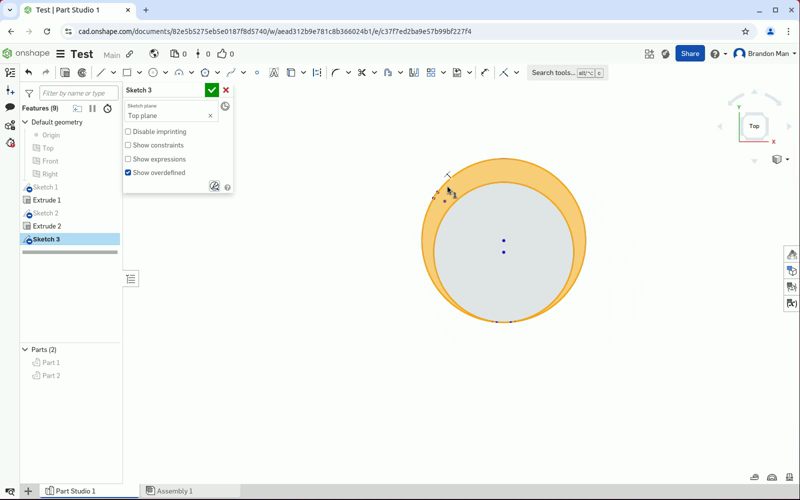
scroll(-6)
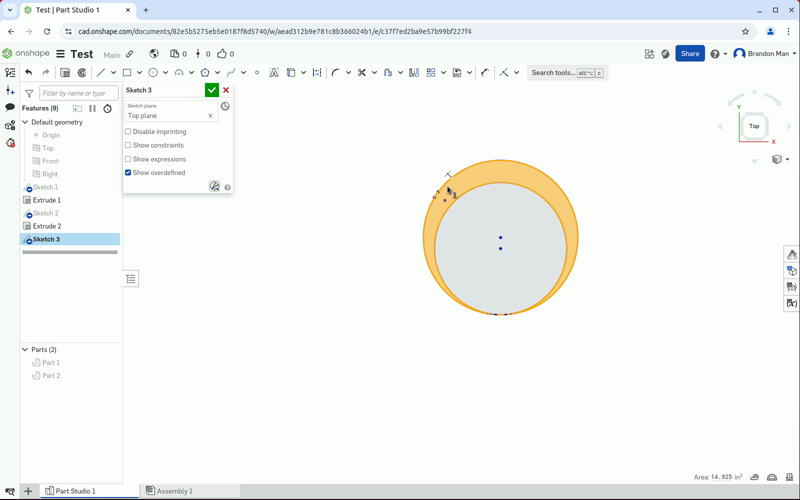
scroll(-6)
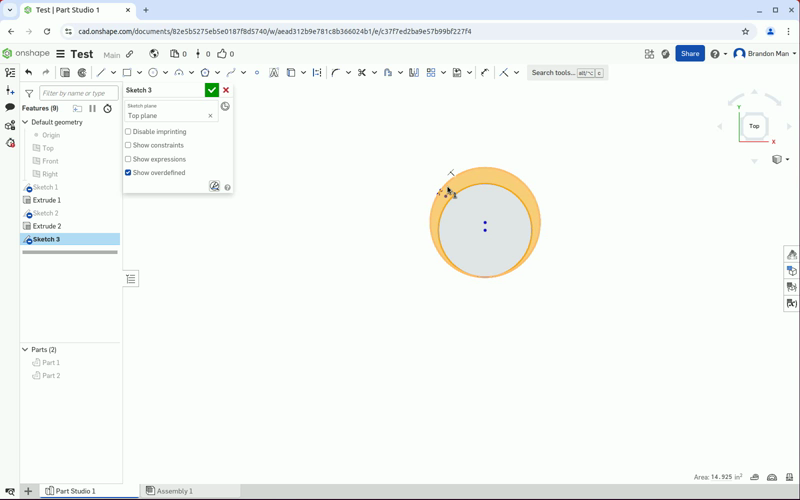
scroll(-6)
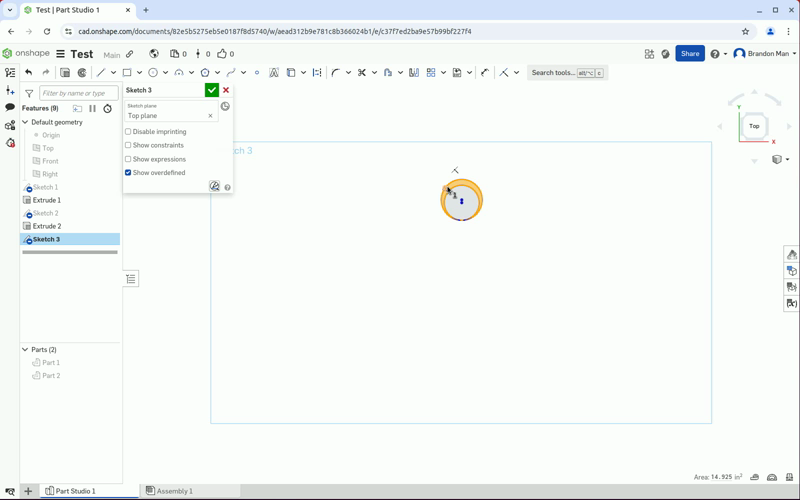
mouse_move(73, 352)
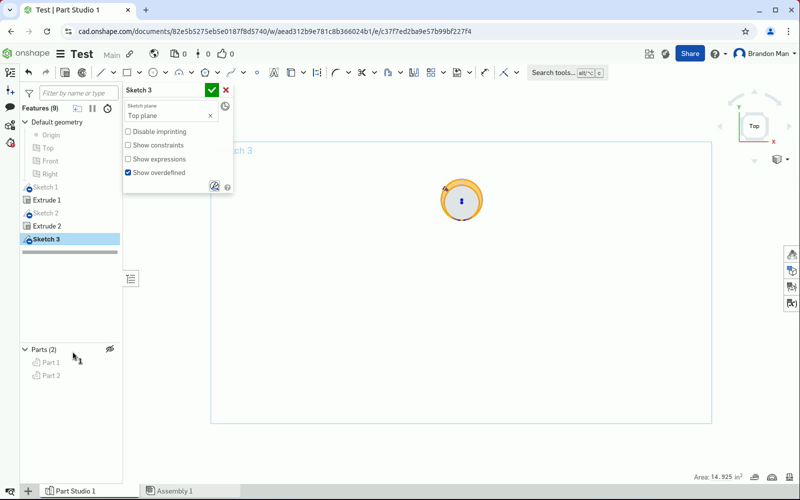
key(shift+y)
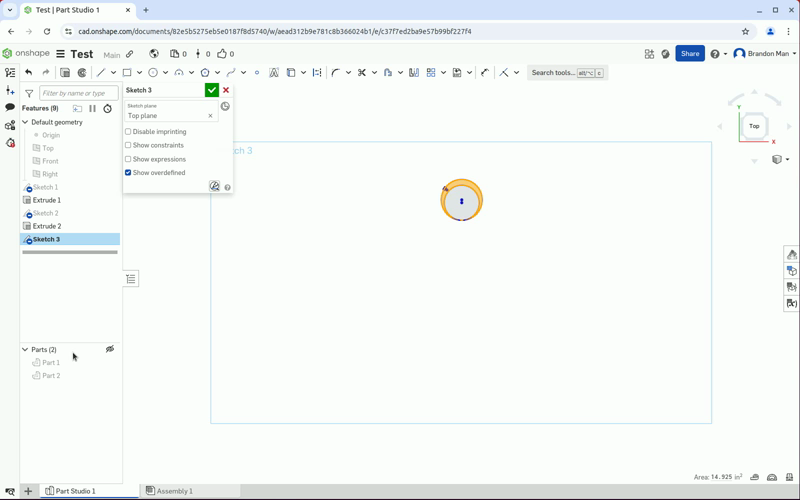
key(shift+e)
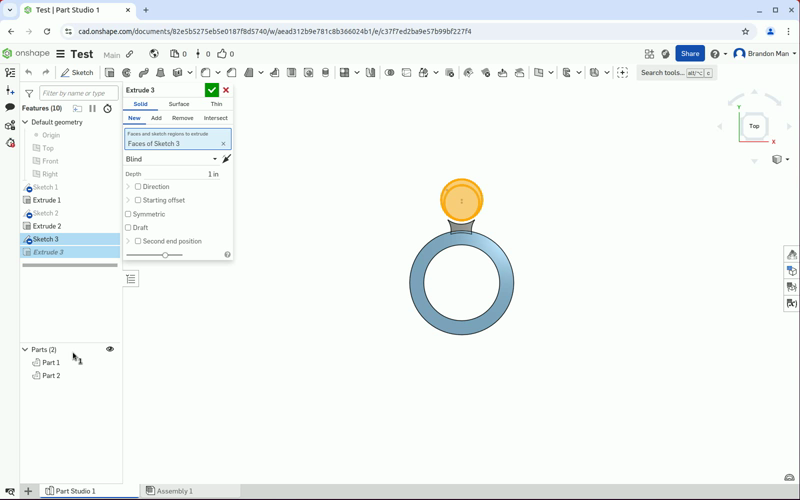
mouse_move(143, 106)
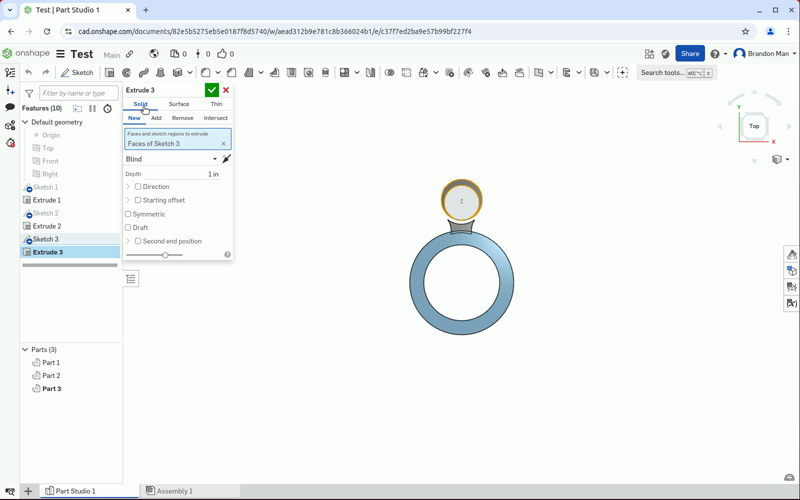
click(143, 106)
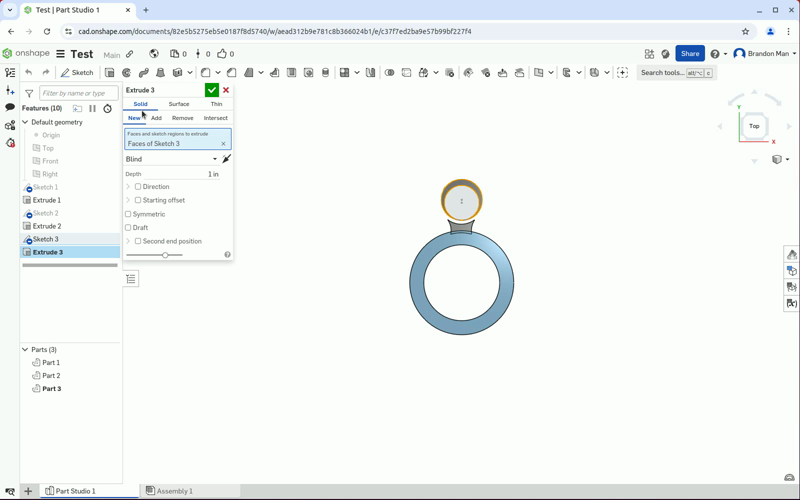
mouse_move(137, 120)
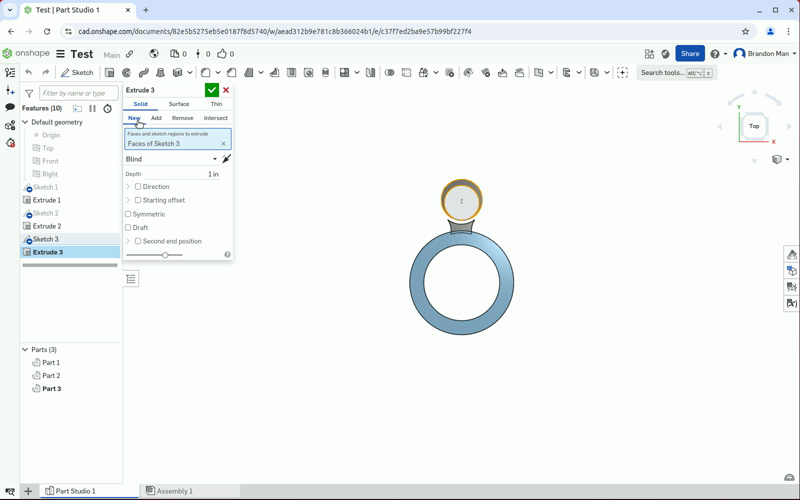
click(137, 120)
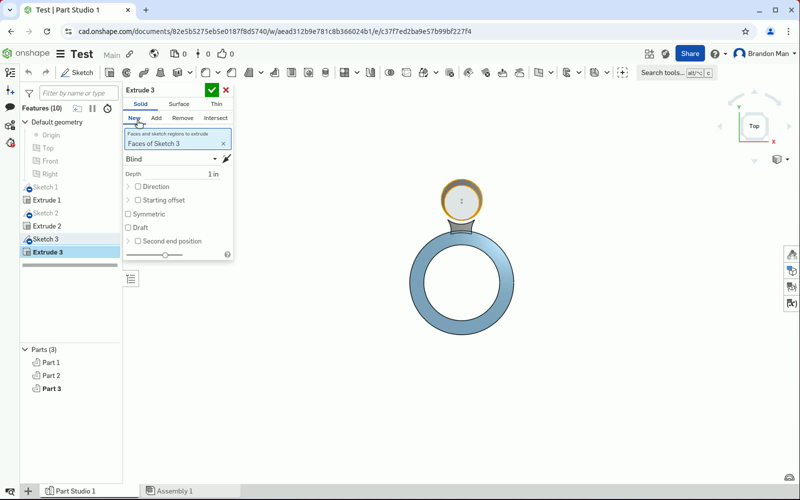
key(tab, 4)
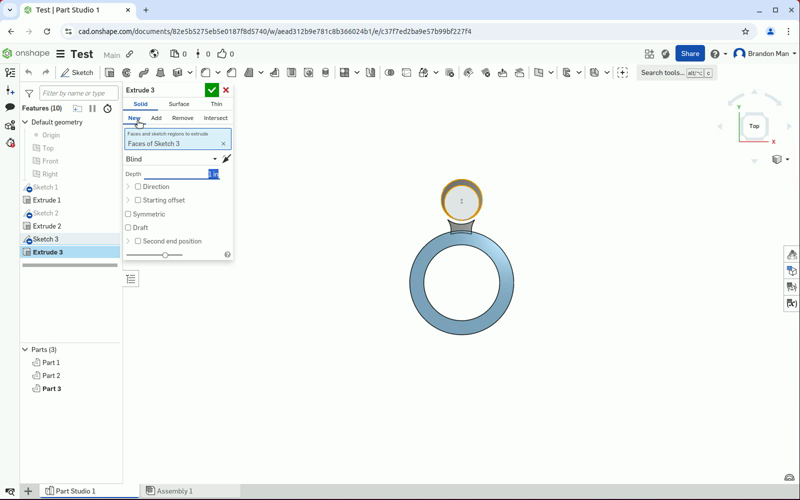
text(4.814)
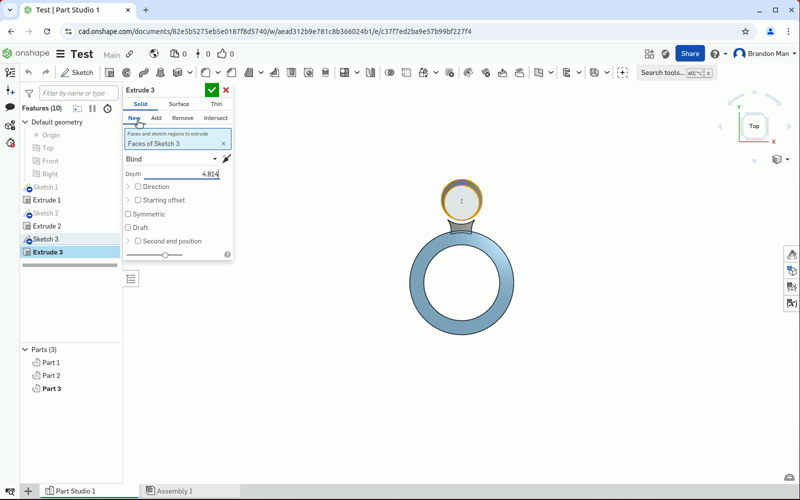
key(enter)
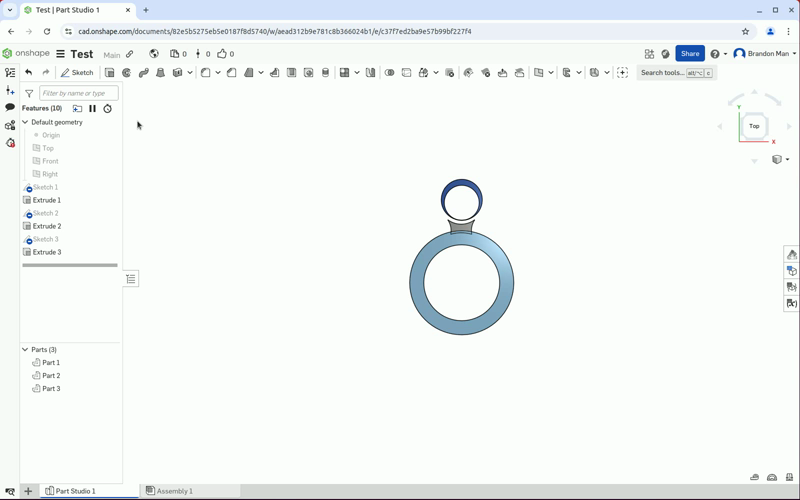
key(shift+h)
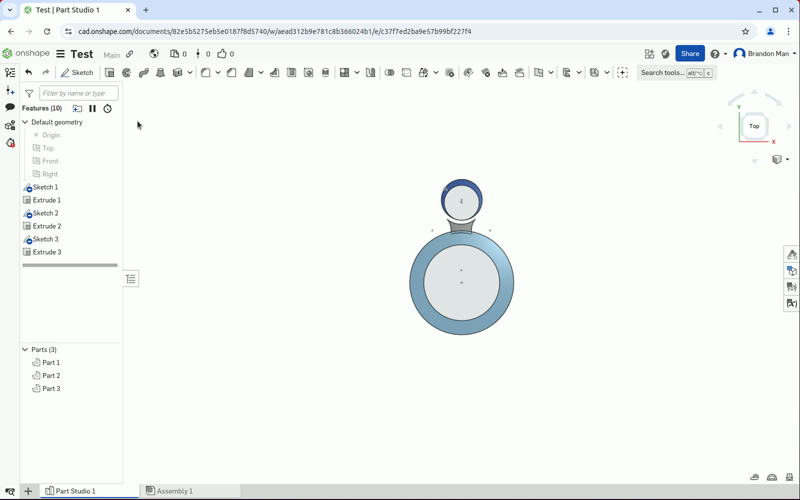
key(shift+h)
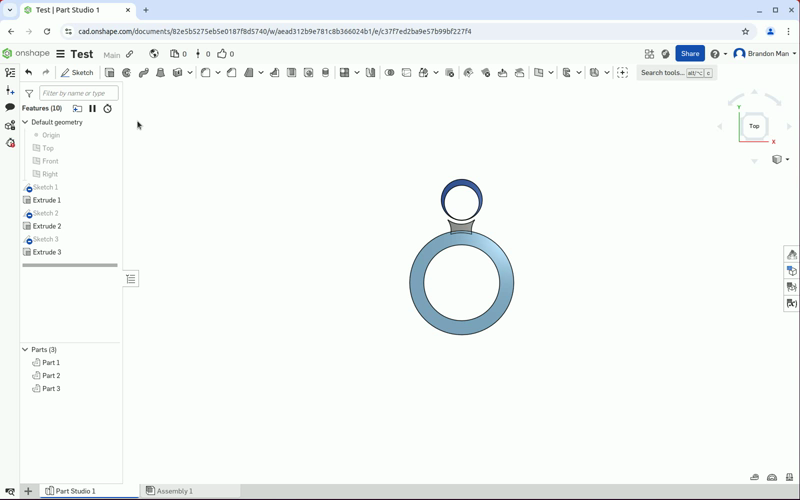
mouse_move(73, 189)
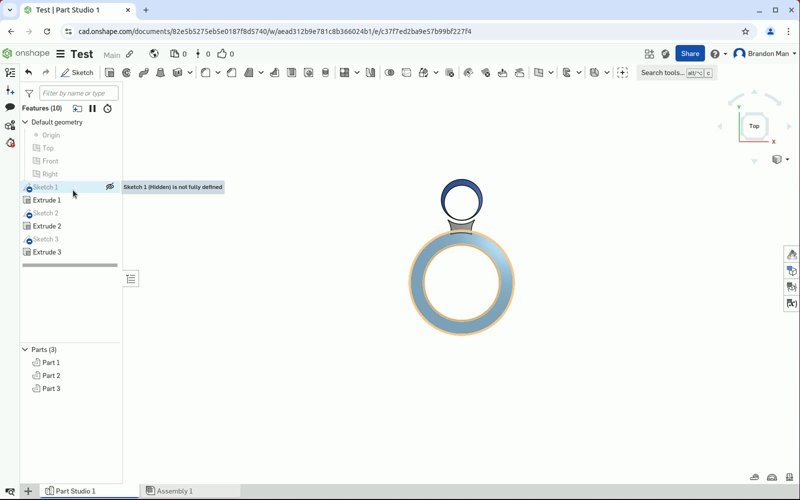
click(73, 189)
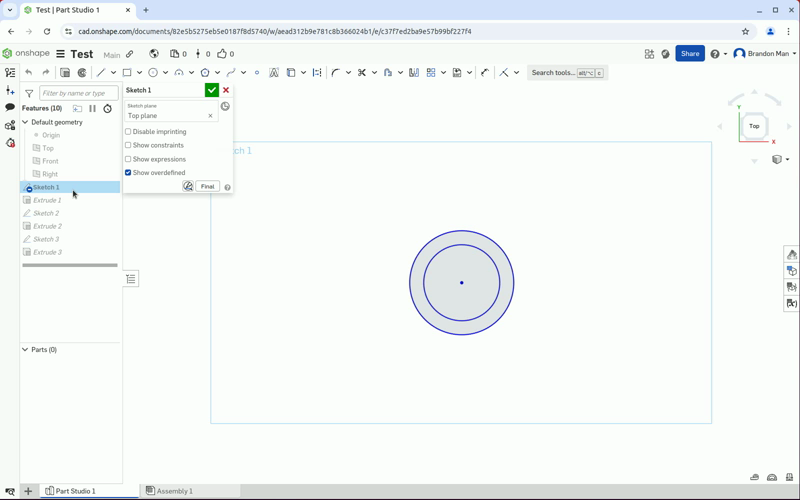
mouse_move(229, 92)
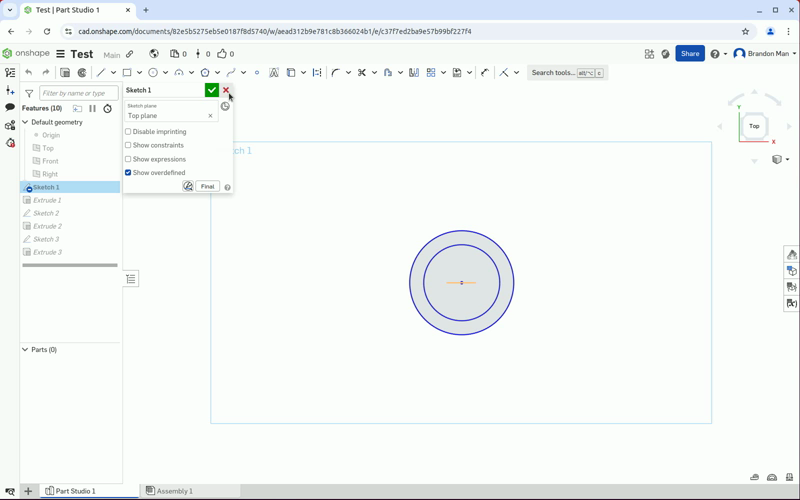
click(229, 92)
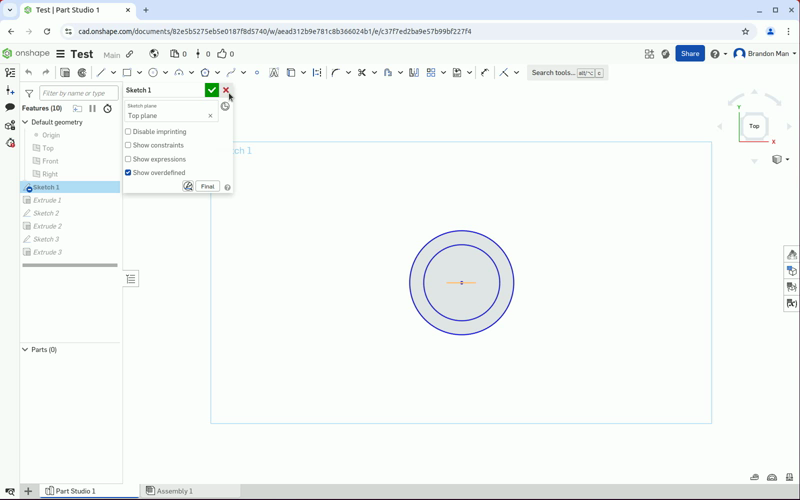
key(shift+s)
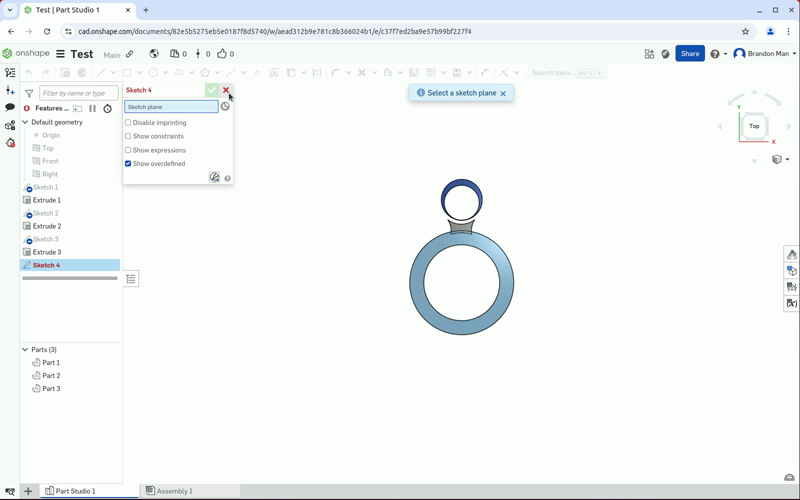
mouse_move(73, 150)
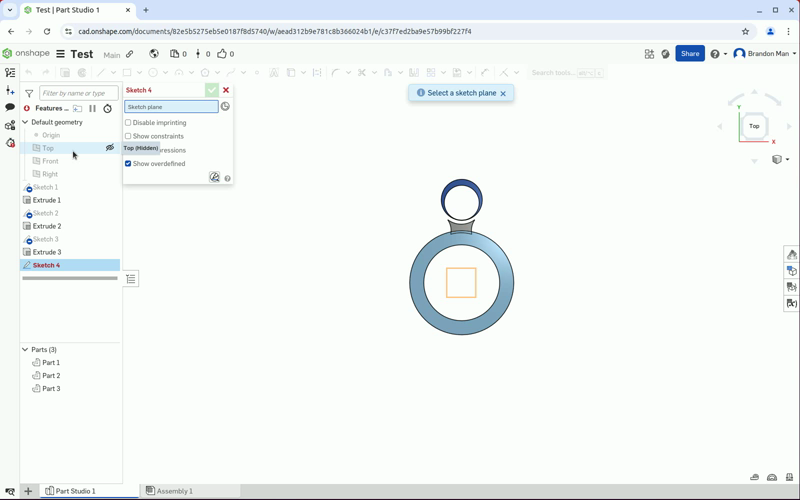
click(73, 150)
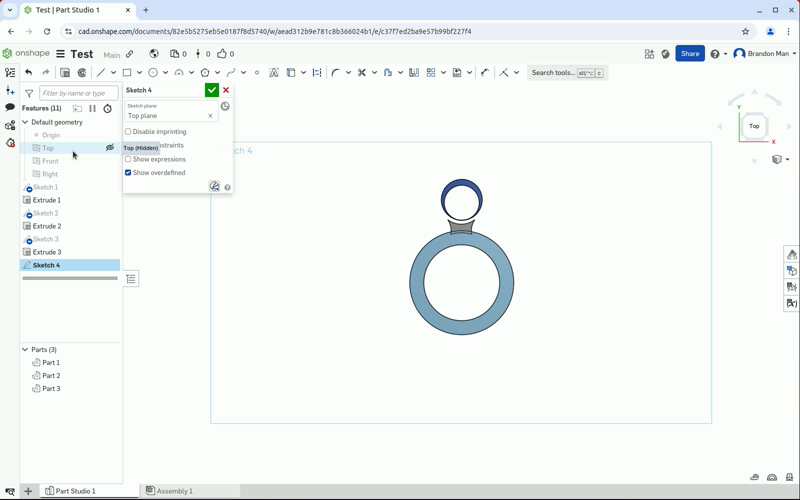
mouse_move(73, 352)
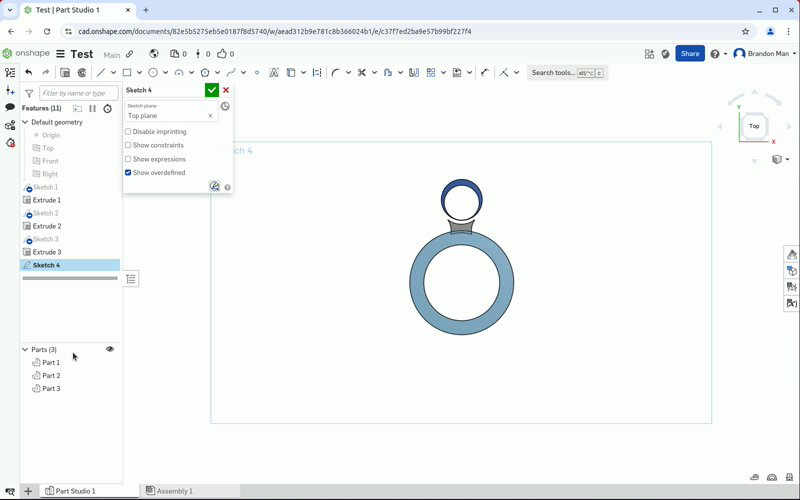
key(y)
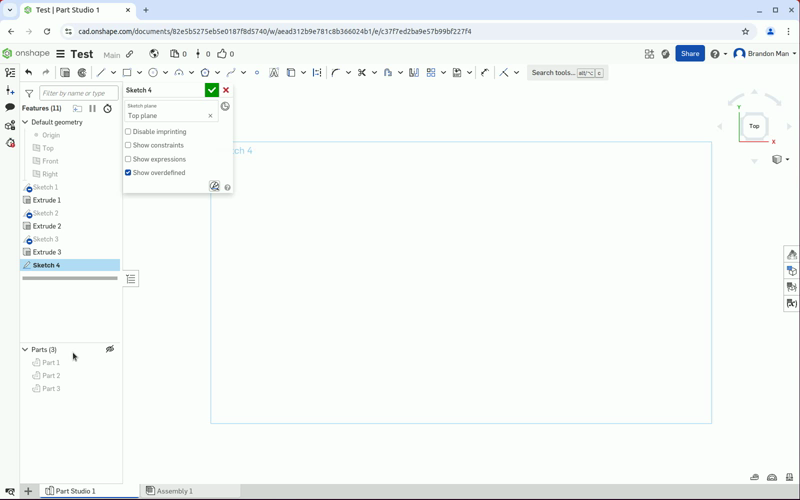
key(a)
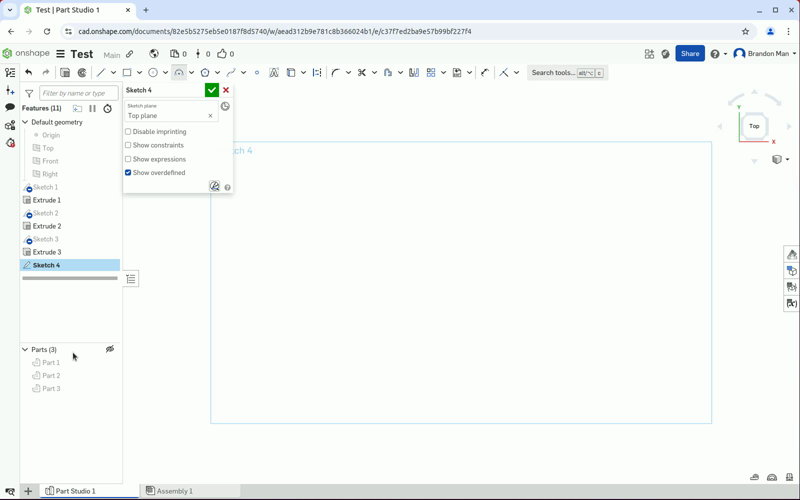
key_down(shift)
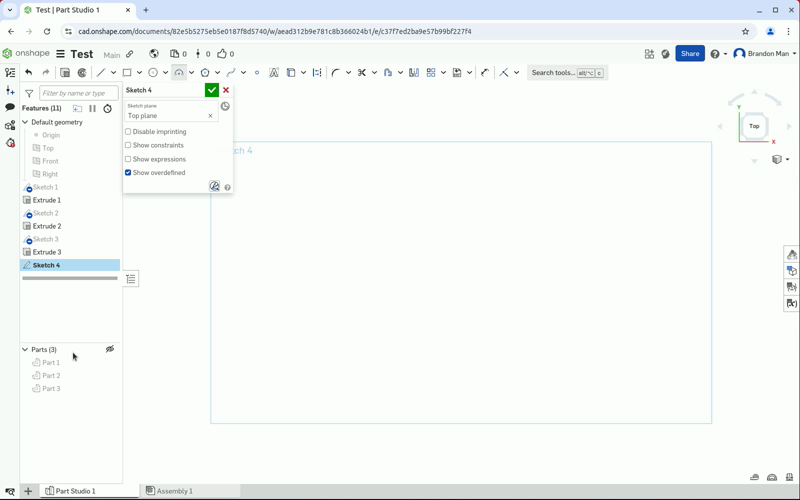
mouse_move(444, 187)
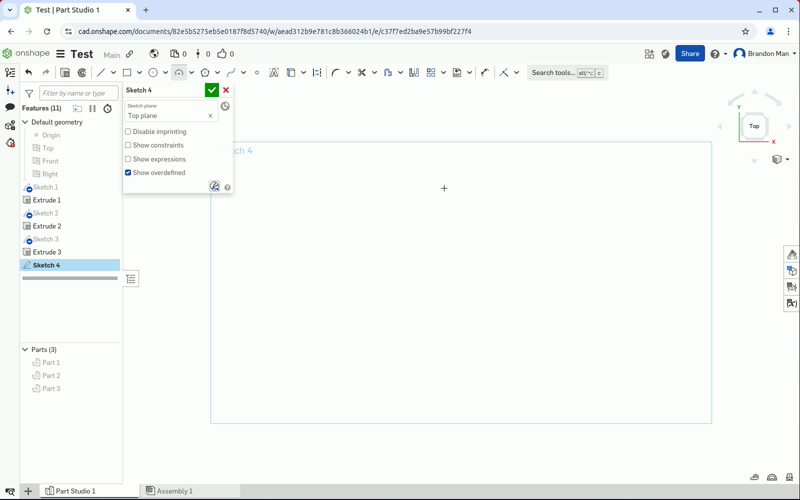
click(444, 187)
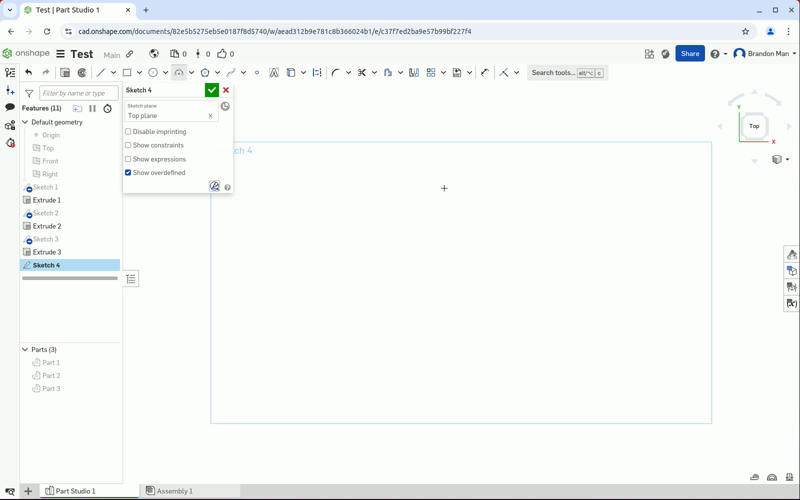
key_up(shift)
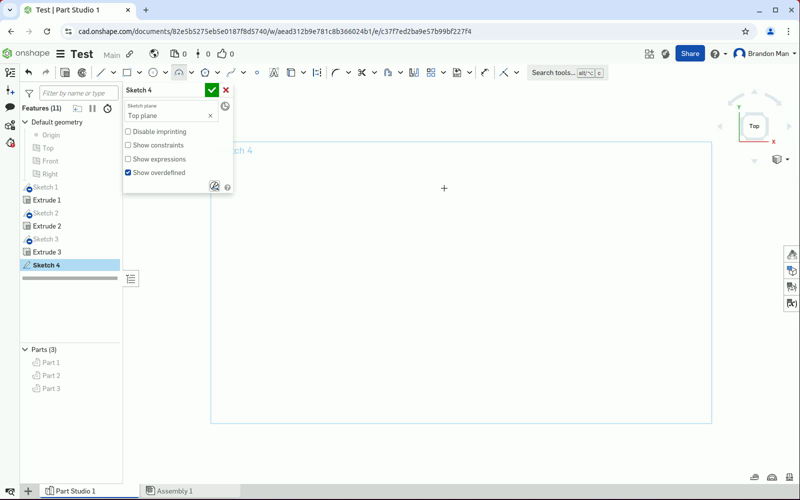
key_down(shift)
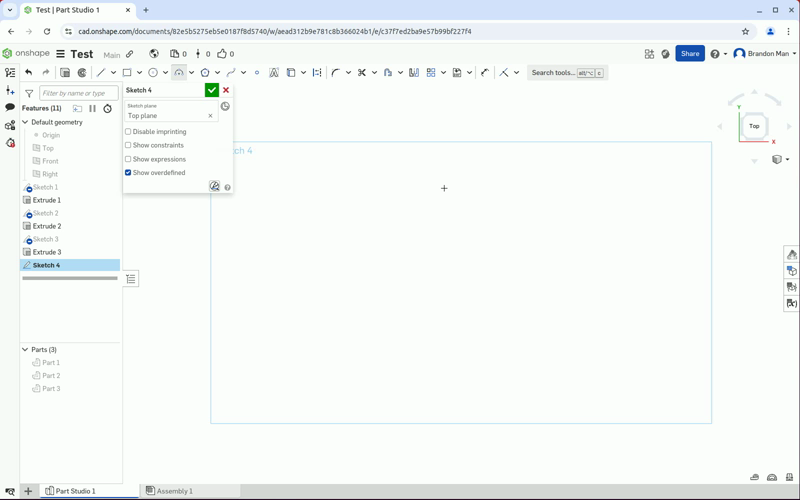
mouse_move(482, 200)
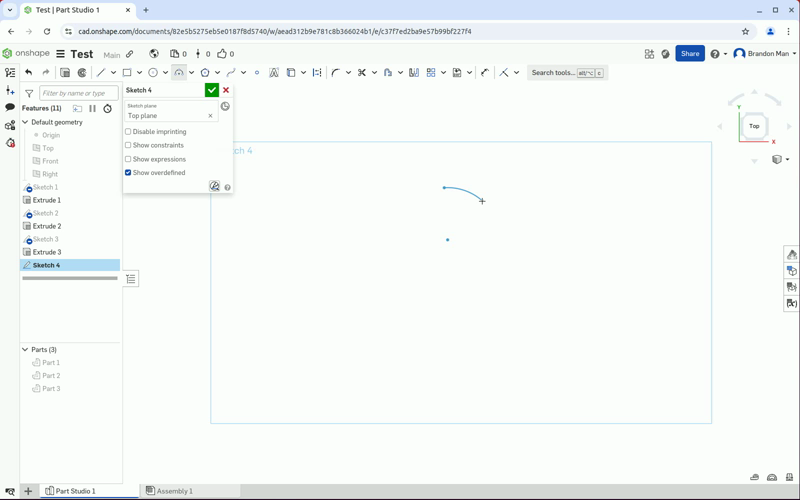
click(482, 200)
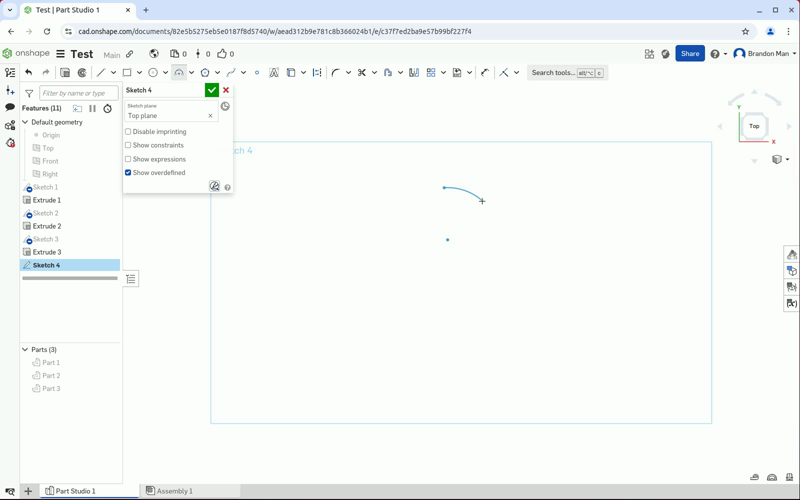
mouse_move(467, 181)
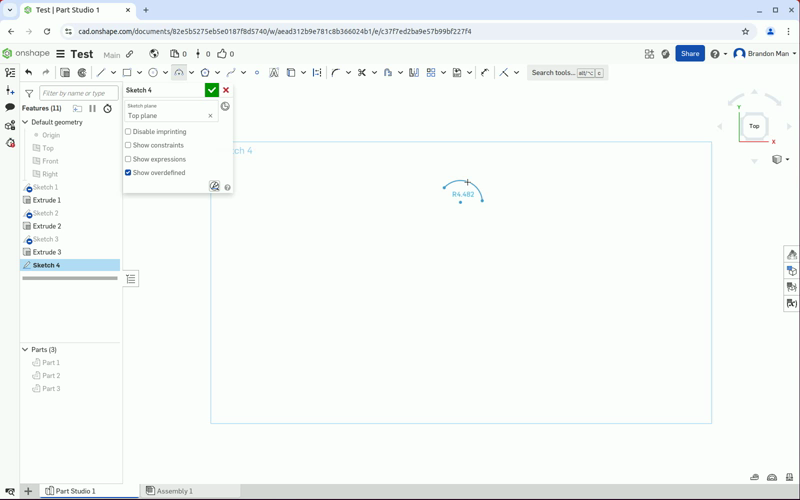
click(467, 181)
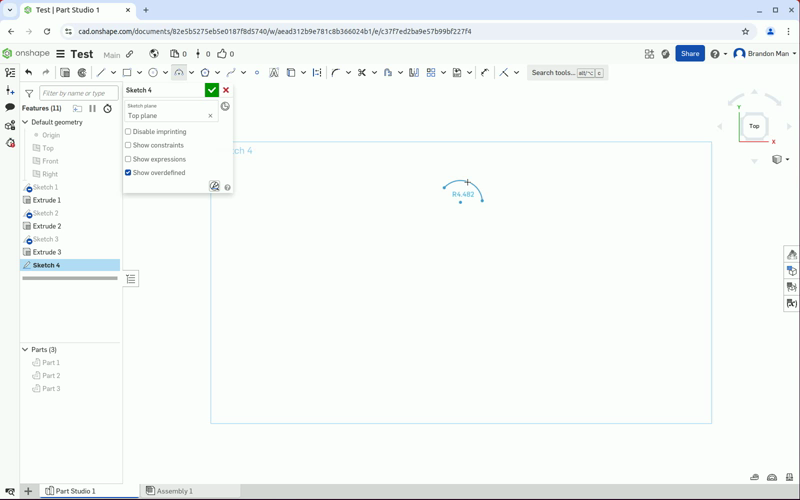
key_up(shift)
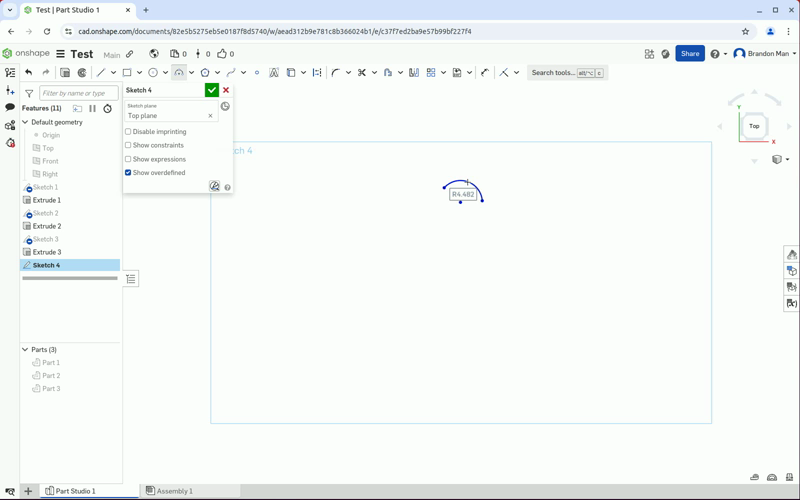
mouse_move(482, 200)
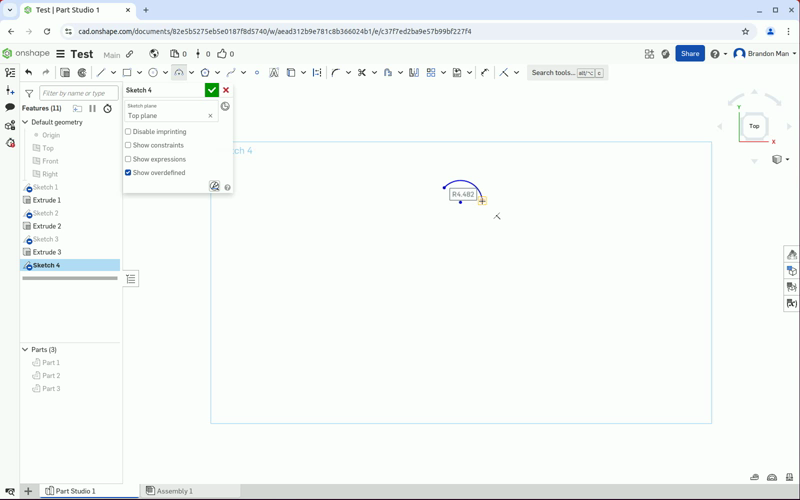
click(482, 200)
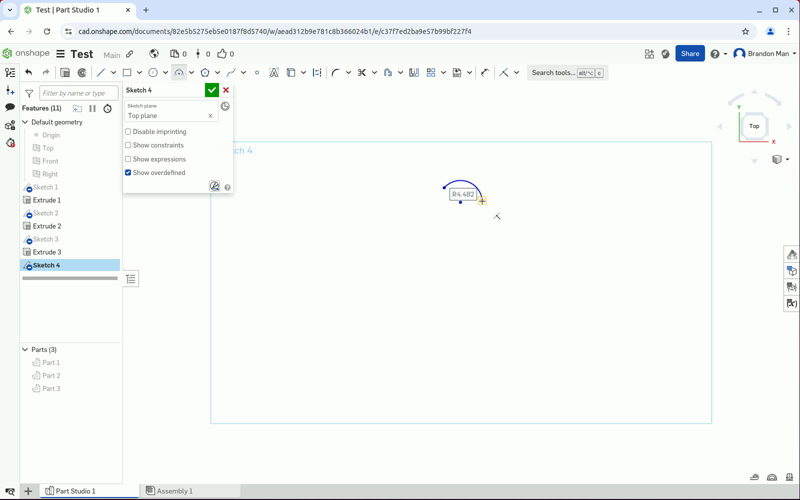
key_down(shift)
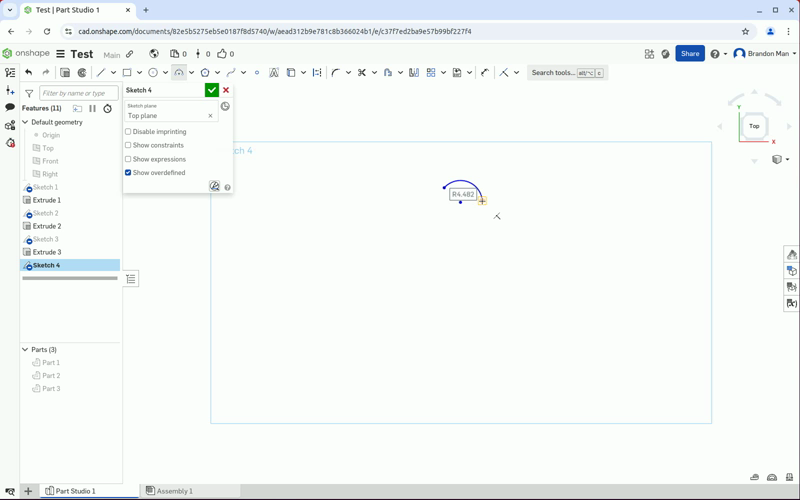
mouse_move(516, 183)
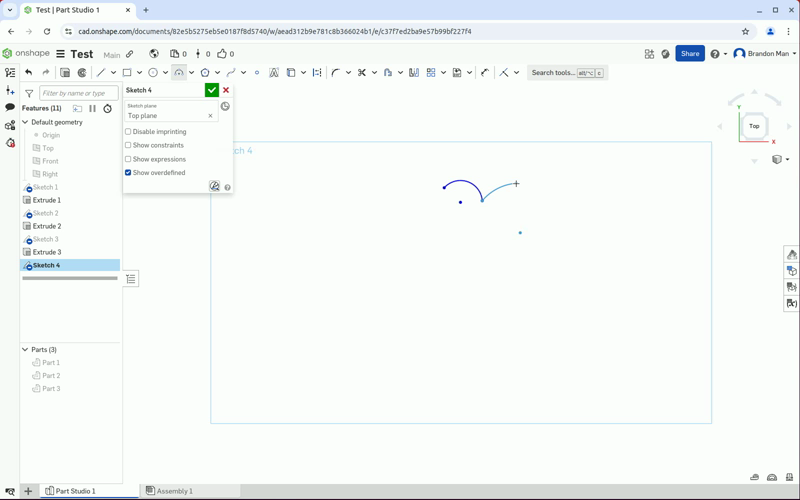
click(516, 183)
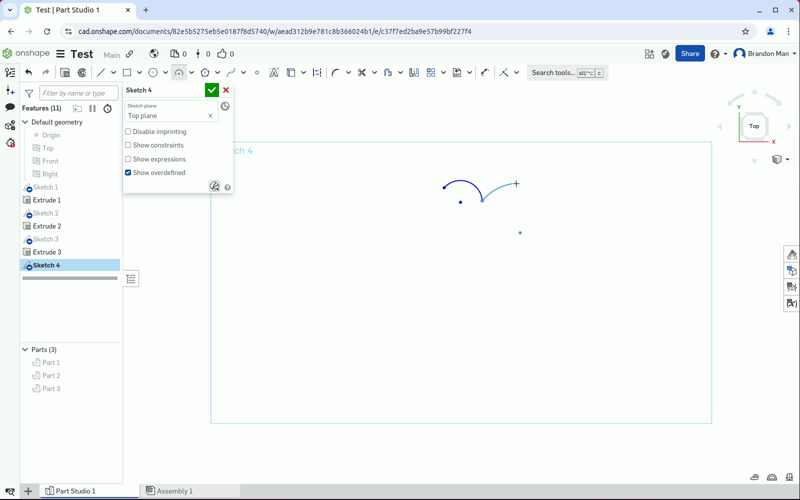
mouse_move(498, 189)
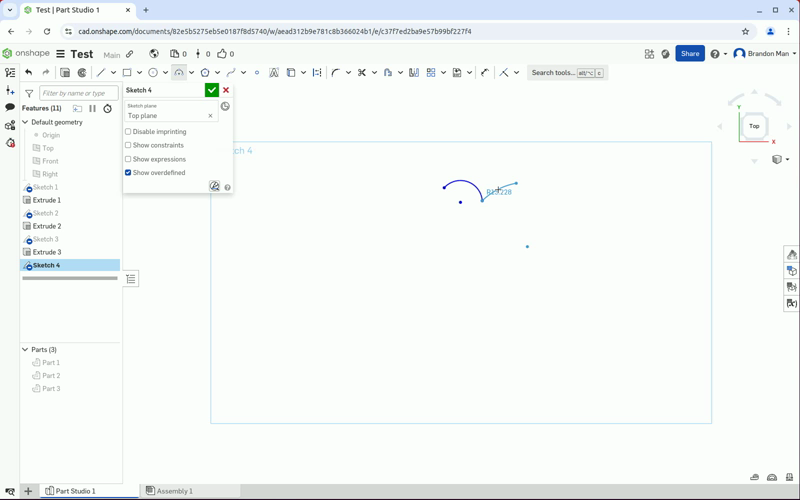
click(498, 189)
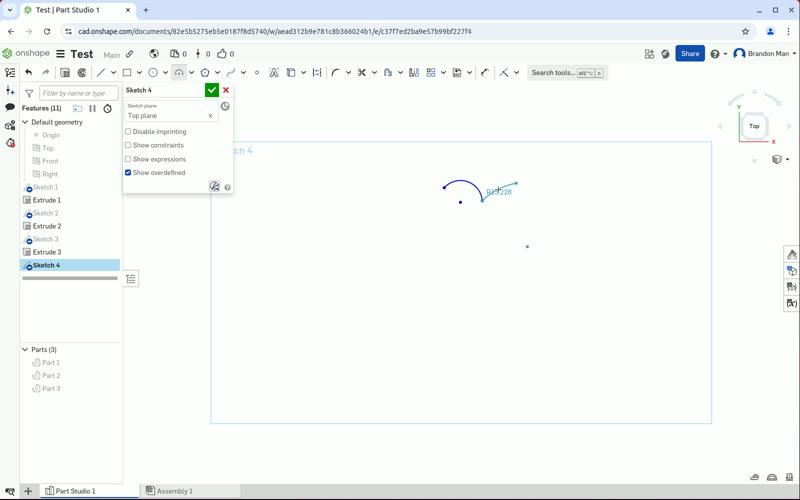
key_up(shift)
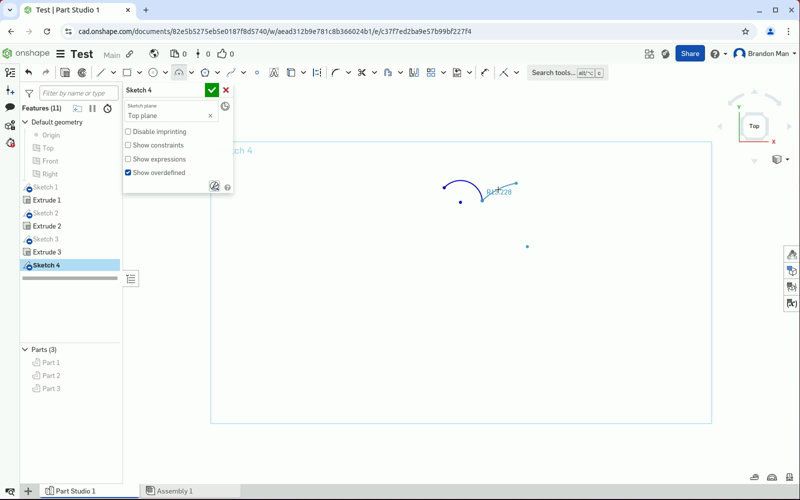
mouse_move(516, 183)
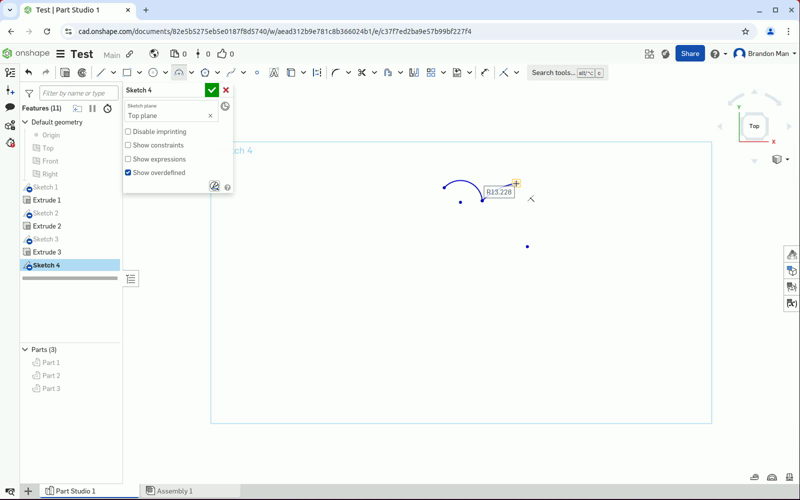
click(516, 183)
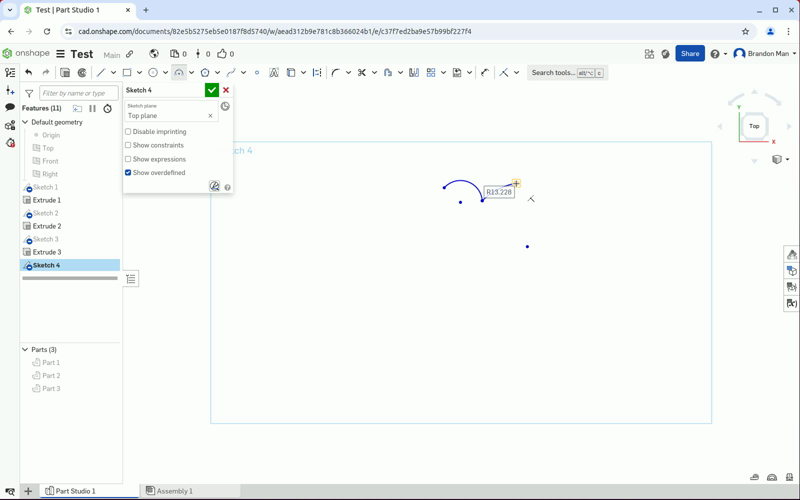
mouse_move(444, 187)
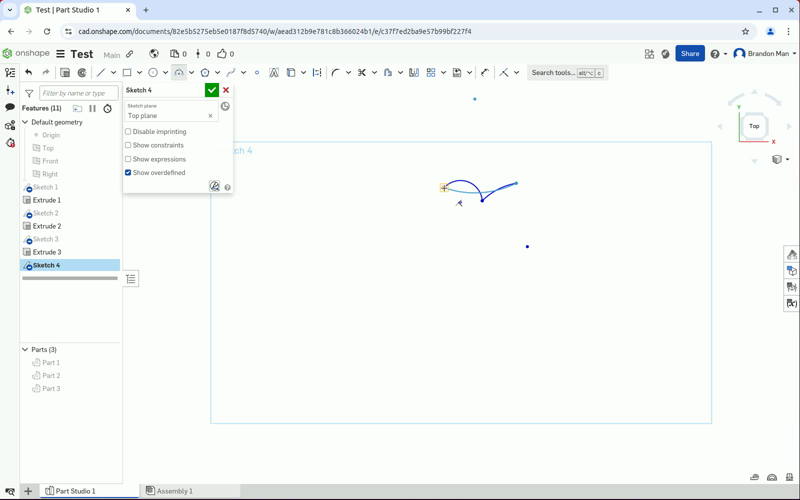
click(444, 187)
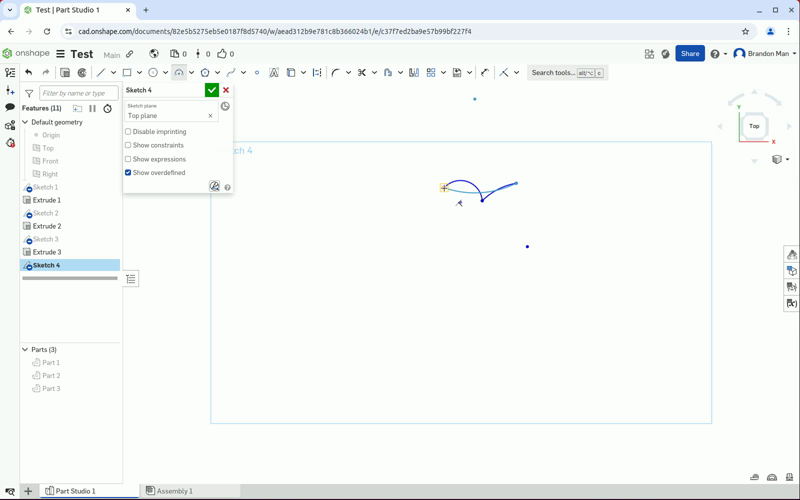
key_down(shift)
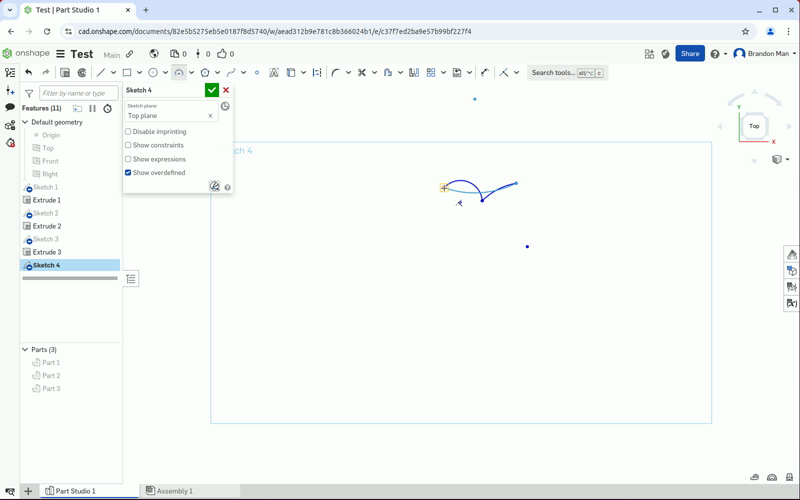
mouse_move(479, 170)
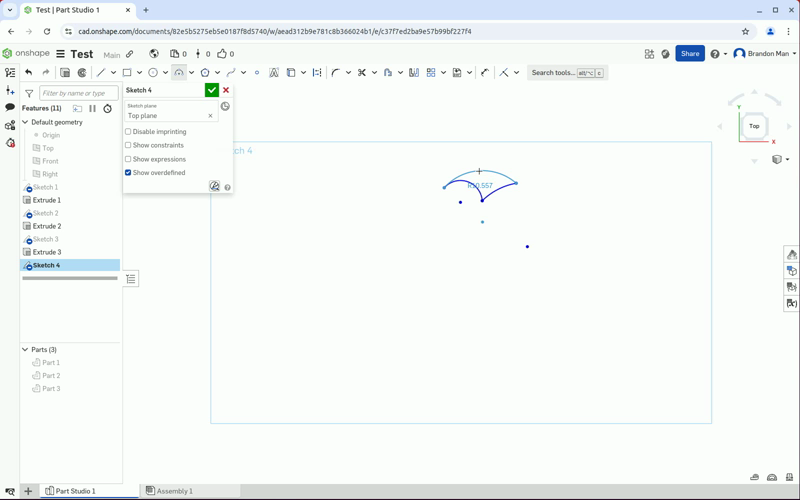
click(479, 170)
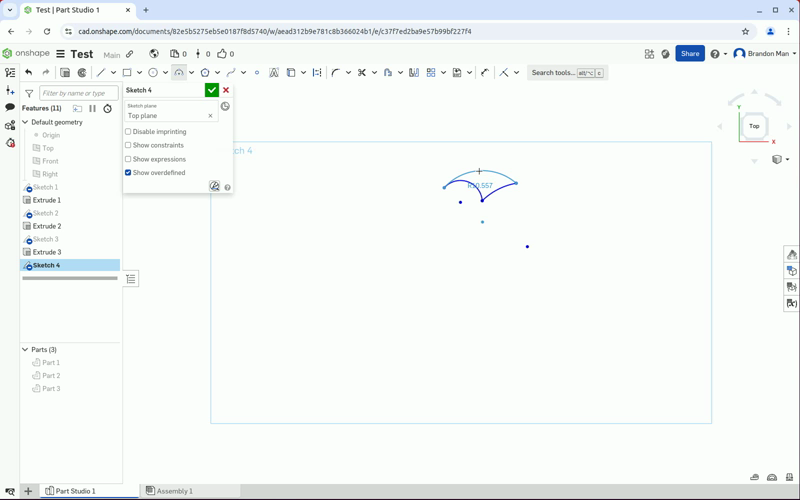
key_up(shift)
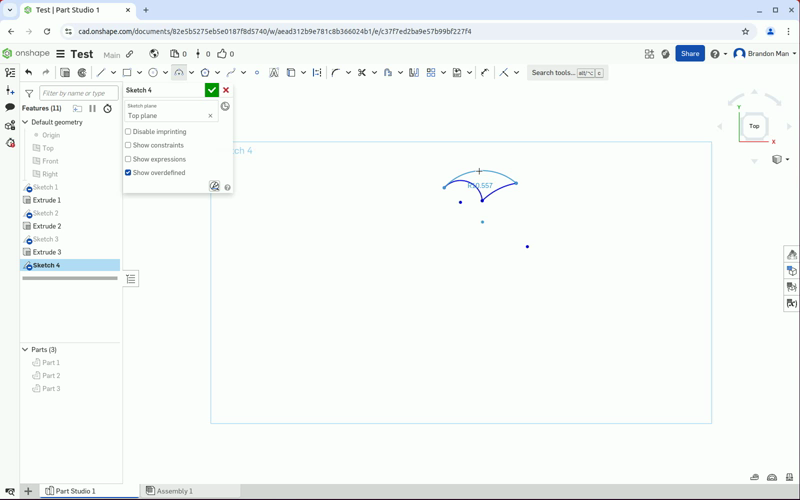
key(esc)
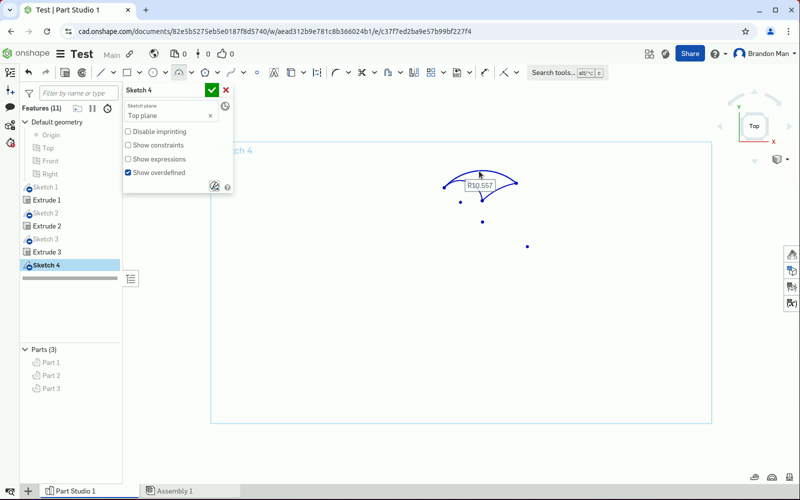
mouse_move(482, 178)
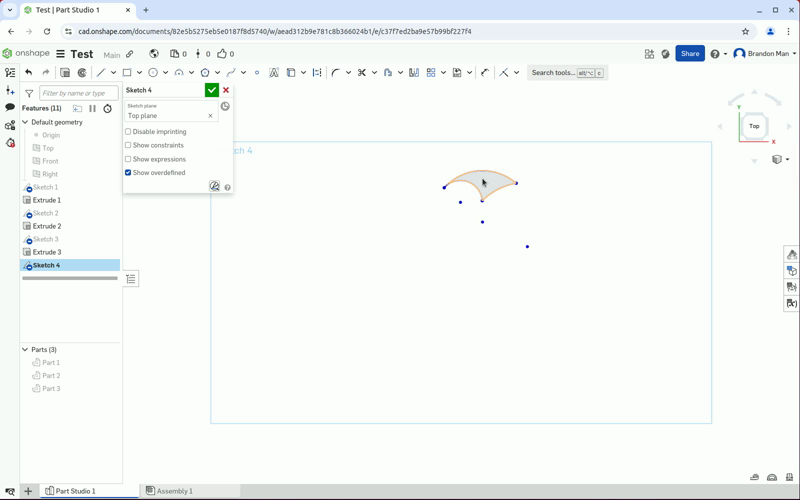
scroll(6)
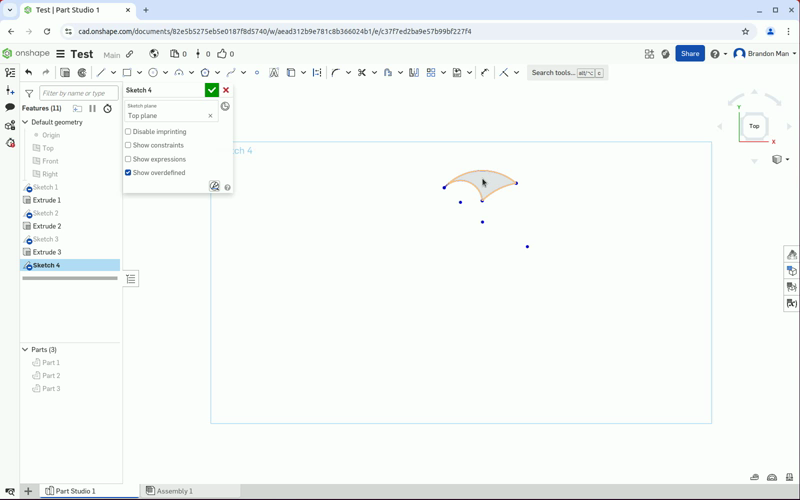
scroll(6)
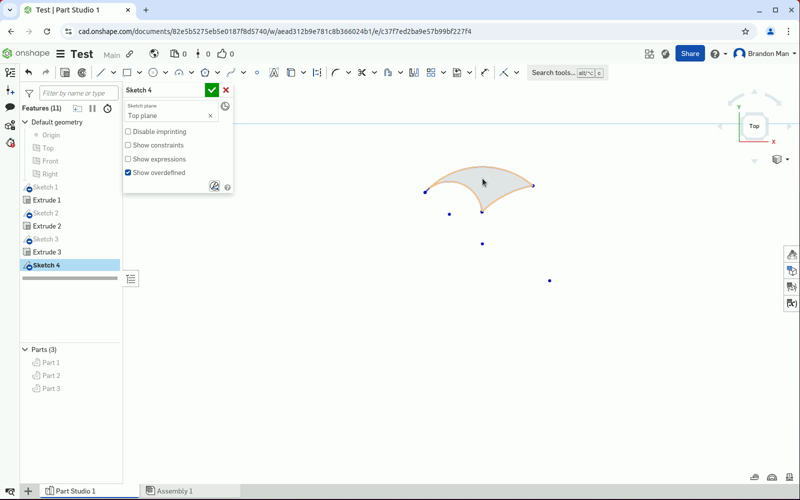
scroll(6)
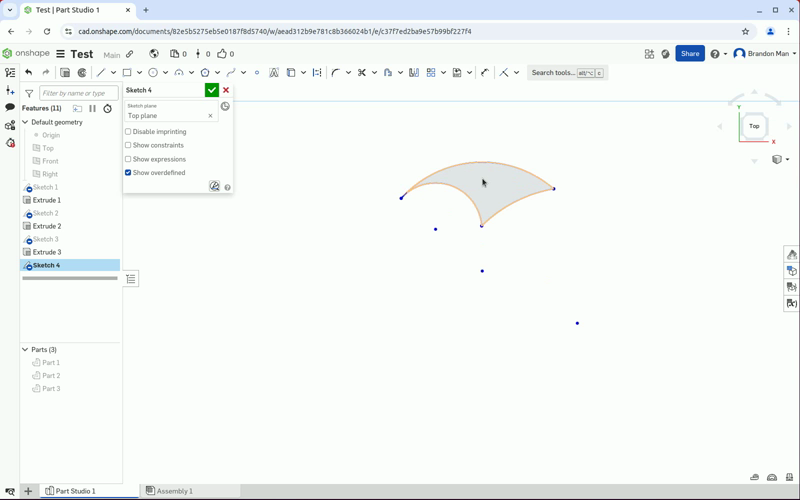
scroll(6)
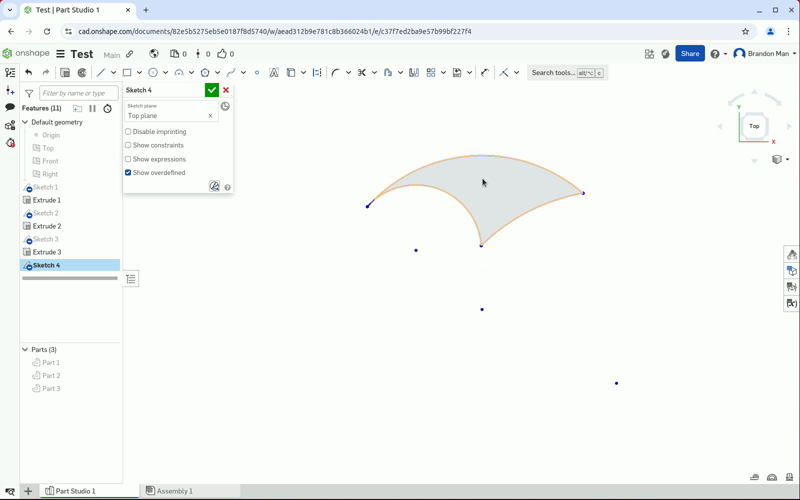
scroll(6)
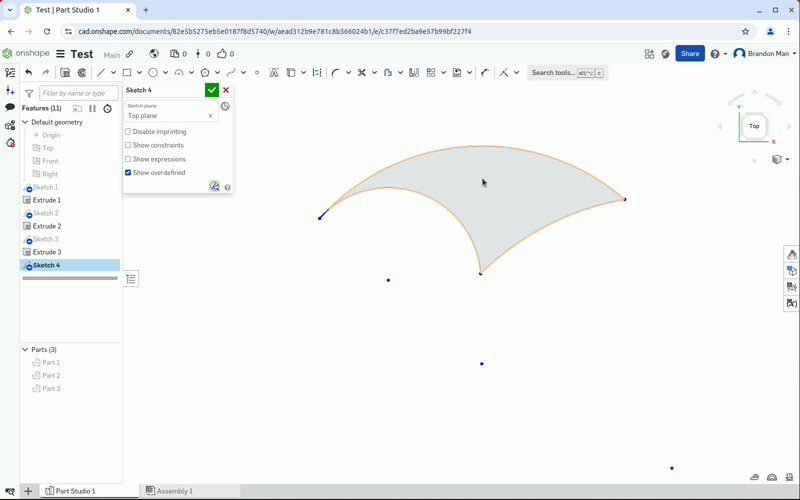
scroll(6)
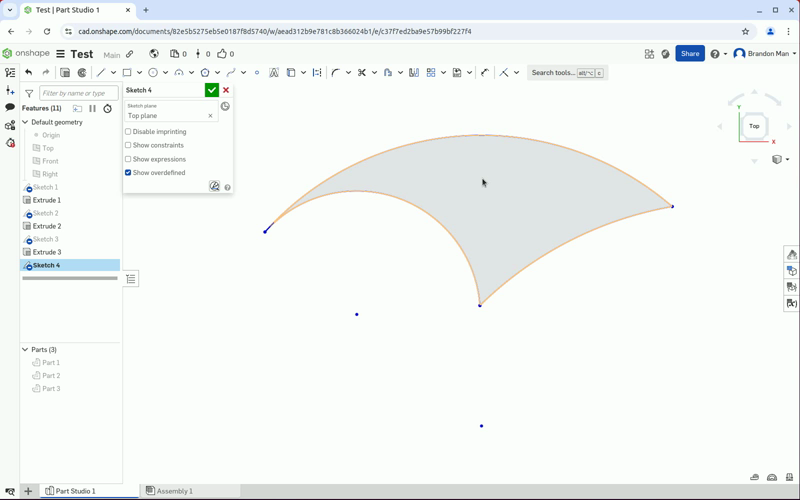
scroll(6)
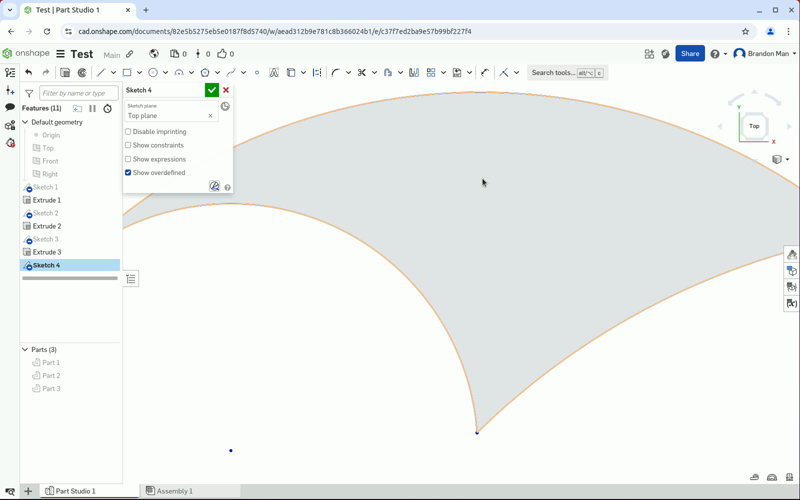
click(482, 178)
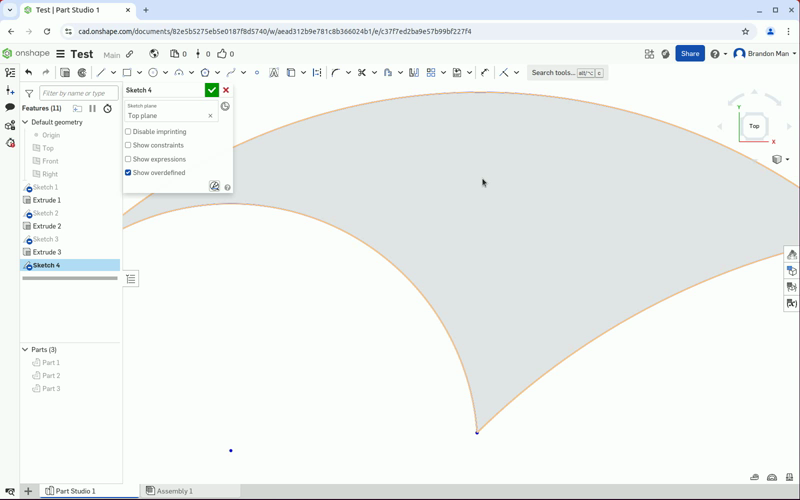
scroll(-6)
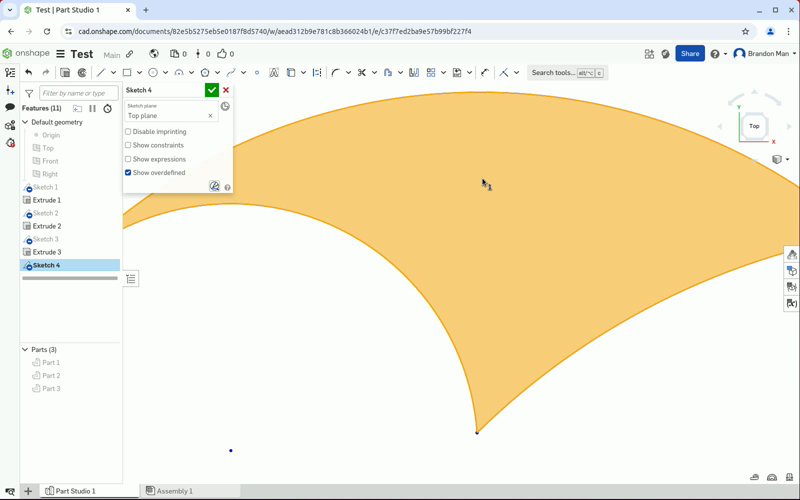
scroll(-6)
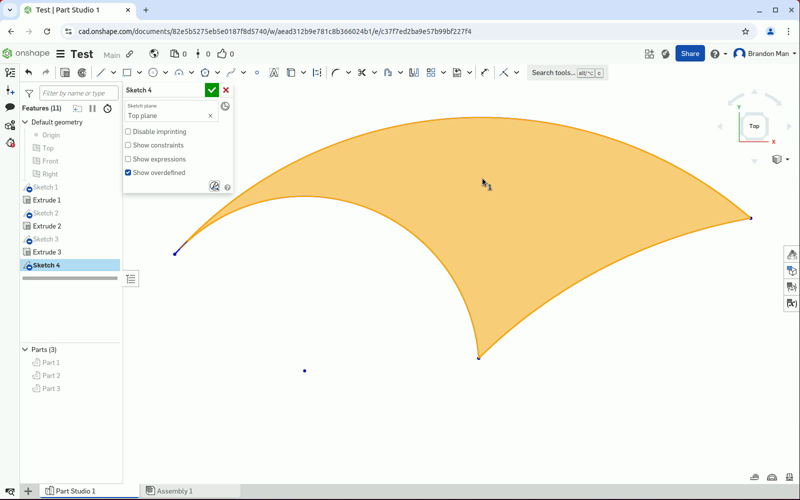
scroll(-6)
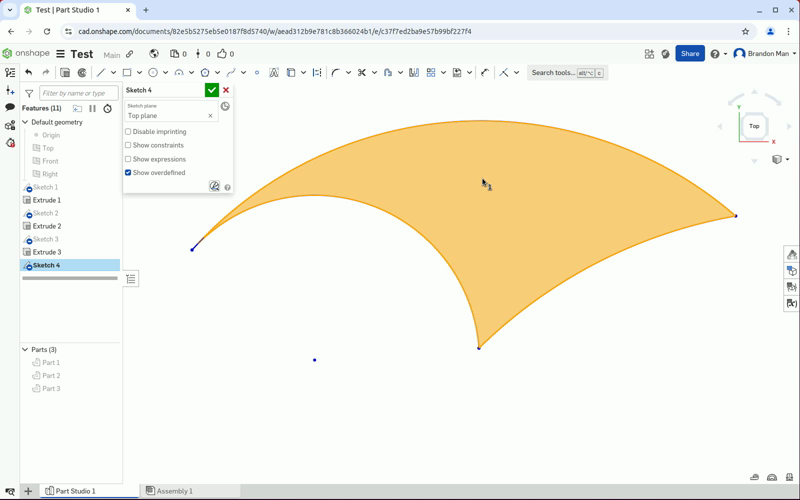
scroll(-6)
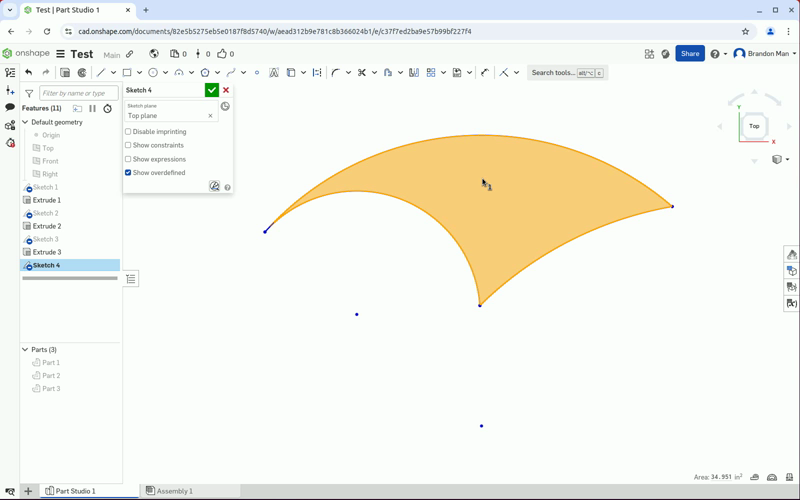
scroll(-6)
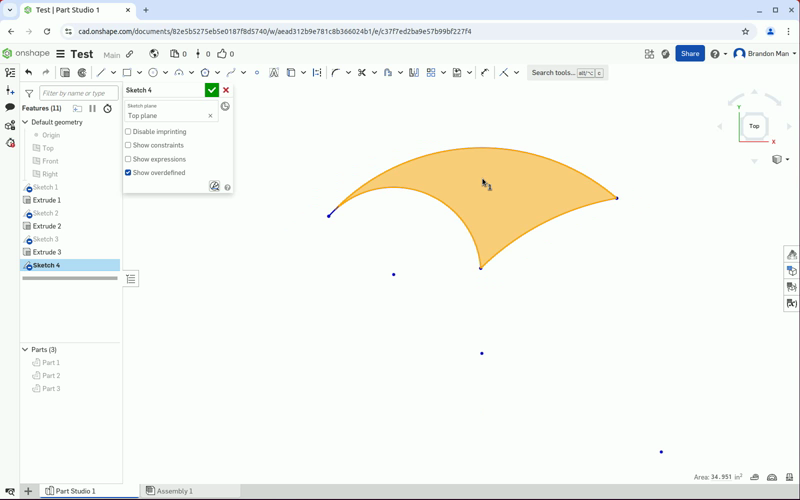
scroll(-6)
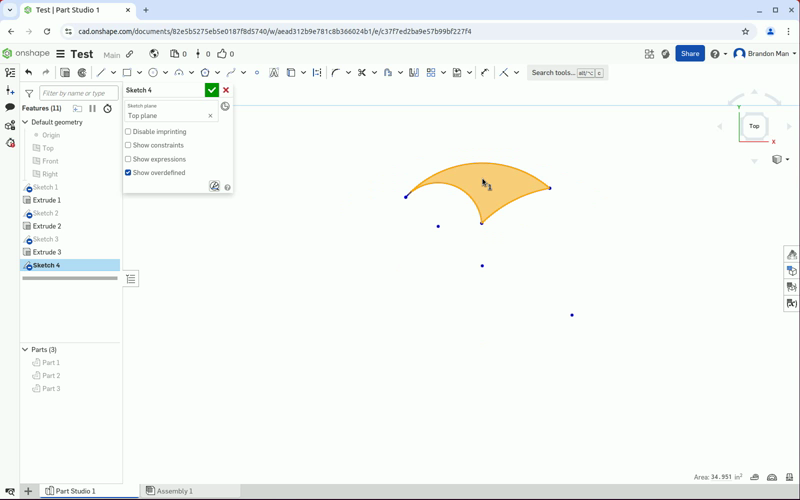
scroll(-6)
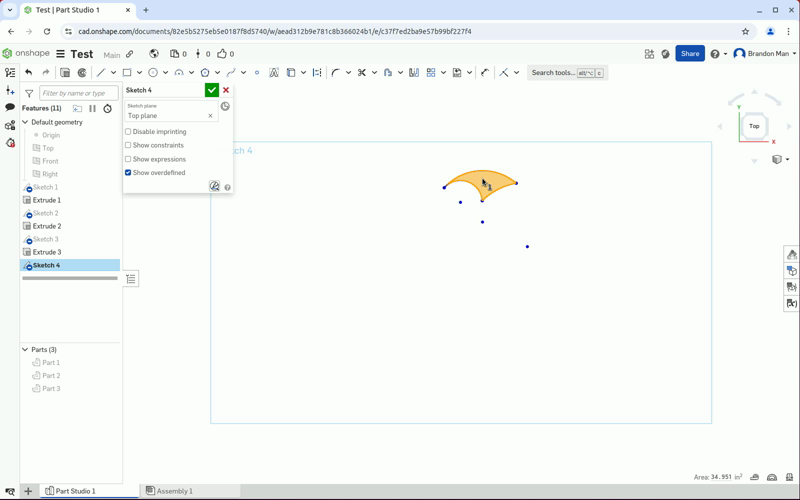
mouse_move(73, 352)
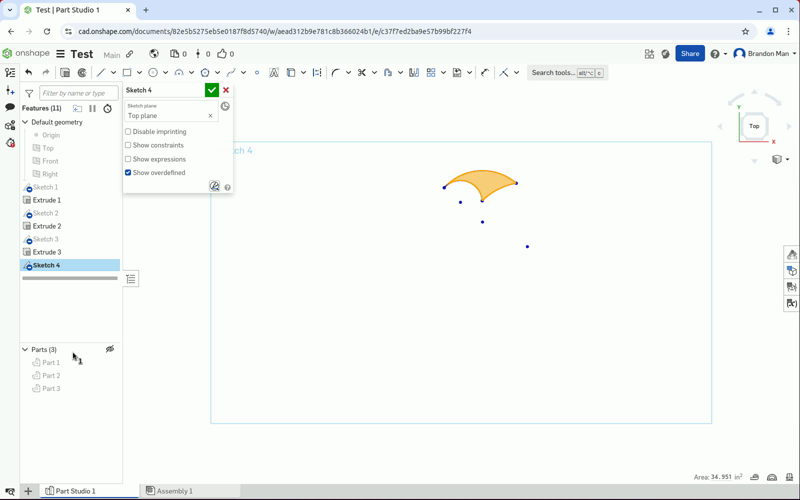
key(shift+y)
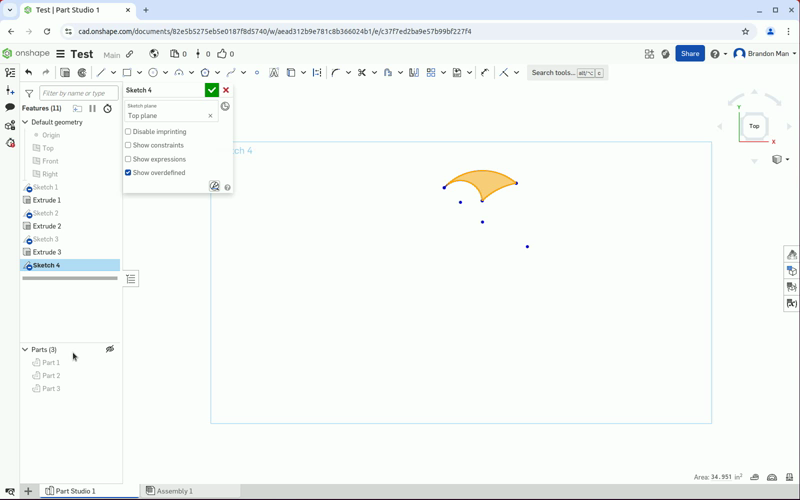
key(shift+e)
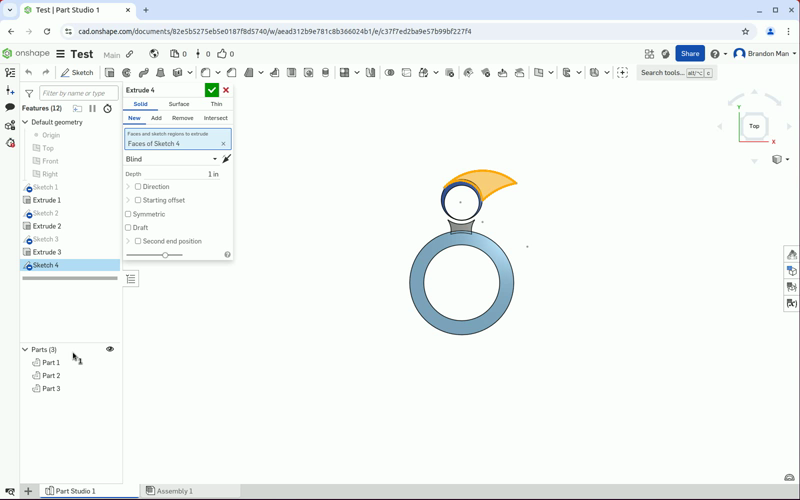
mouse_move(143, 106)
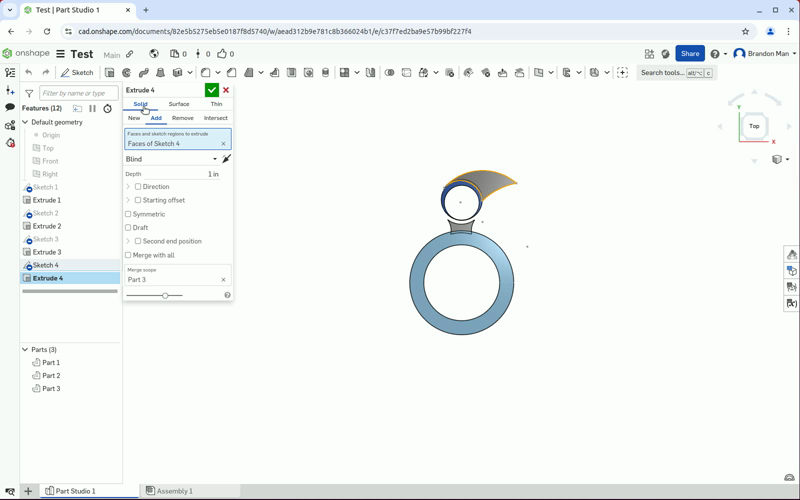
click(143, 106)
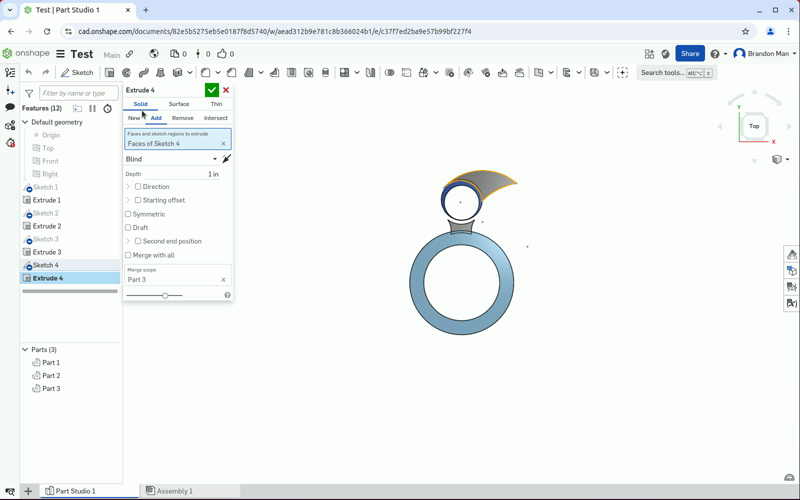
mouse_move(137, 120)
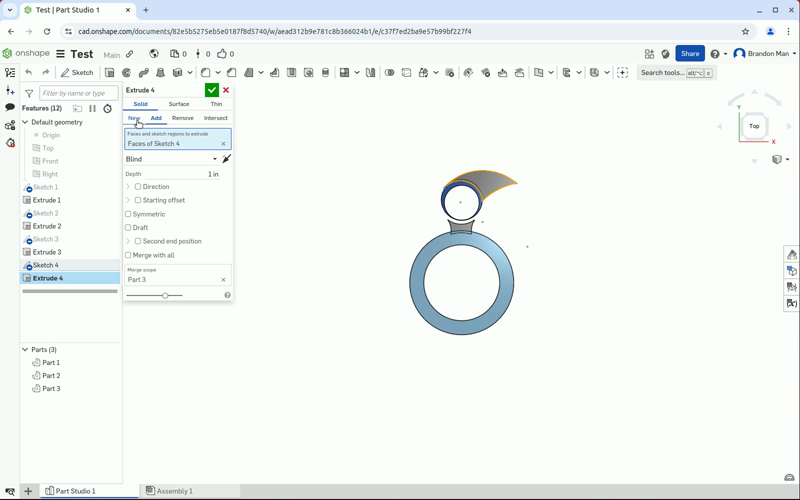
click(137, 120)
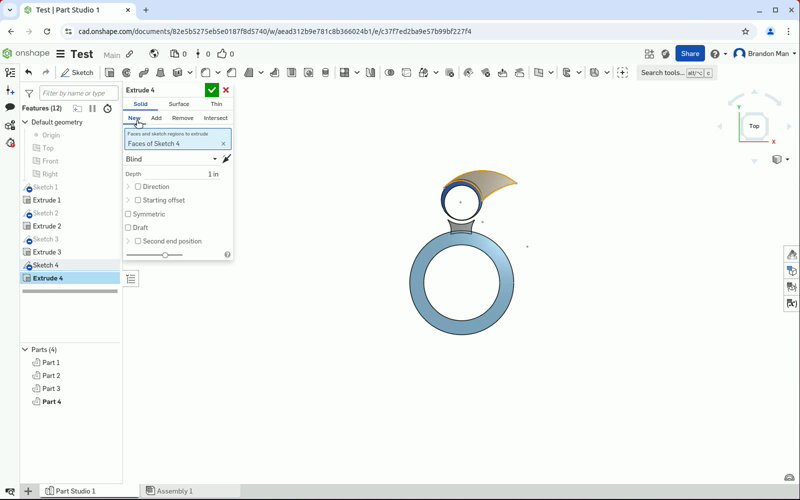
key(tab, 4)
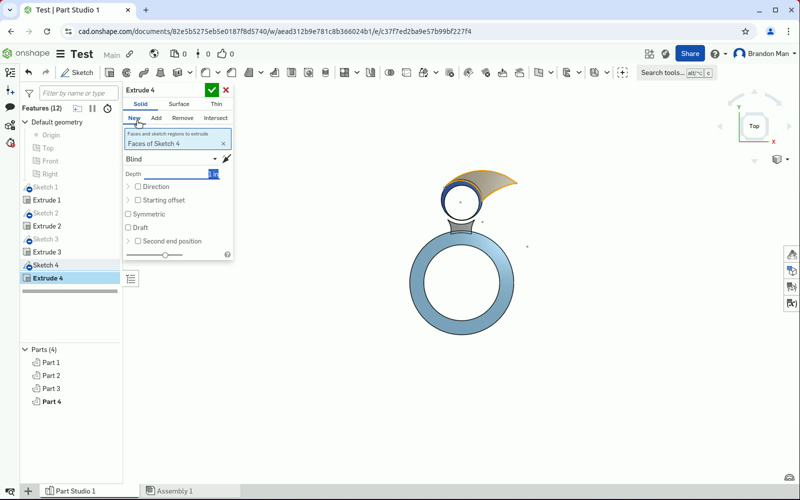
text(4.814)
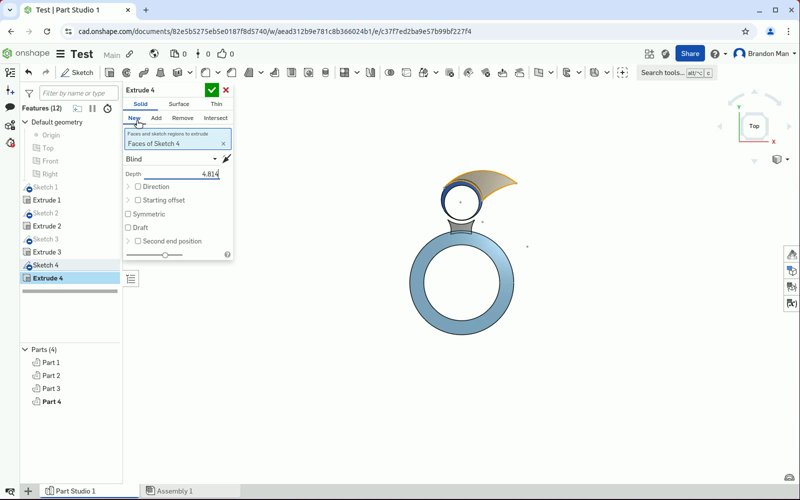
key(enter)
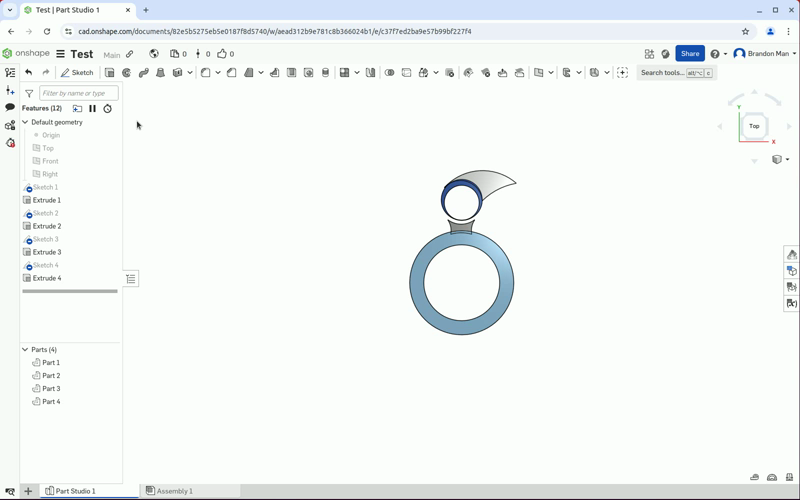
key(shift+h)
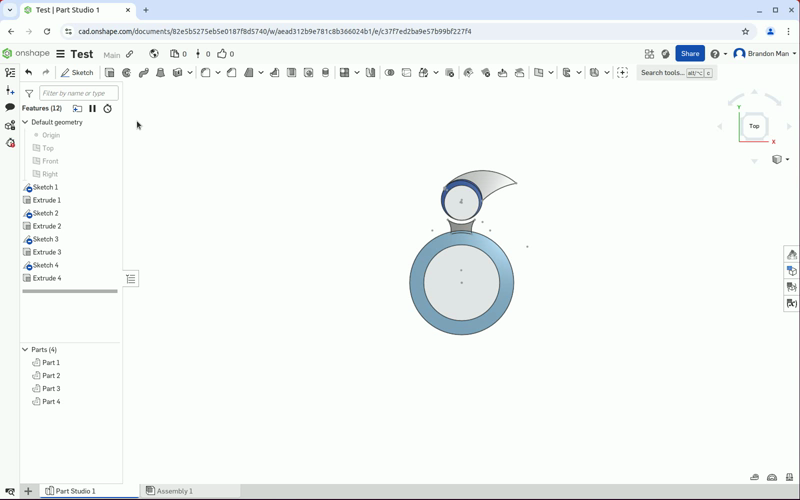
key(shift+h)
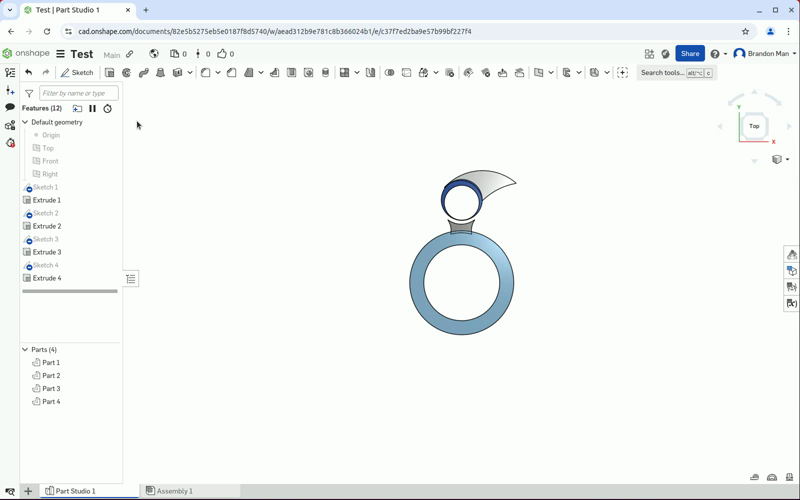
mouse_move(73, 189)
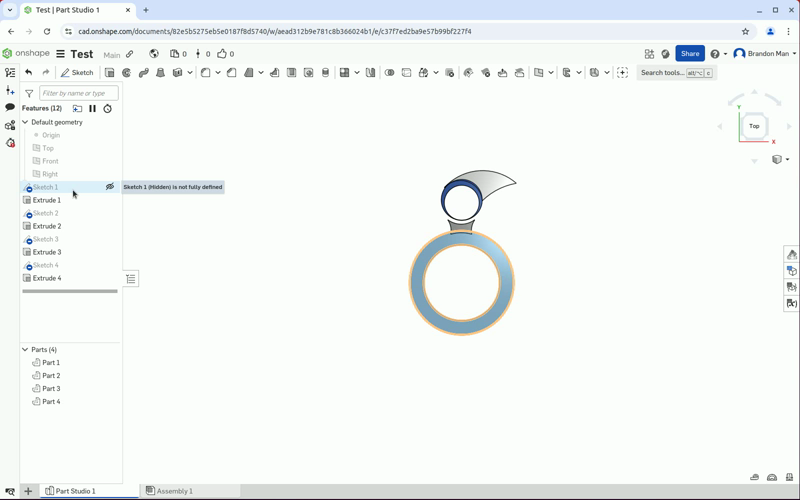
click(73, 189)
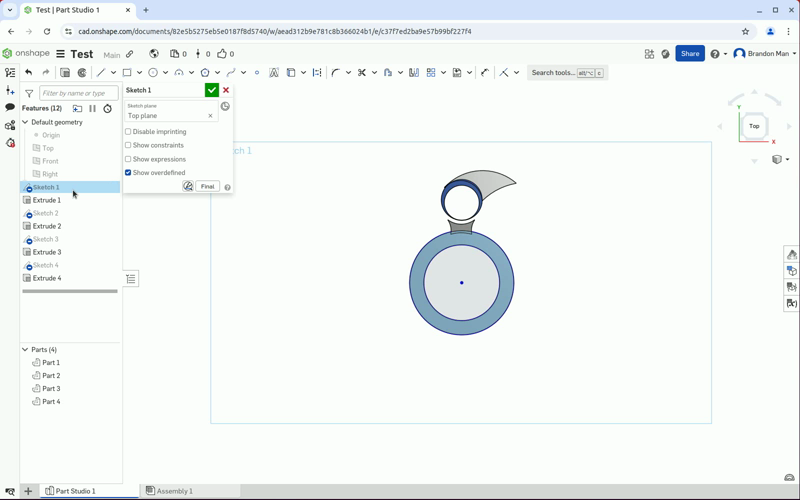
mouse_move(229, 92)
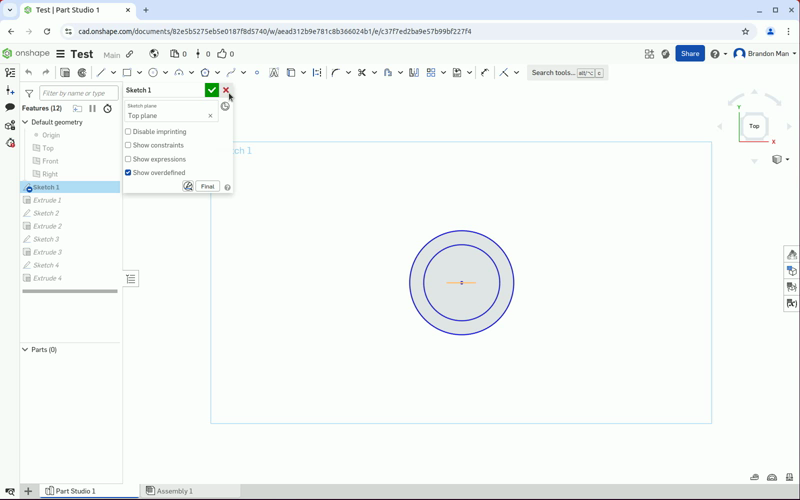
click(229, 92)
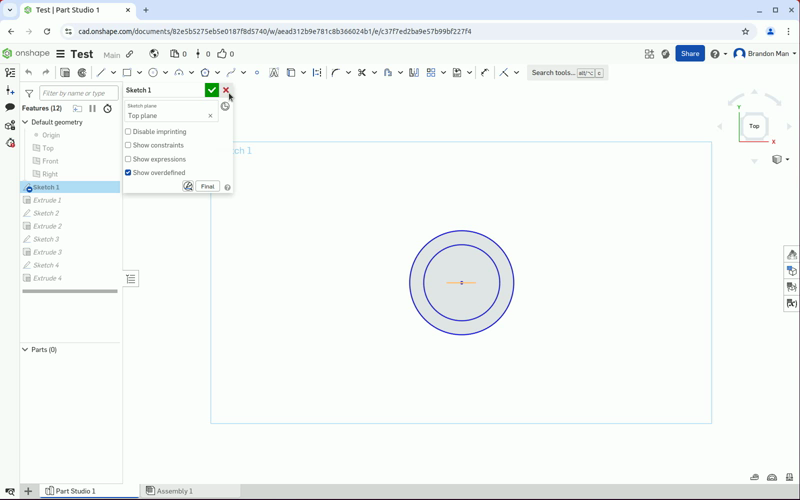
key(shift+s)
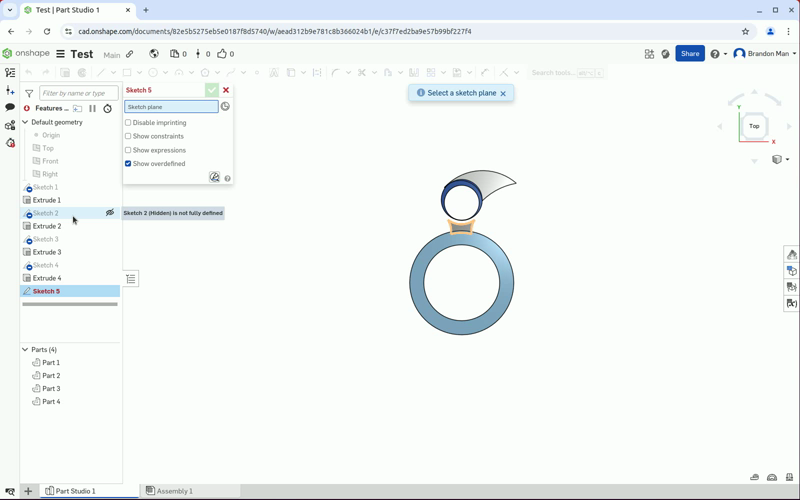
scroll(3)
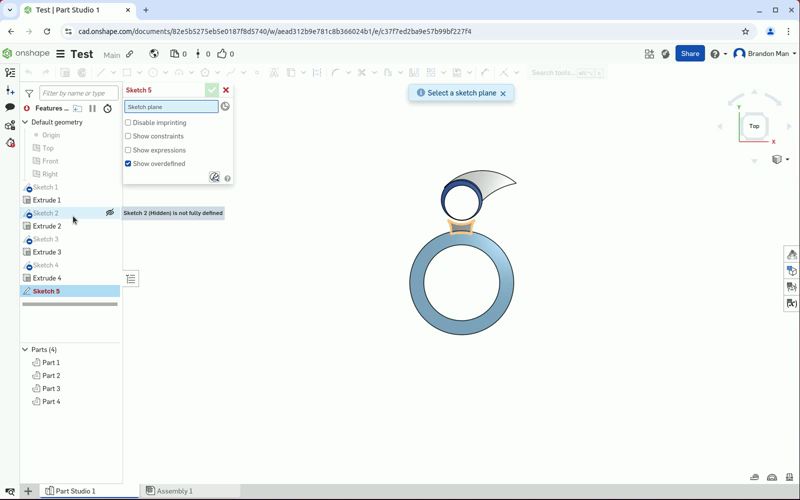
mouse_move(73, 150)
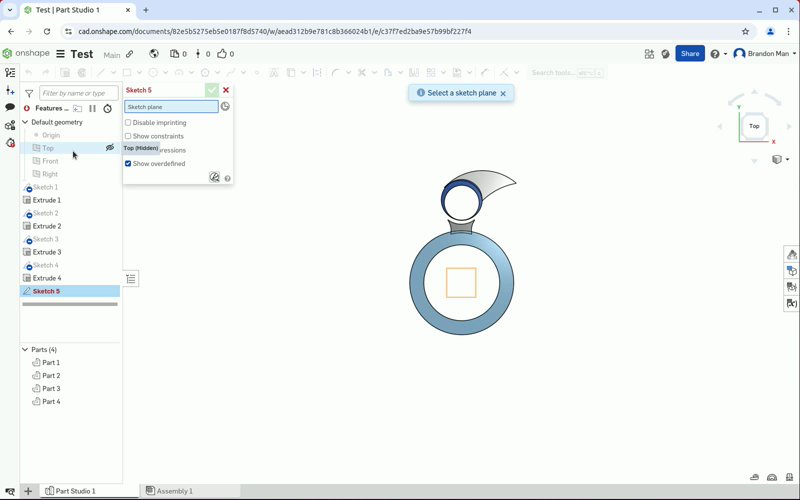
click(73, 150)
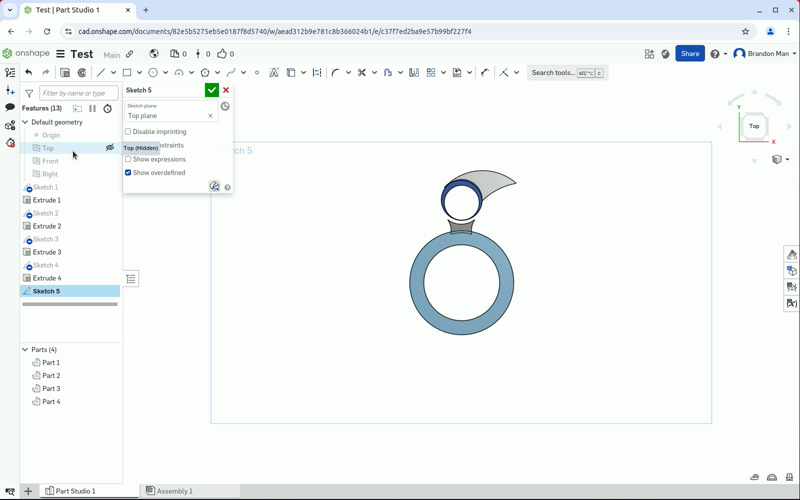
mouse_move(73, 352)
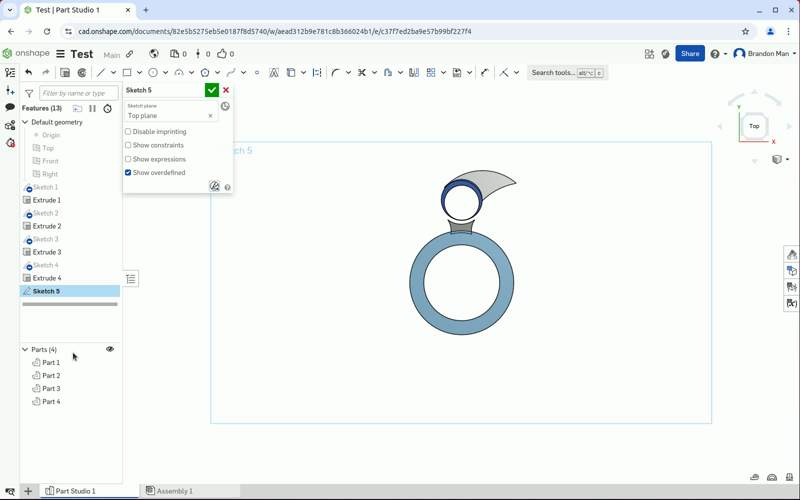
key(y)
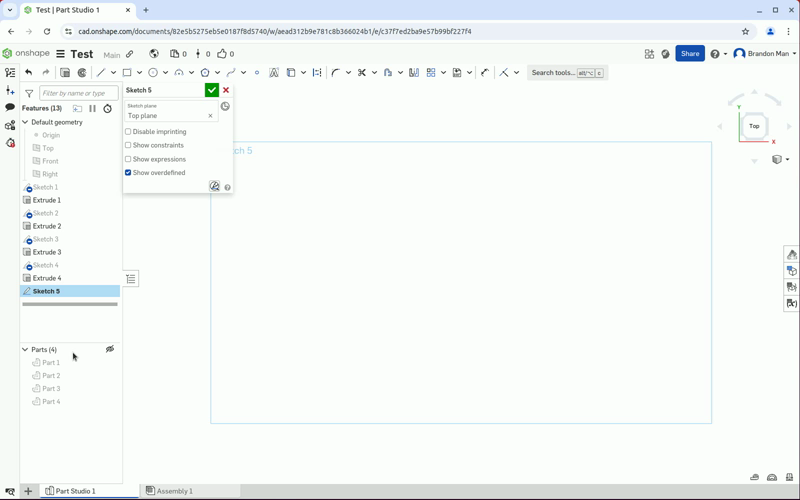
key(a)
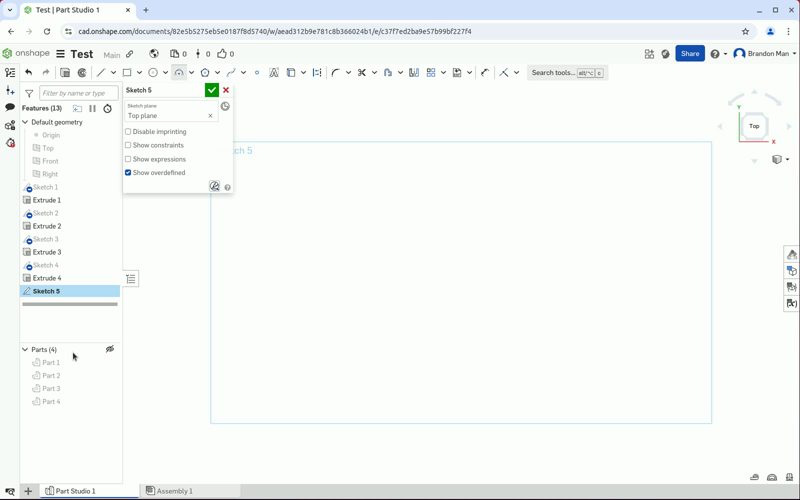
key_down(shift)
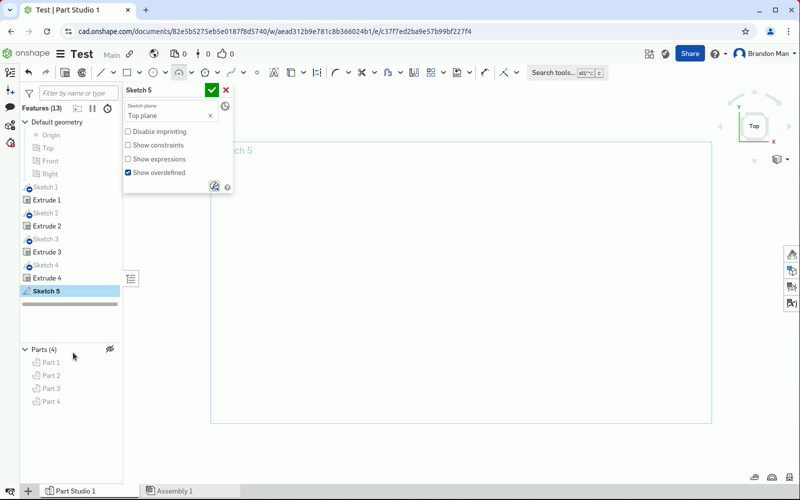
mouse_move(447, 346)
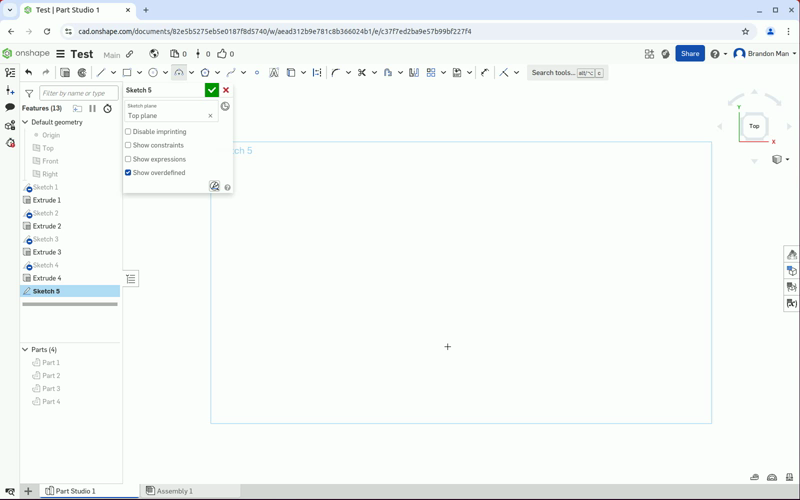
click(447, 346)
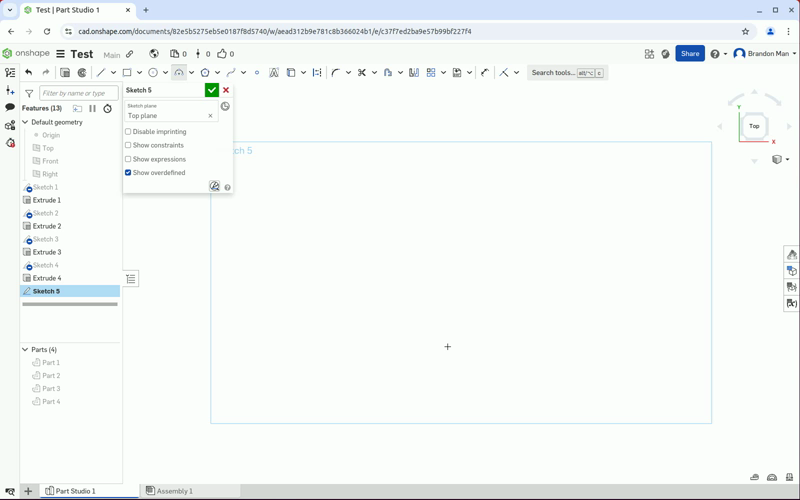
key_up(shift)
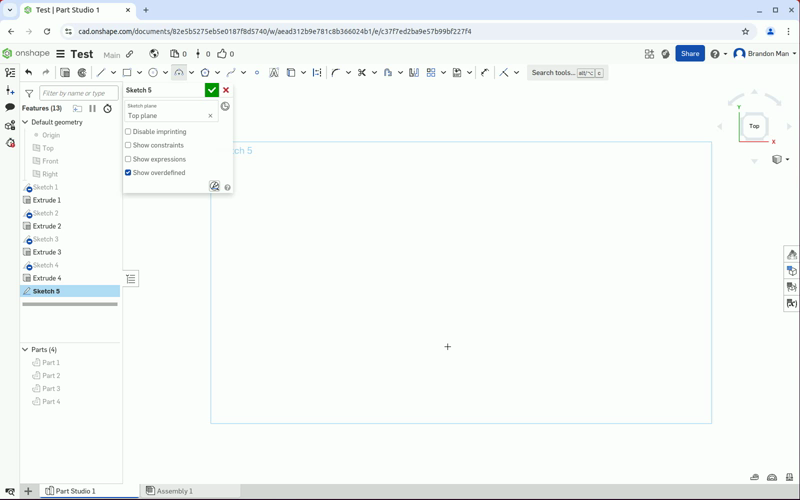
key_down(shift)
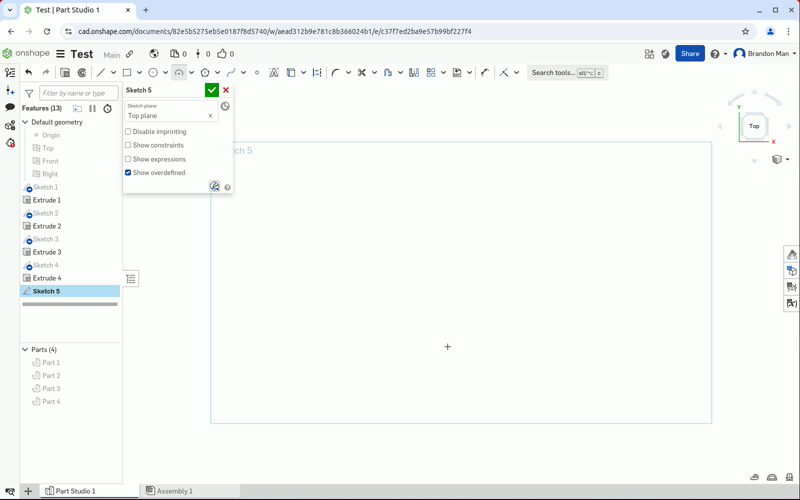
mouse_move(474, 346)
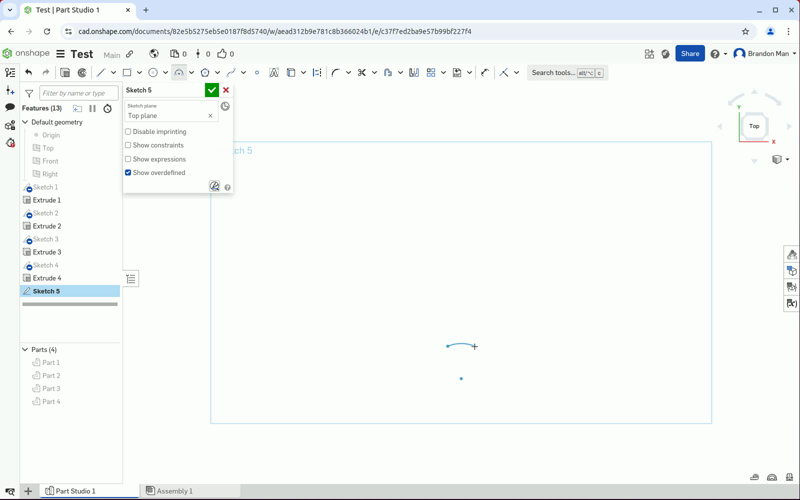
click(474, 346)
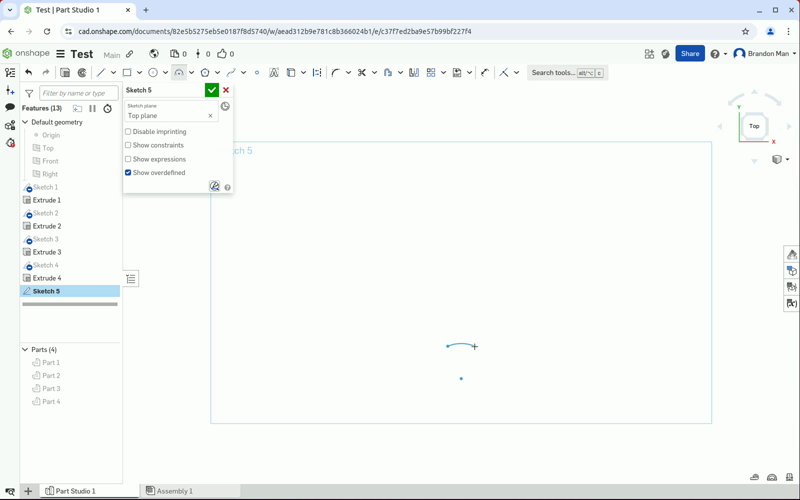
mouse_move(461, 341)
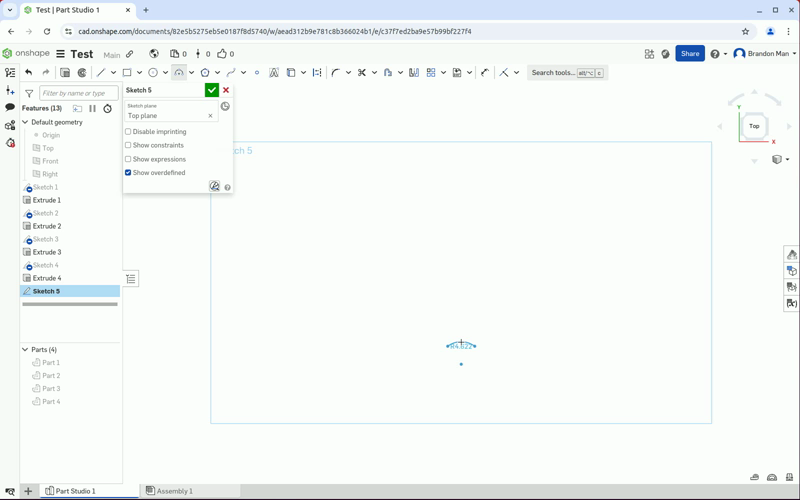
click(461, 341)
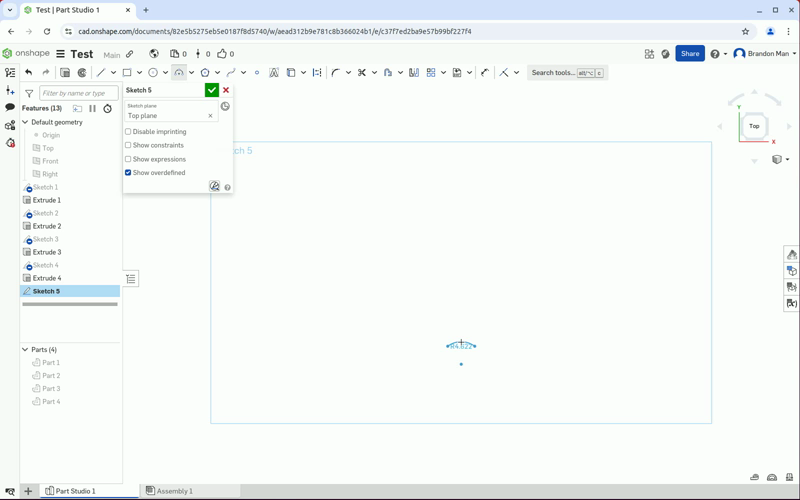
key_up(shift)
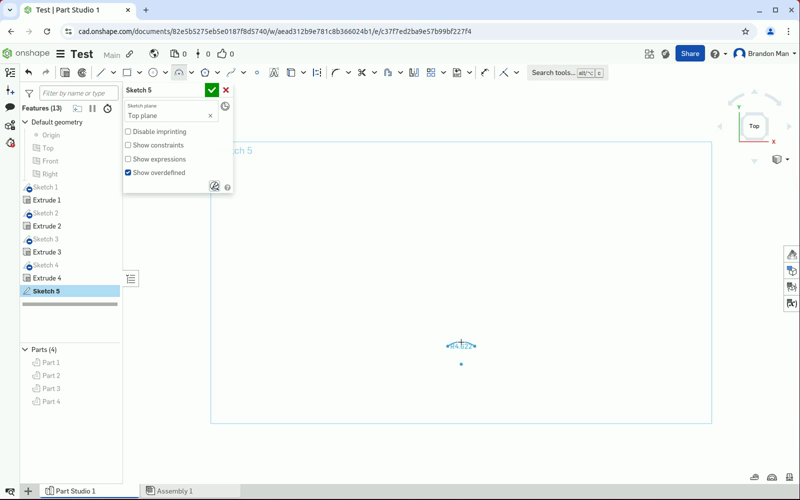
mouse_move(474, 346)
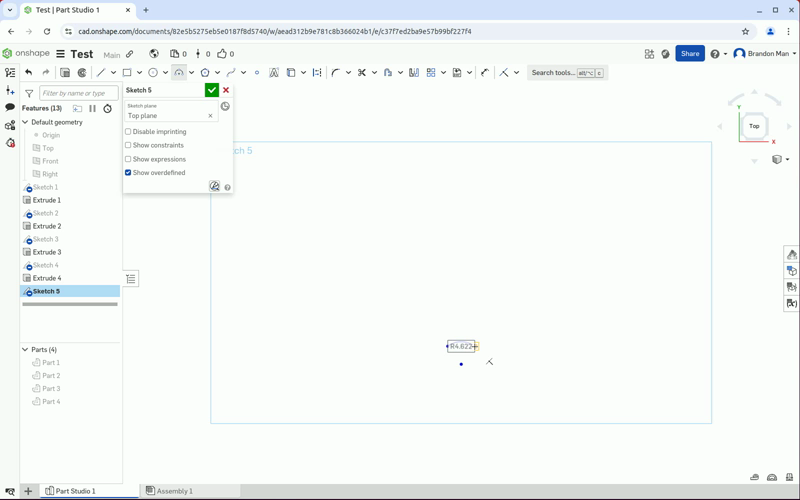
click(474, 346)
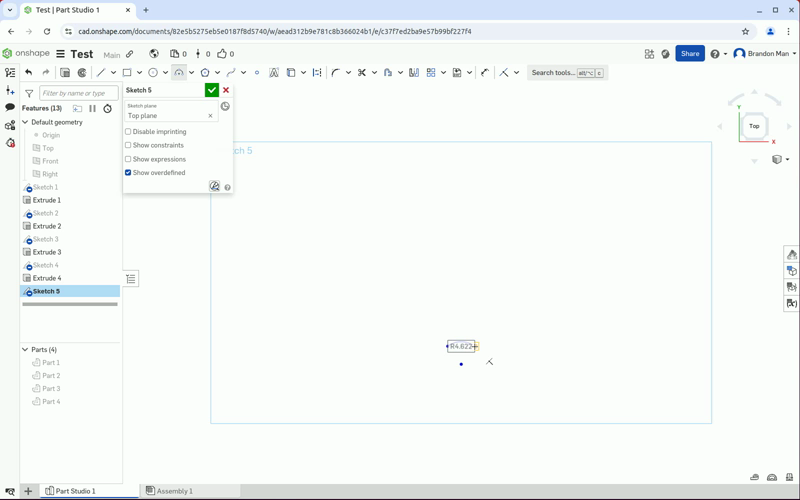
key_down(shift)
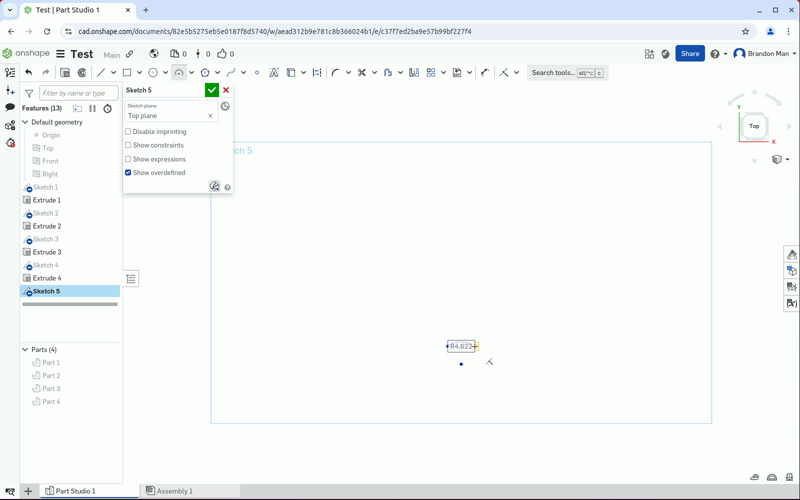
mouse_move(471, 331)
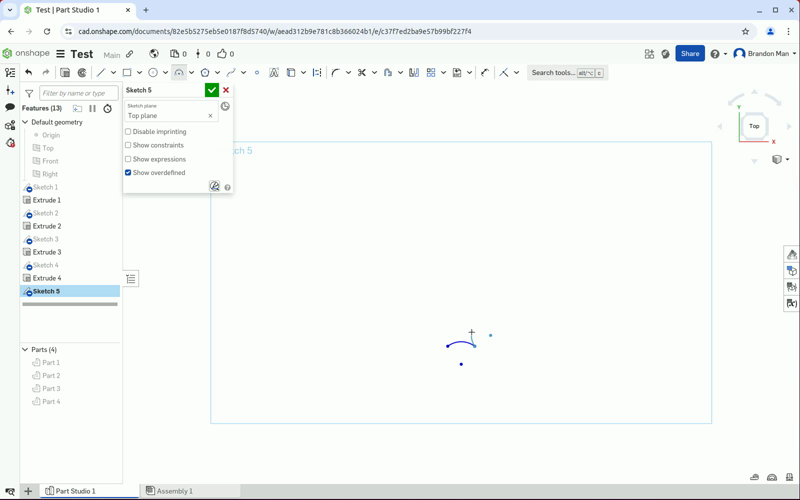
click(471, 331)
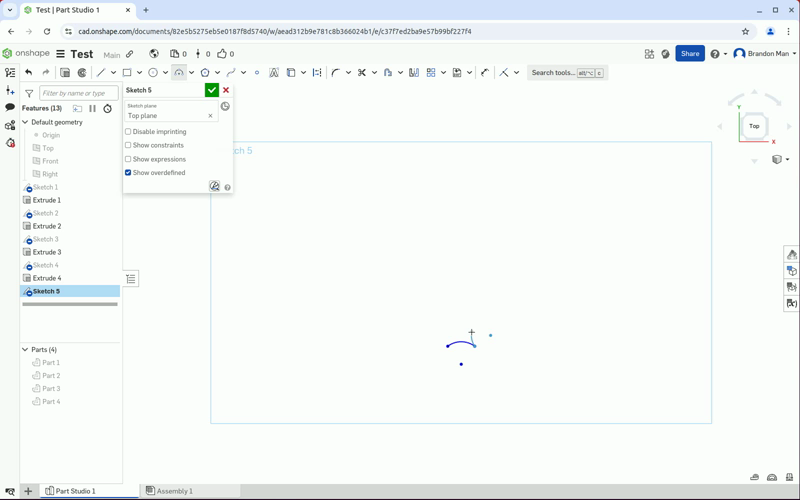
mouse_move(471, 339)
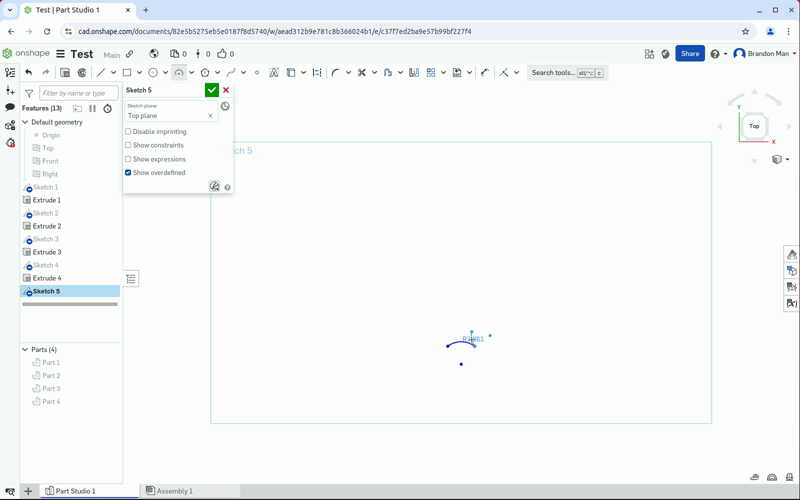
click(471, 339)
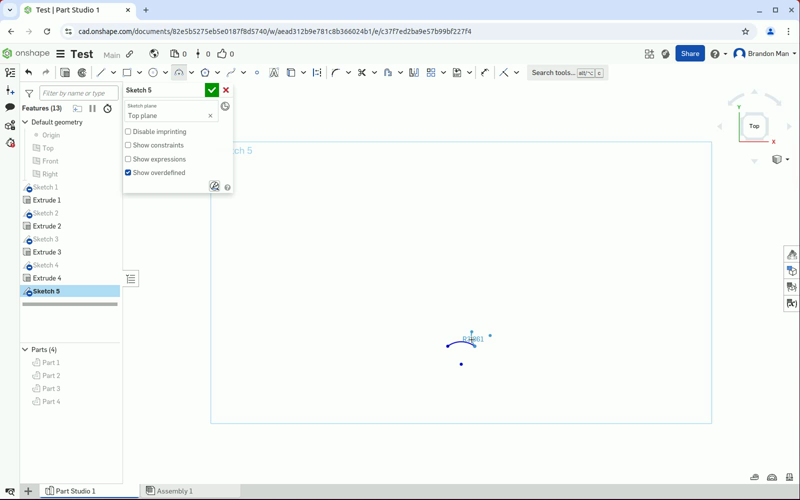
key_up(shift)
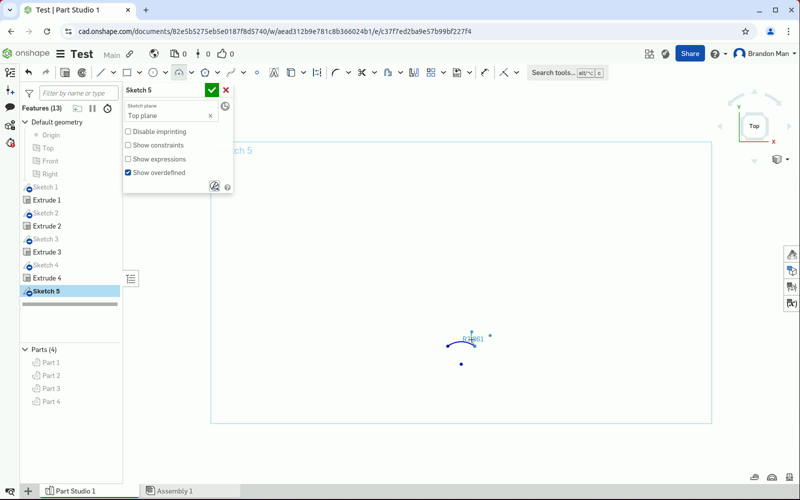
mouse_move(471, 331)
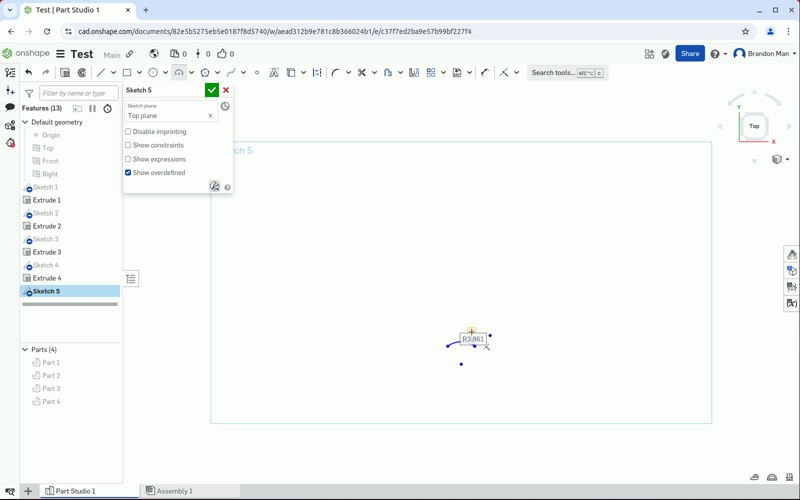
click(471, 331)
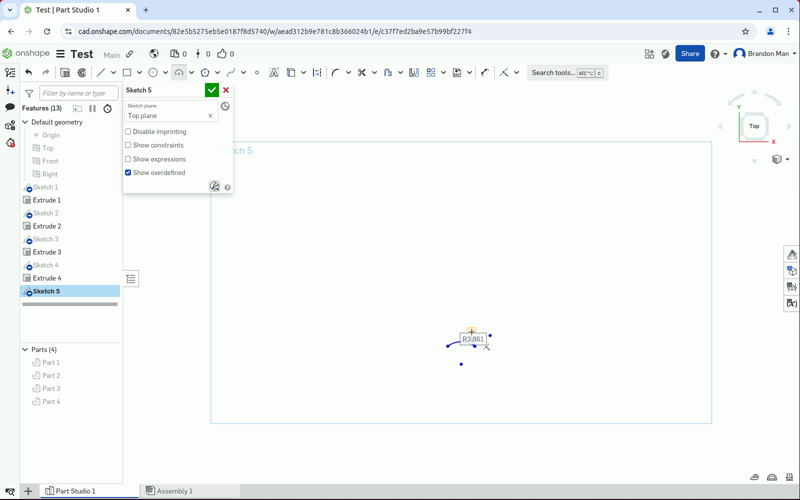
key_down(shift)
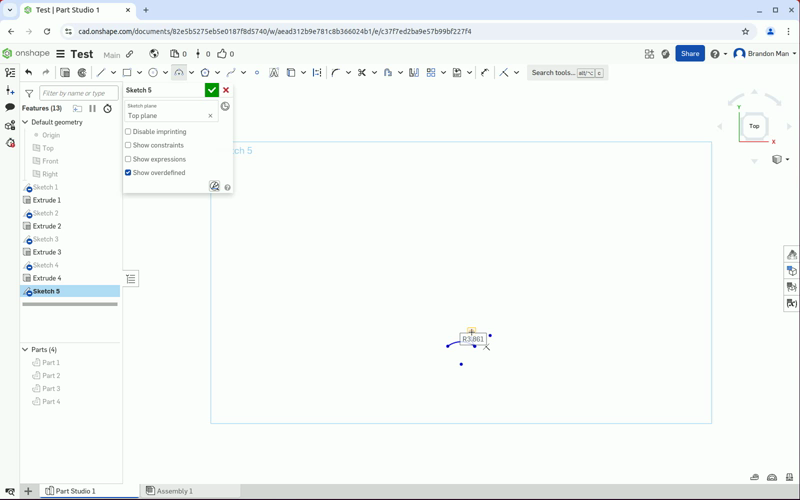
mouse_move(450, 331)
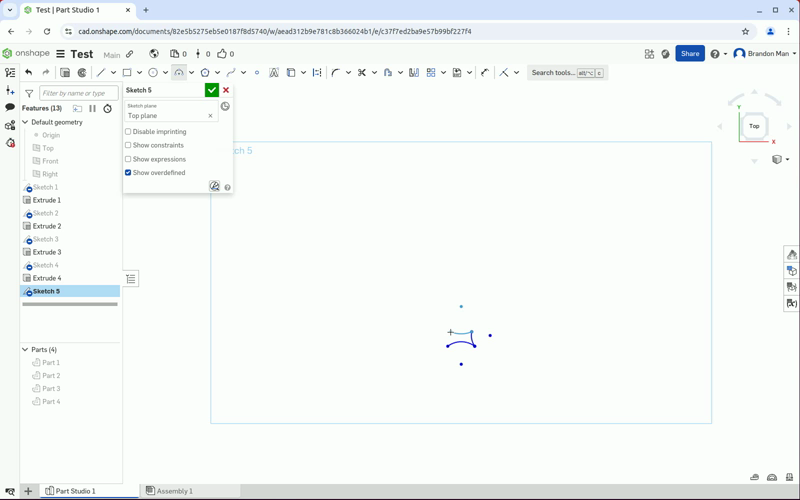
click(450, 331)
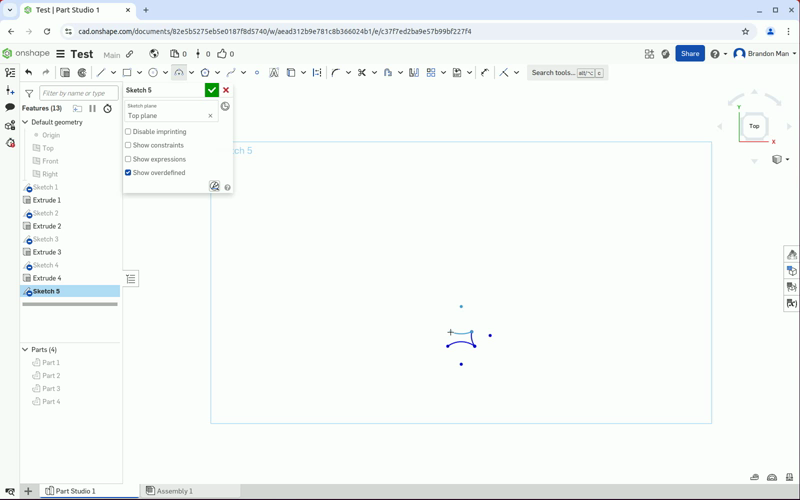
mouse_move(461, 333)
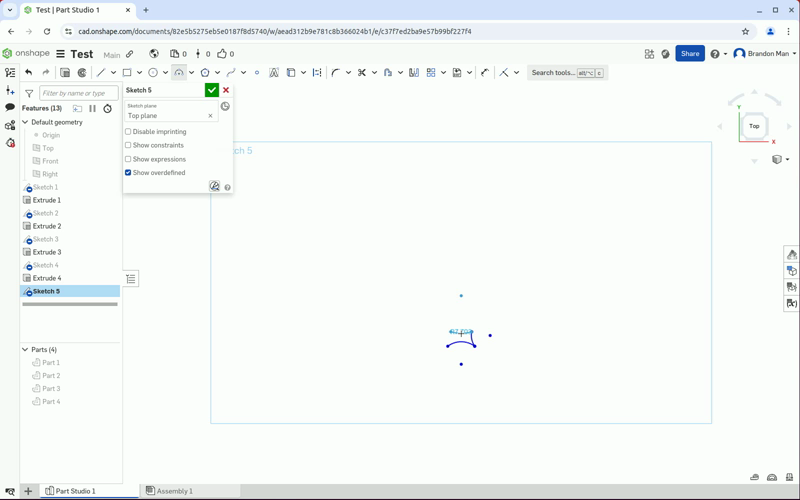
click(461, 333)
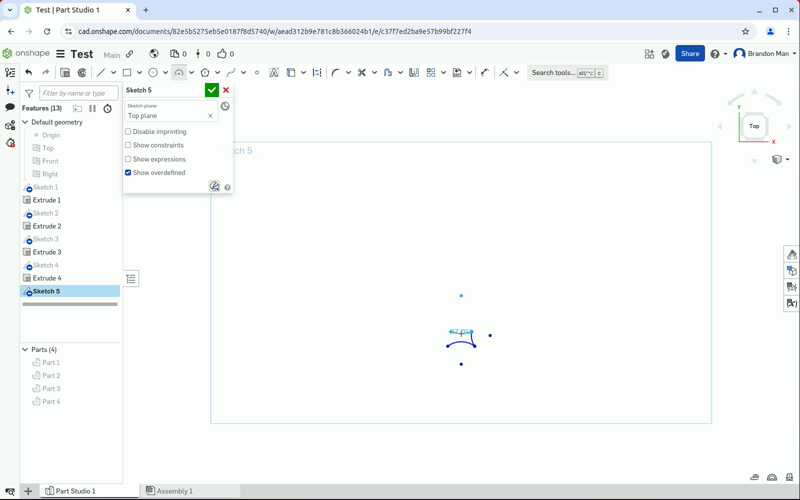
key_up(shift)
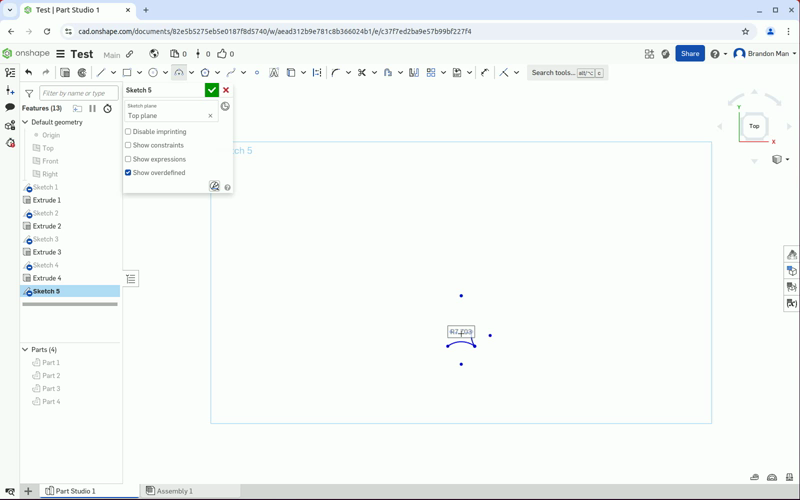
mouse_move(450, 331)
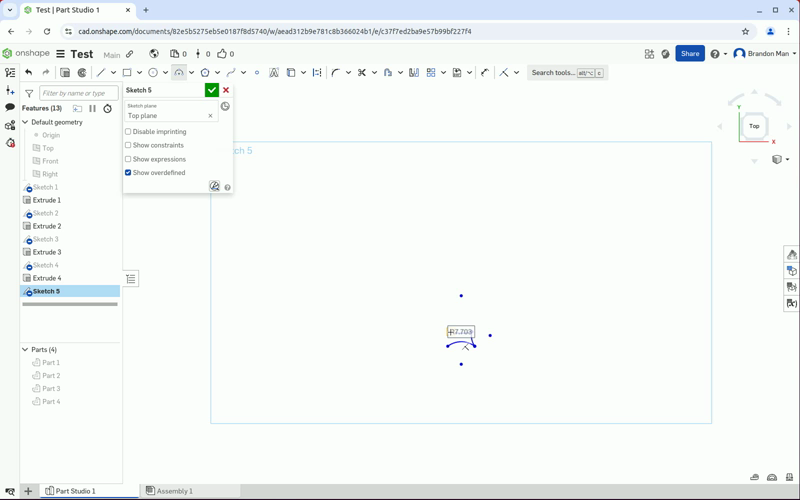
click(450, 331)
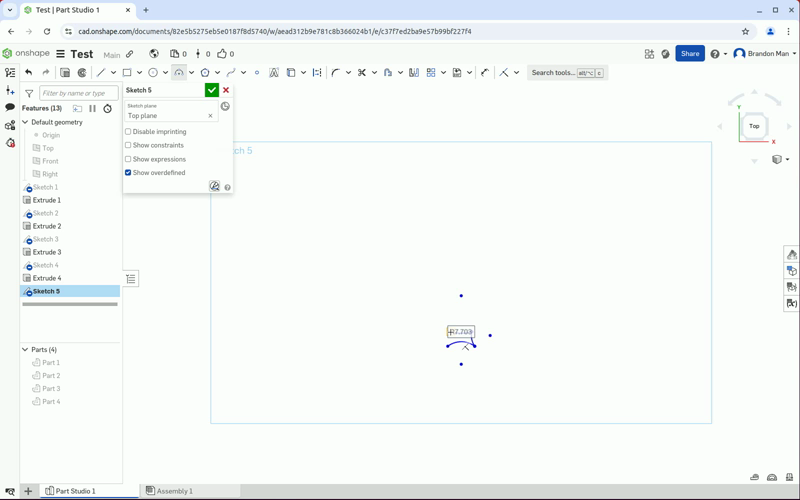
mouse_move(447, 346)
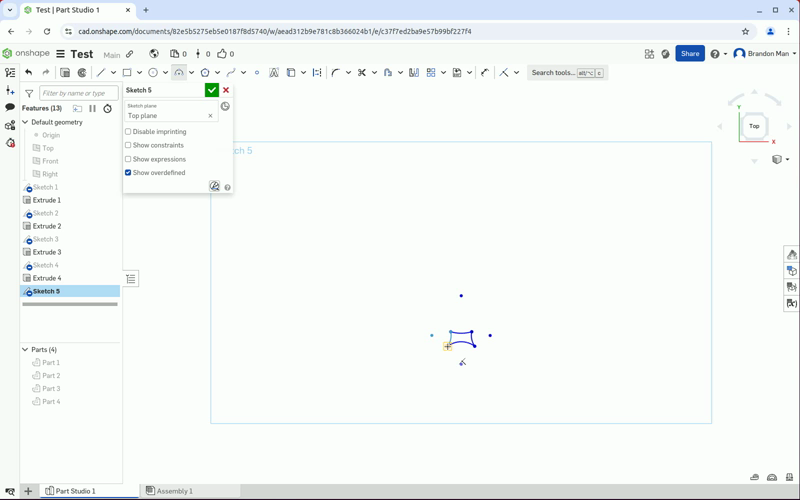
click(447, 346)
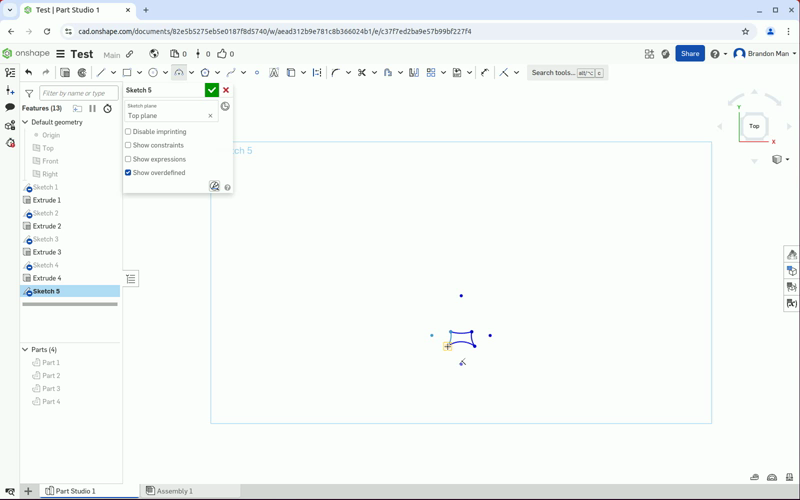
key_down(shift)
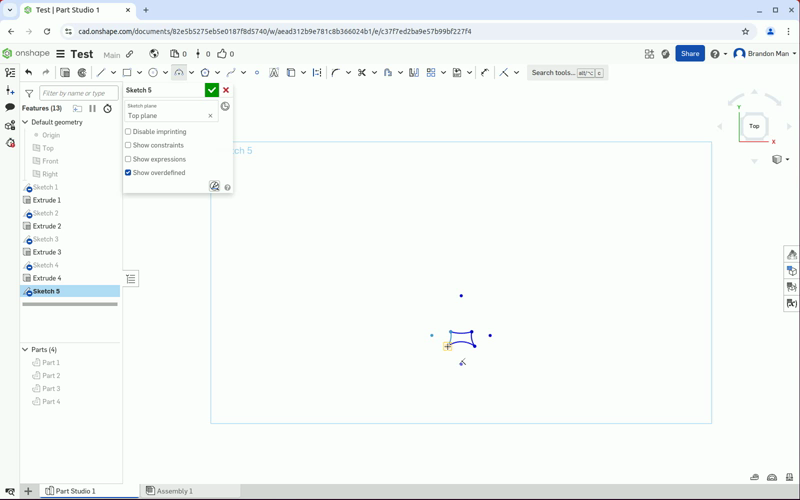
mouse_move(450, 339)
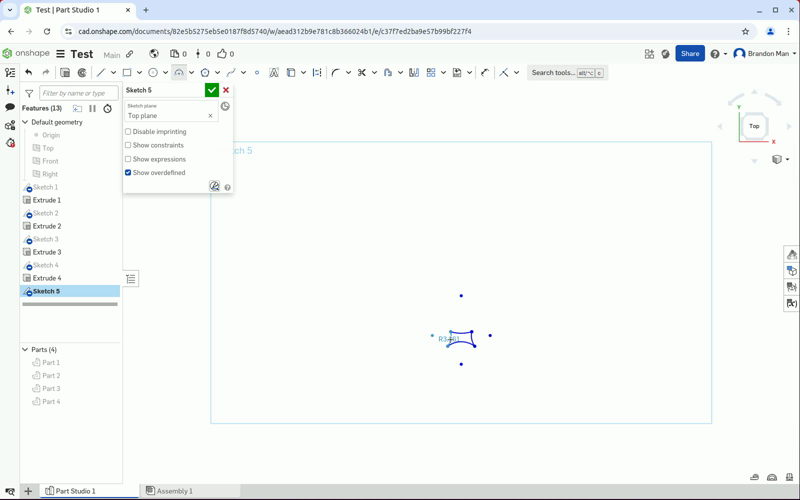
click(450, 339)
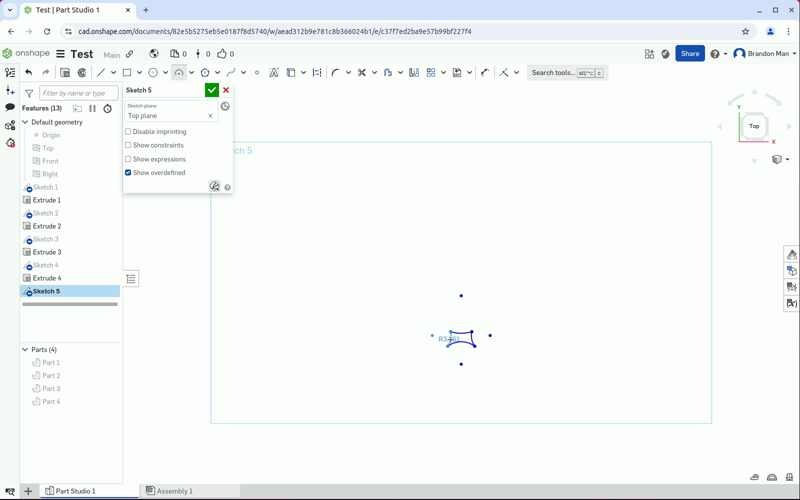
key_up(shift)
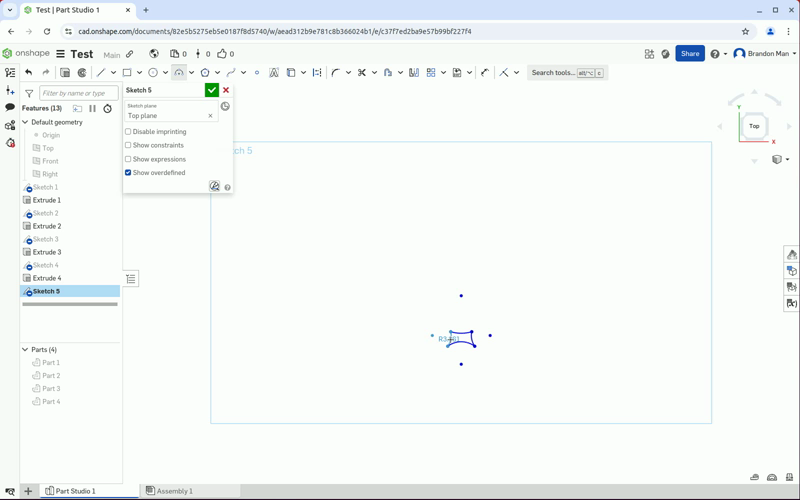
key(esc)
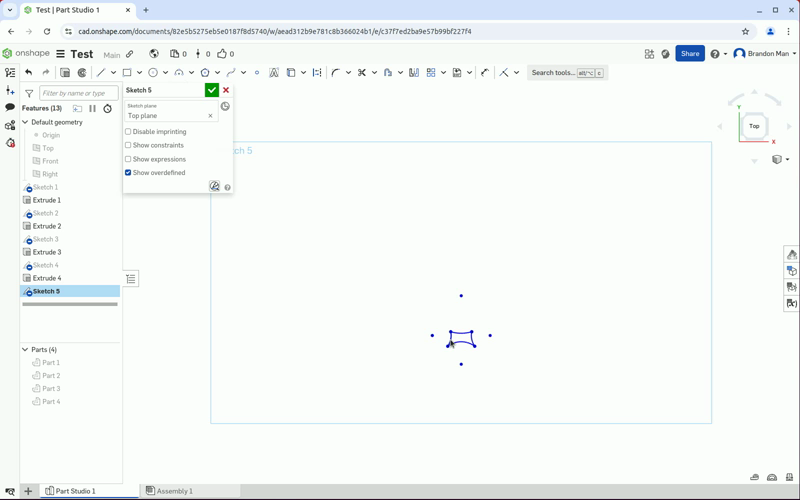
mouse_move(466, 334)
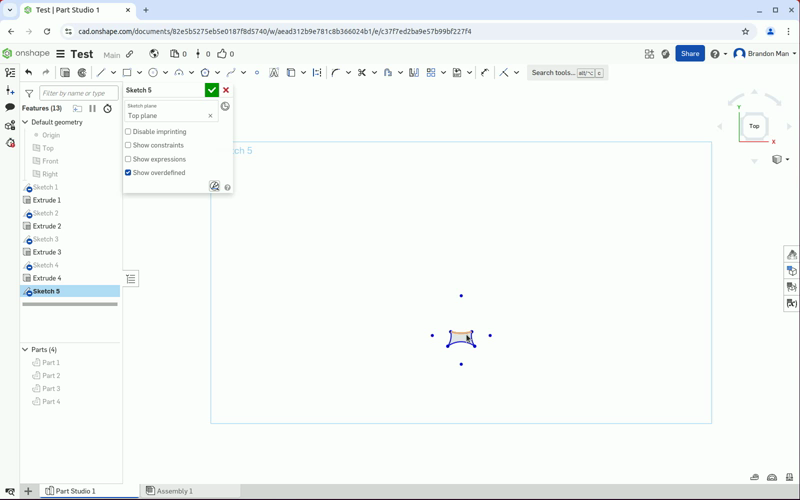
scroll(6)
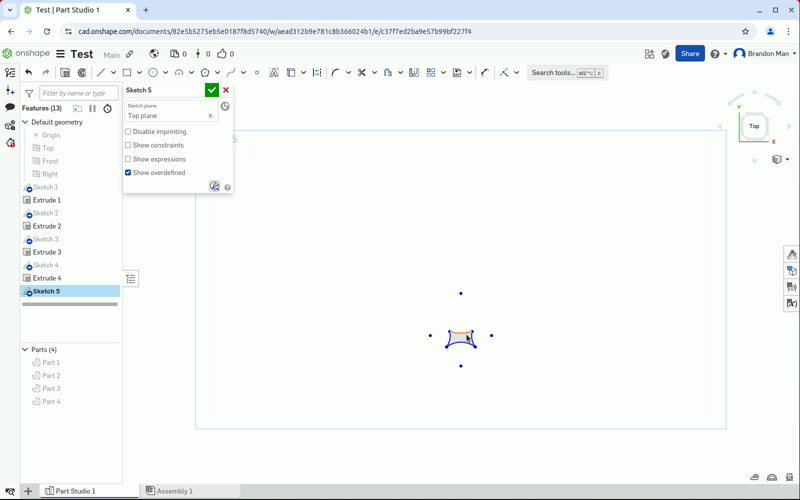
scroll(6)
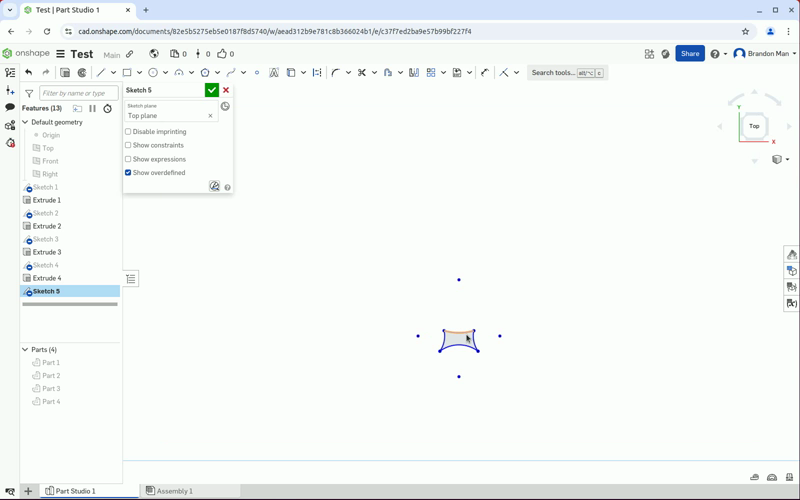
scroll(6)
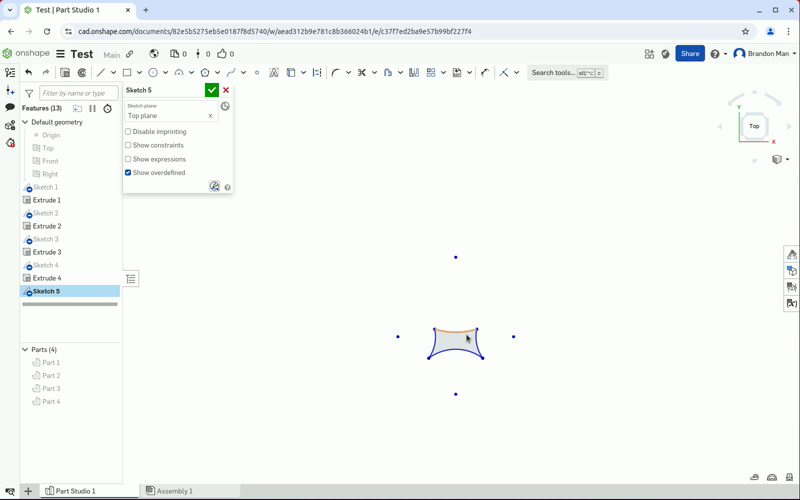
scroll(6)
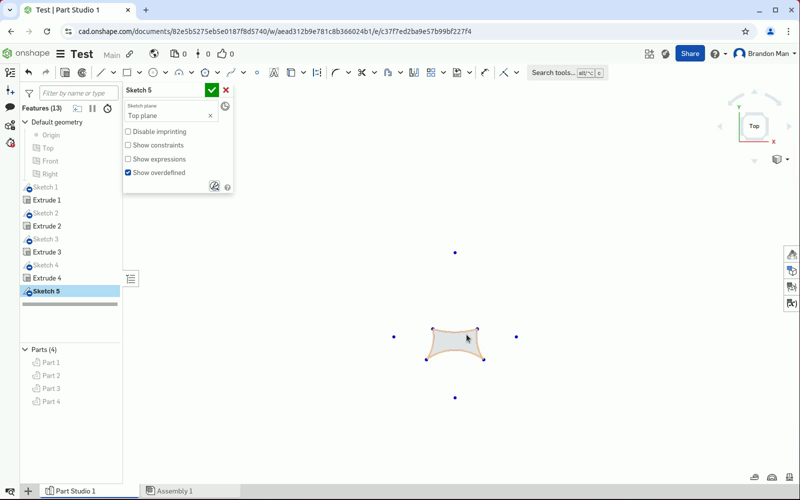
scroll(6)
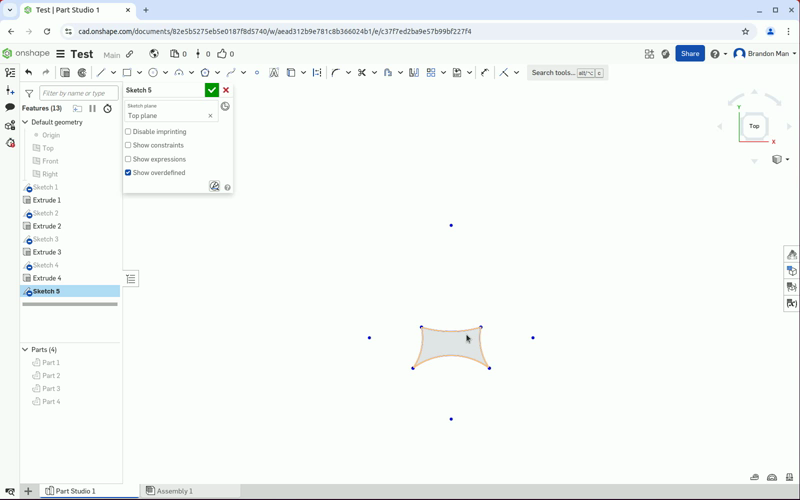
scroll(6)
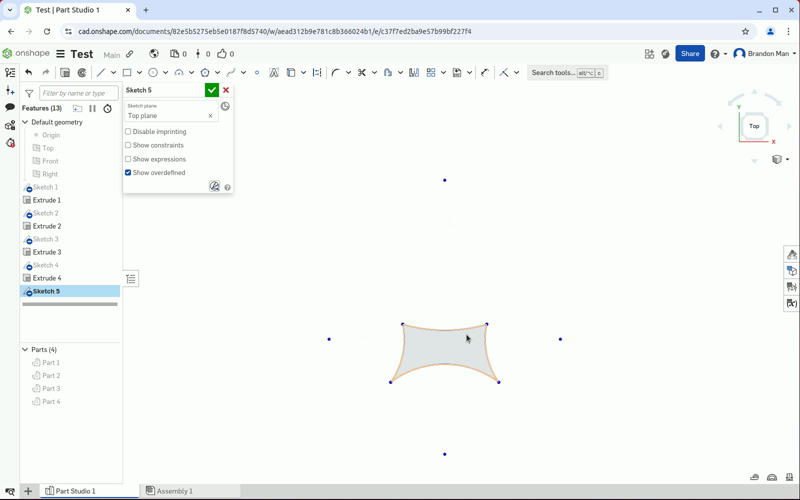
scroll(6)
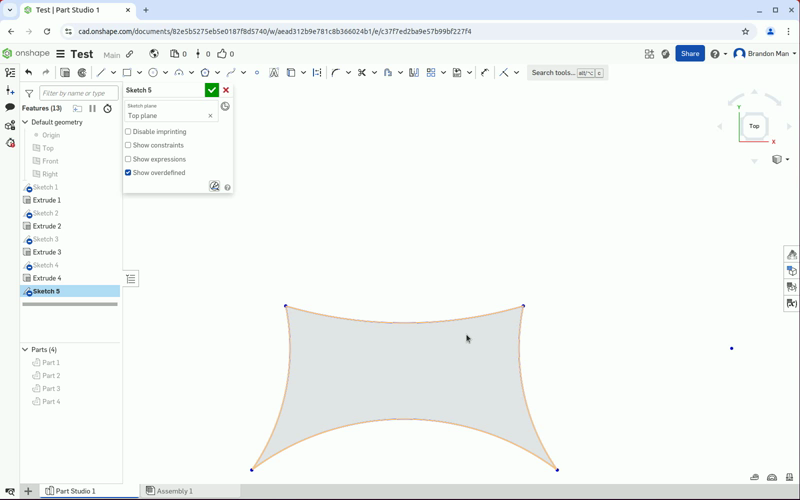
click(466, 334)
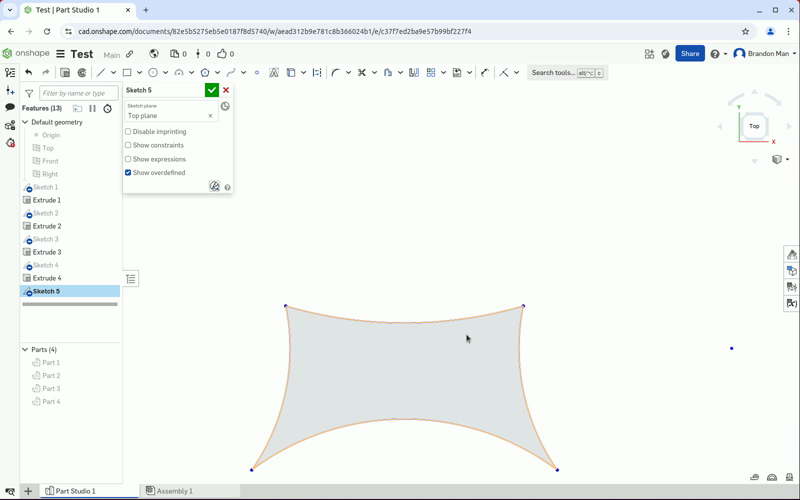
scroll(-6)
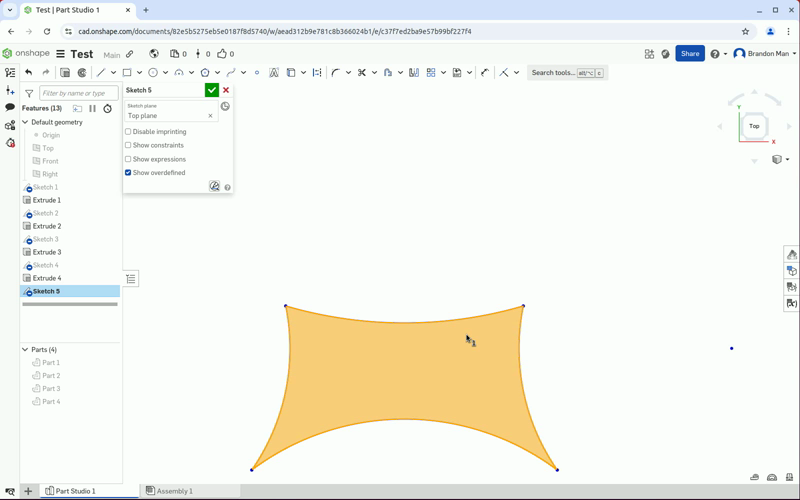
scroll(-6)
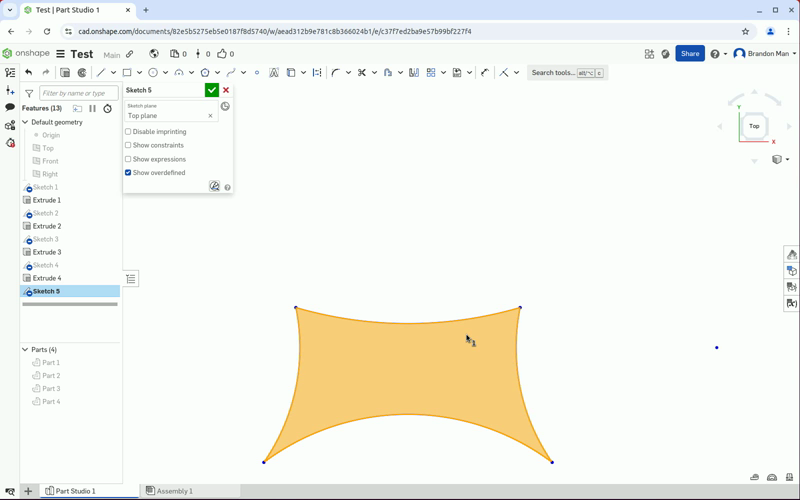
scroll(-6)
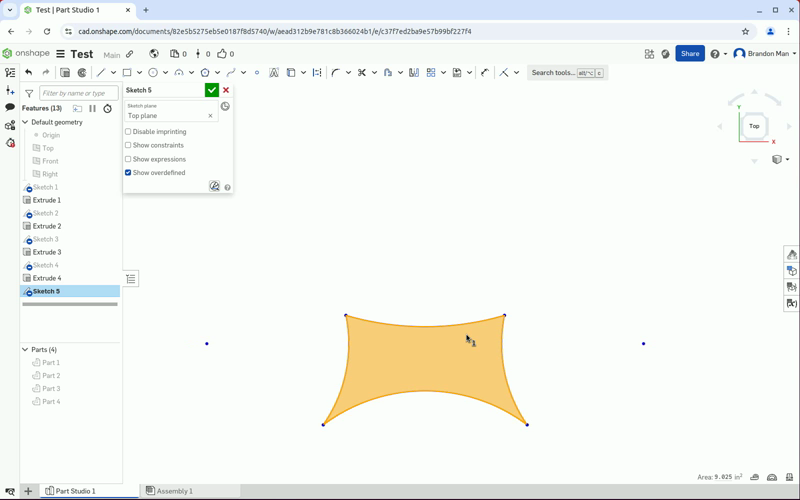
scroll(-6)
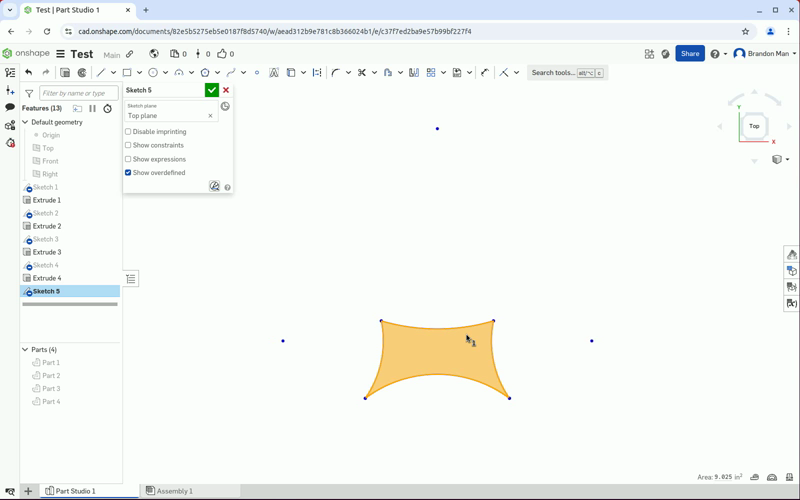
scroll(-6)
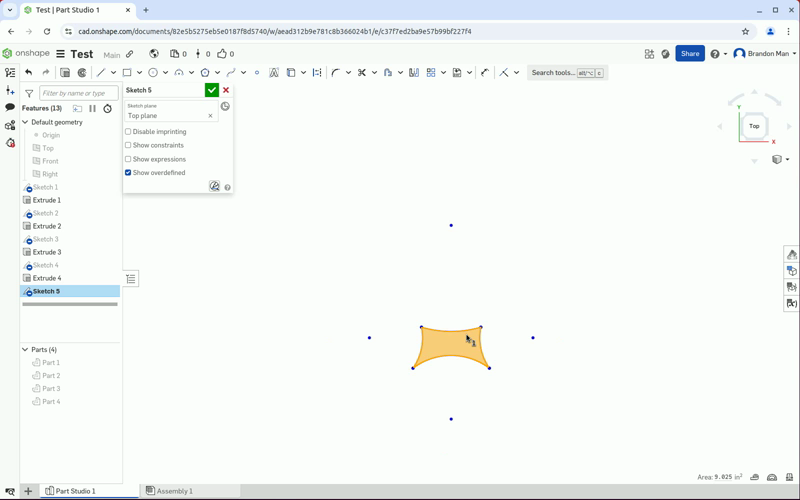
scroll(-6)
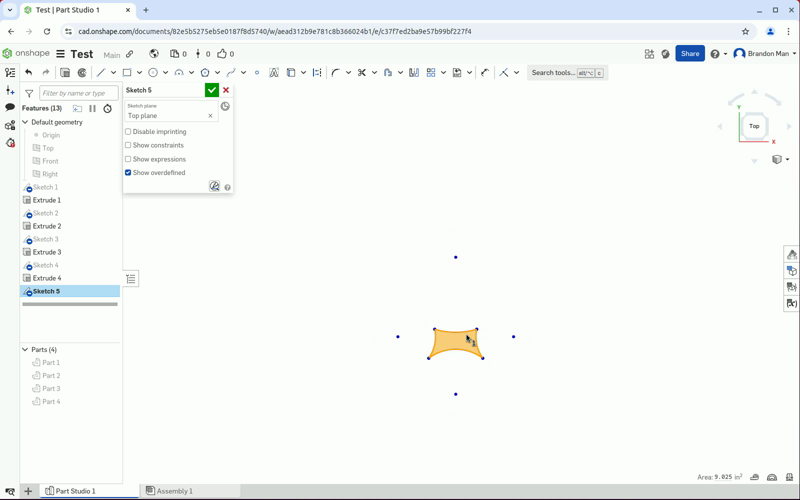
scroll(-6)
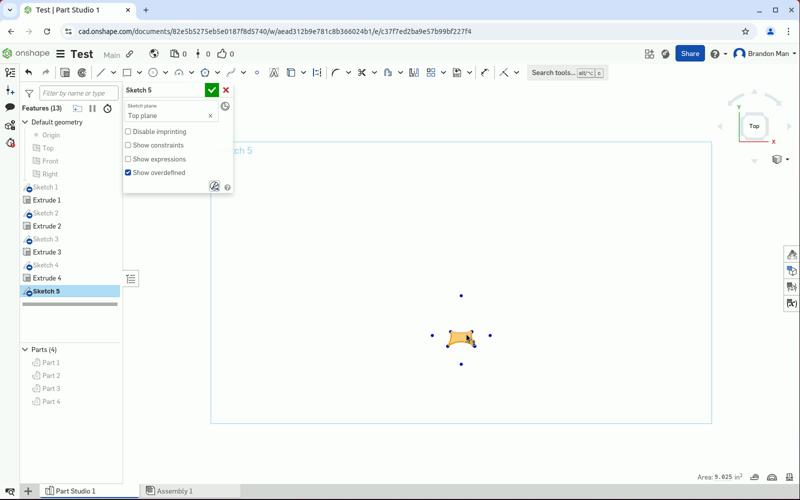
mouse_move(73, 352)
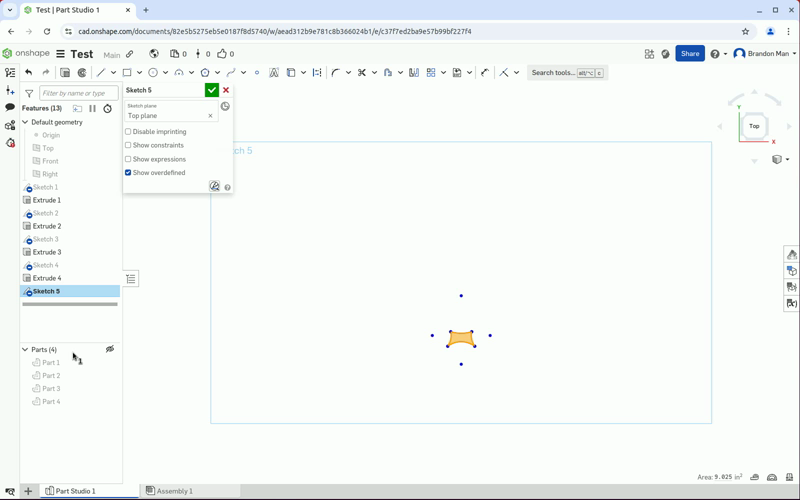
key(shift+y)
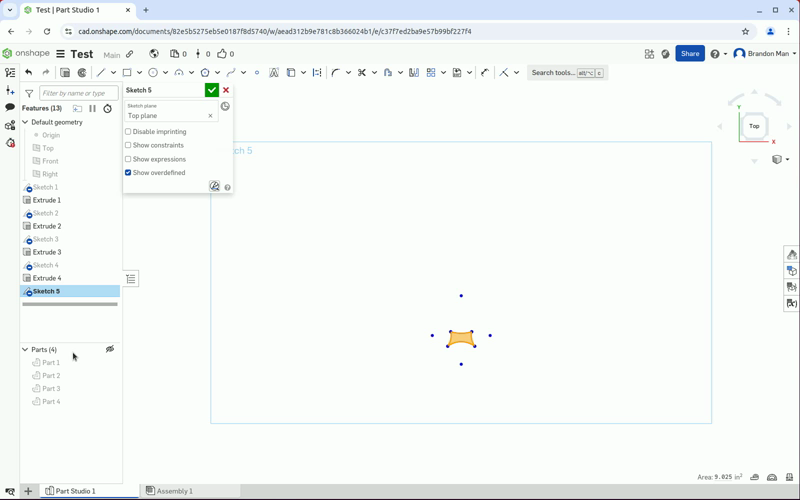
key(shift+e)
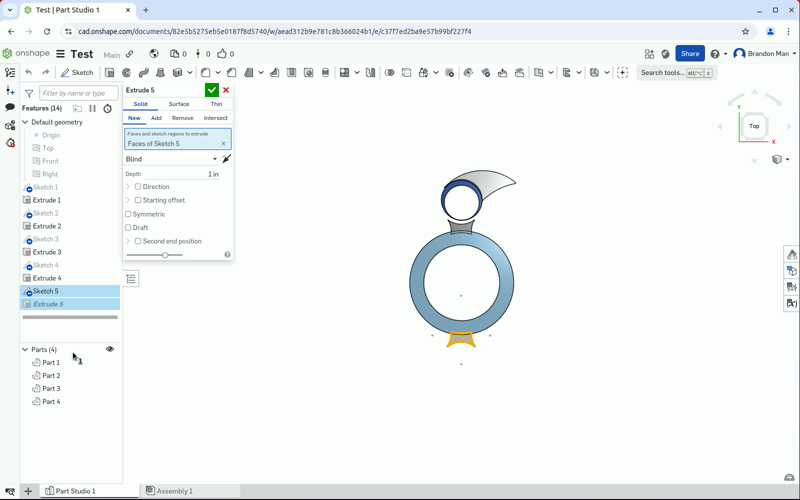
mouse_move(143, 106)
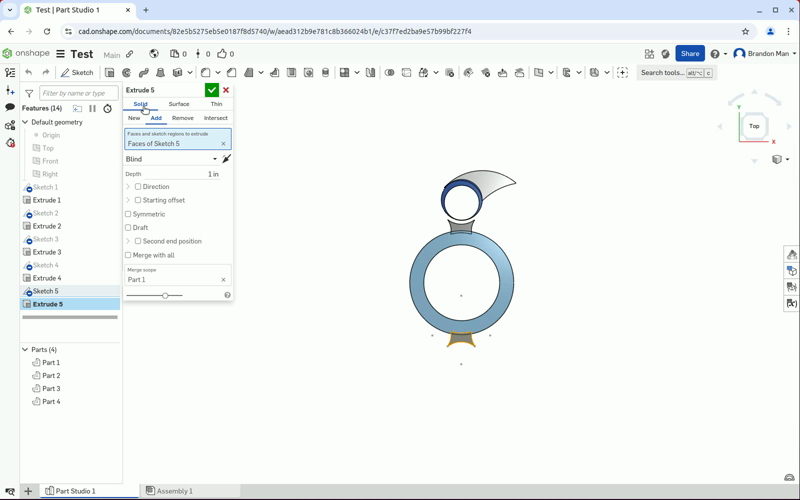
click(143, 106)
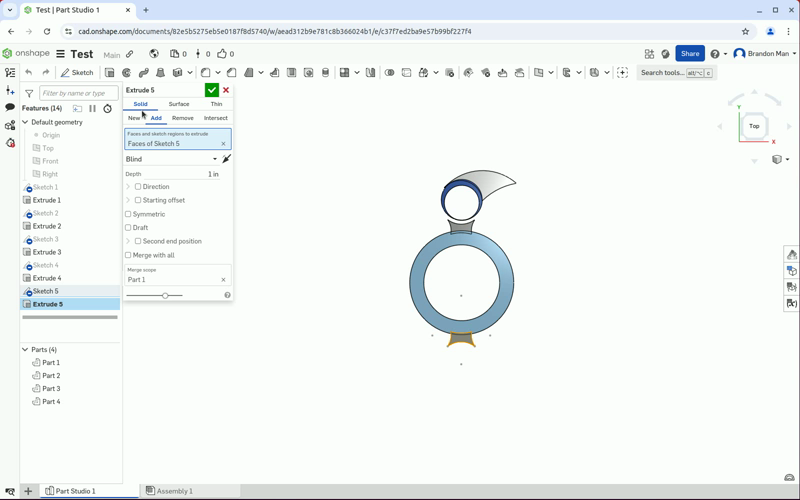
mouse_move(137, 120)
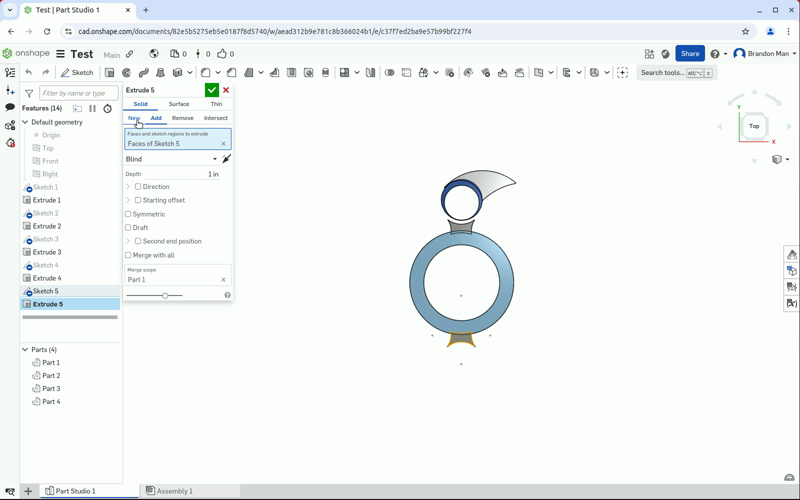
click(137, 120)
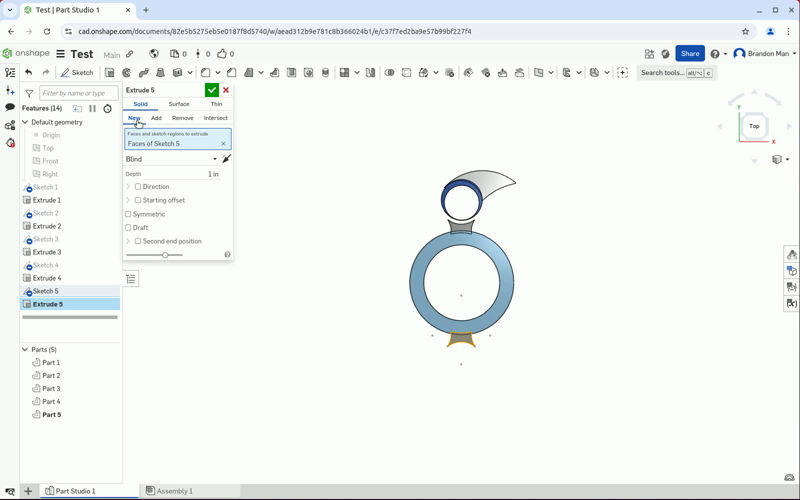
key(tab, 4)
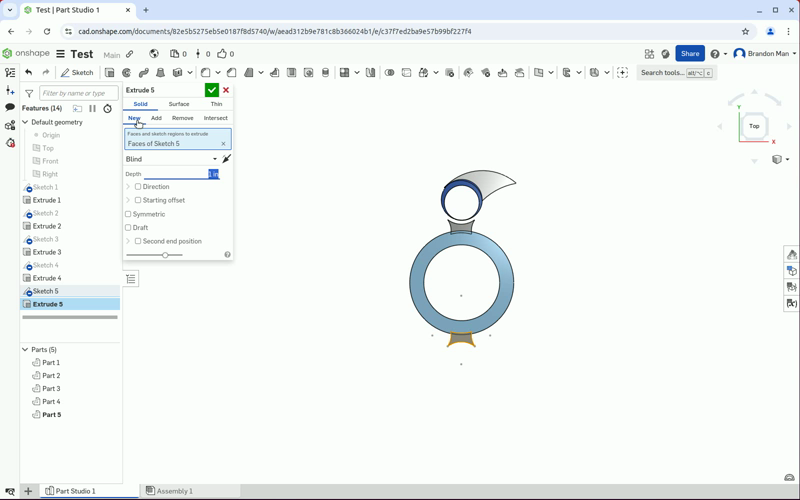
text(4.814)
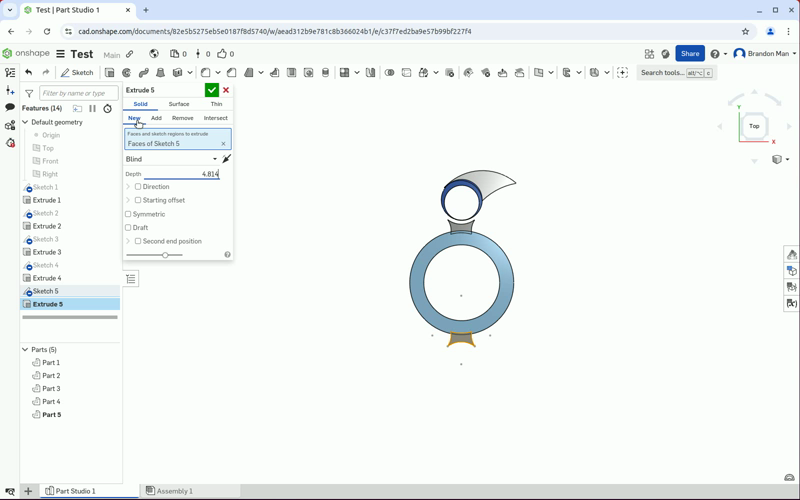
key(enter)
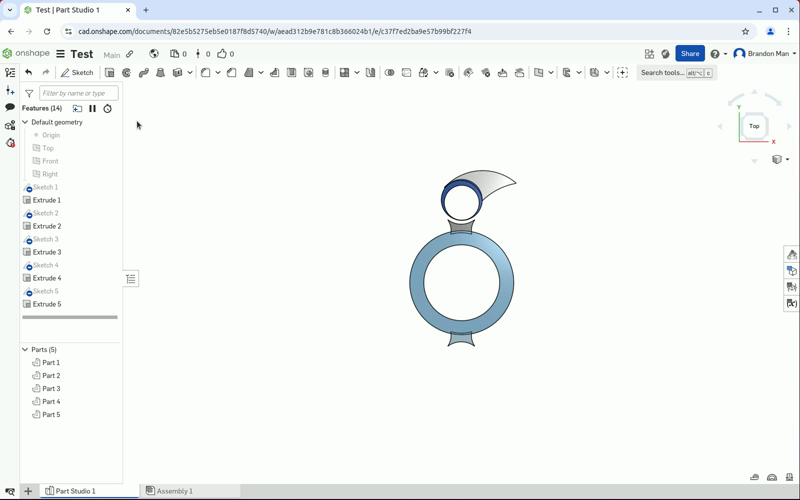
key(shift+h)
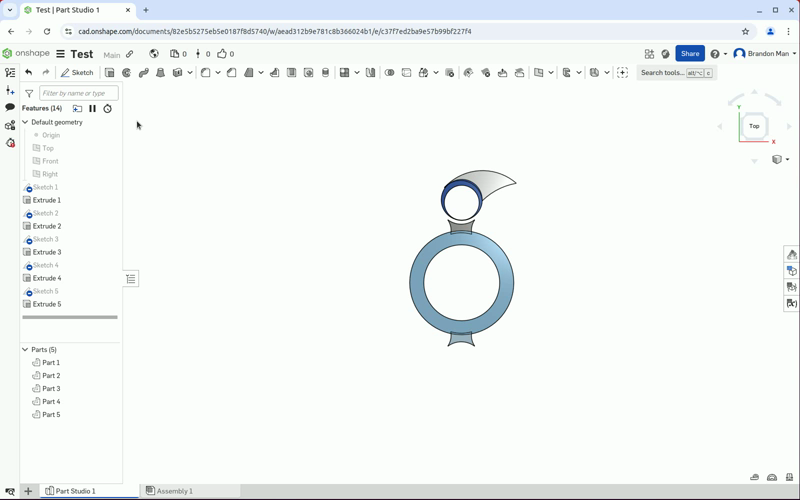
key(shift+h)
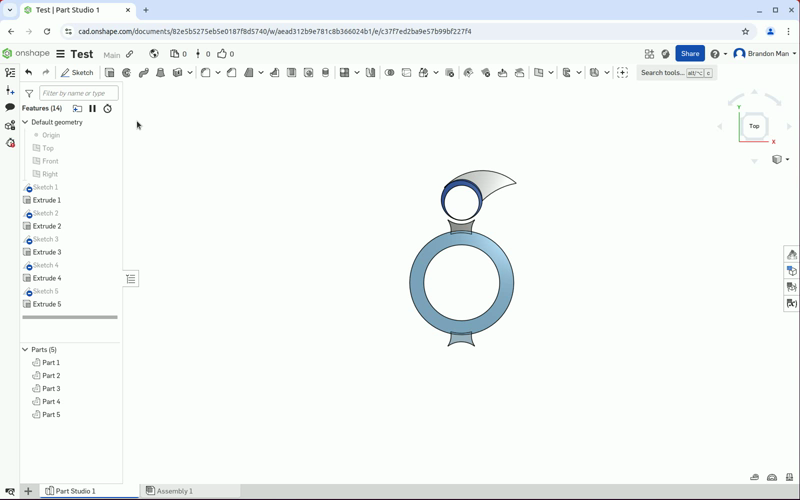
mouse_move(73, 189)
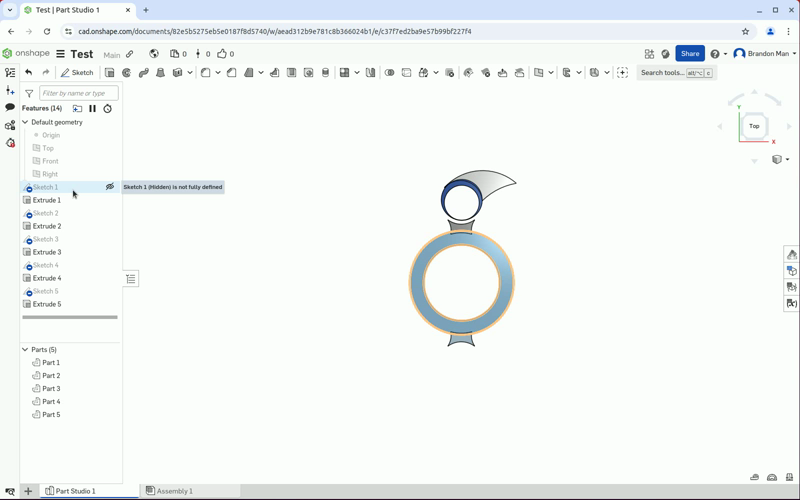
click(73, 189)
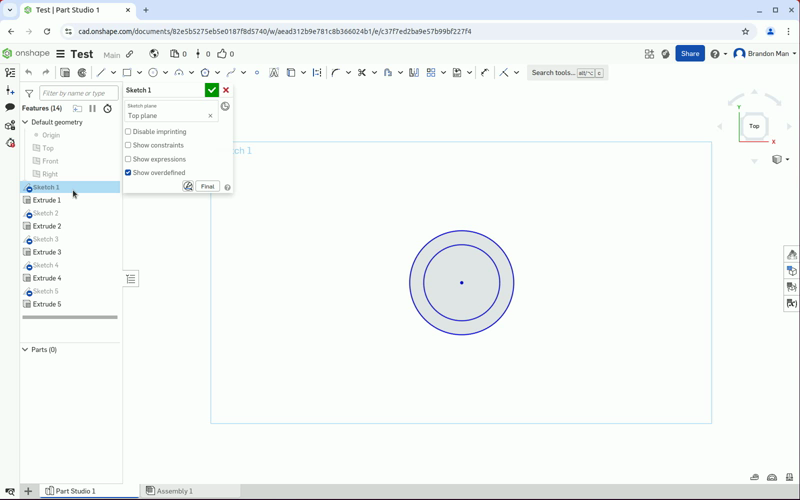
mouse_move(229, 92)
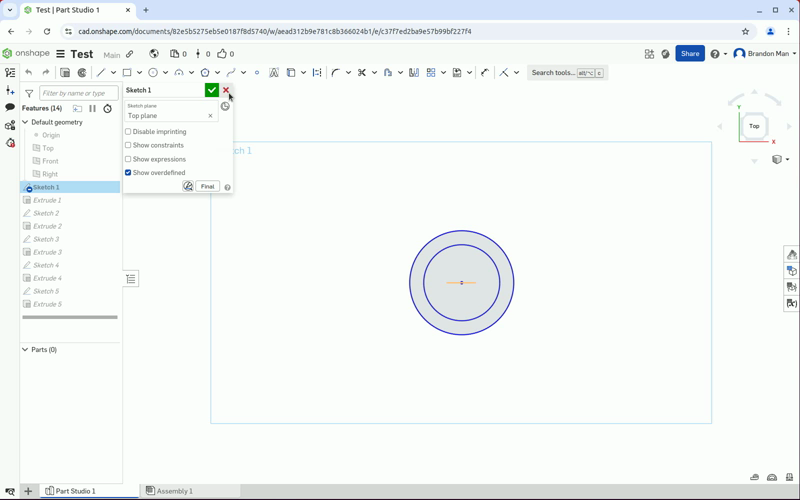
click(229, 92)
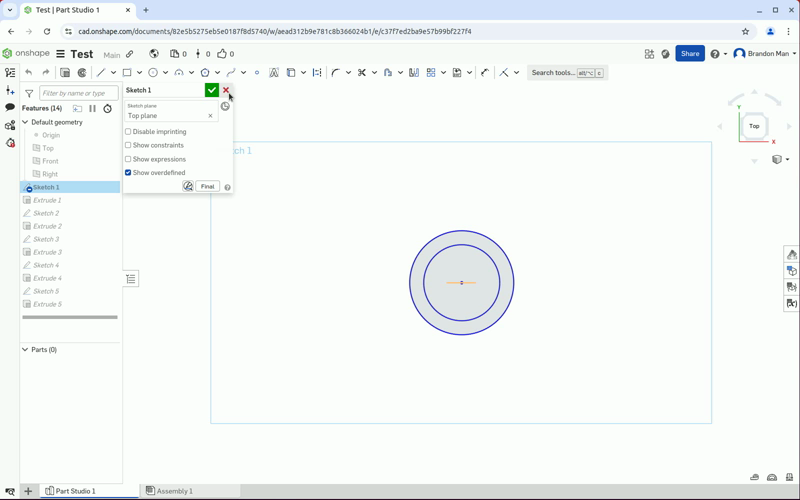
key(shift+s)
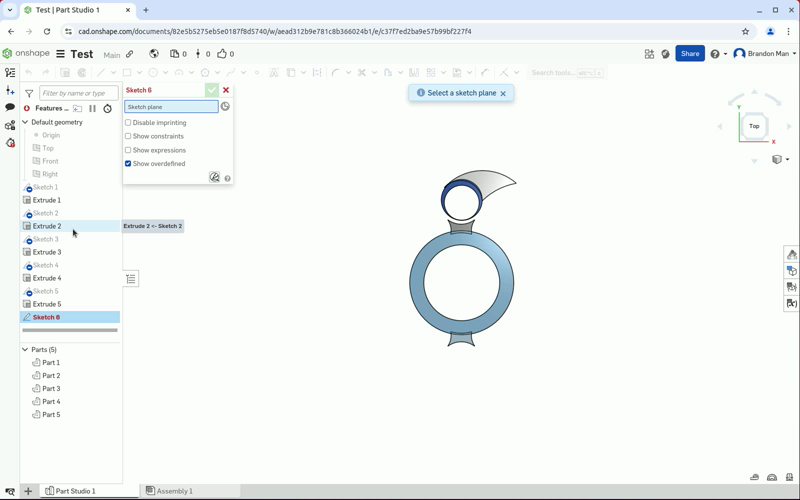
scroll(3)
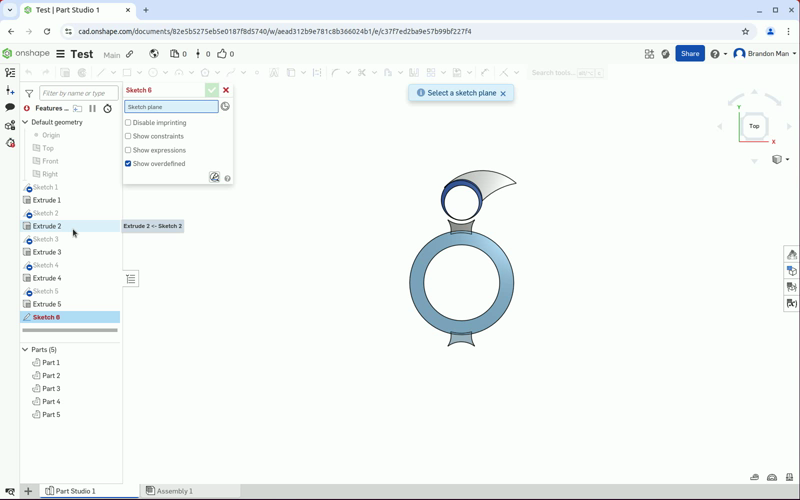
mouse_move(73, 150)
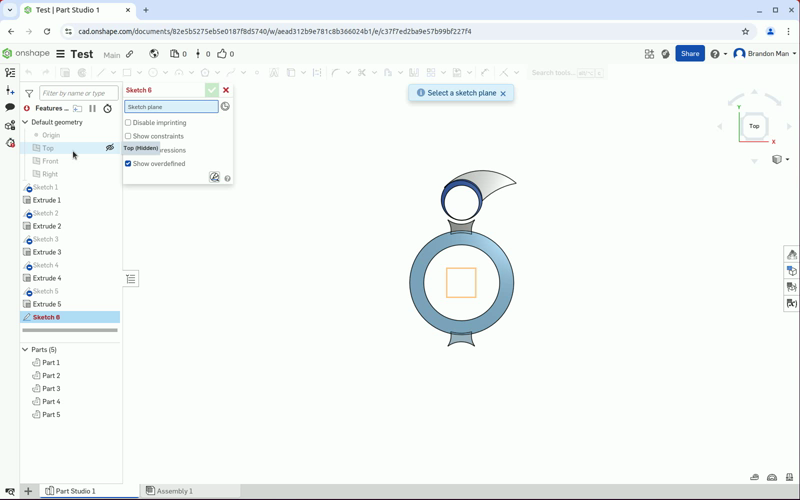
click(73, 150)
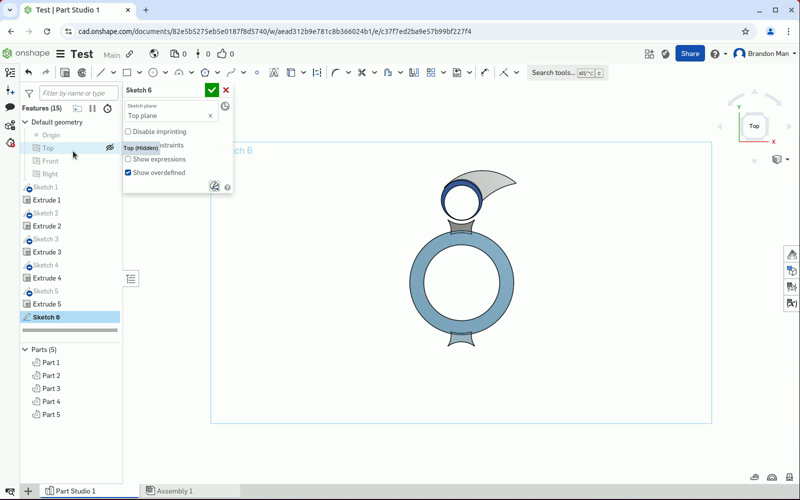
mouse_move(73, 352)
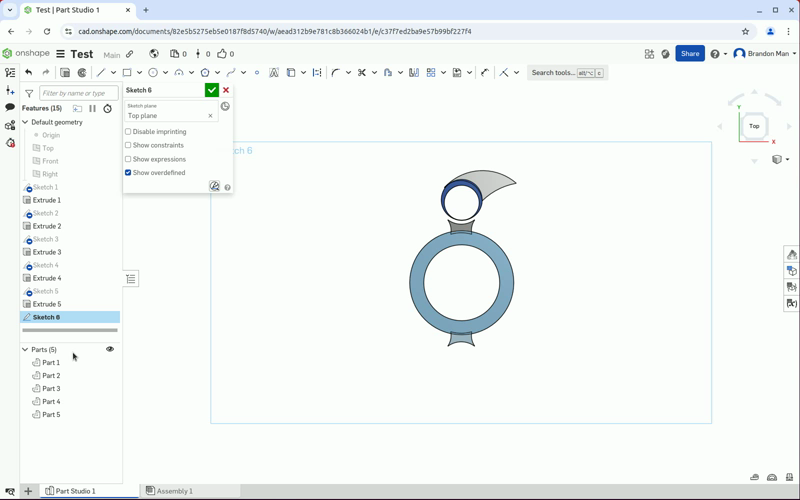
key(y)
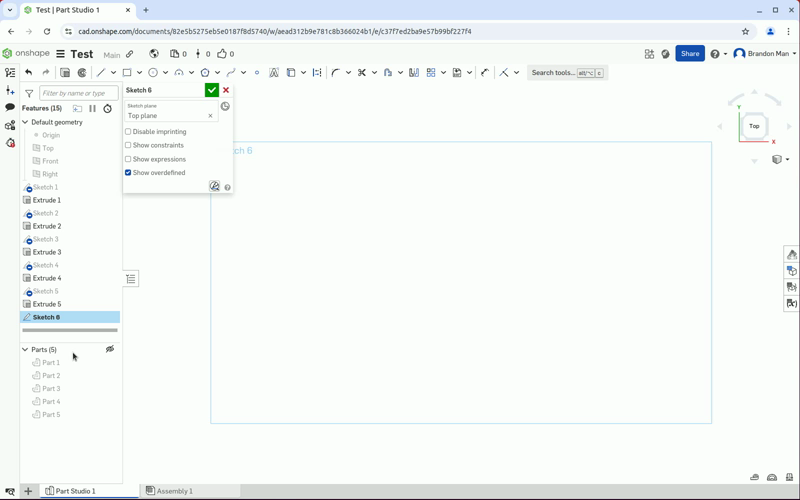
key(a)
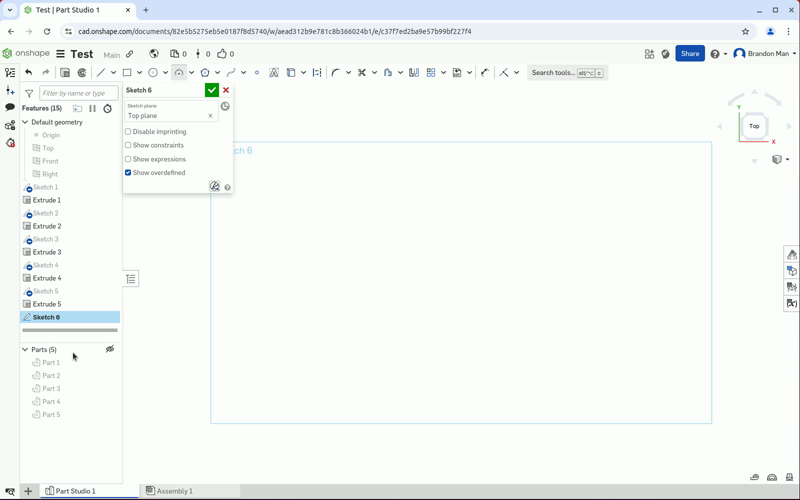
key_down(shift)
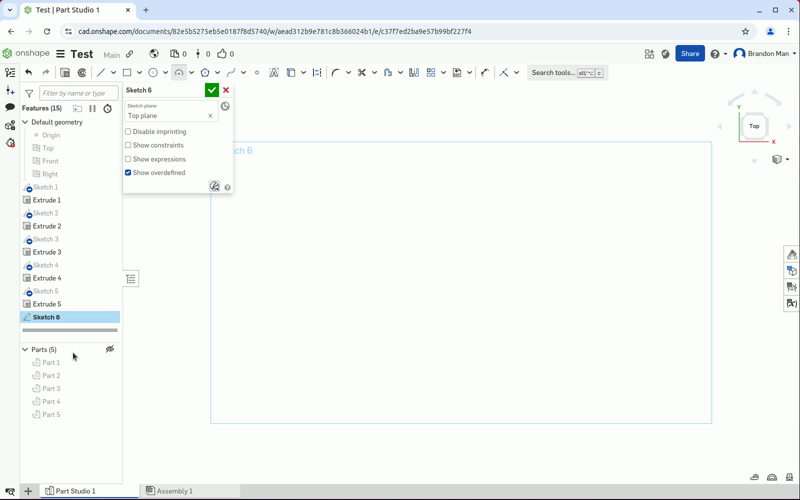
mouse_move(444, 376)
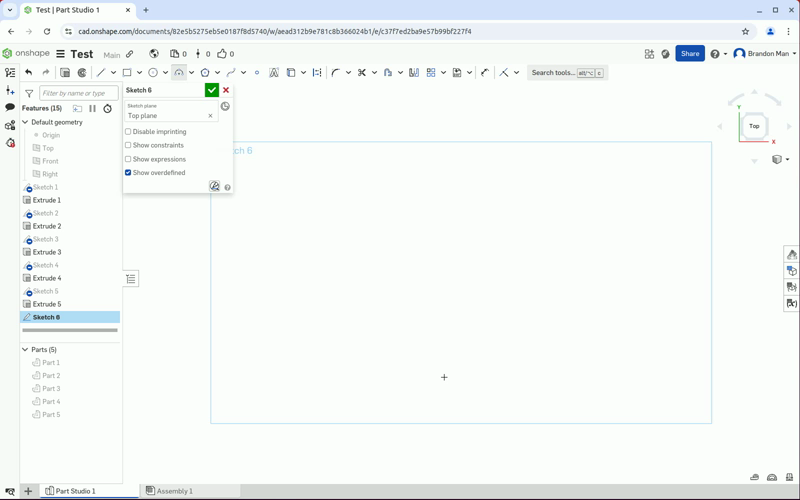
click(444, 376)
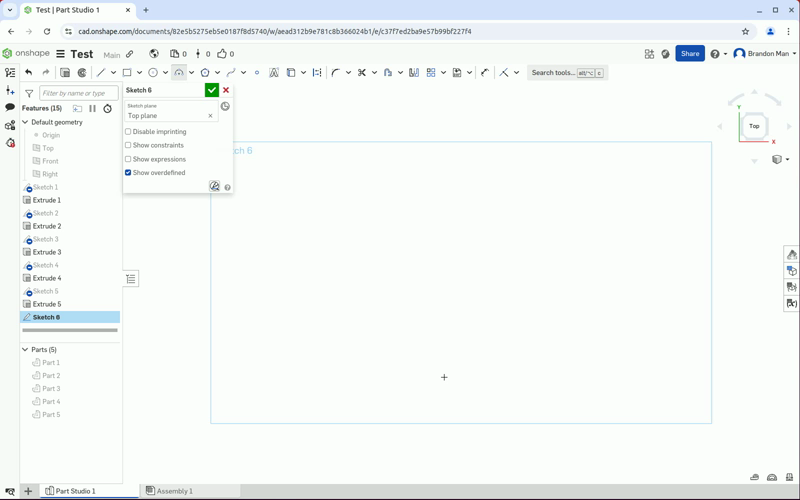
key_up(shift)
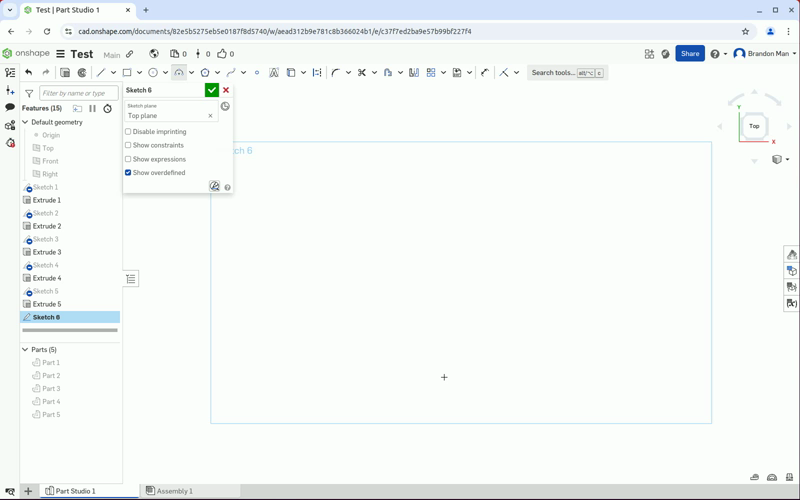
key_down(shift)
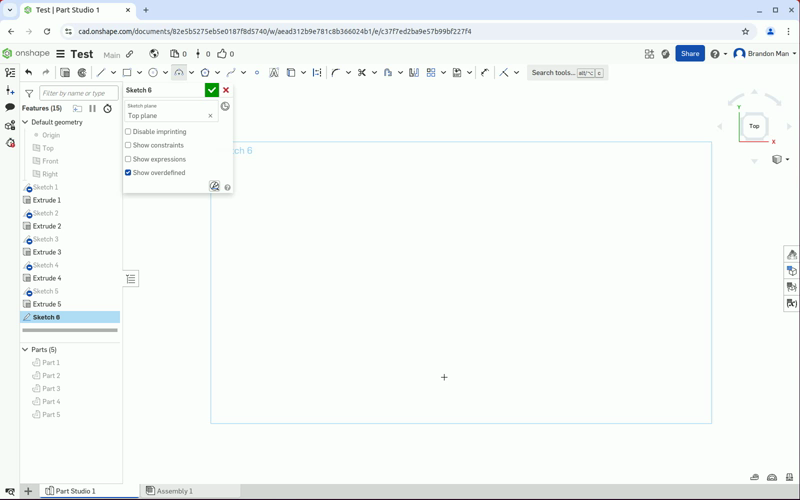
mouse_move(445, 378)
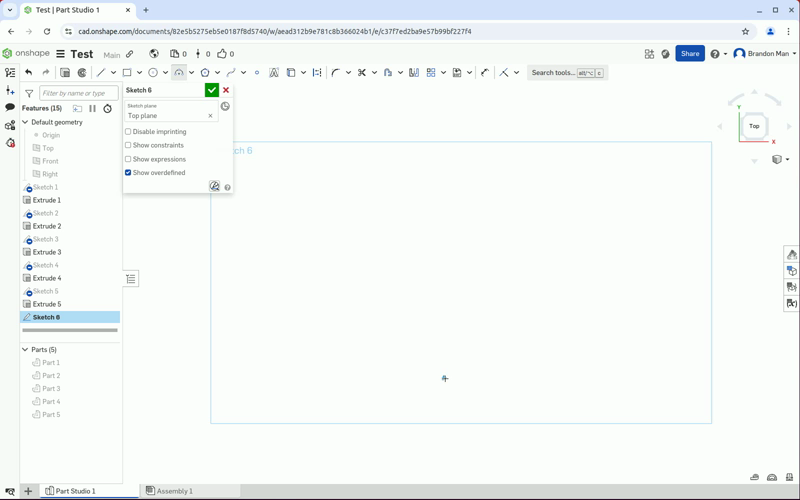
scroll(6)
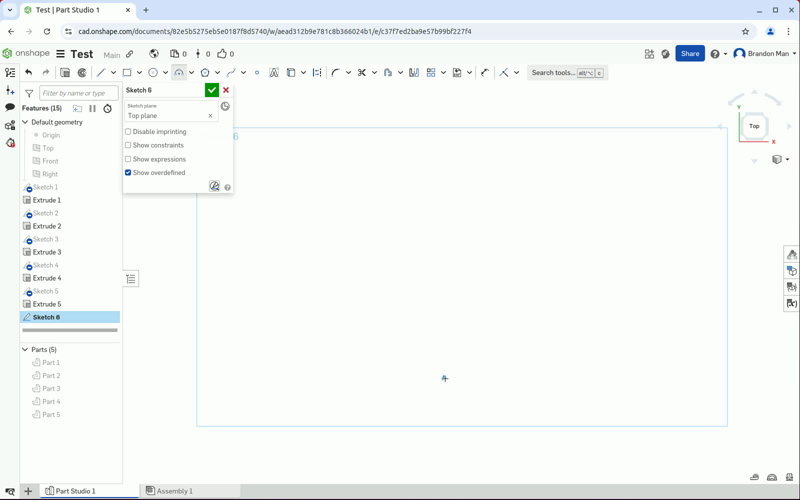
scroll(6)
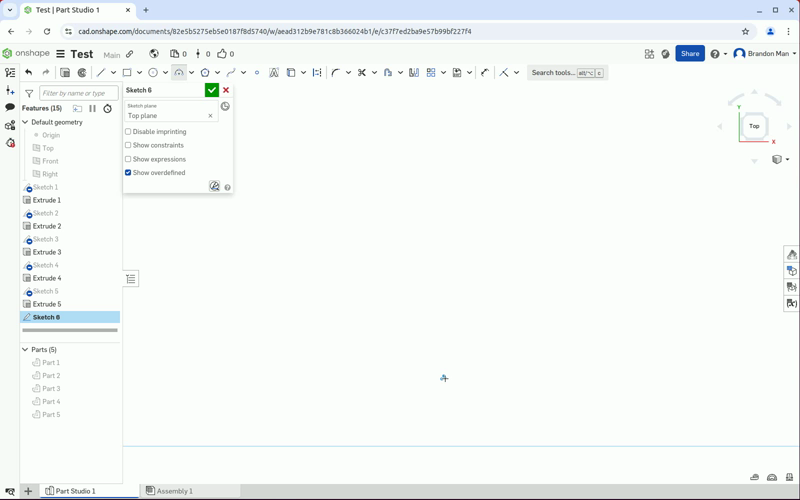
scroll(6)
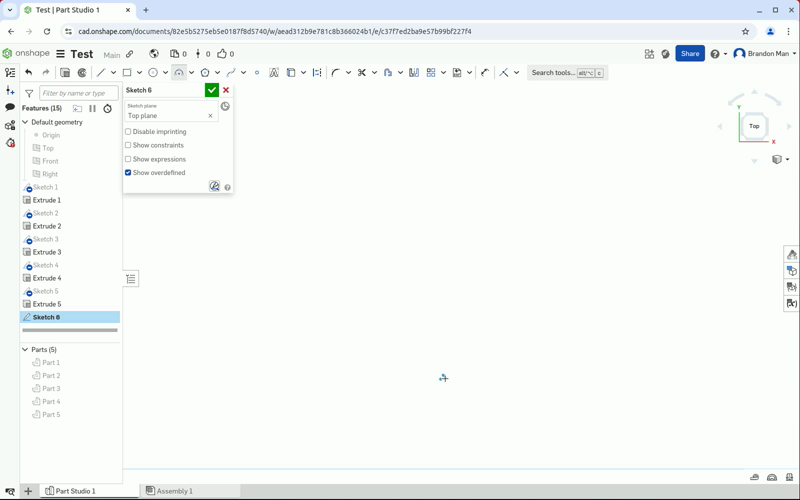
scroll(6)
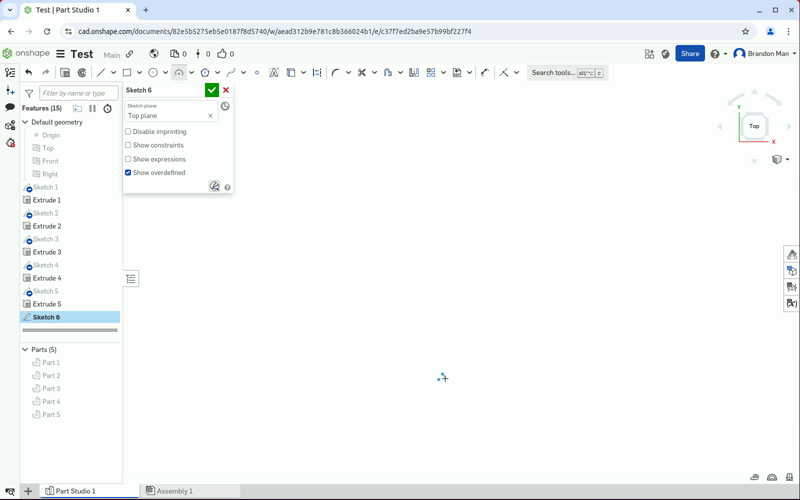
scroll(6)
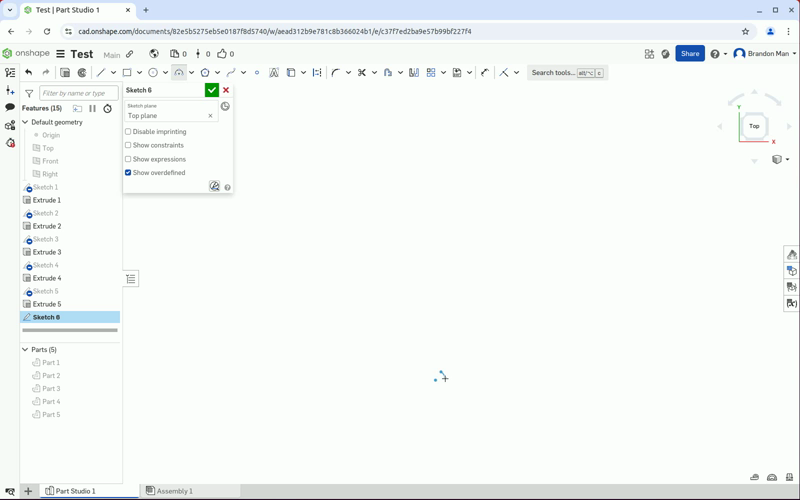
scroll(6)
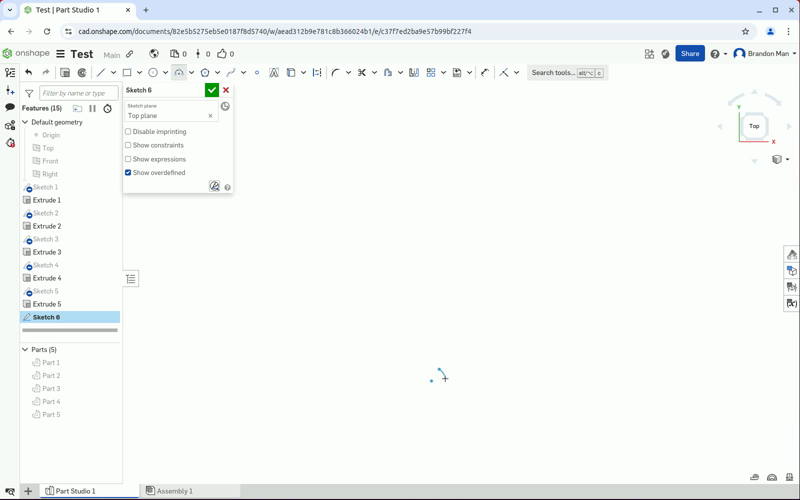
scroll(6)
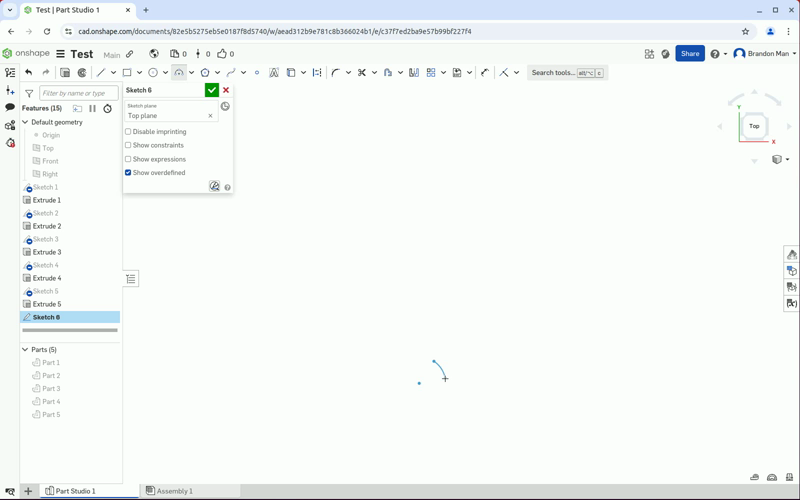
click(445, 378)
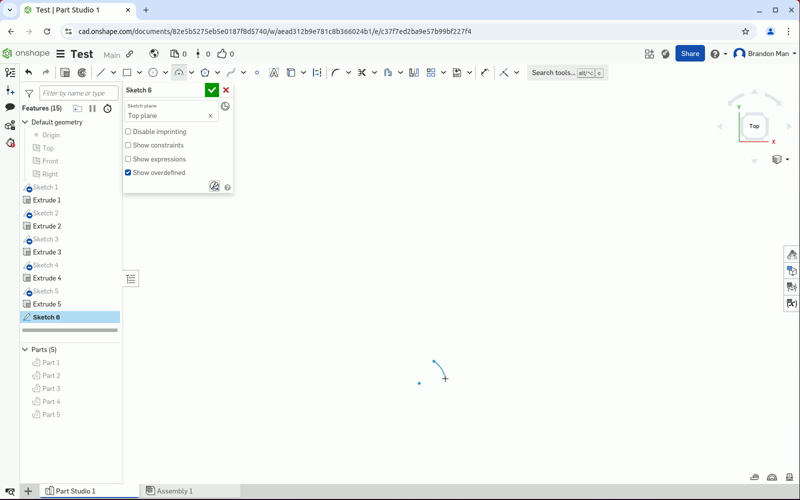
scroll(-6)
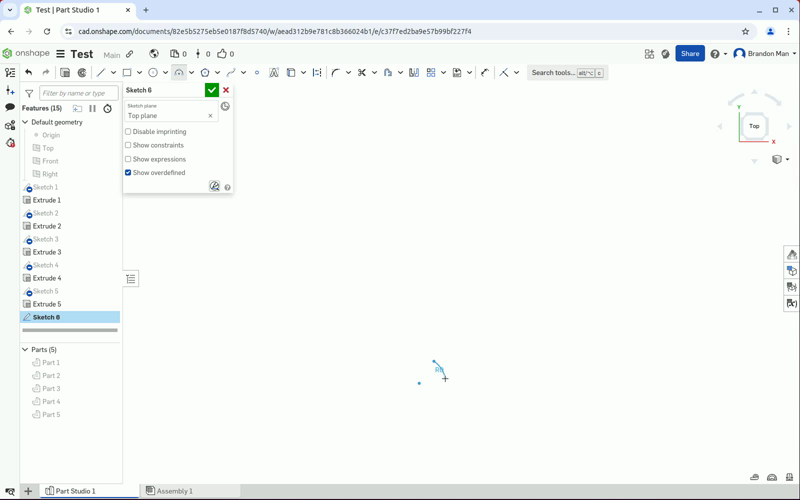
scroll(-6)
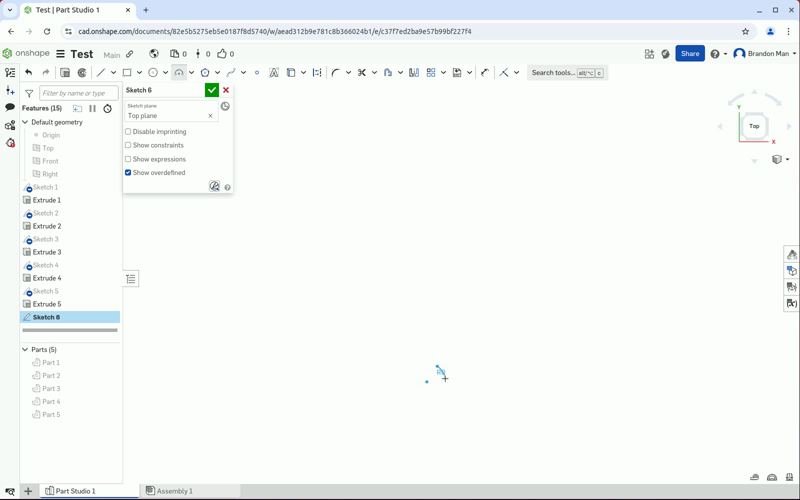
scroll(-6)
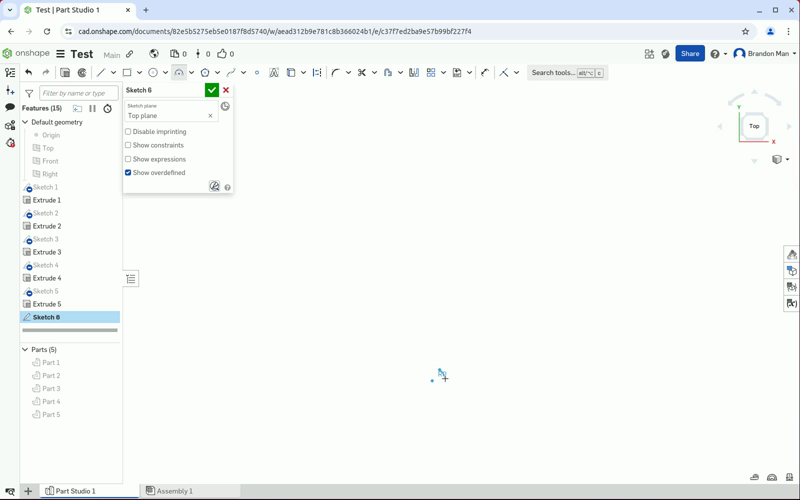
scroll(-6)
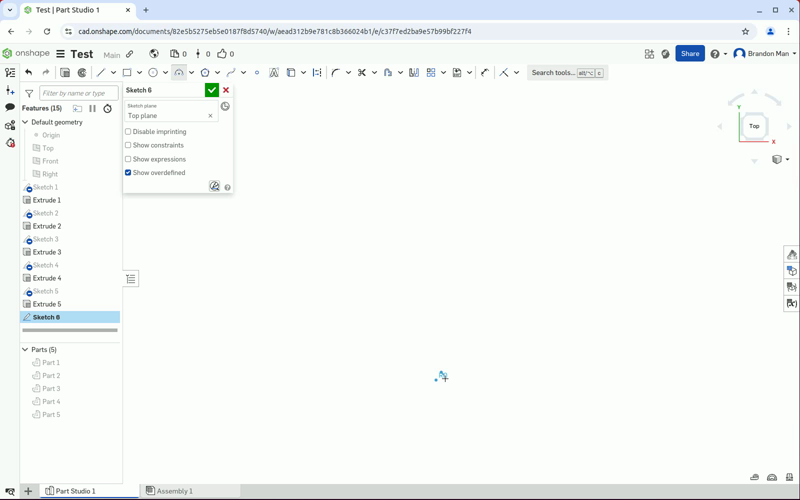
scroll(-6)
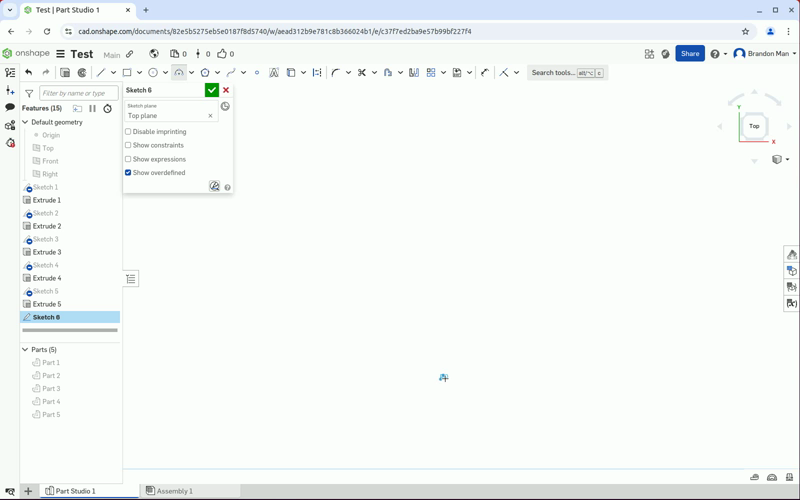
scroll(-6)
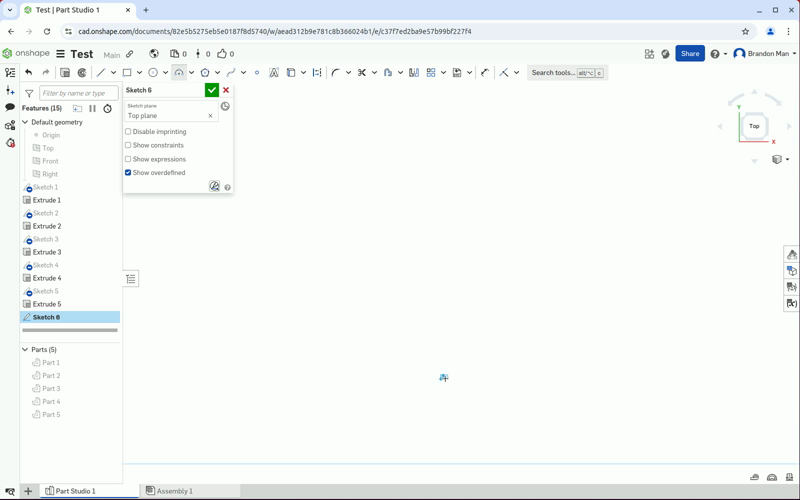
scroll(-6)
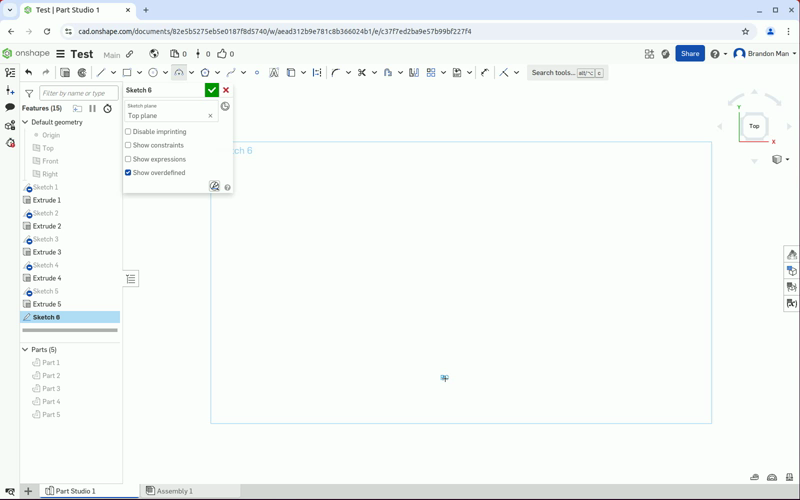
mouse_move(444, 377)
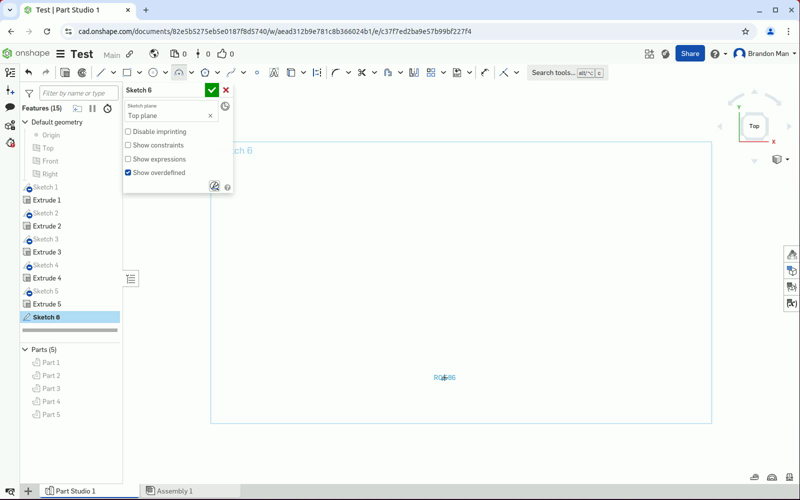
scroll(6)
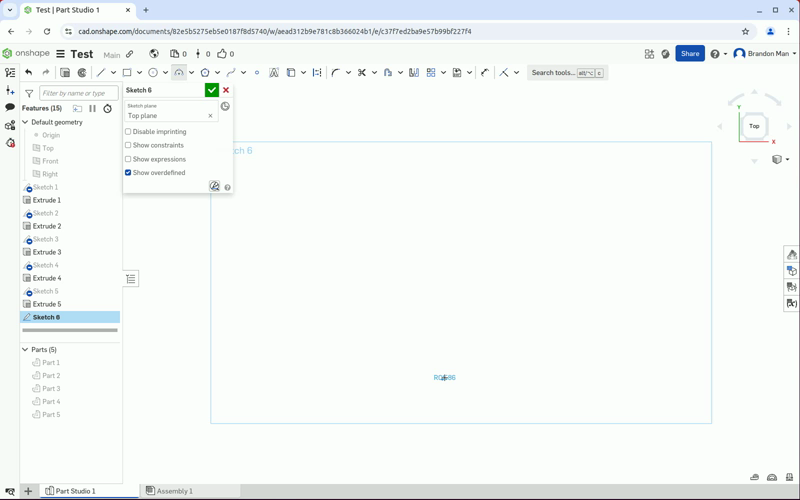
scroll(6)
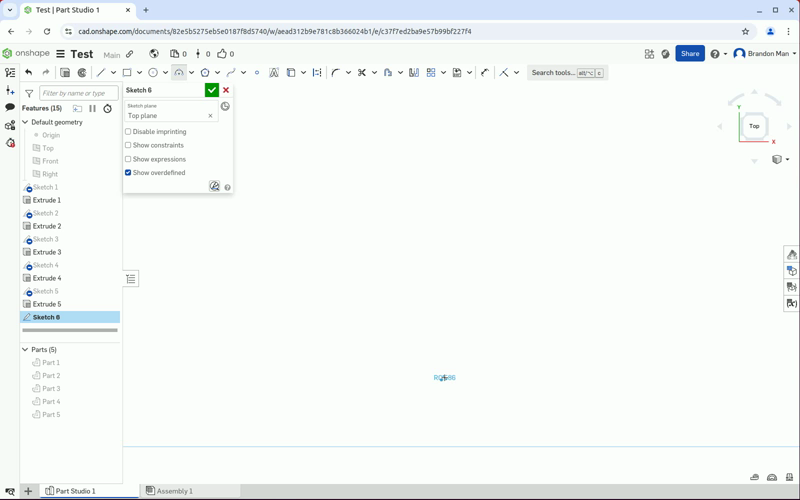
scroll(6)
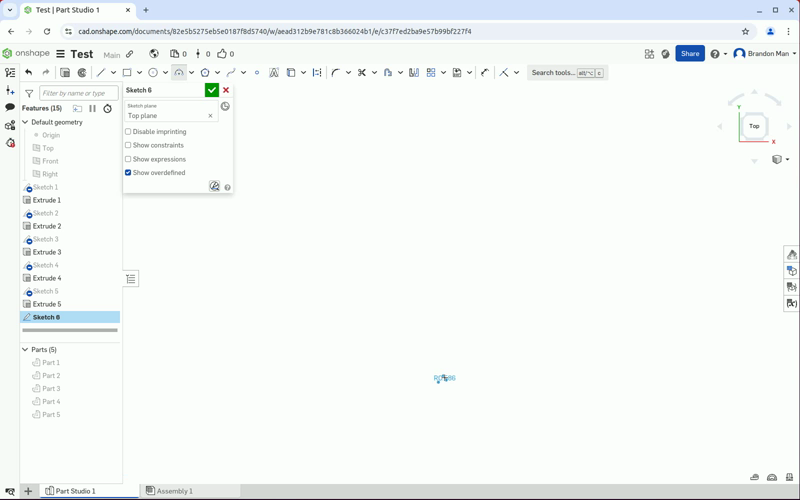
scroll(6)
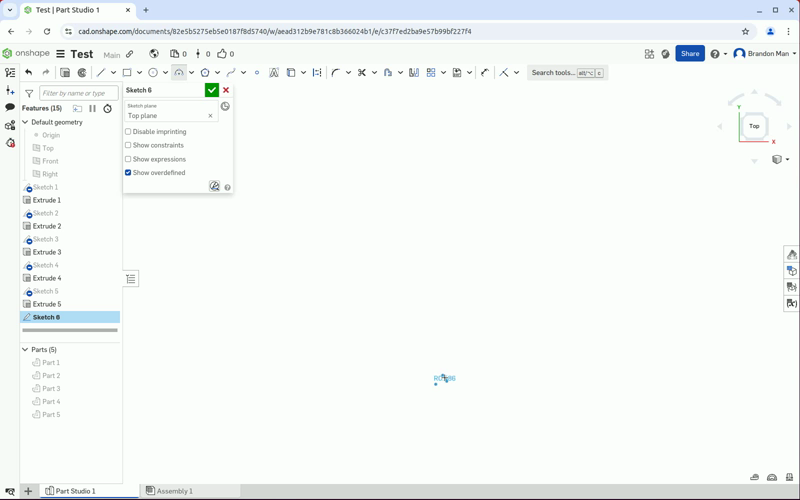
scroll(6)
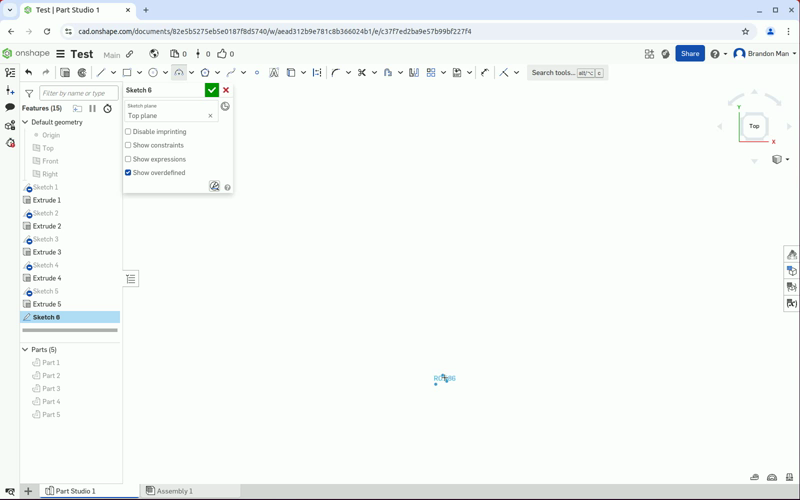
scroll(6)
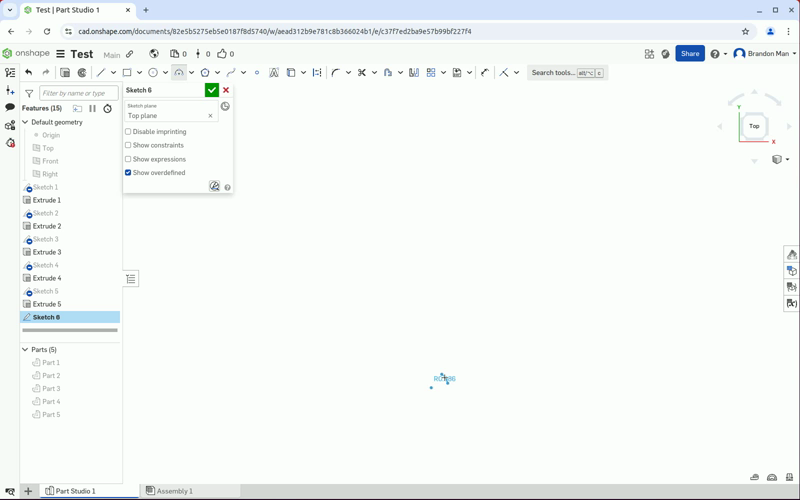
scroll(6)
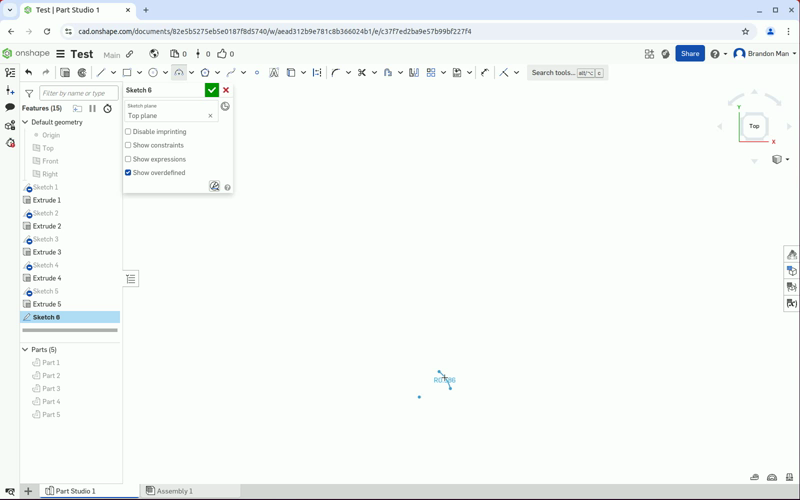
click(444, 377)
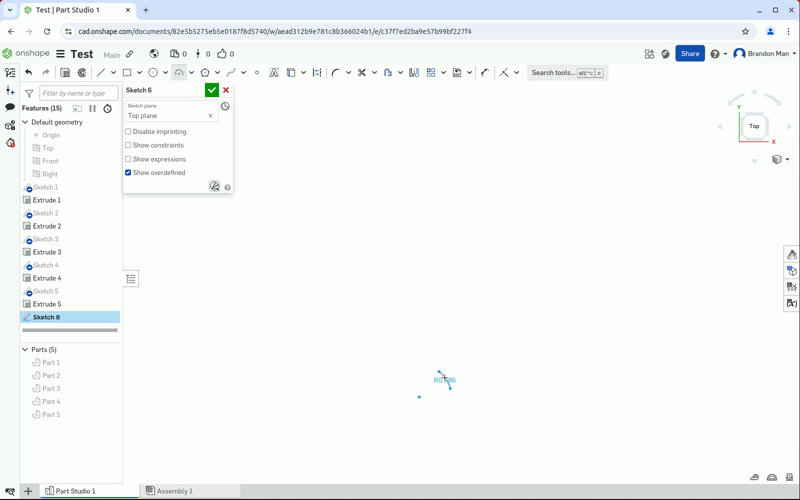
scroll(-6)
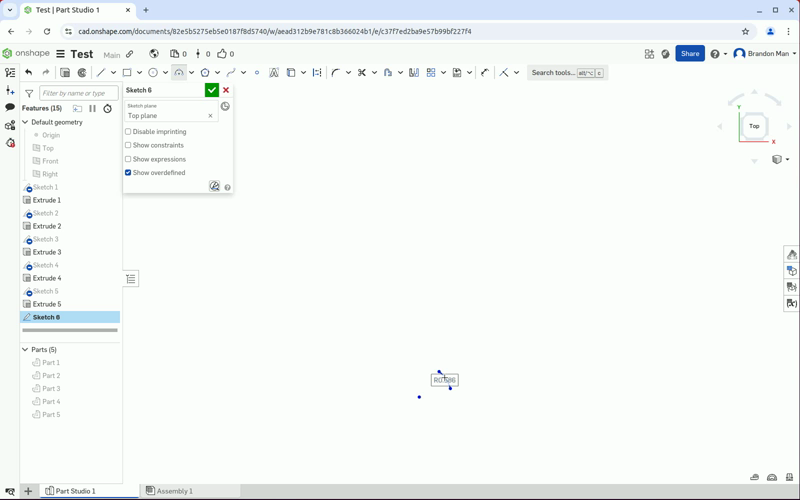
scroll(-6)
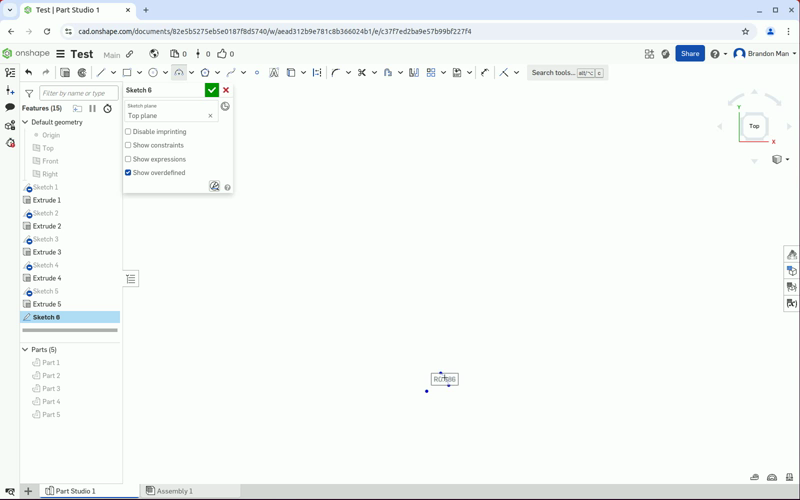
scroll(-6)
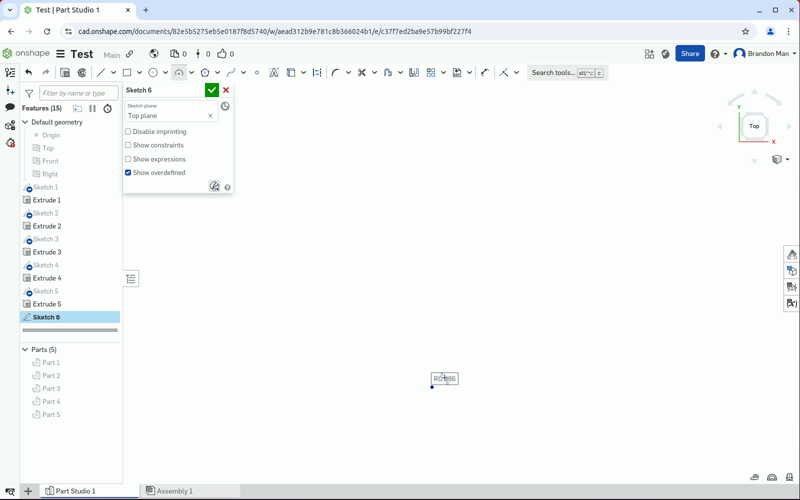
scroll(-6)
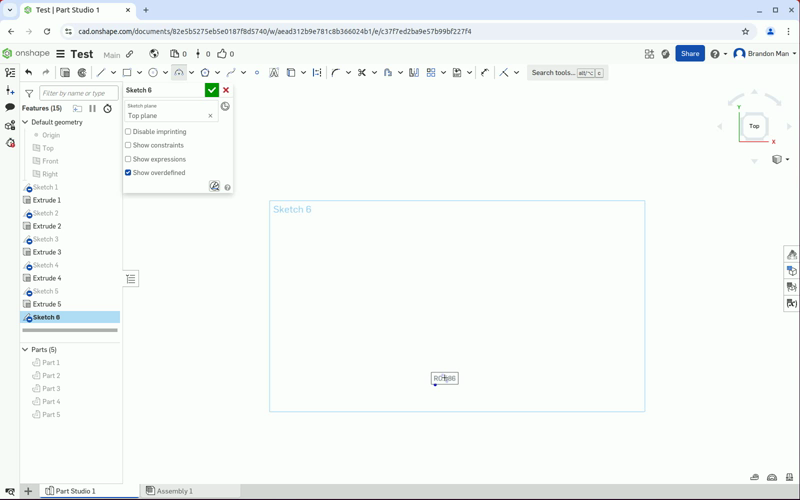
scroll(-6)
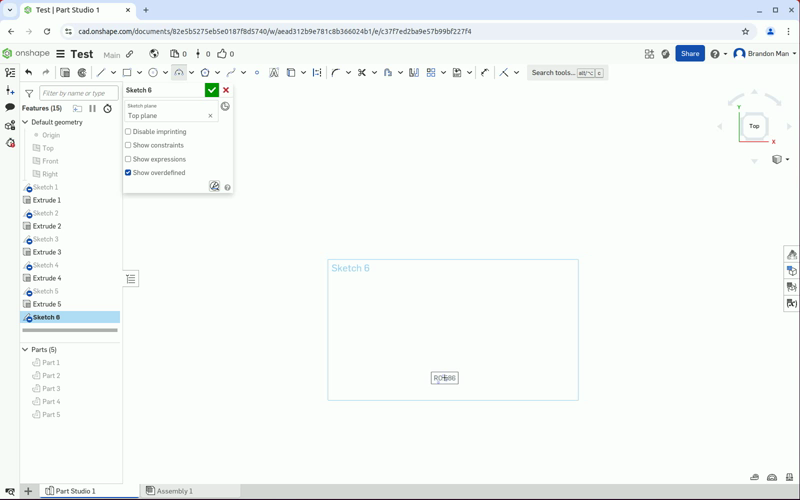
scroll(-6)
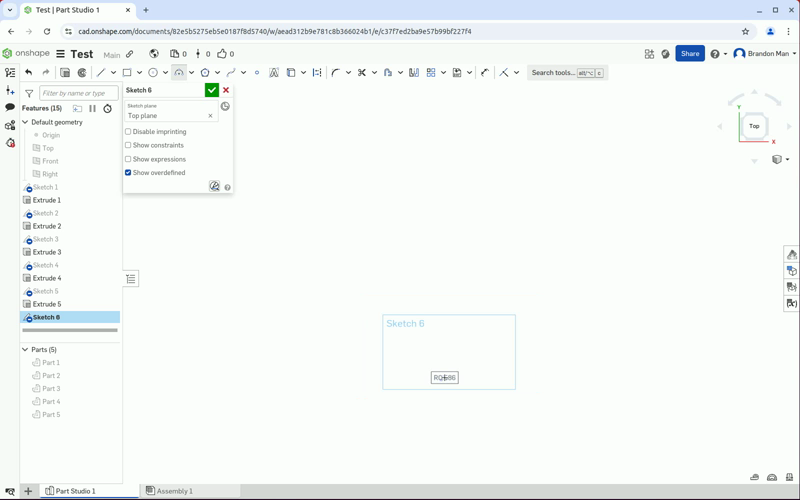
scroll(-6)
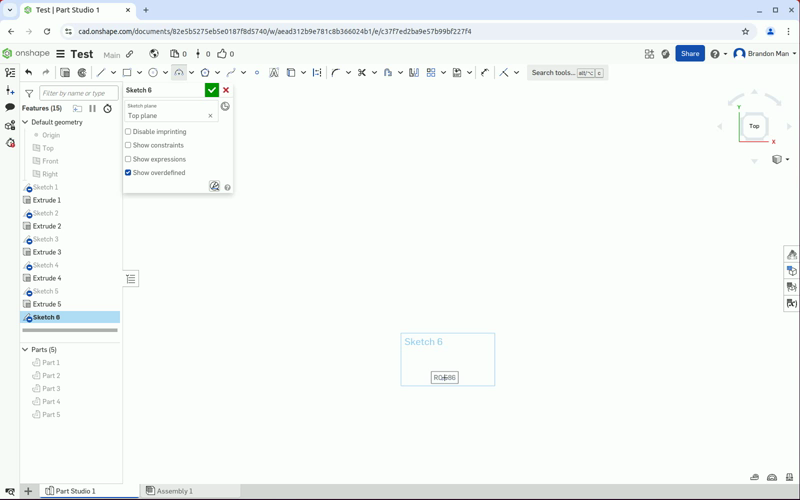
key_up(shift)
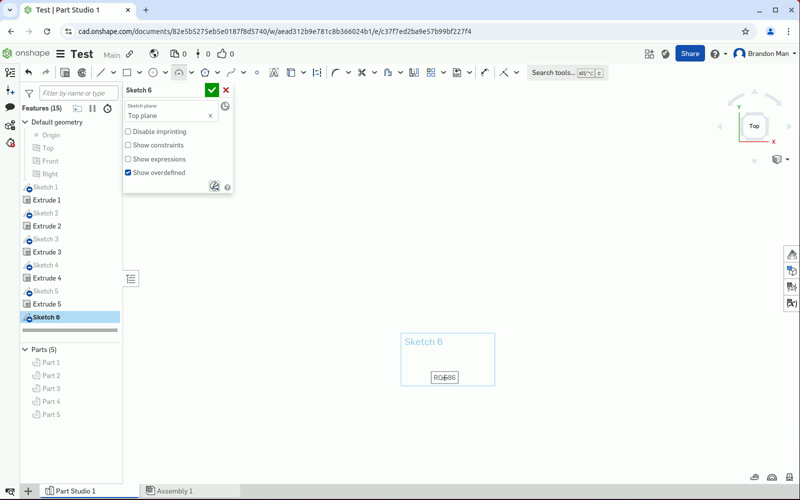
mouse_move(445, 378)
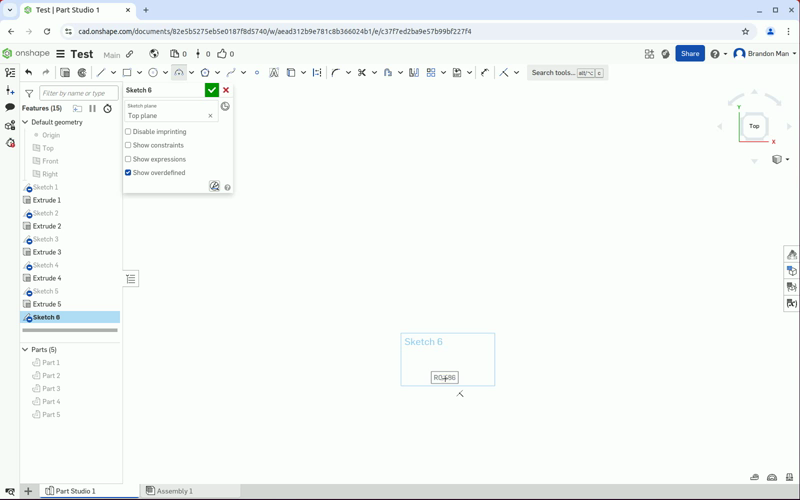
scroll(6)
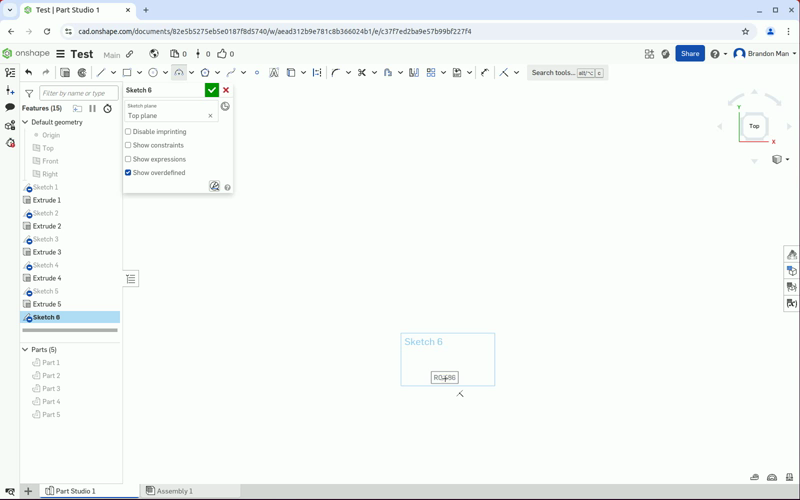
scroll(6)
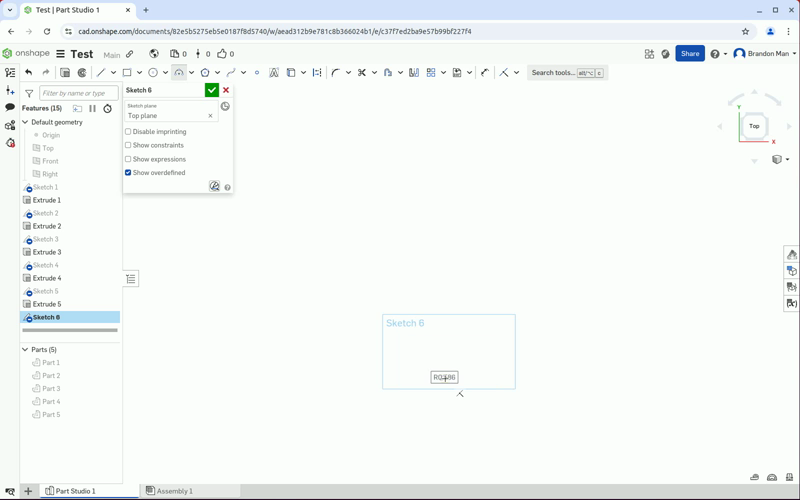
scroll(6)
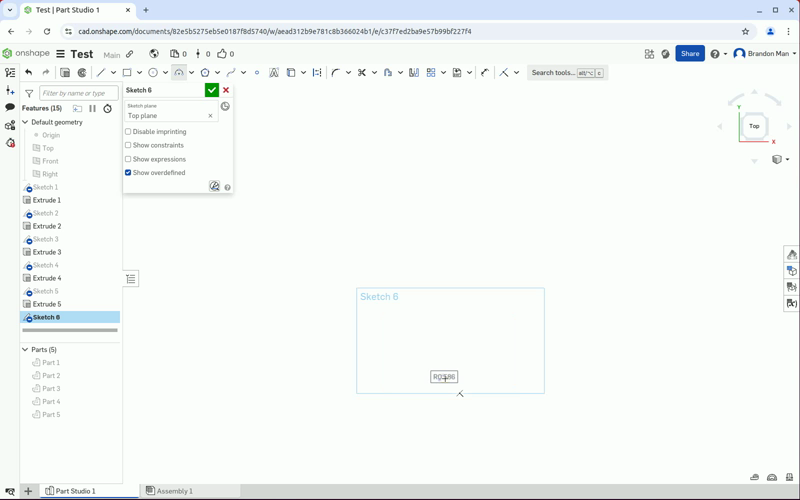
scroll(6)
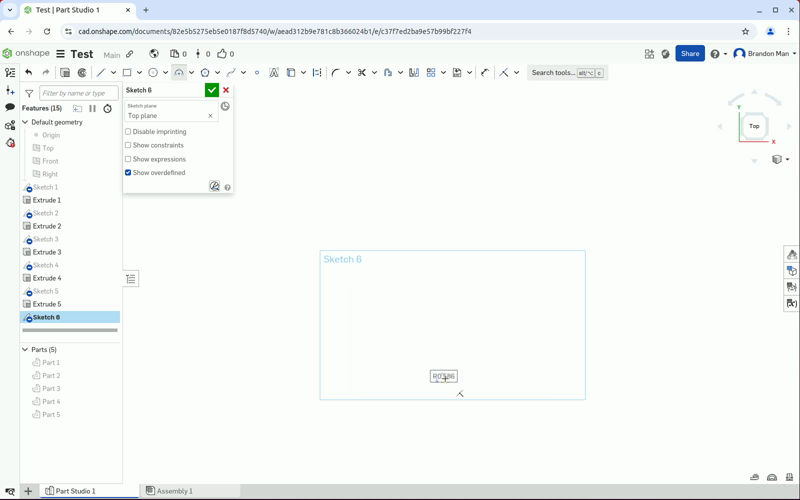
scroll(6)
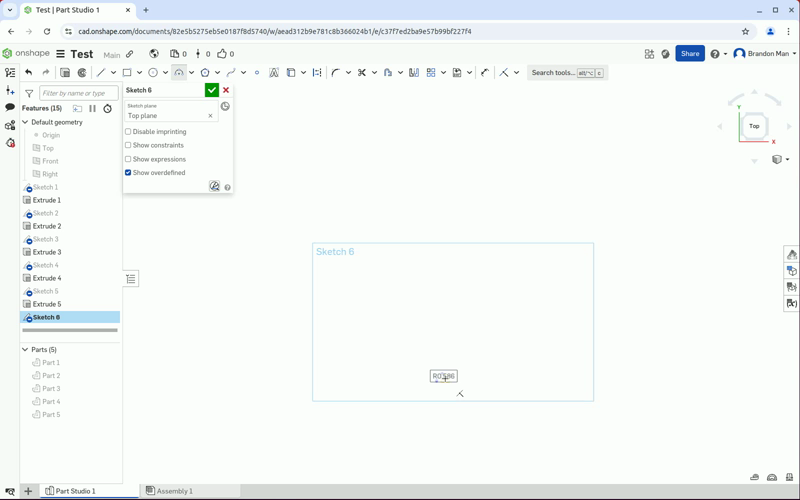
scroll(6)
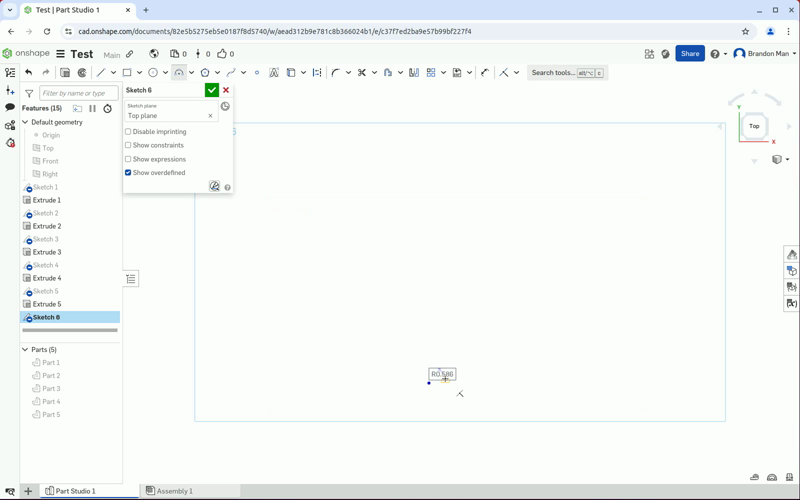
scroll(6)
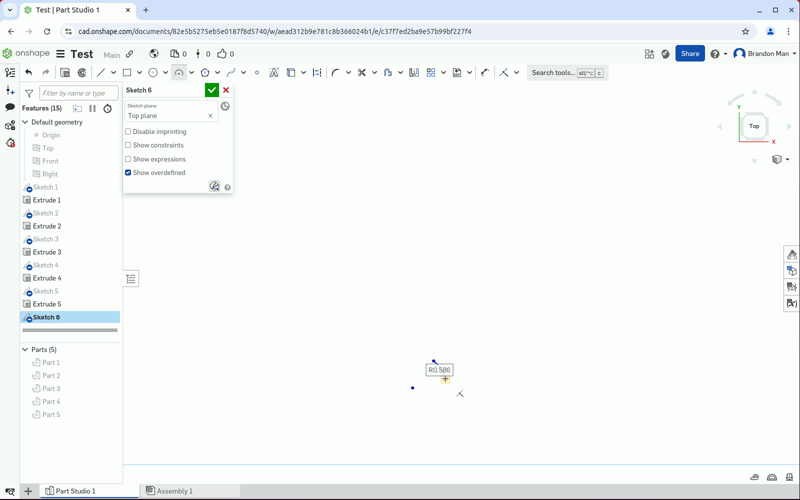
click(445, 378)
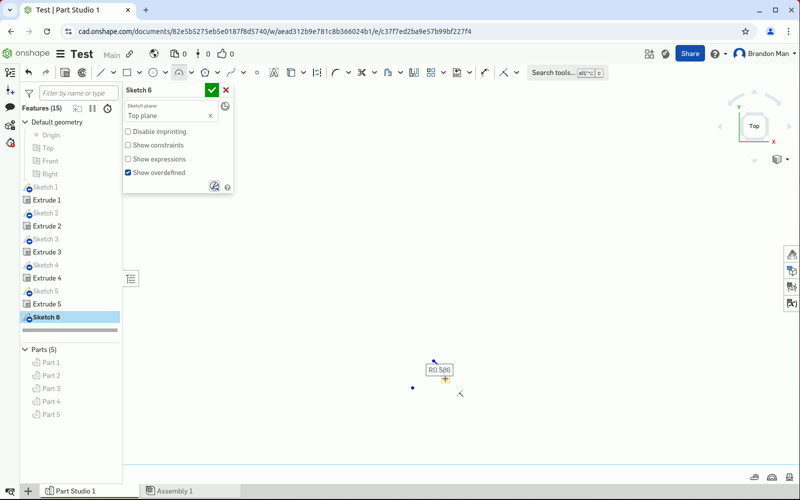
scroll(-6)
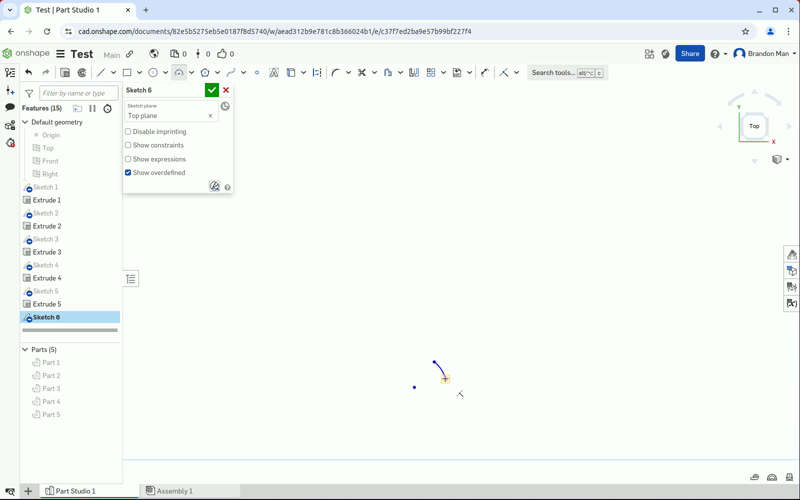
scroll(-6)
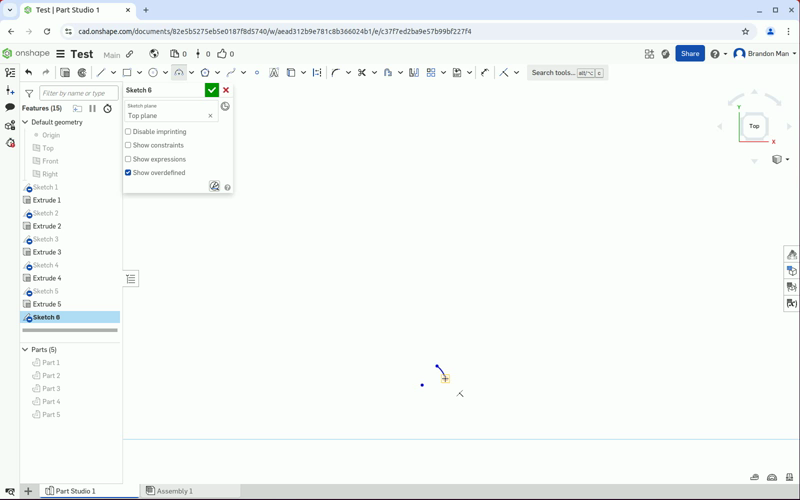
scroll(-6)
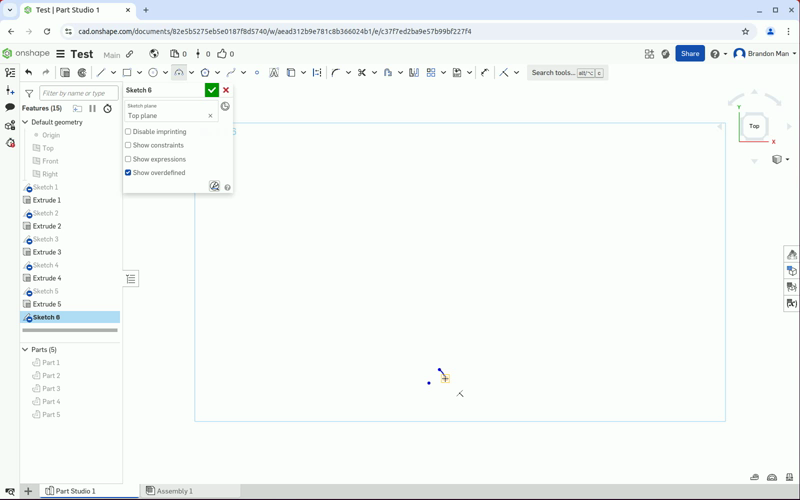
scroll(-6)
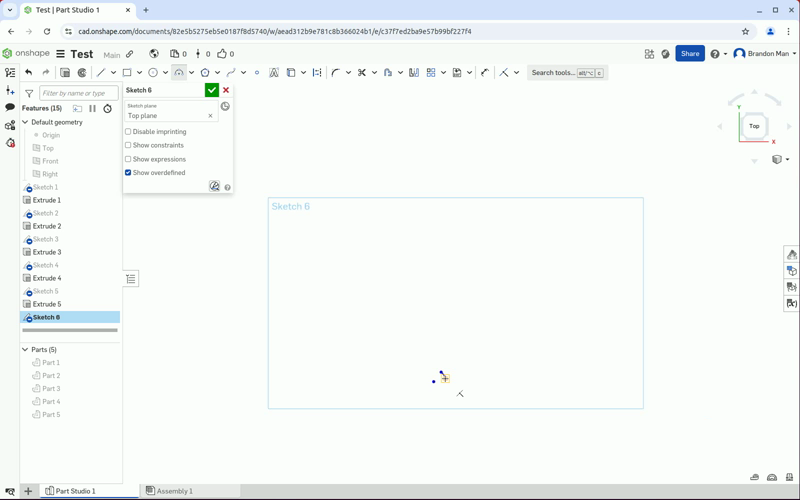
scroll(-6)
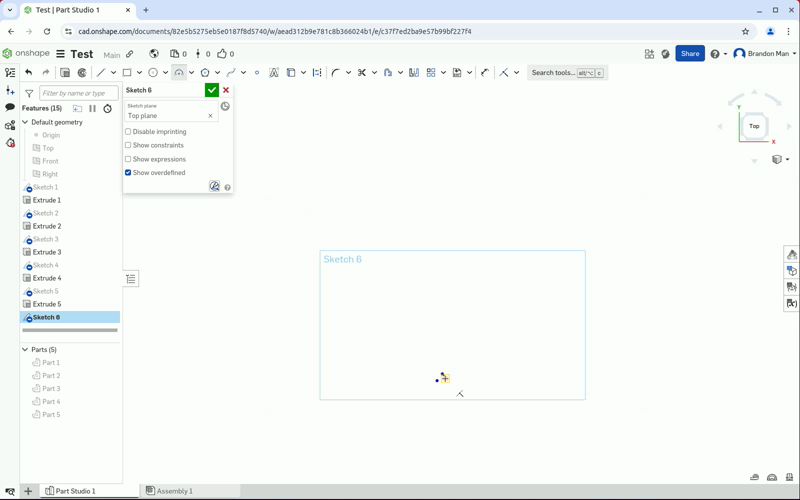
scroll(-6)
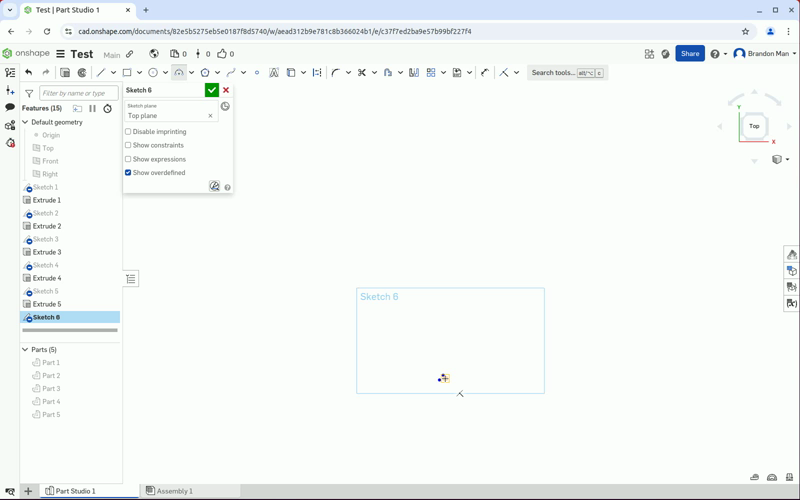
scroll(-6)
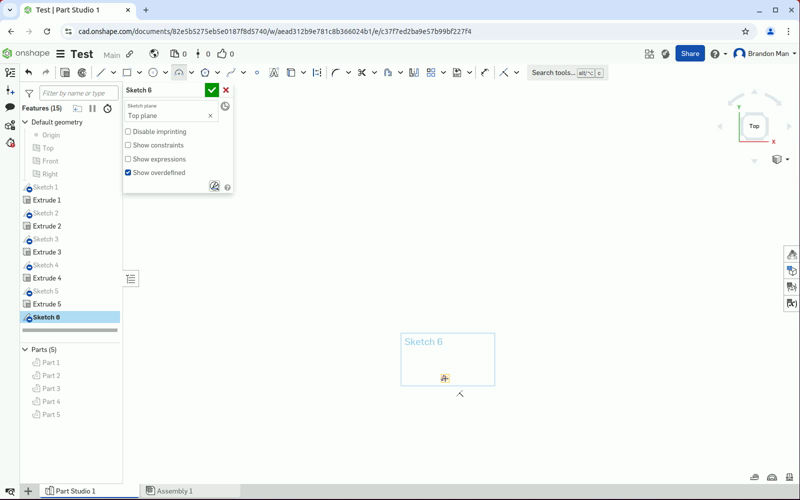
key_down(shift)
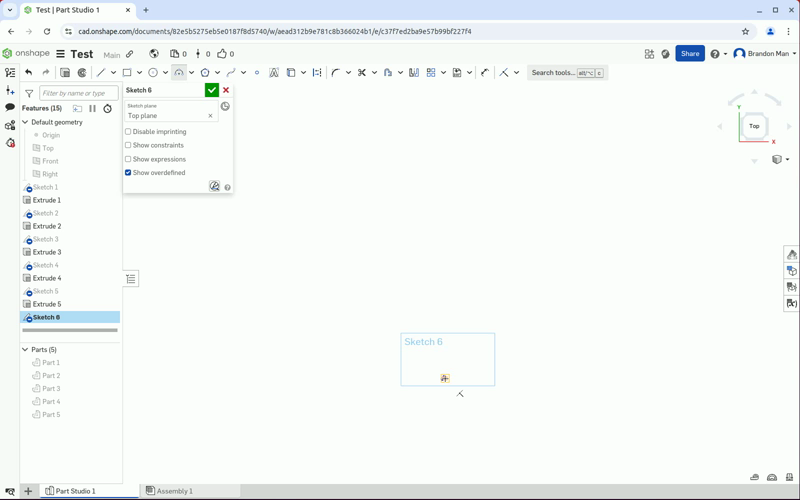
mouse_move(478, 378)
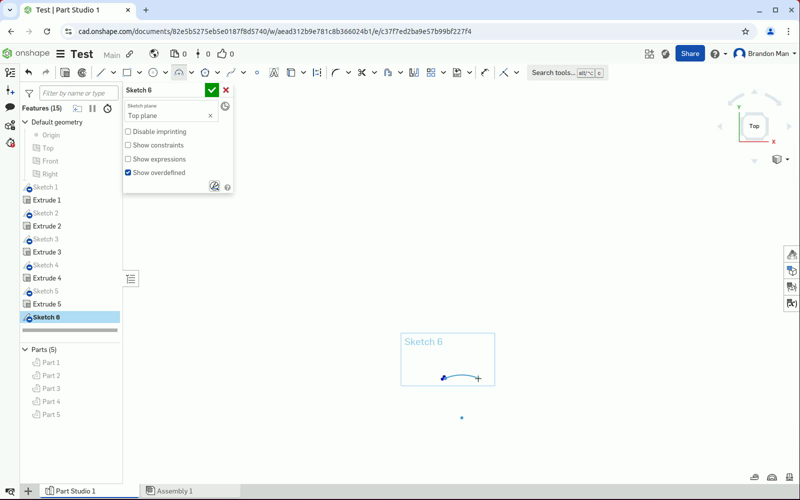
click(478, 378)
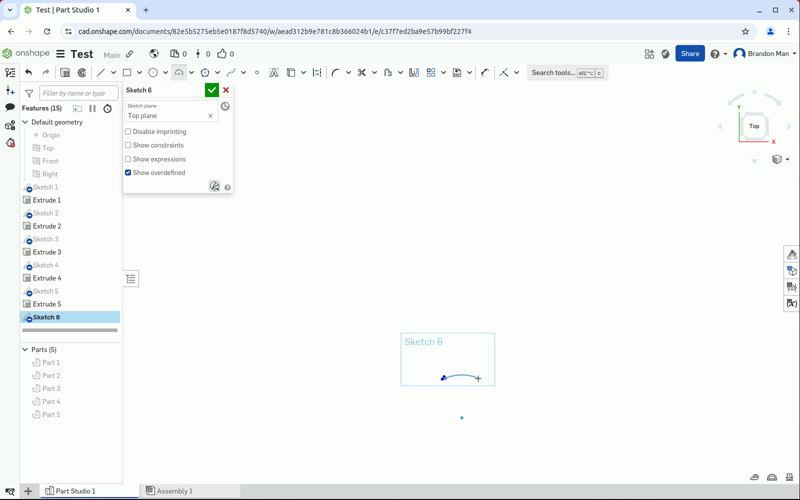
mouse_move(461, 385)
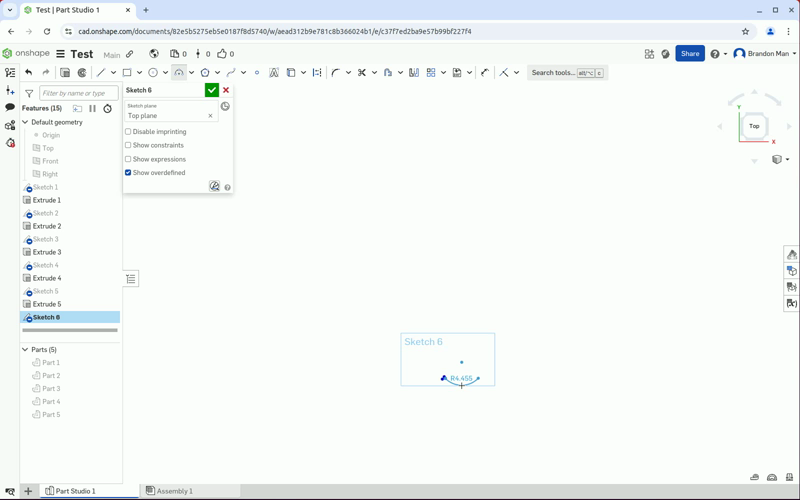
click(461, 385)
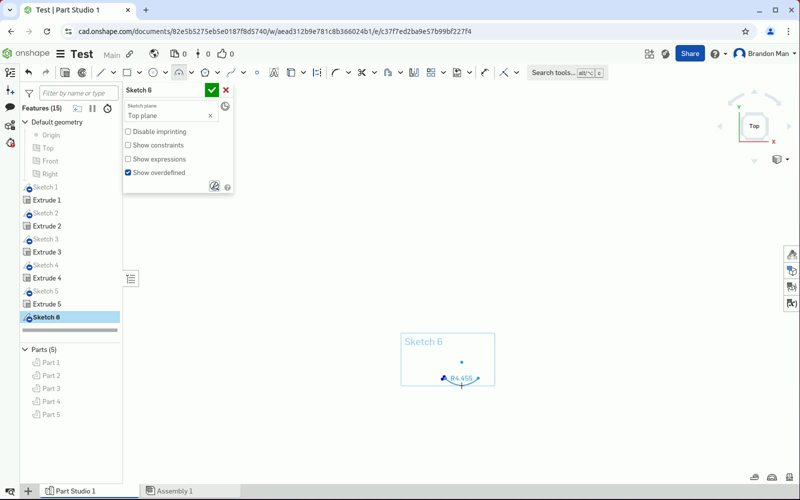
key_up(shift)
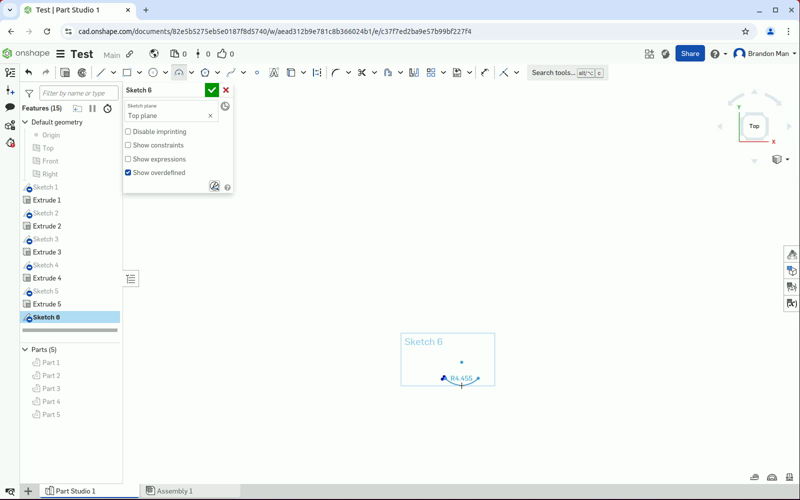
mouse_move(478, 378)
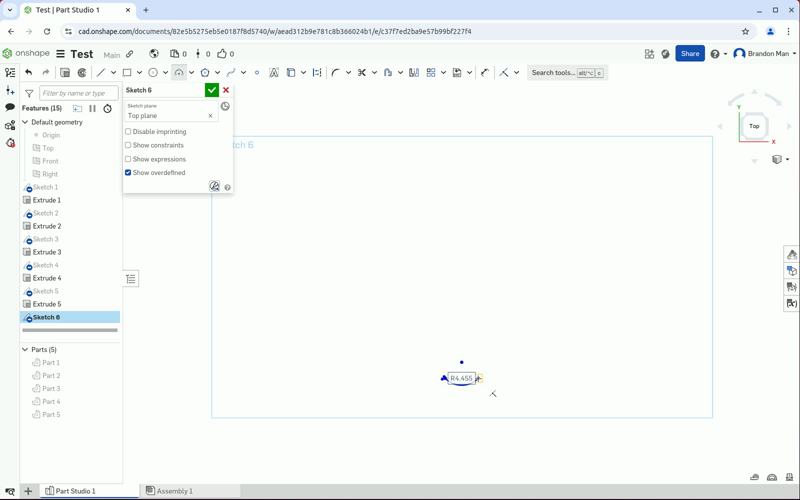
click(478, 378)
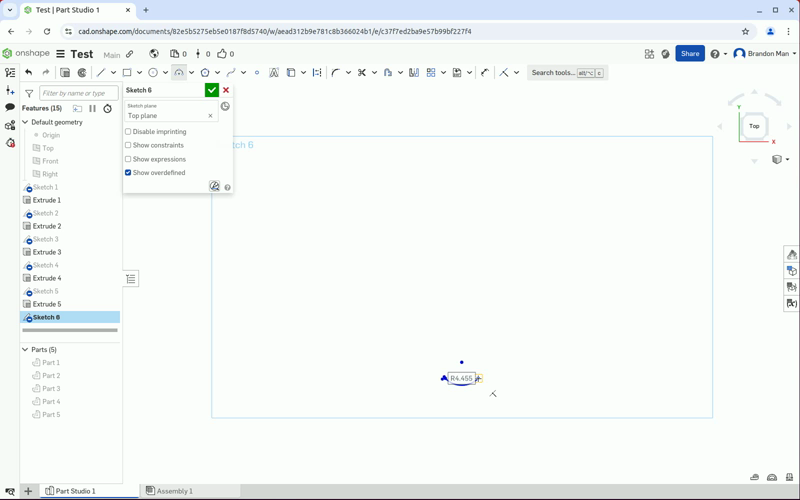
key_down(shift)
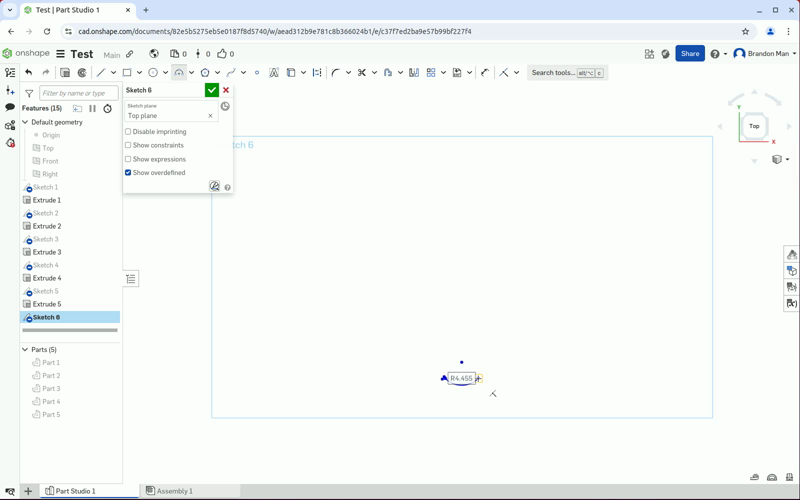
mouse_move(478, 376)
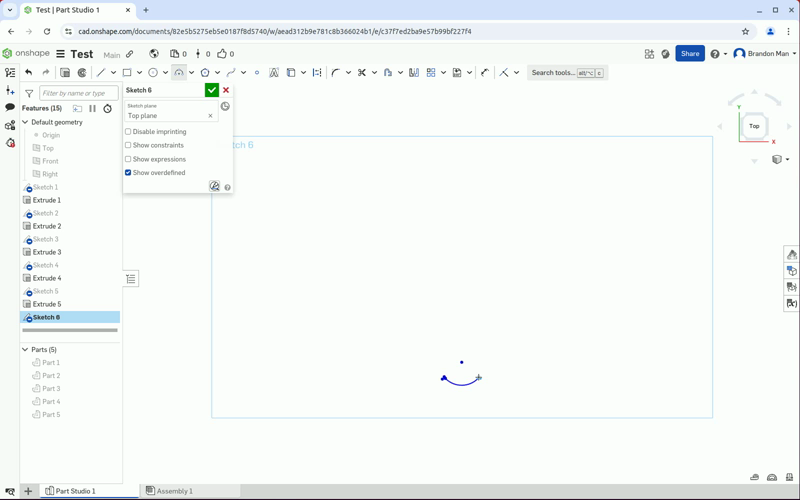
scroll(6)
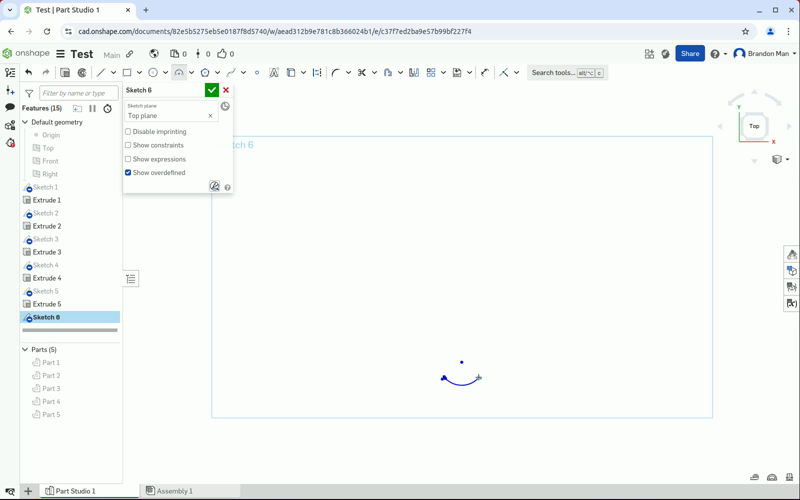
scroll(6)
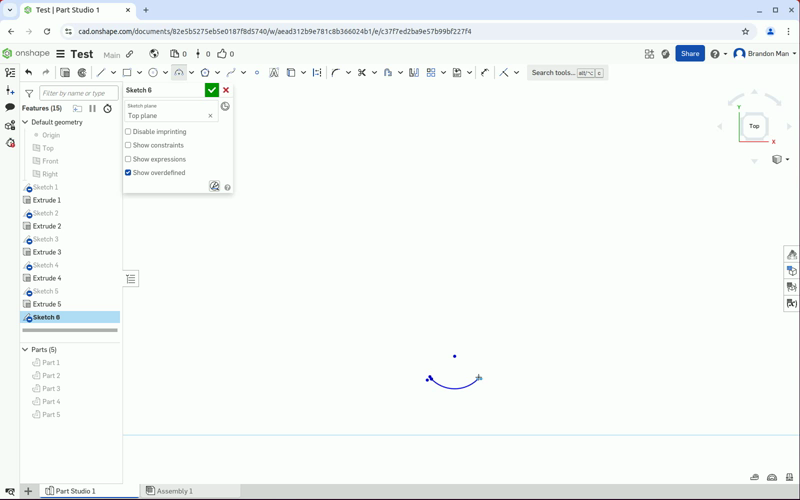
scroll(6)
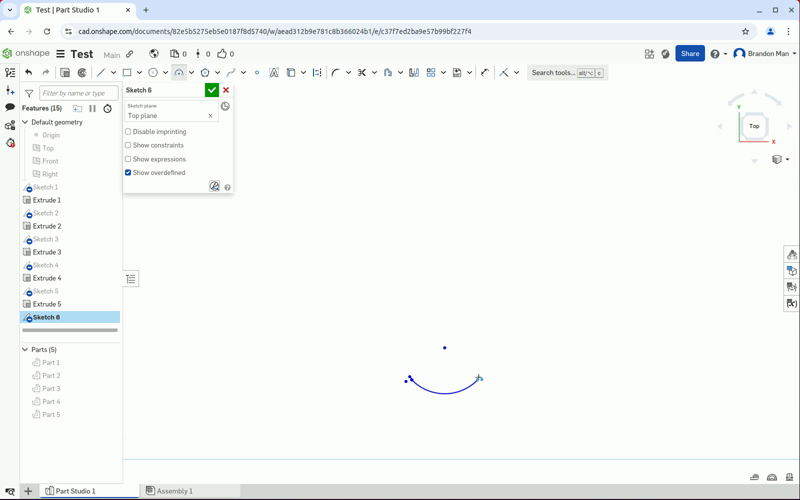
scroll(6)
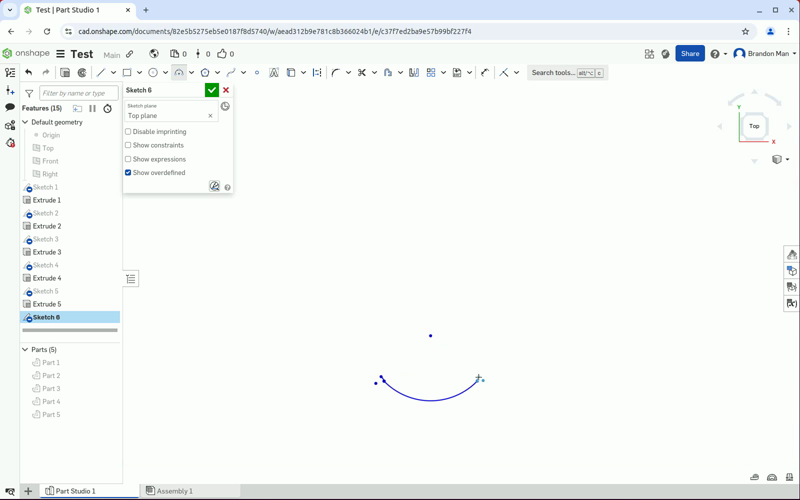
scroll(6)
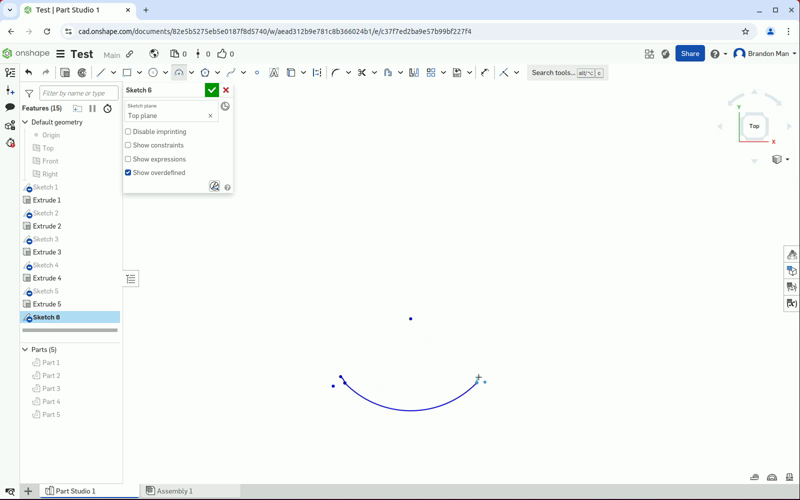
scroll(6)
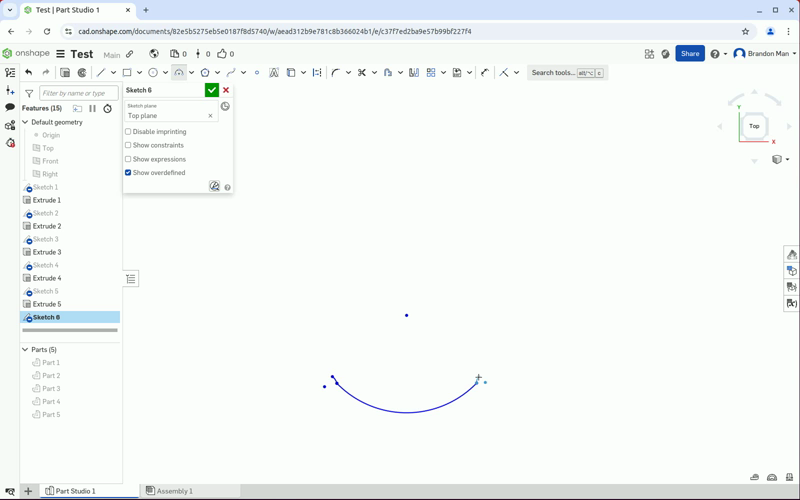
scroll(6)
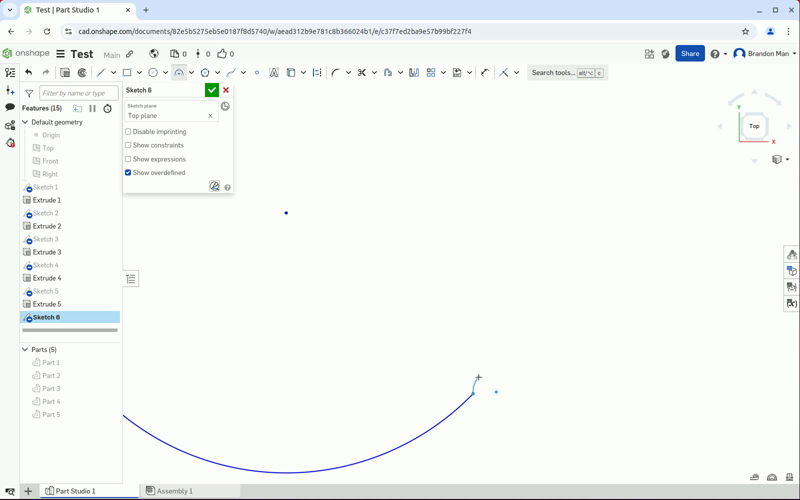
click(478, 376)
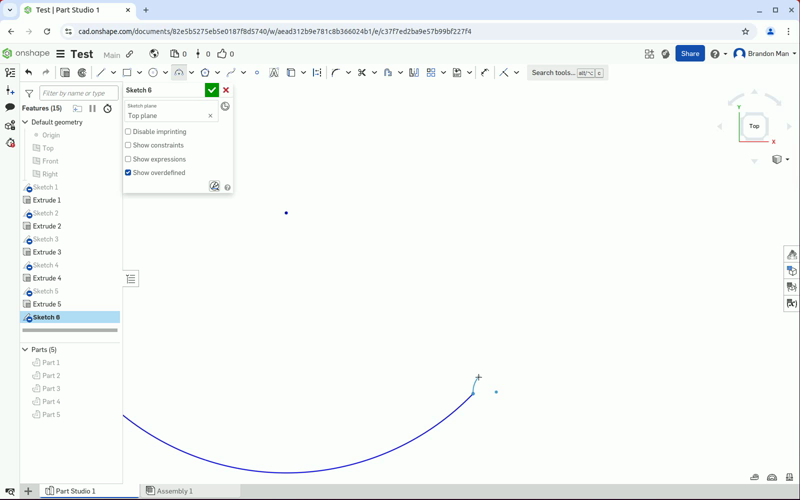
scroll(-6)
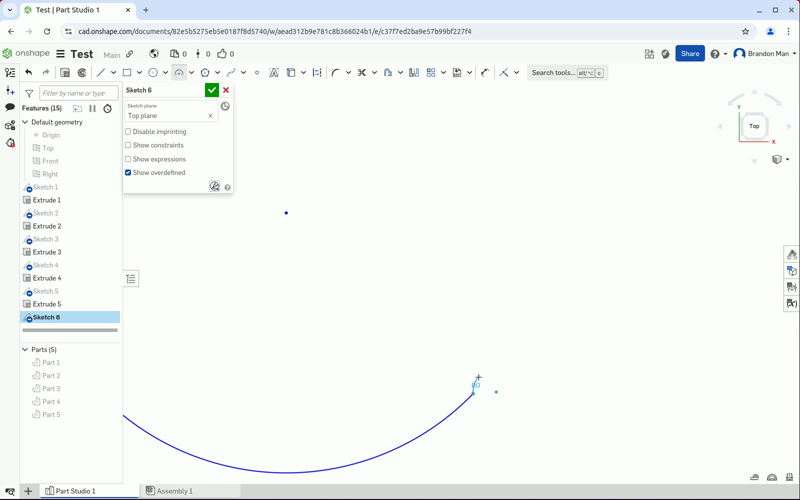
scroll(-6)
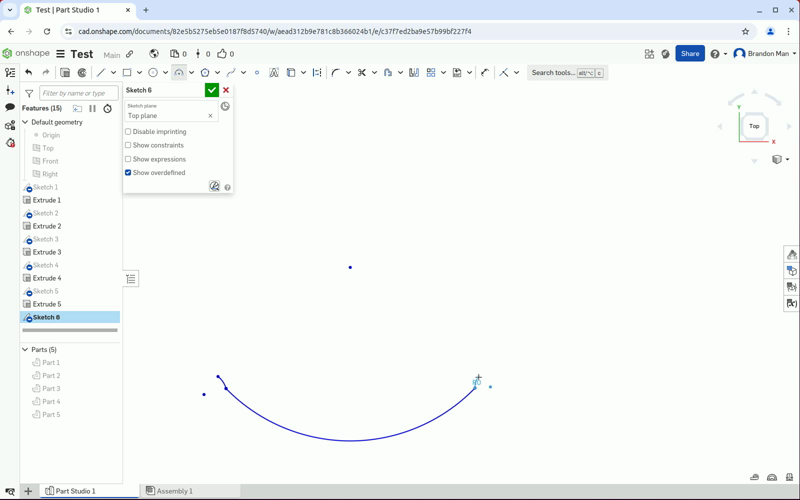
scroll(-6)
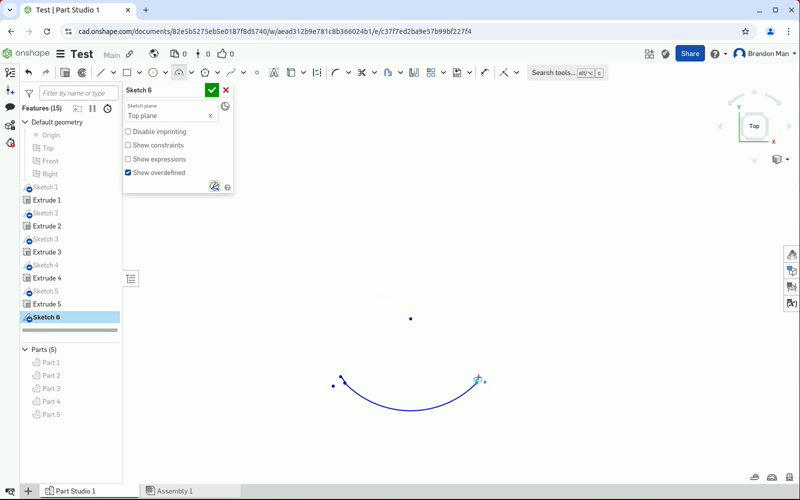
scroll(-6)
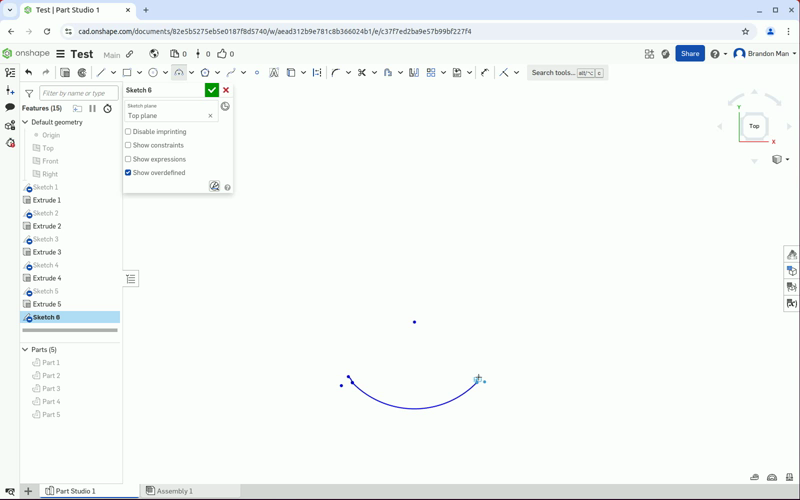
scroll(-6)
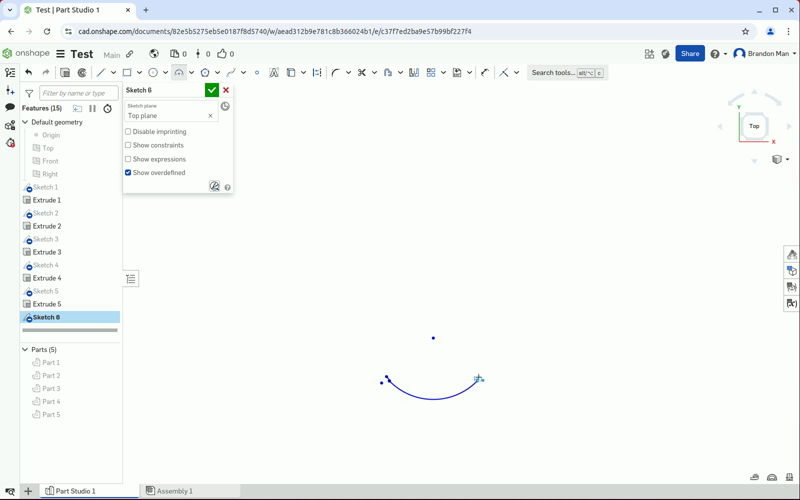
scroll(-6)
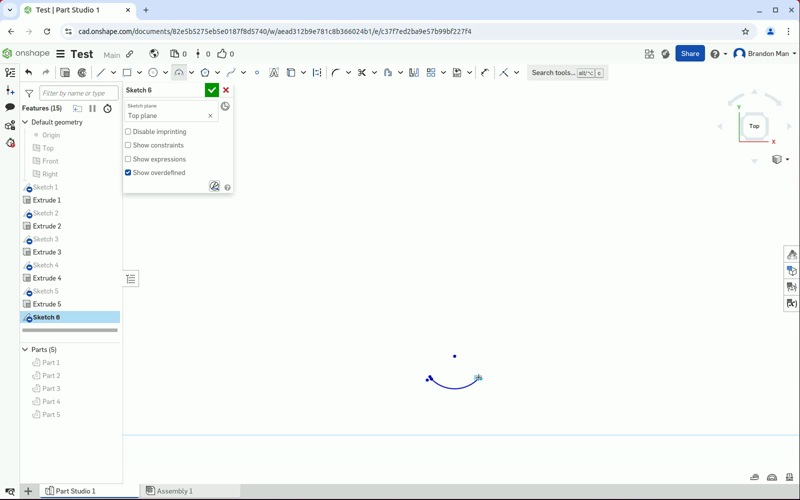
scroll(-6)
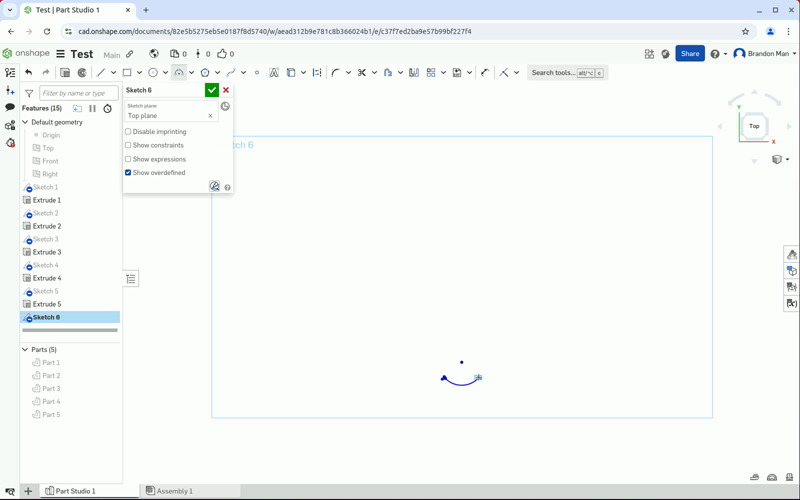
mouse_move(478, 377)
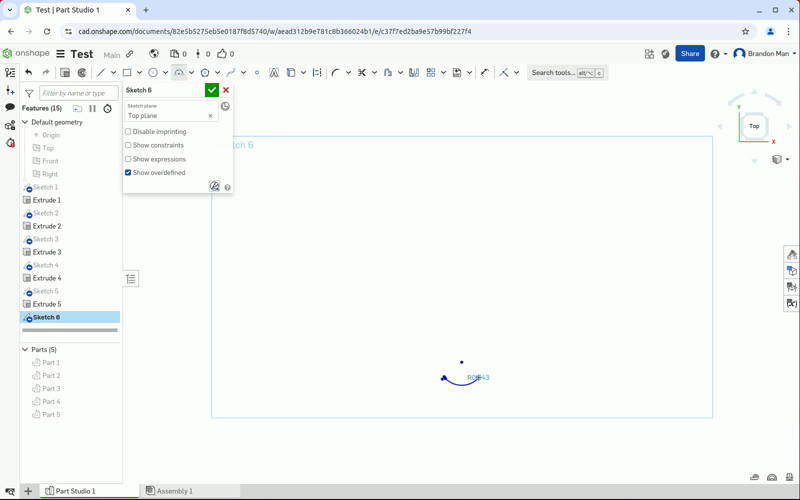
scroll(6)
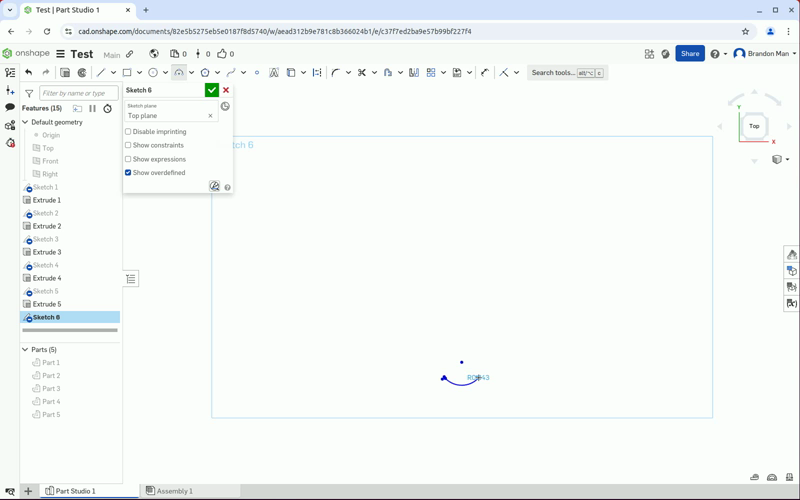
scroll(6)
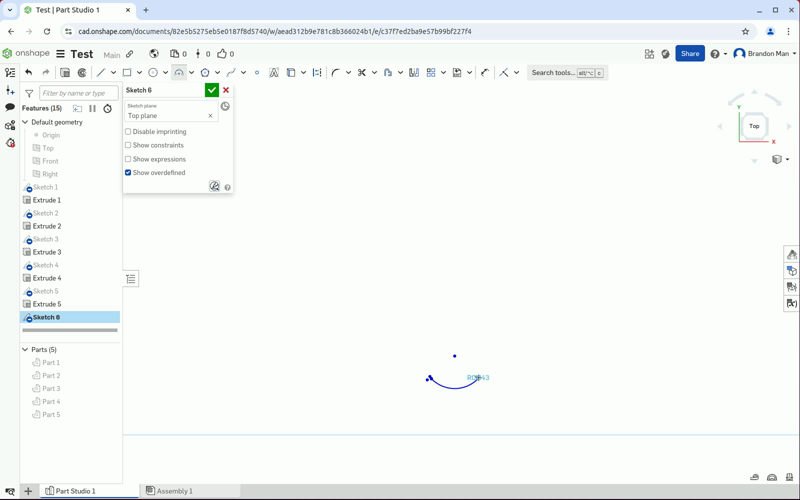
scroll(6)
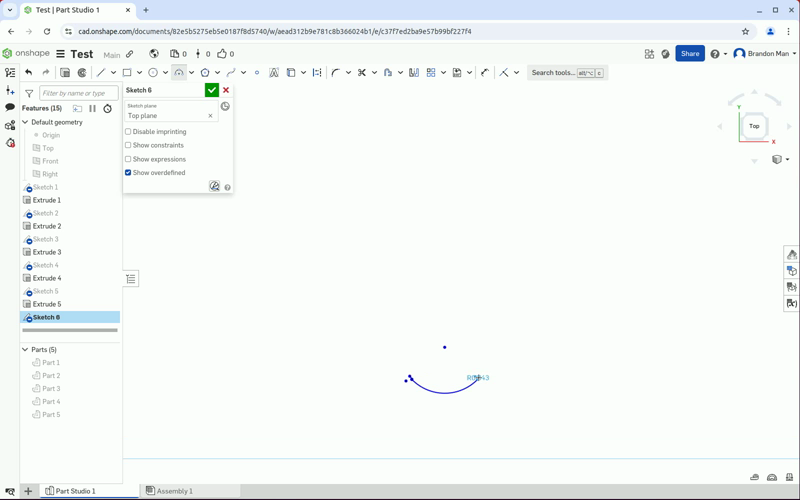
scroll(6)
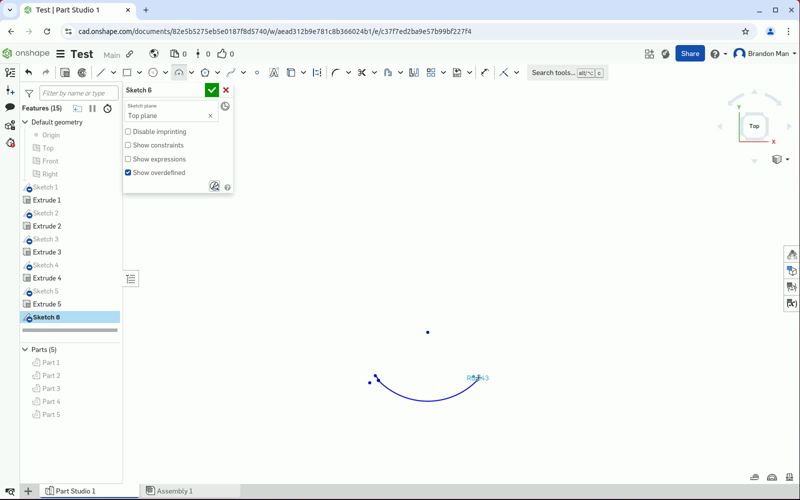
scroll(6)
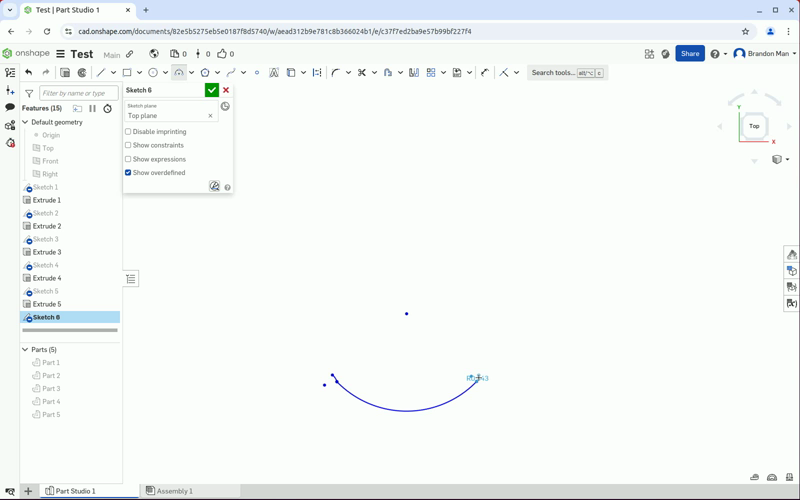
scroll(6)
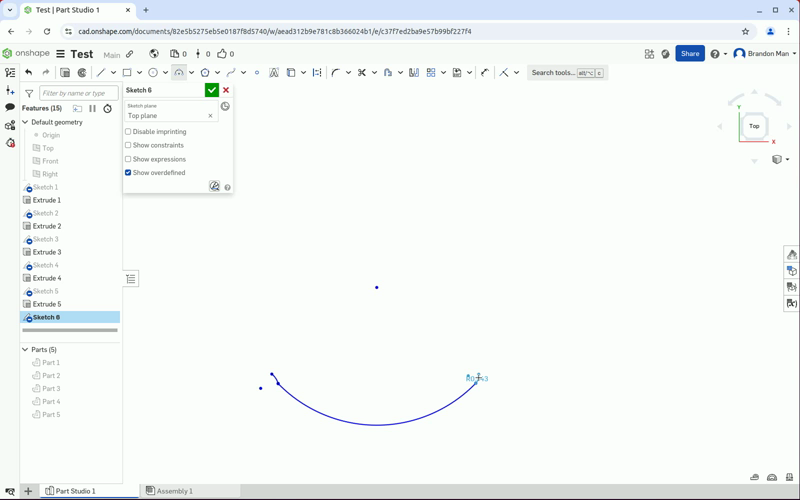
scroll(6)
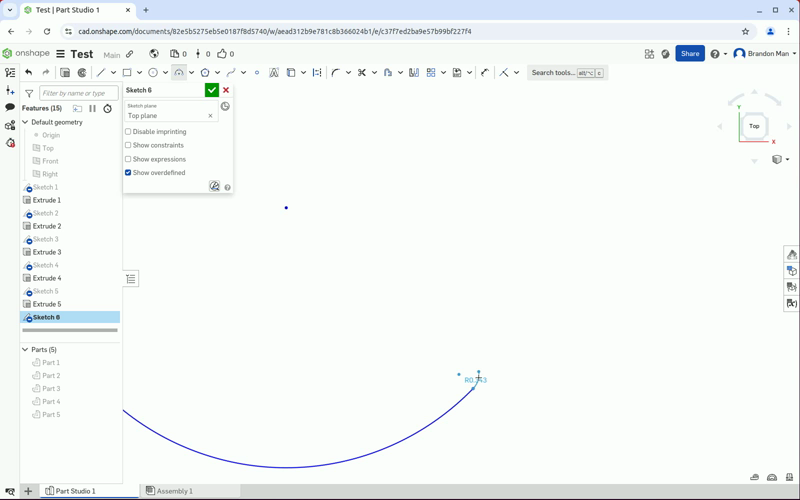
click(478, 377)
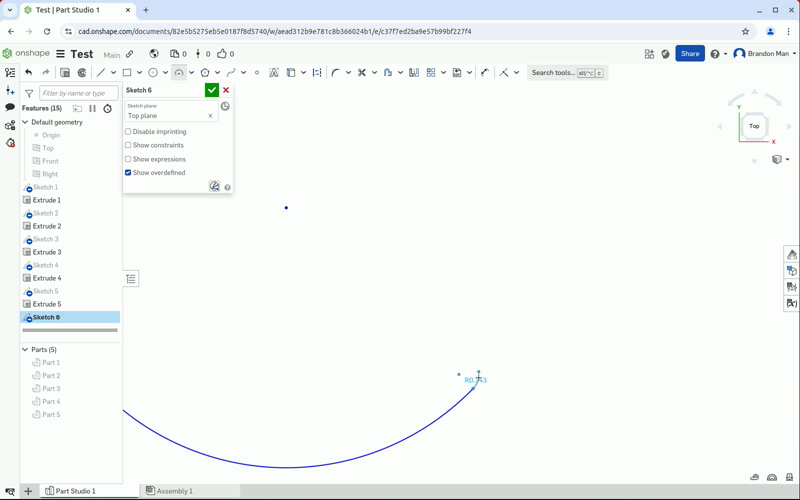
scroll(-6)
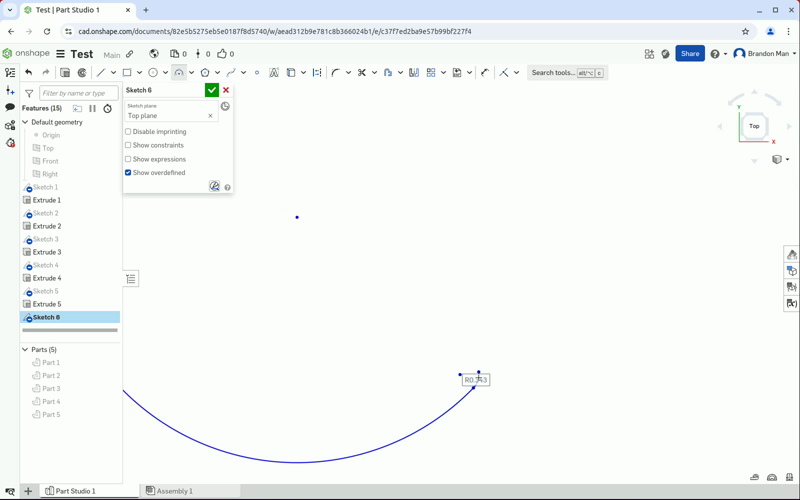
scroll(-6)
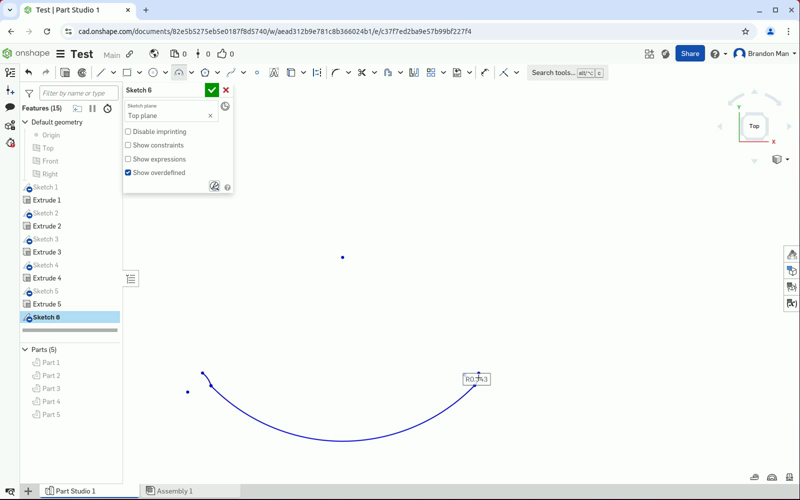
scroll(-6)
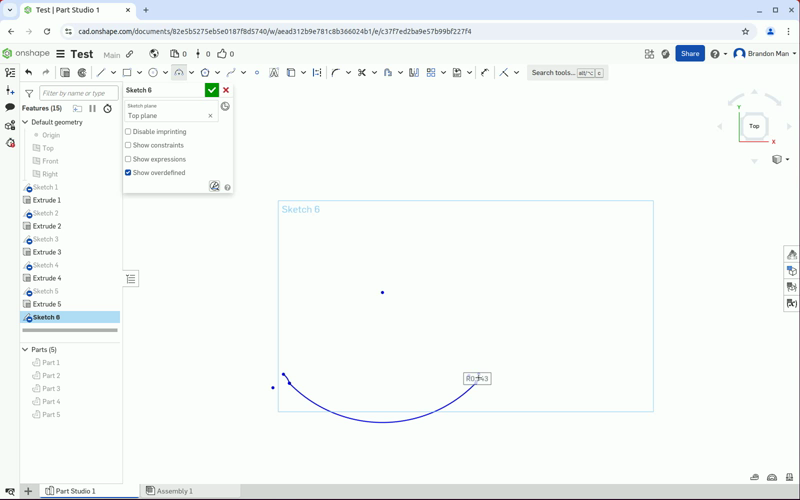
scroll(-6)
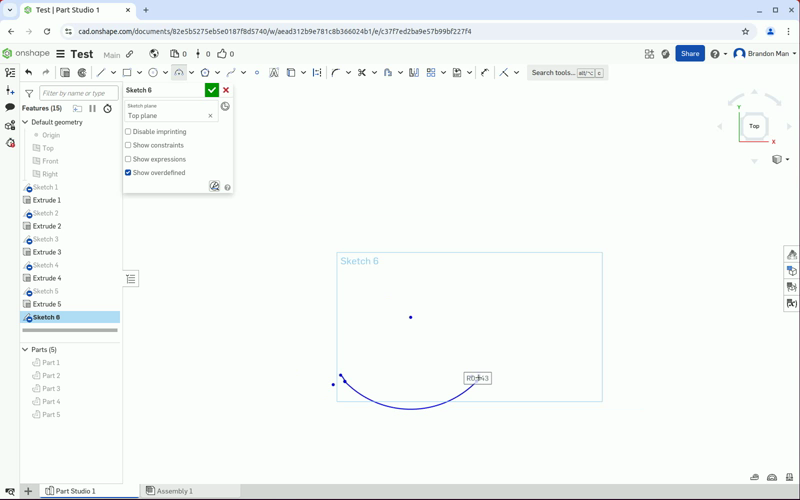
scroll(-6)
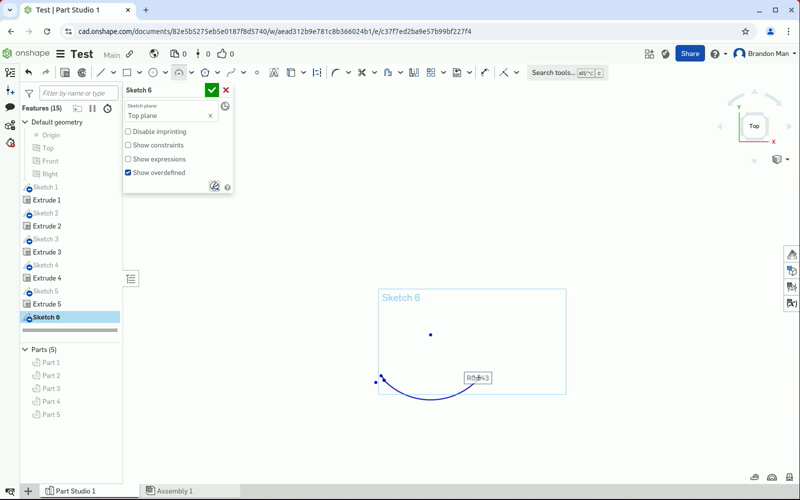
scroll(-6)
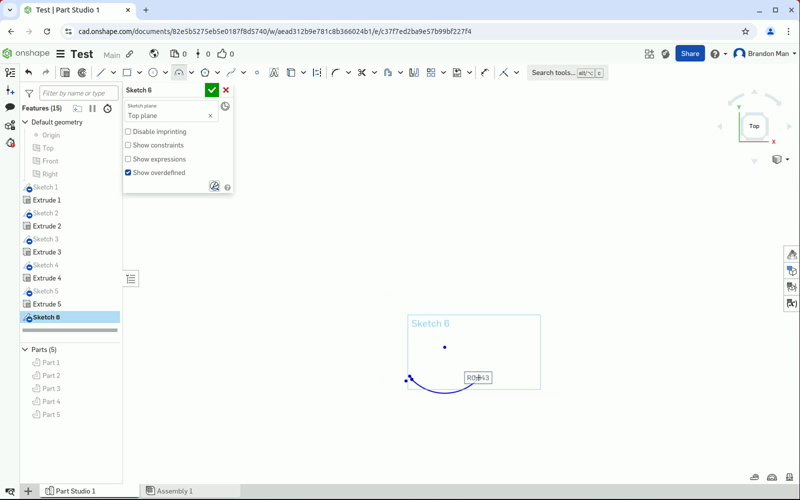
scroll(-6)
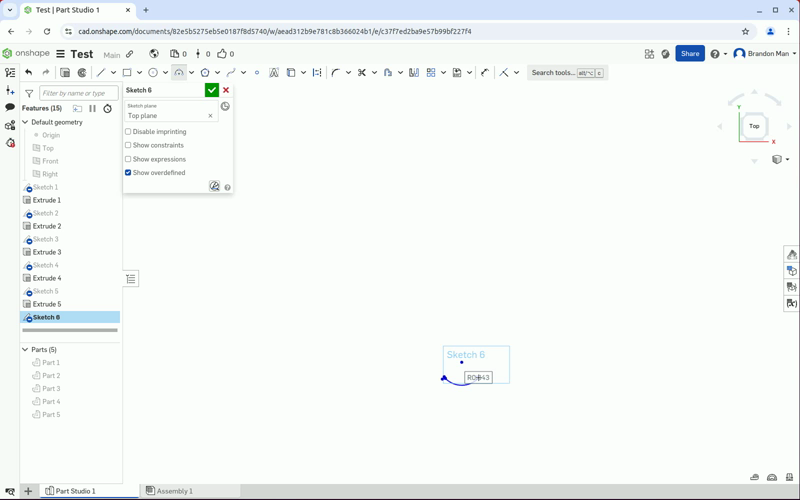
key_up(shift)
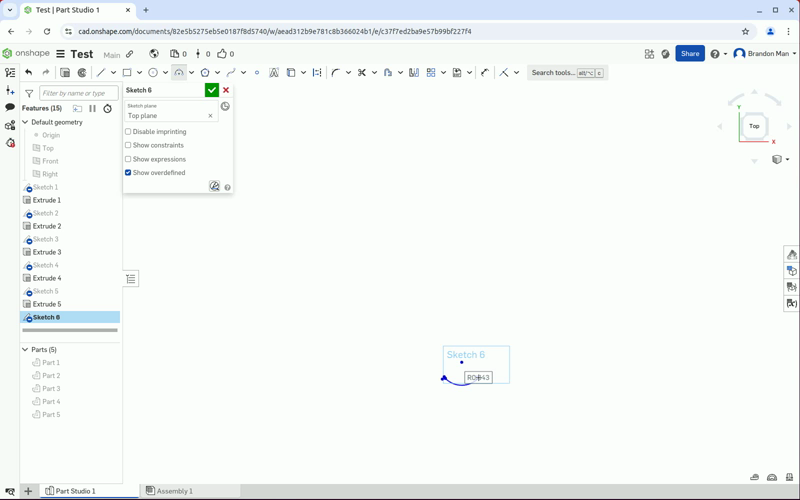
mouse_move(478, 376)
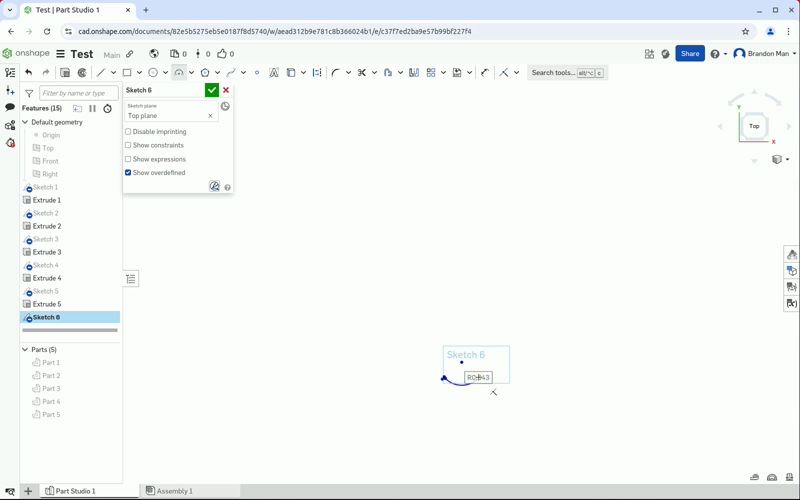
scroll(6)
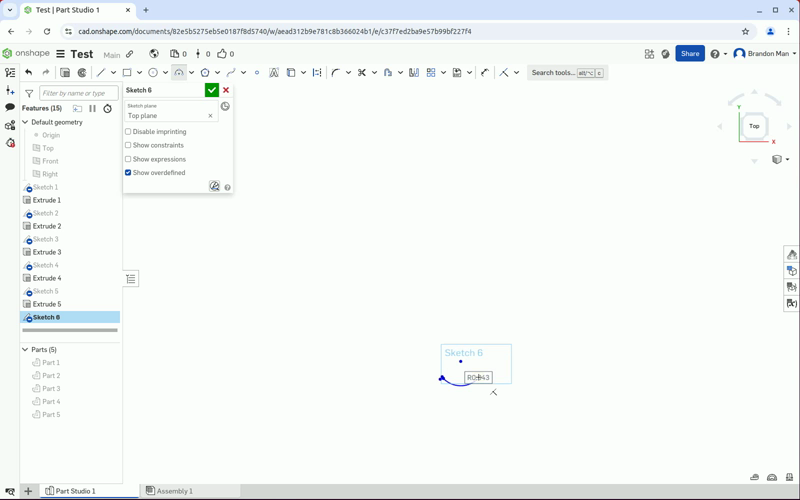
scroll(6)
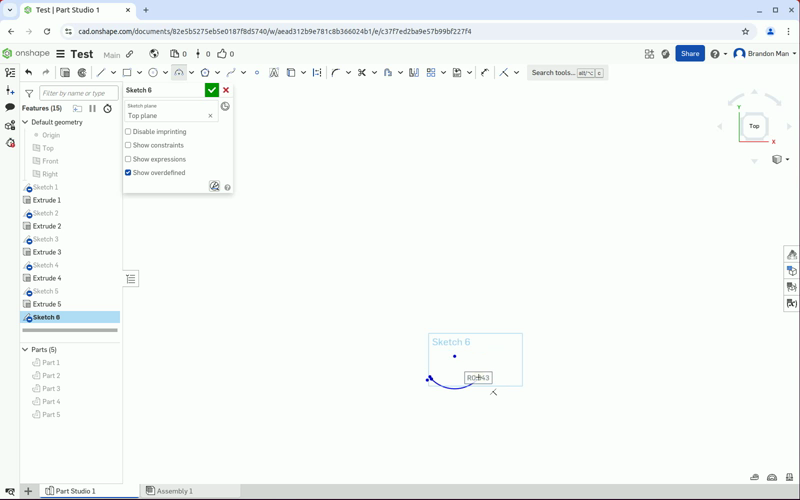
scroll(6)
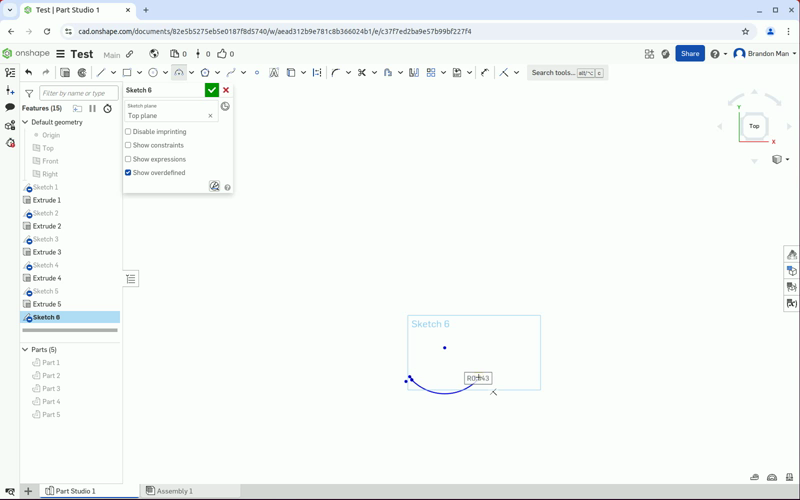
scroll(6)
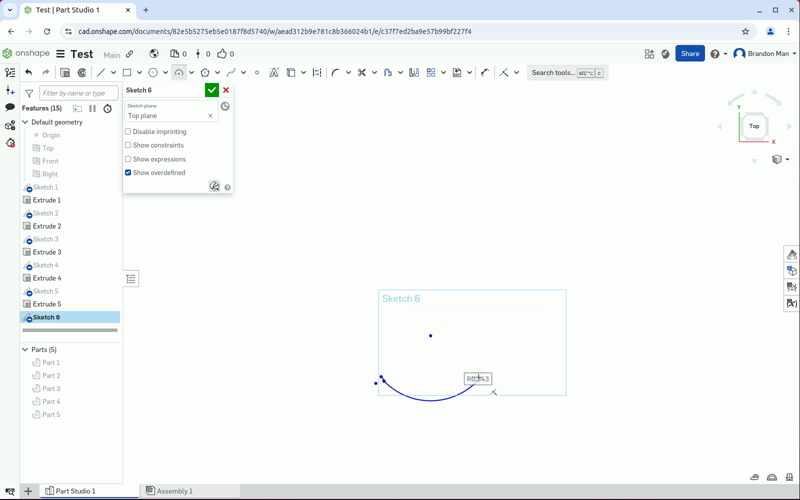
scroll(6)
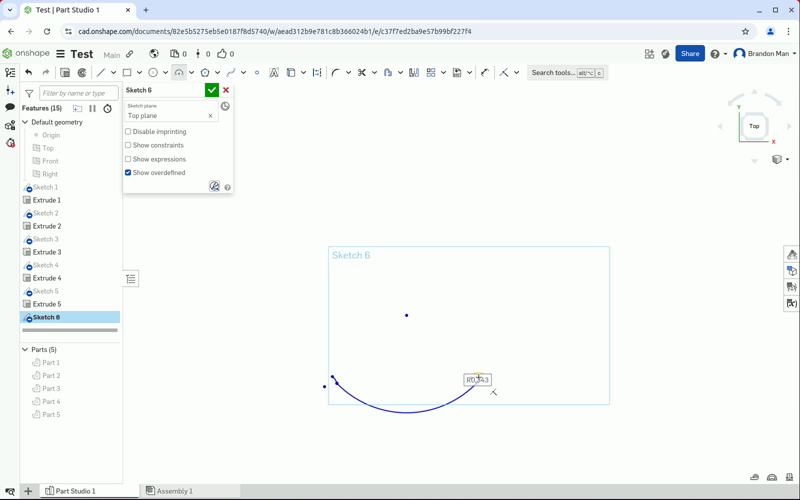
scroll(6)
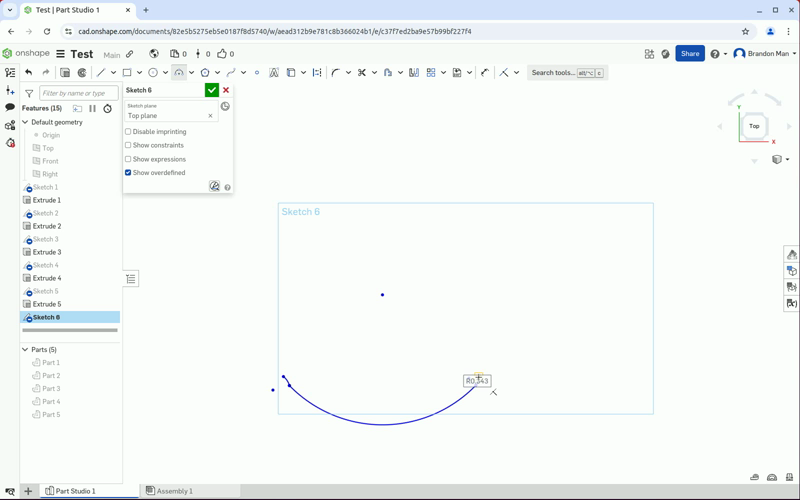
scroll(6)
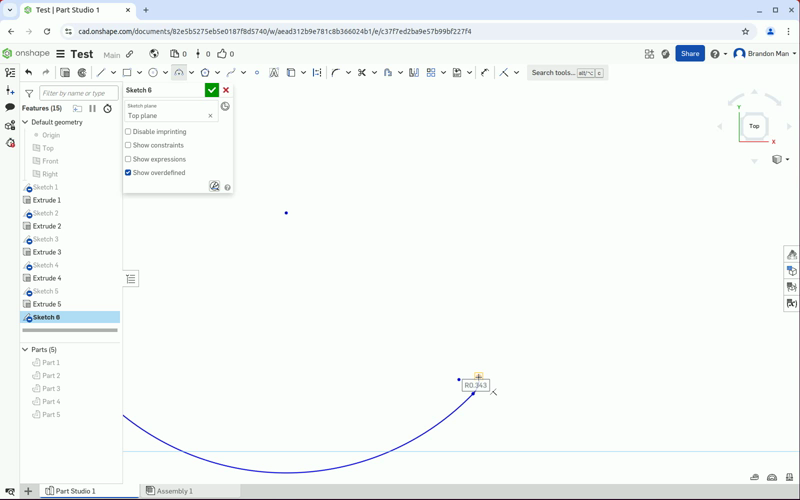
click(478, 376)
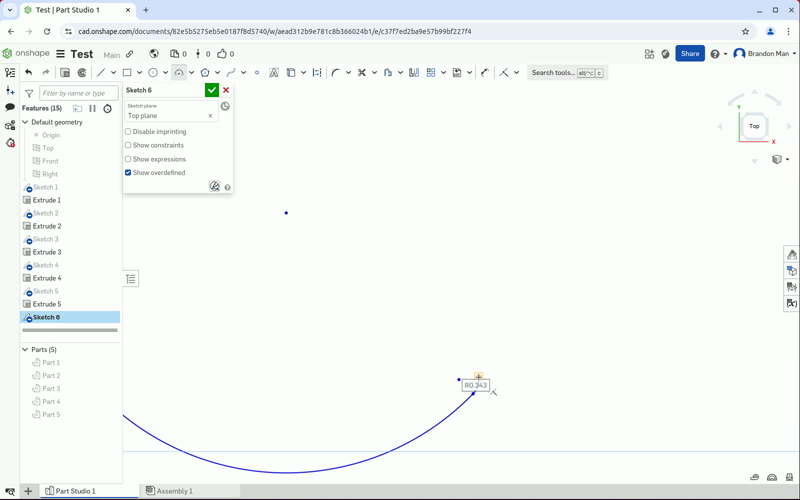
scroll(-6)
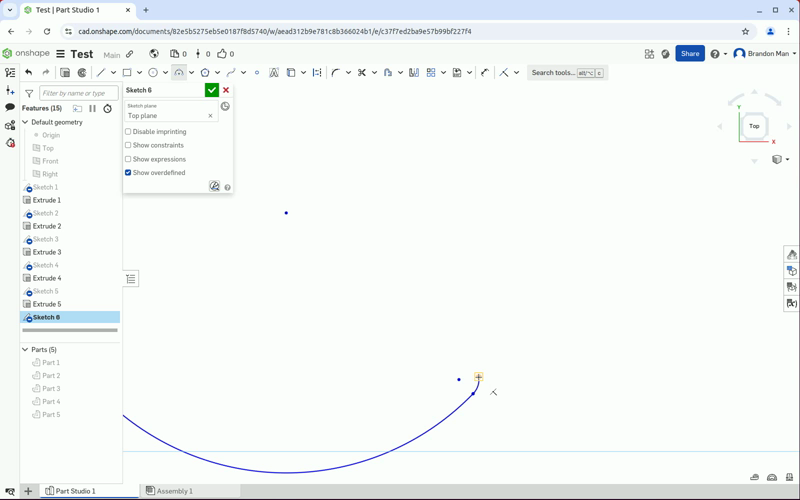
scroll(-6)
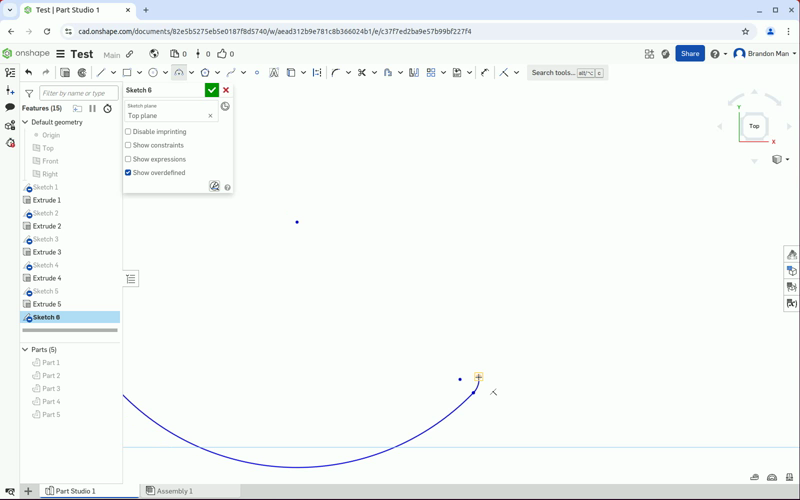
scroll(-6)
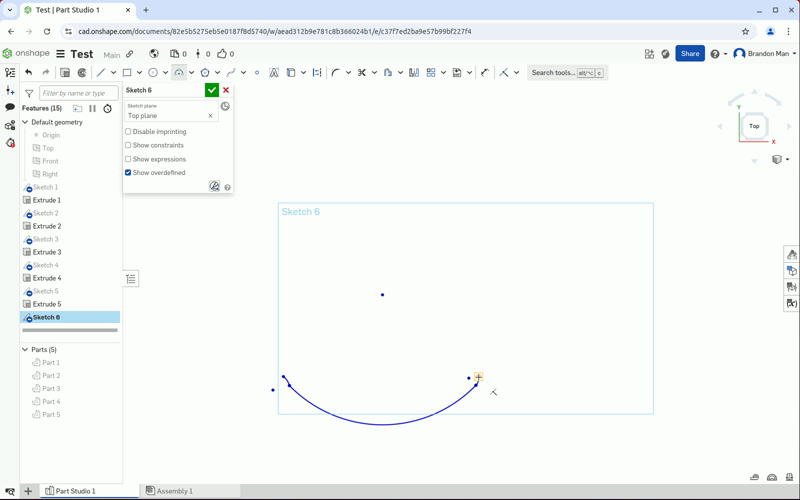
scroll(-6)
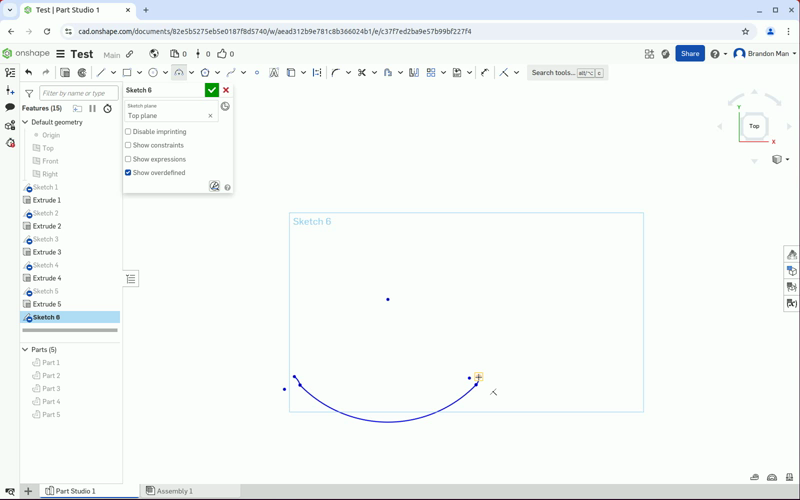
scroll(-6)
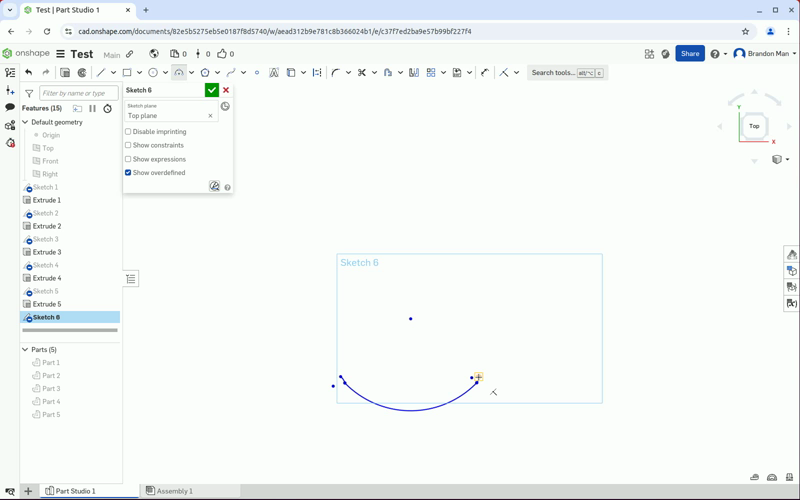
scroll(-6)
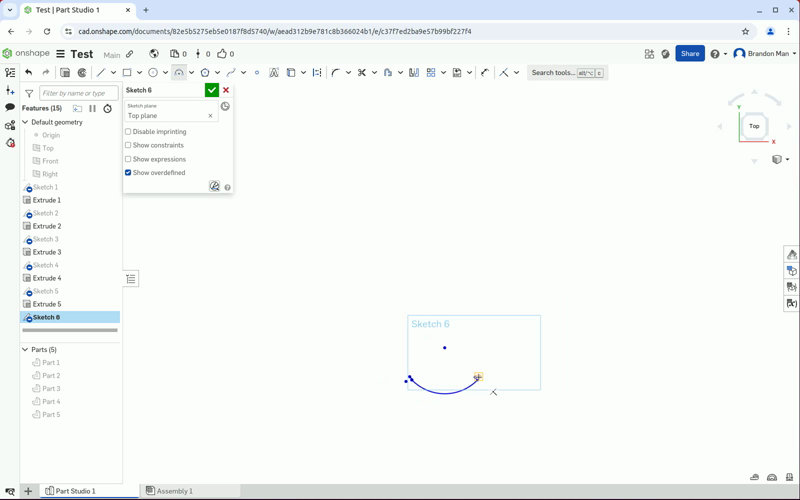
scroll(-6)
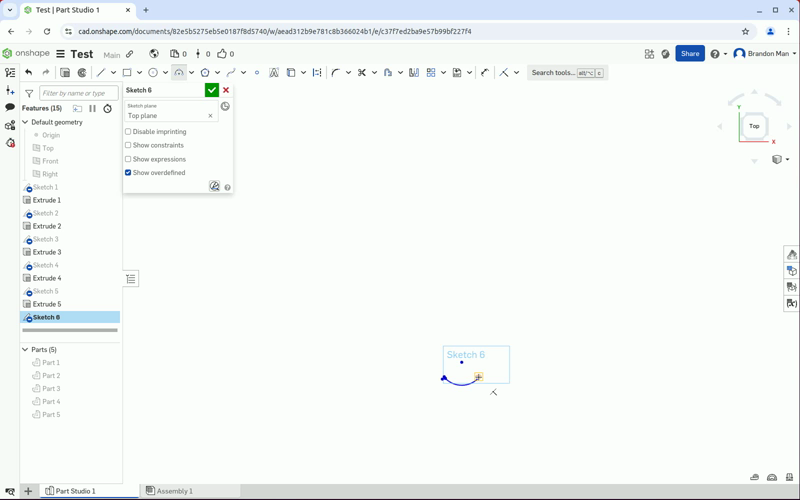
mouse_move(444, 376)
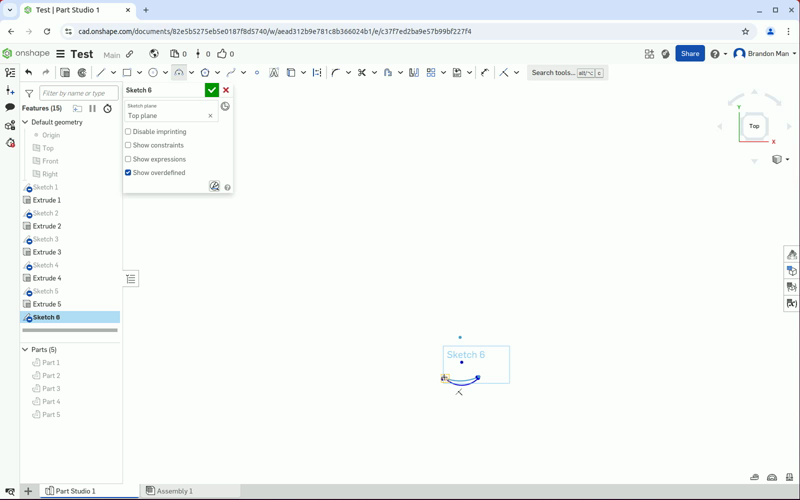
scroll(6)
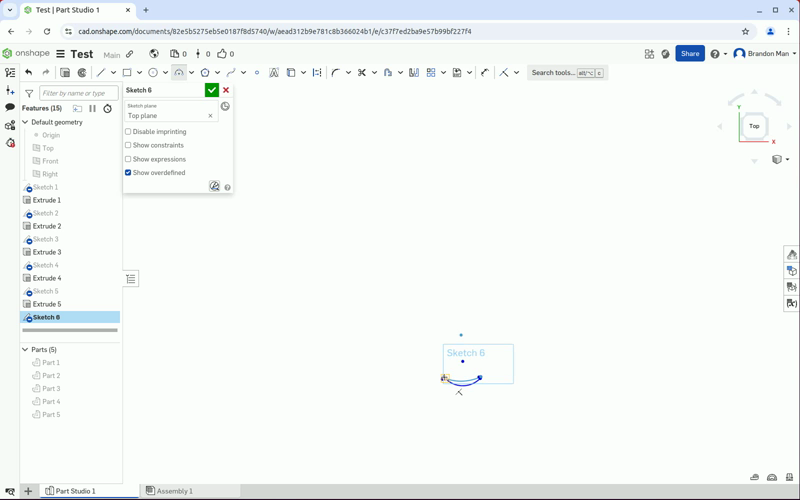
scroll(6)
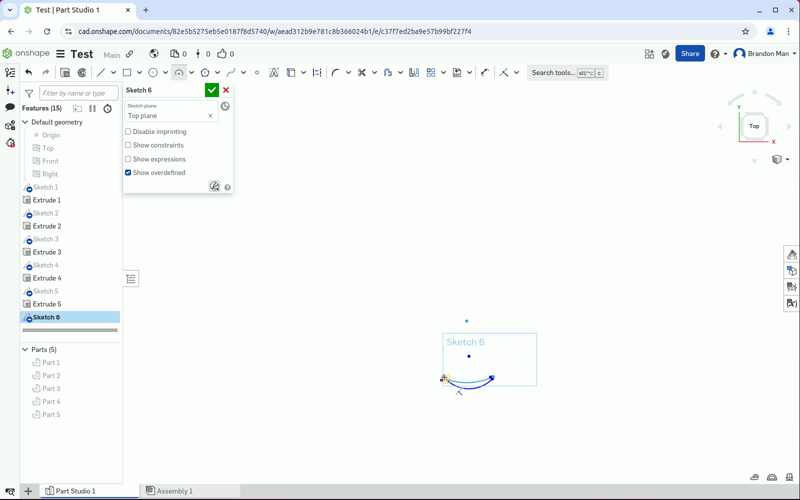
scroll(6)
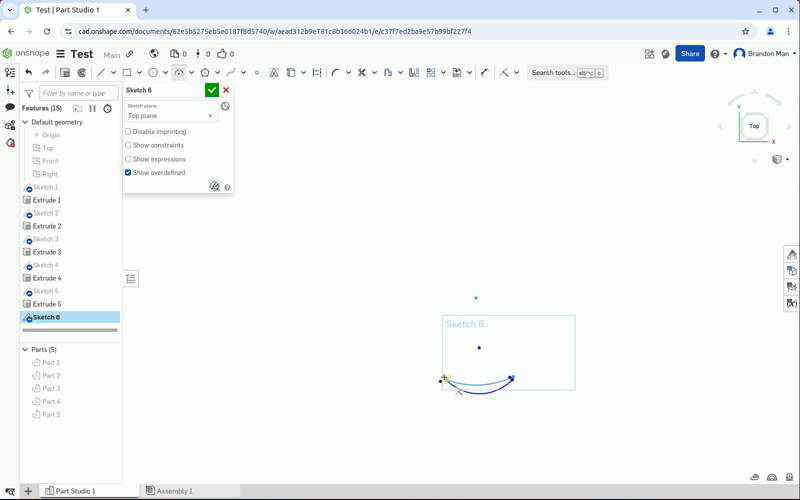
scroll(6)
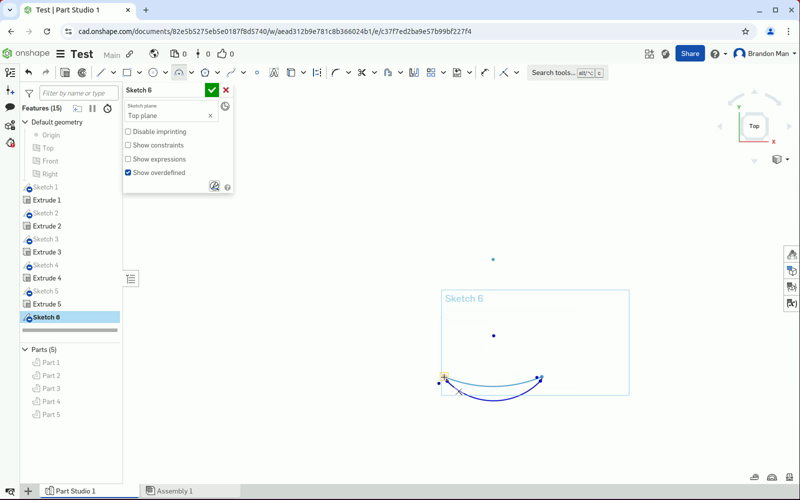
scroll(6)
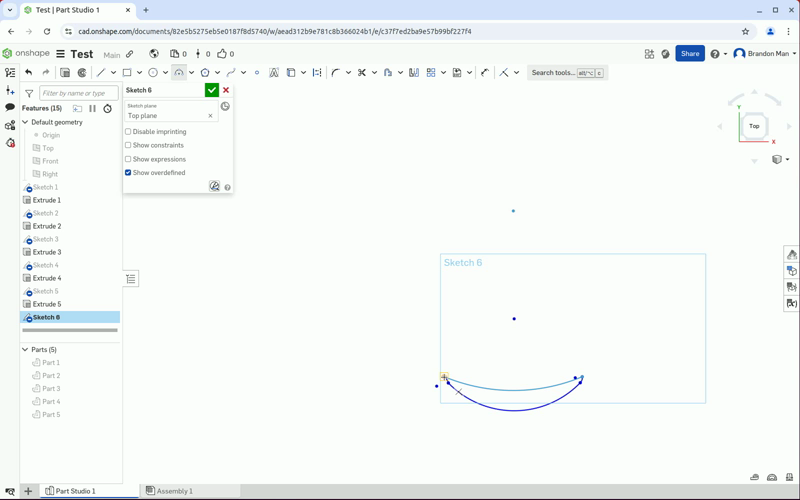
scroll(6)
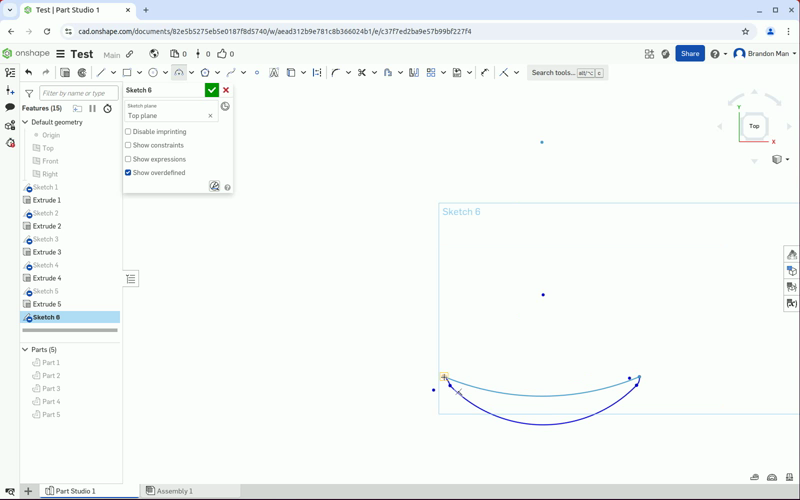
scroll(6)
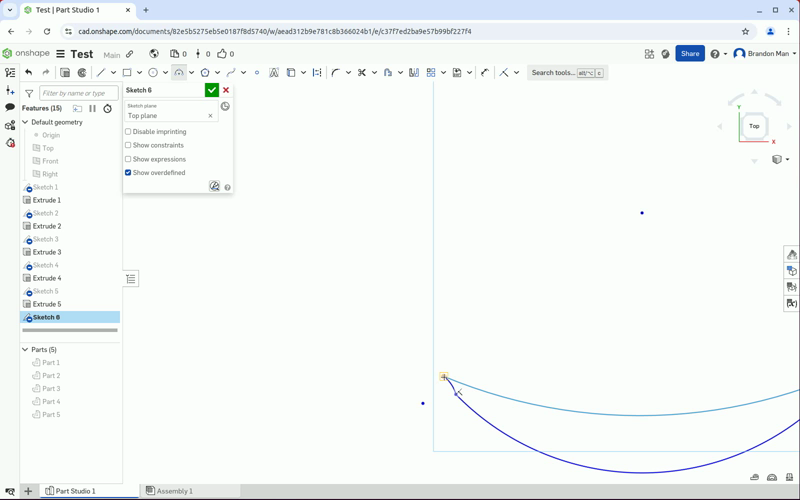
click(444, 376)
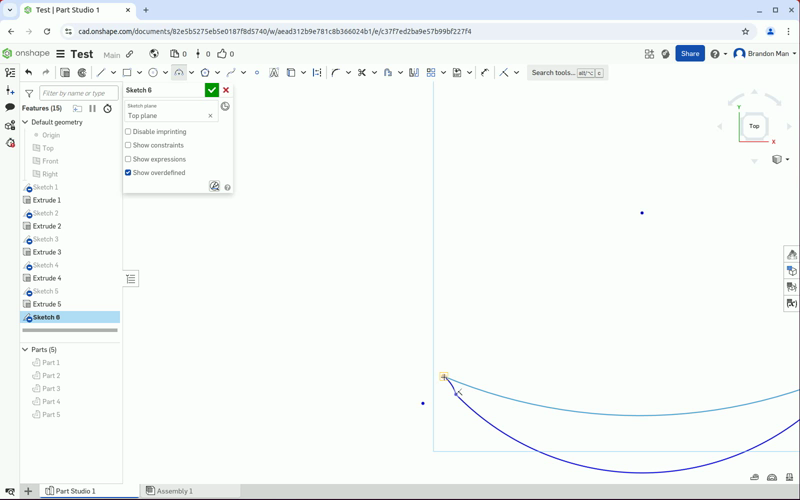
scroll(-6)
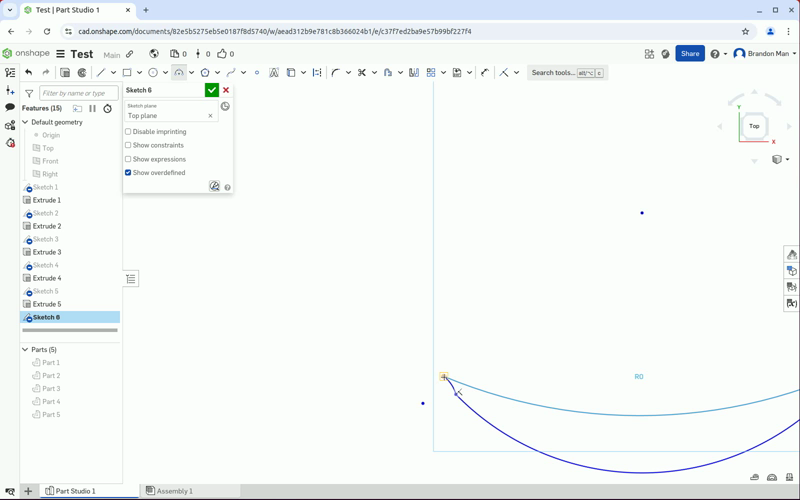
scroll(-6)
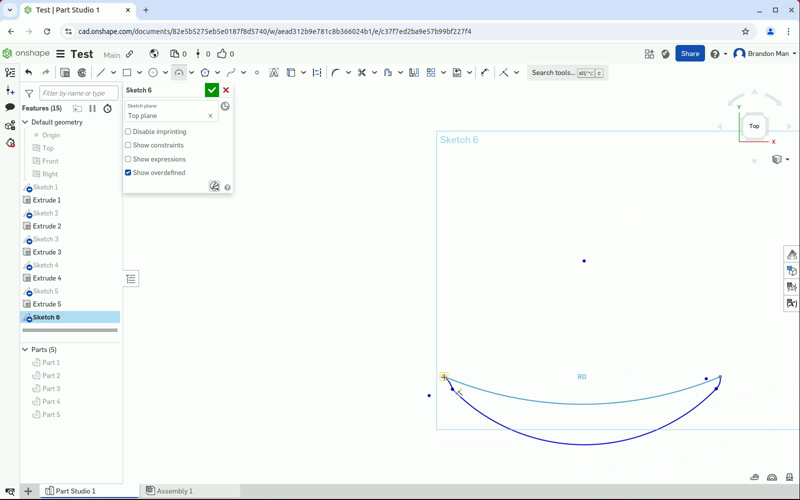
scroll(-6)
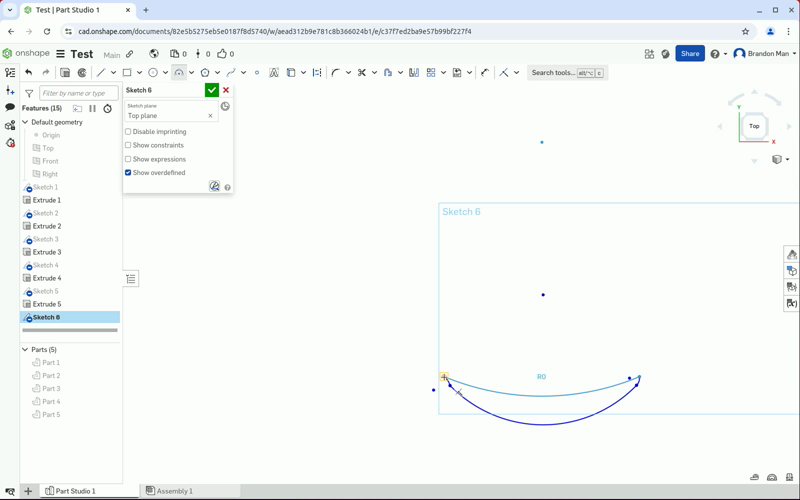
scroll(-6)
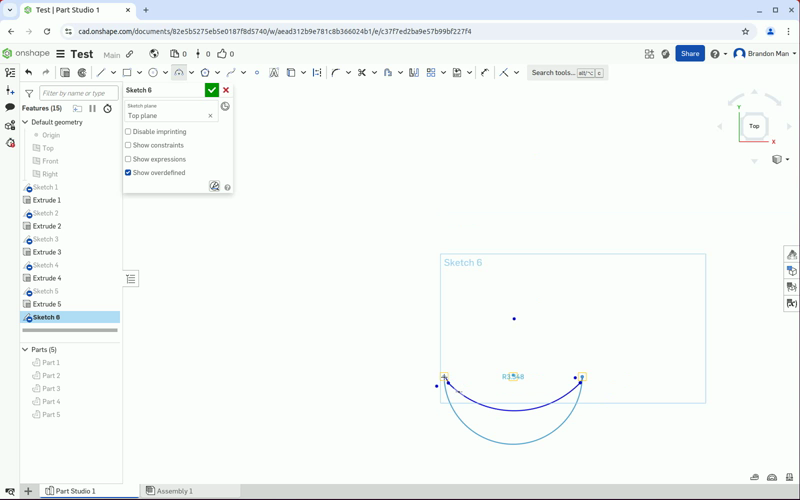
scroll(-6)
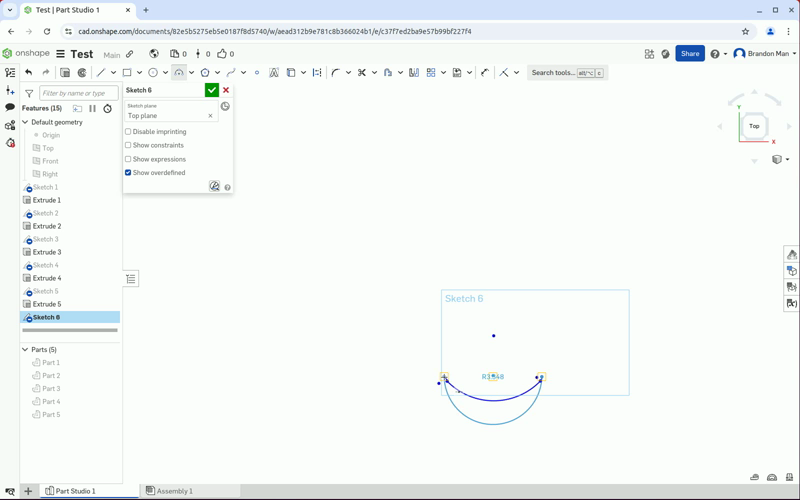
scroll(-6)
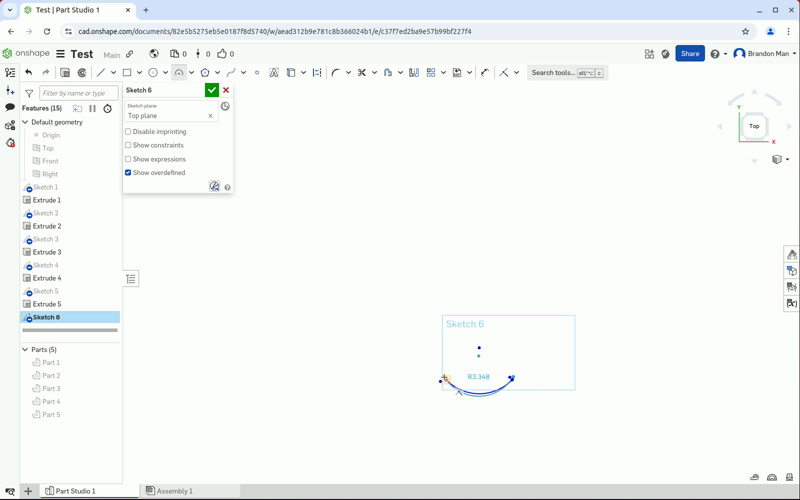
scroll(-6)
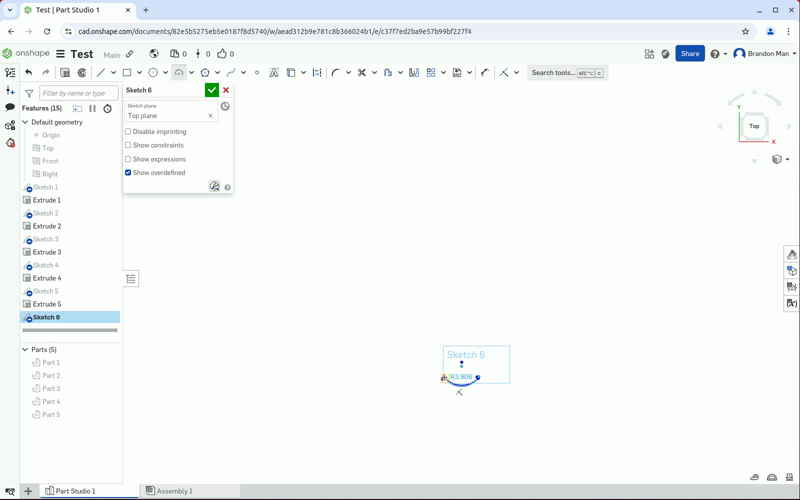
key_down(shift)
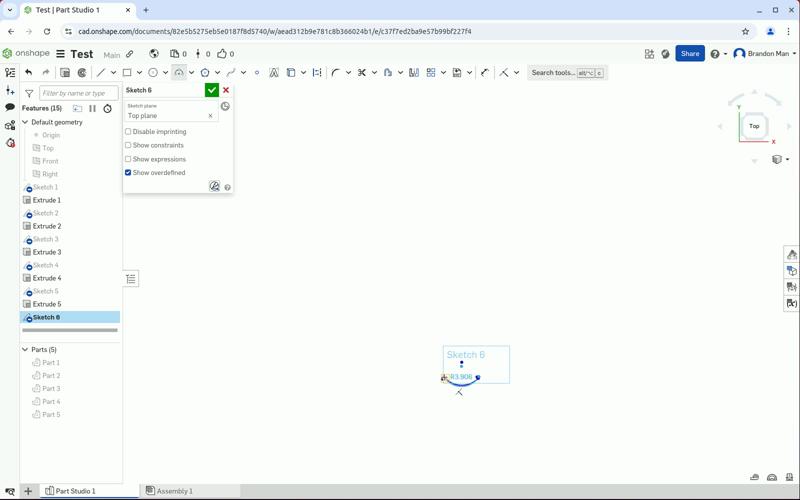
mouse_move(461, 340)
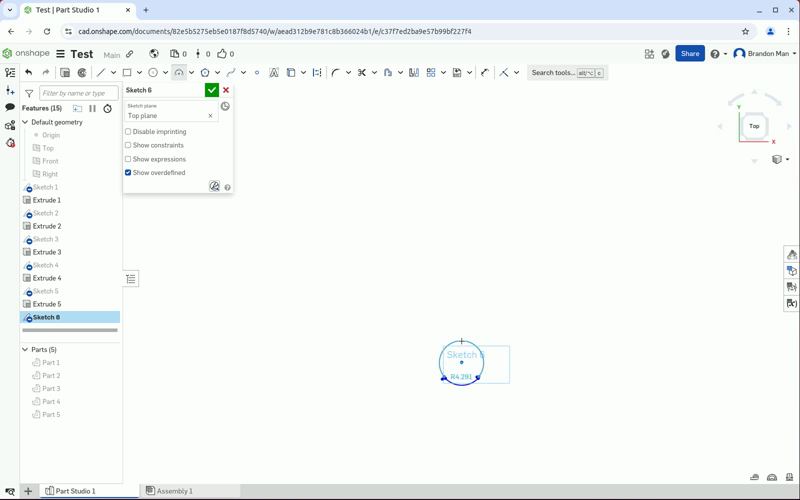
click(461, 340)
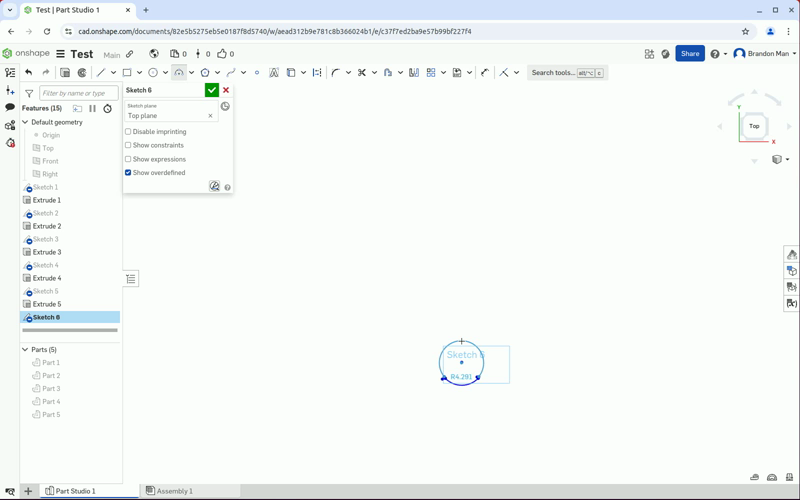
key_up(shift)
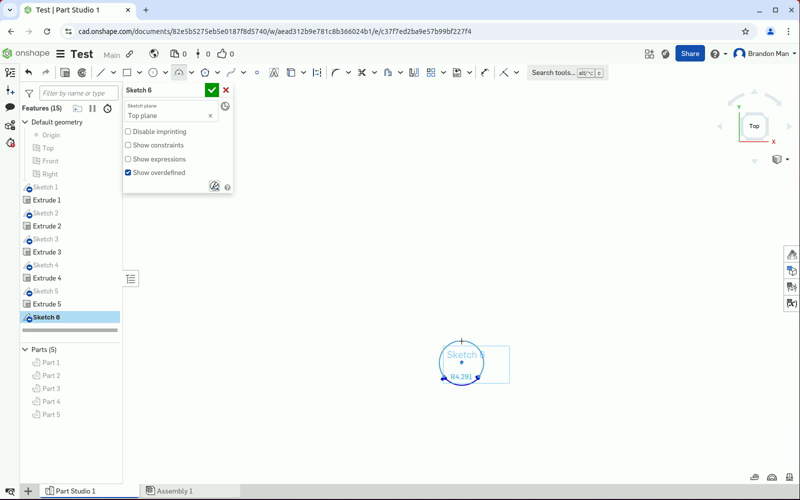
key(esc)
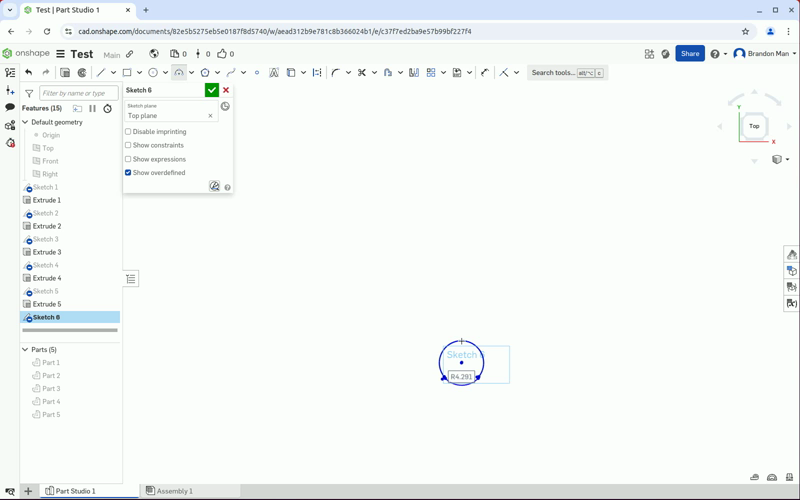
key(c)
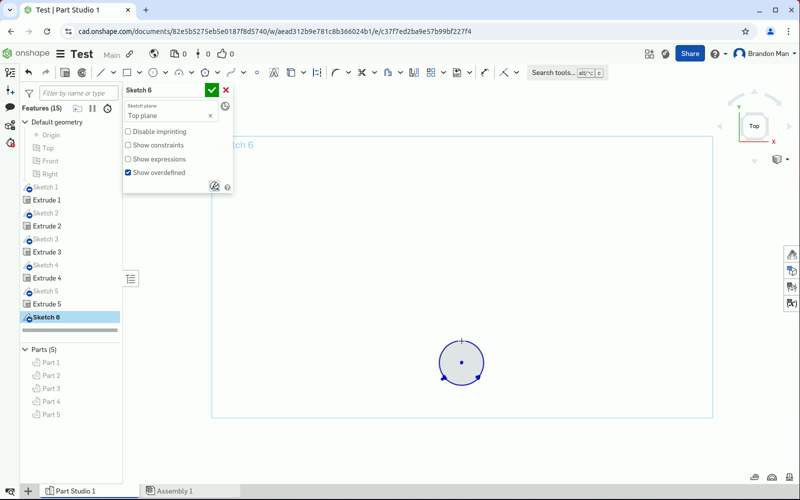
key_down(shift)
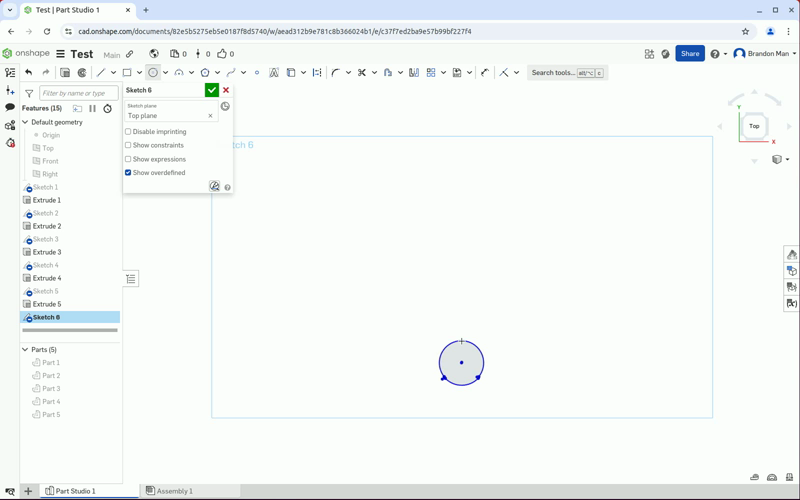
mouse_move(461, 363)
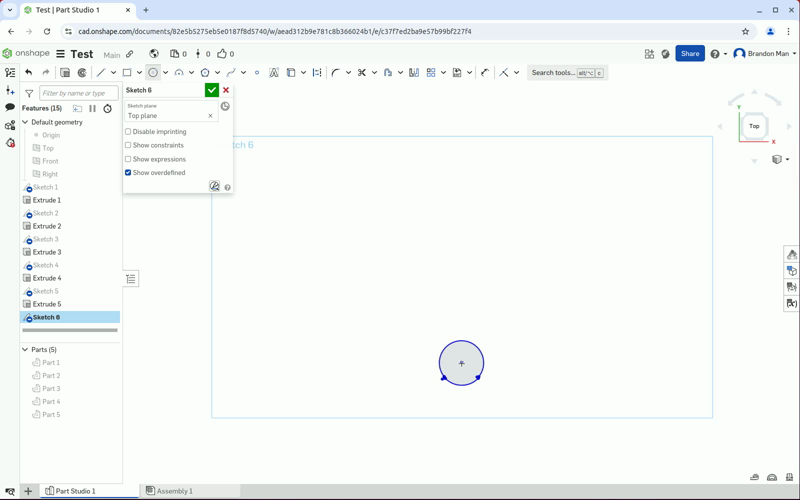
click(461, 363)
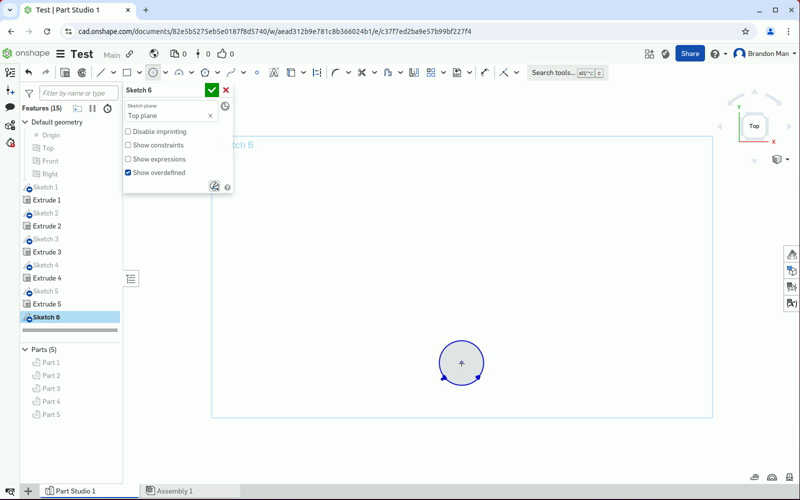
key_up(shift)
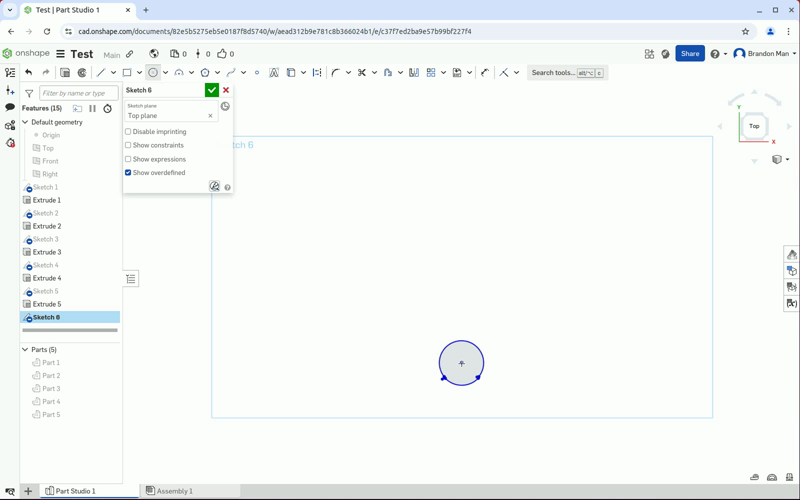
mouse_move(479, 363)
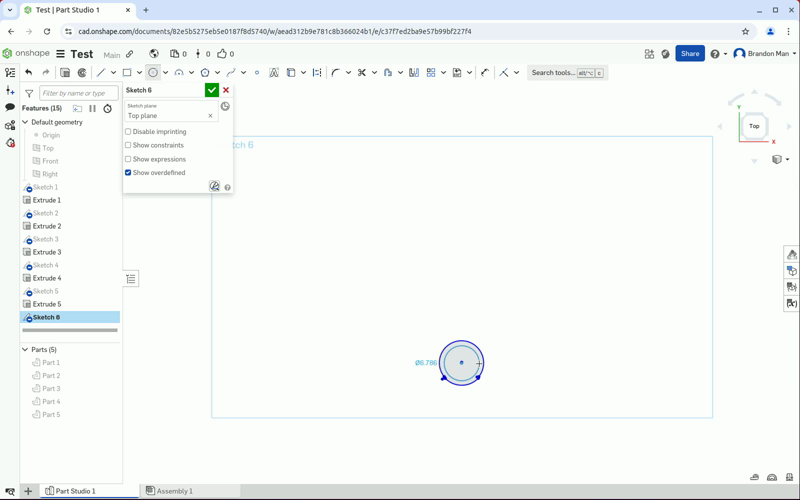
click(479, 363)
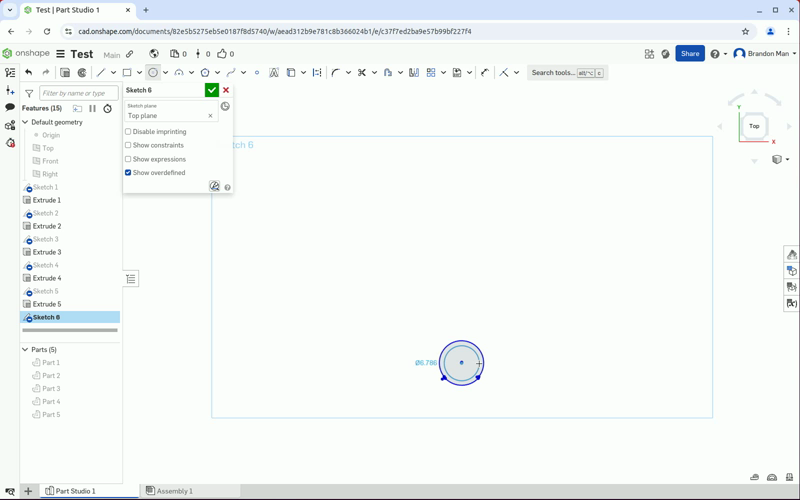
key(esc)
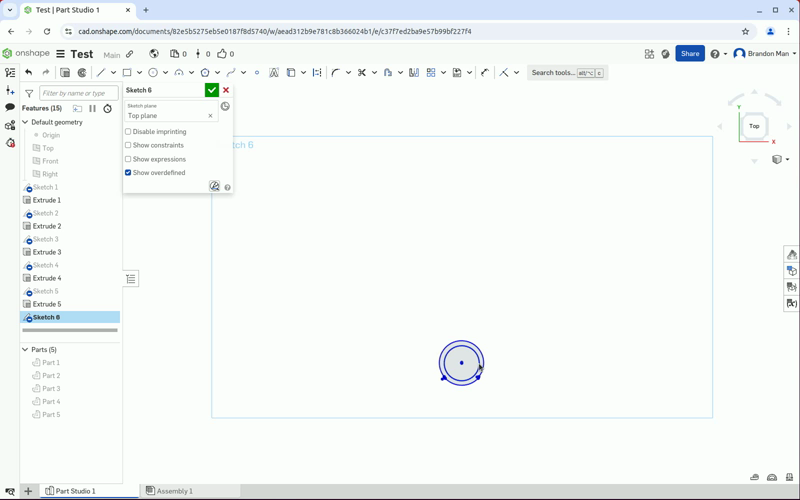
mouse_move(447, 349)
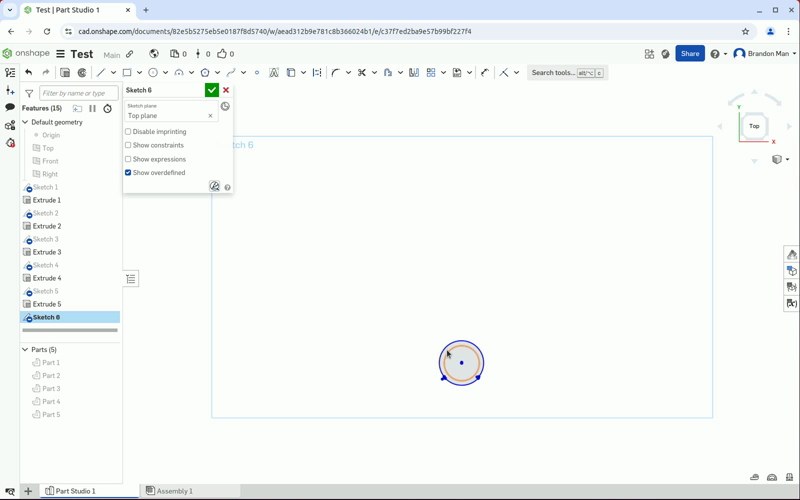
scroll(6)
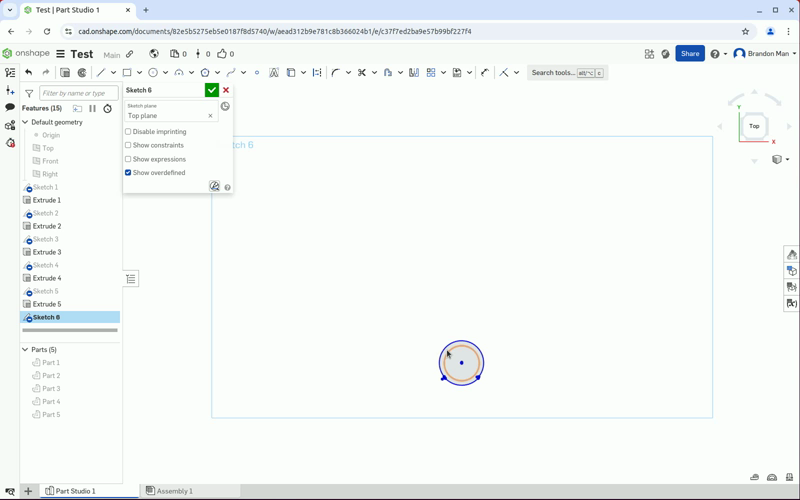
scroll(6)
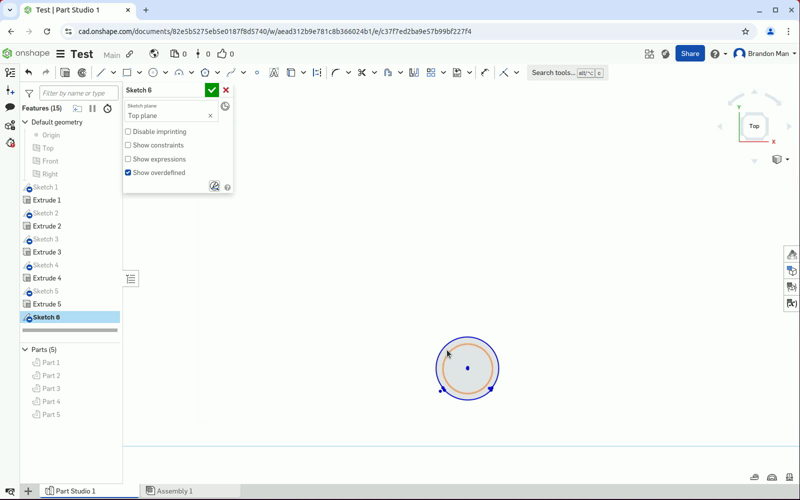
scroll(6)
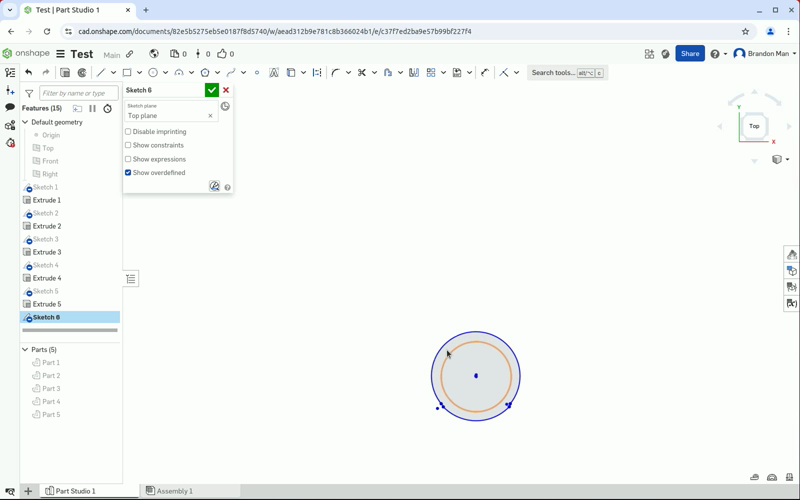
scroll(6)
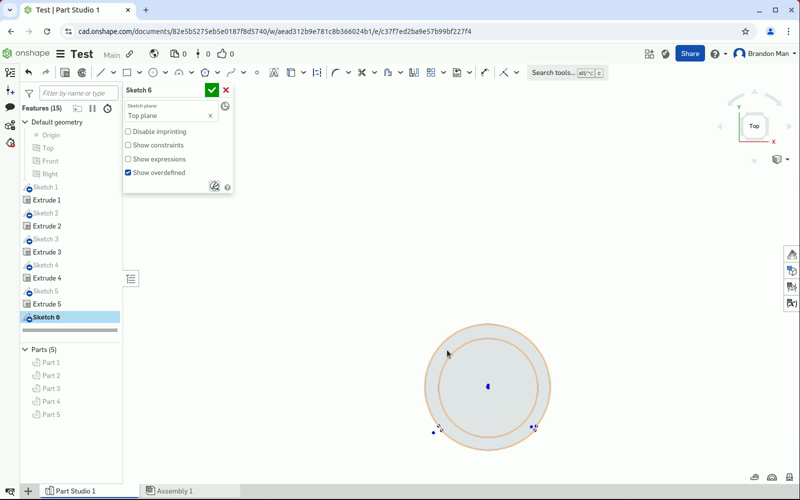
scroll(6)
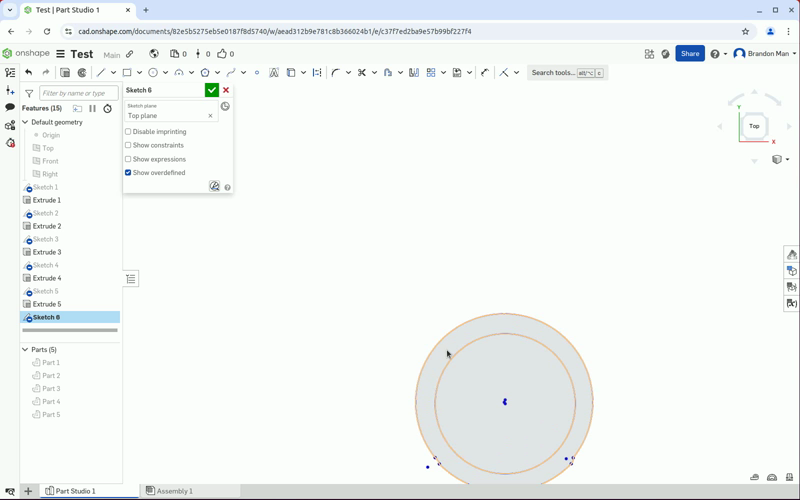
scroll(6)
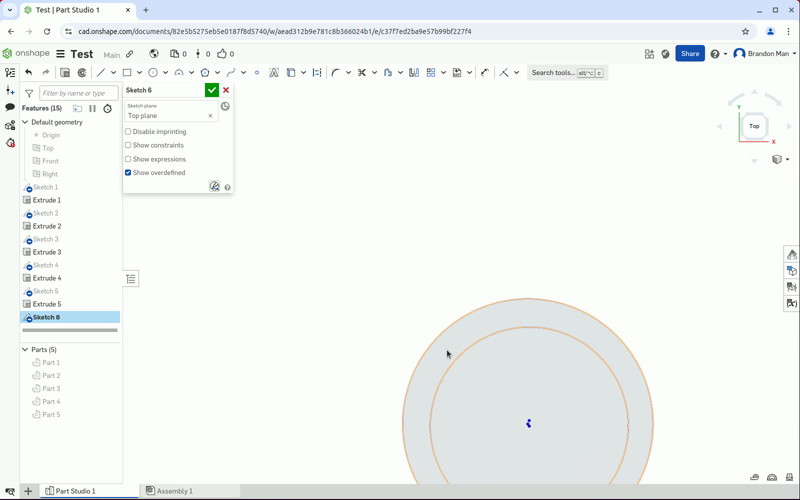
scroll(6)
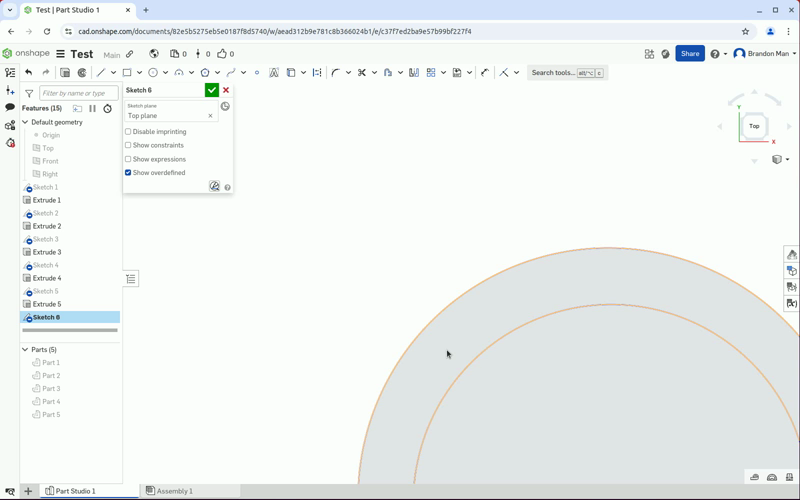
click(447, 349)
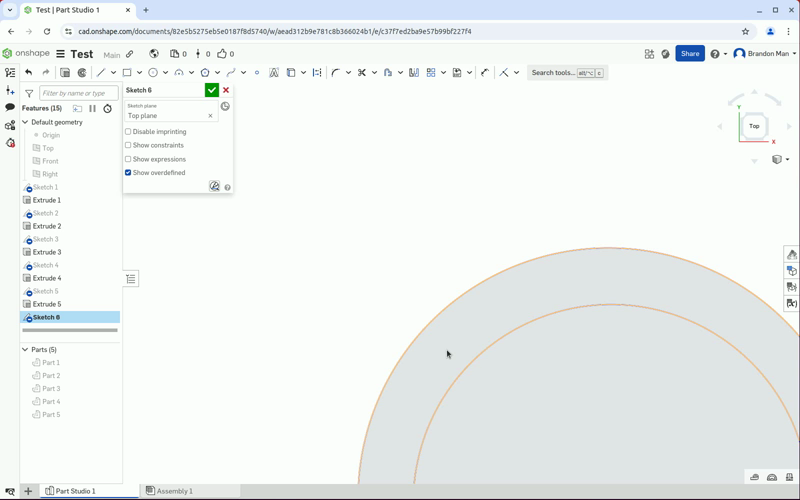
scroll(-6)
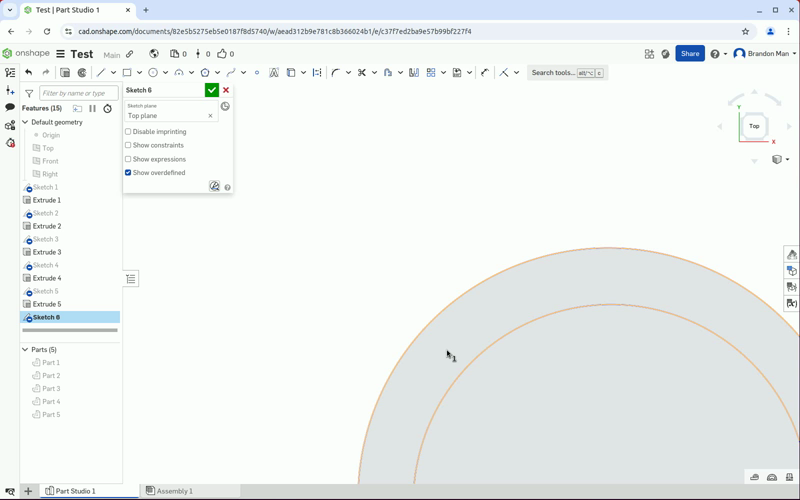
scroll(-6)
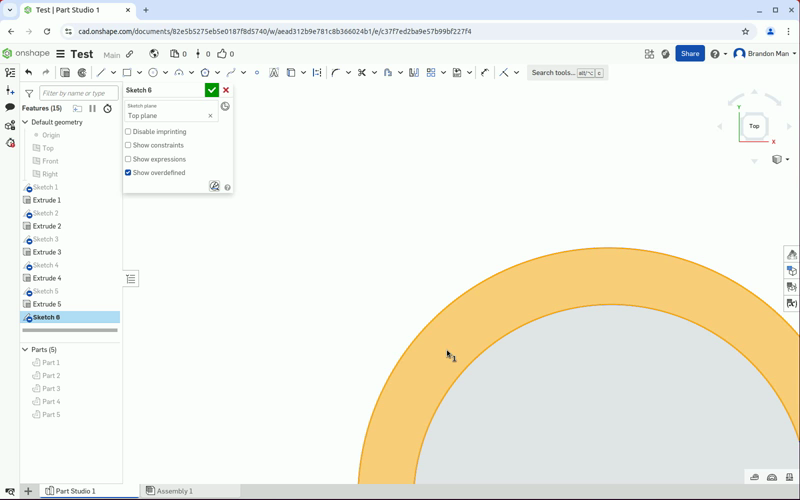
scroll(-6)
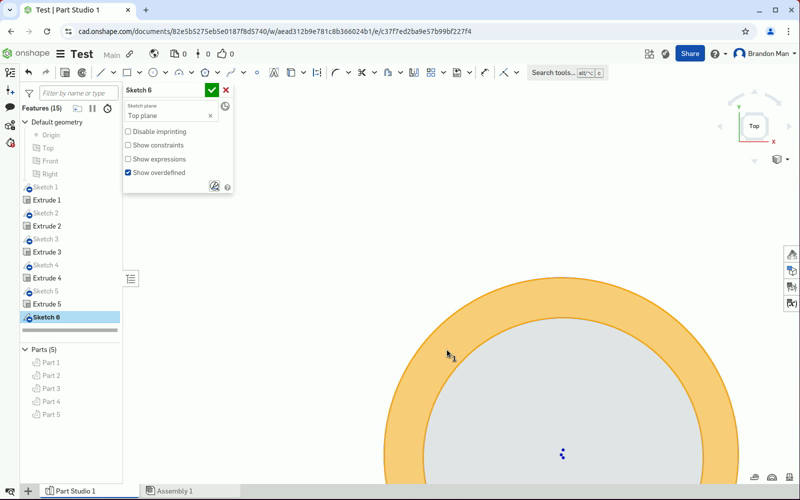
scroll(-6)
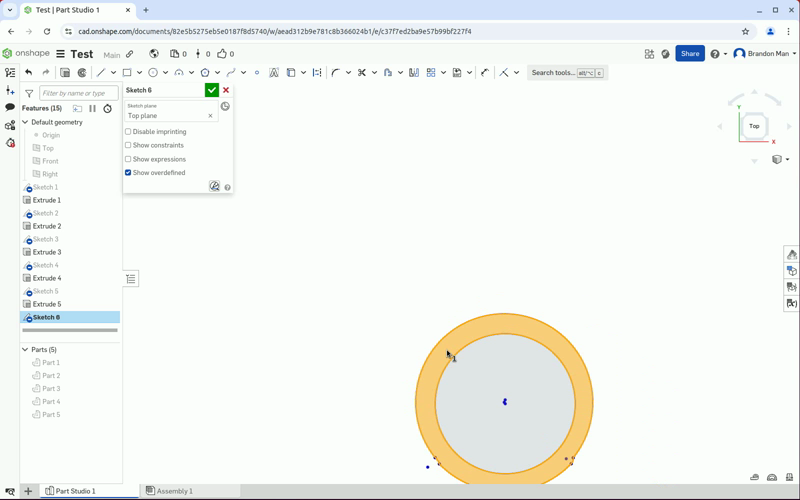
scroll(-6)
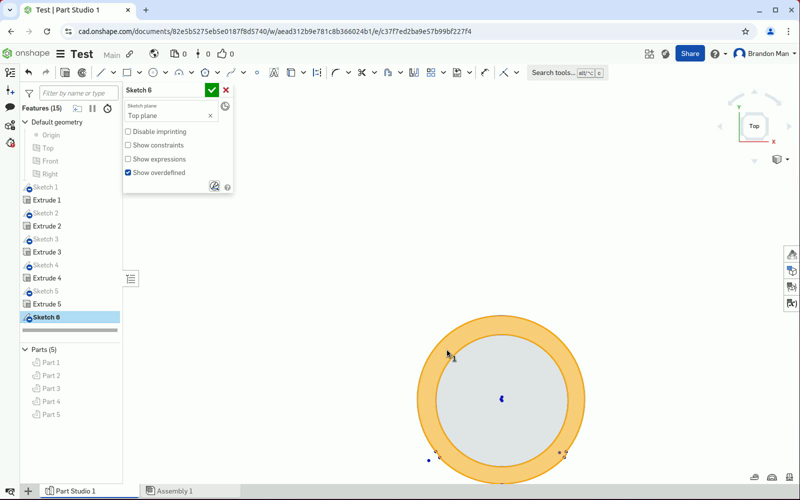
scroll(-6)
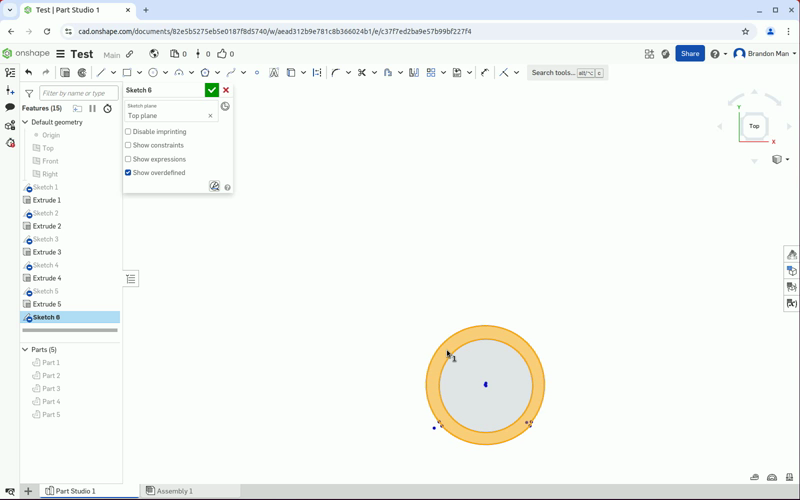
scroll(-6)
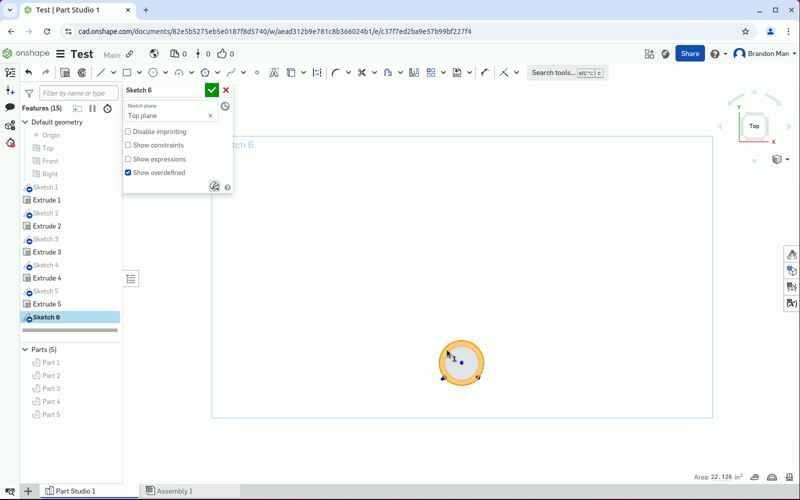
mouse_move(73, 352)
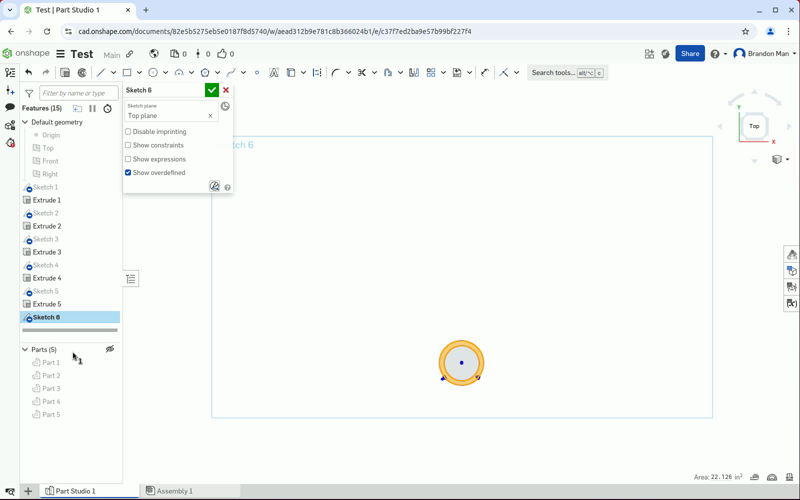
key(shift+y)
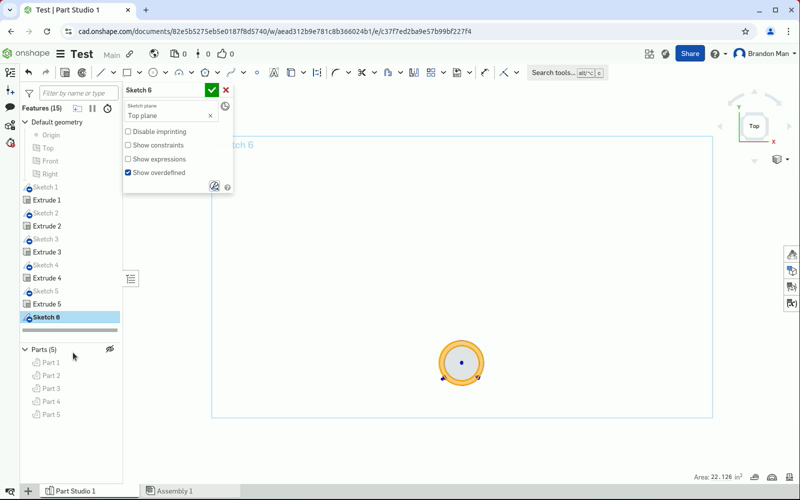
key(shift+e)
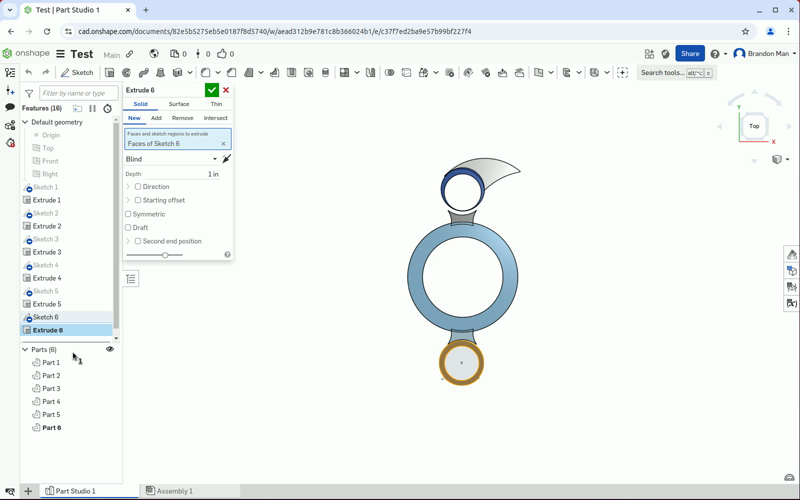
mouse_move(143, 106)
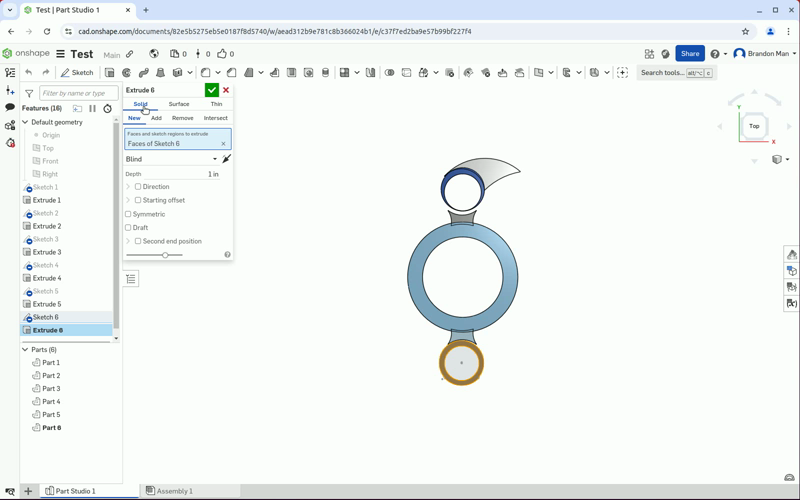
click(143, 106)
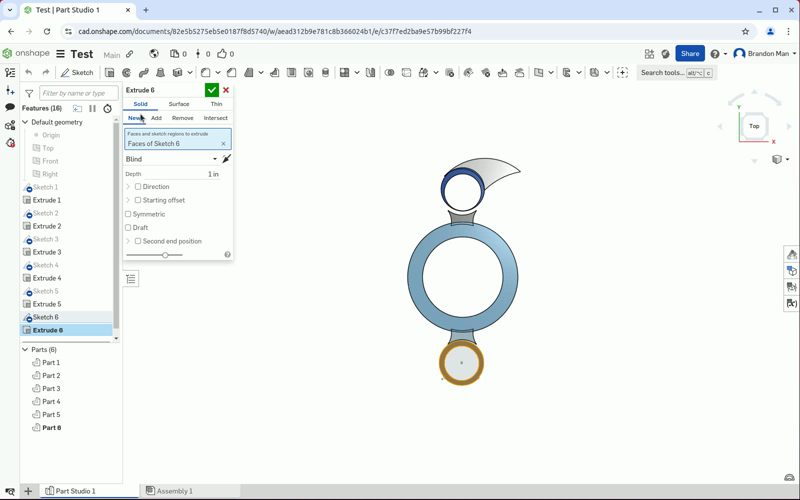
mouse_move(137, 120)
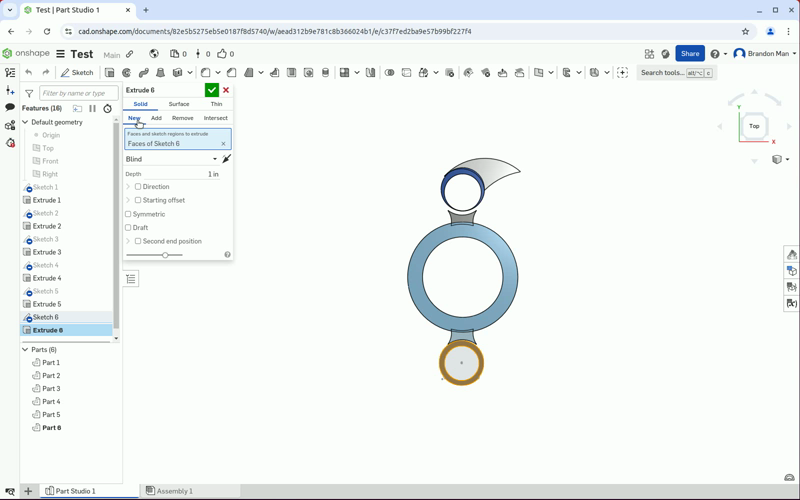
click(137, 120)
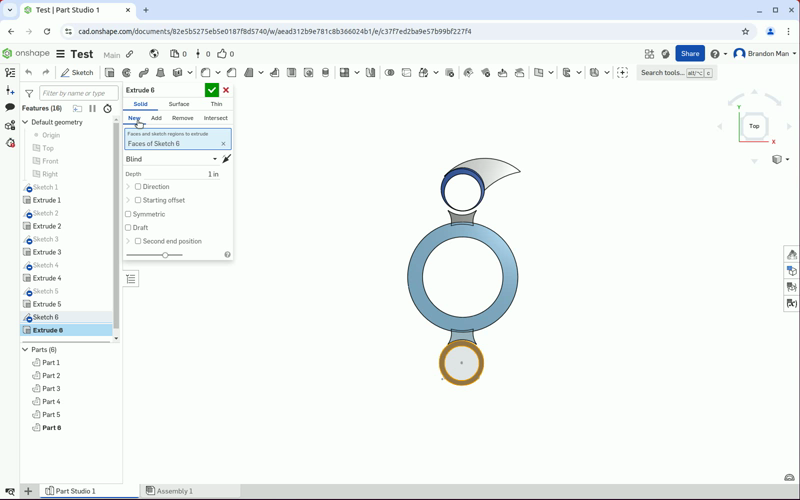
key(tab, 4)
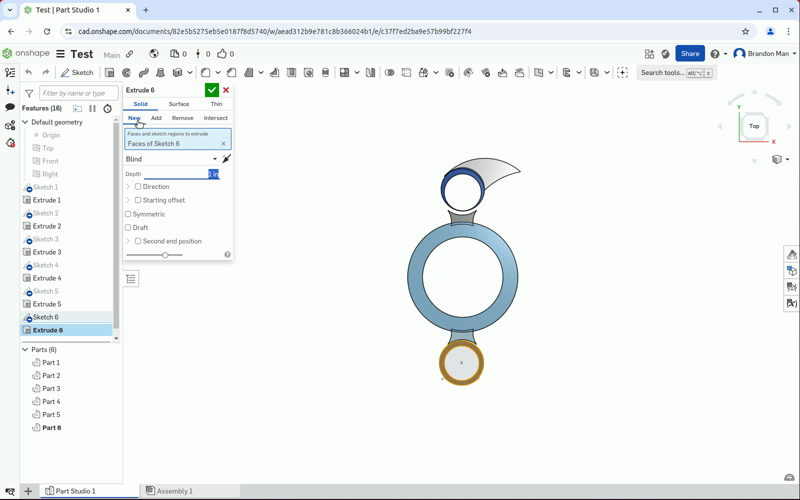
text(4.814)
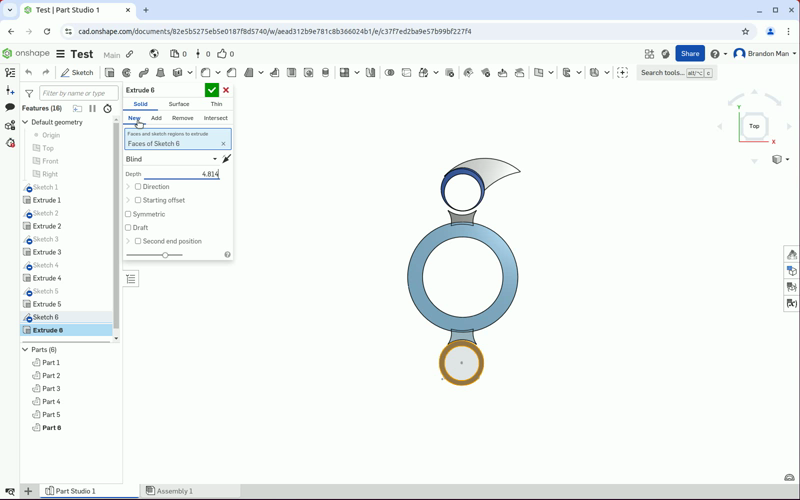
key(enter)
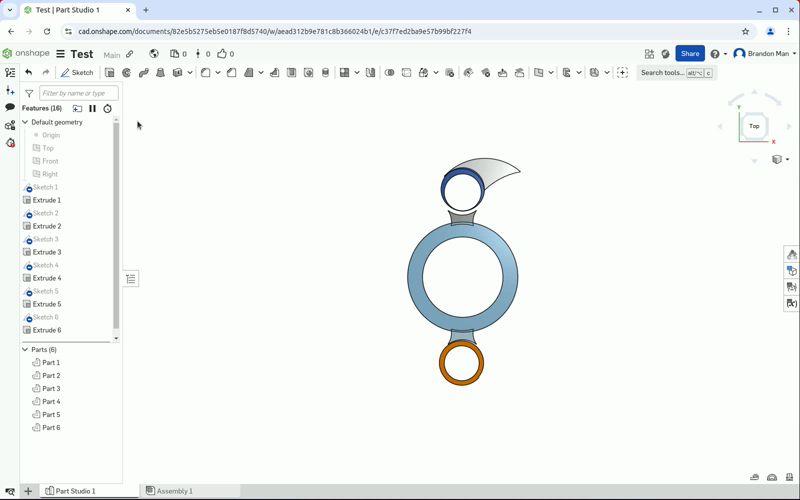
key(shift+h)
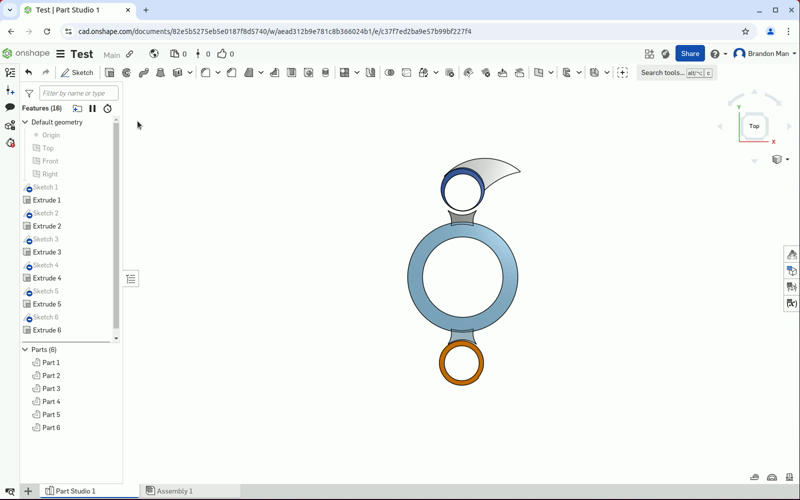
key(shift+h)
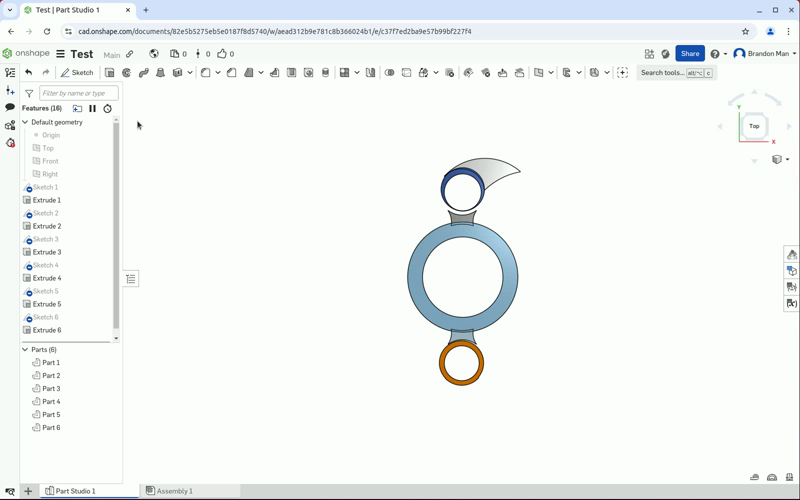
mouse_move(69, 189)
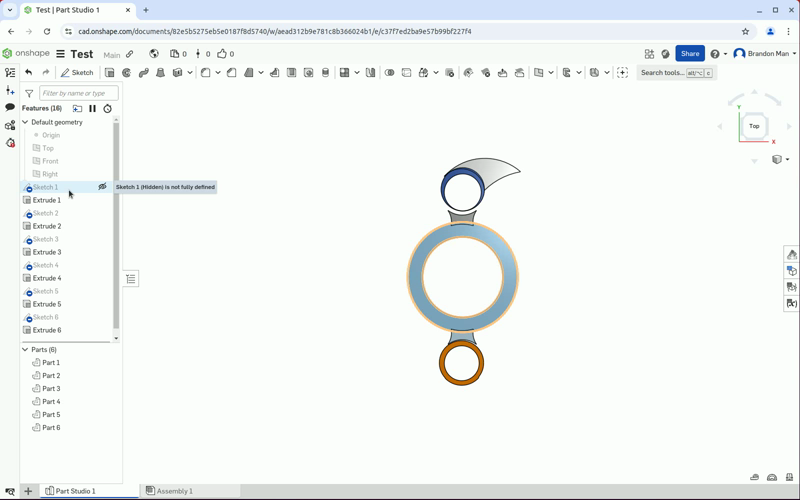
click(69, 189)
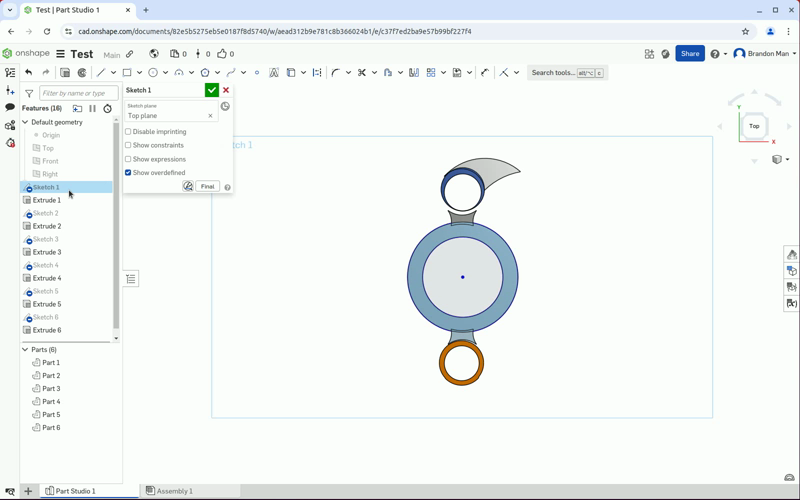
mouse_move(229, 92)
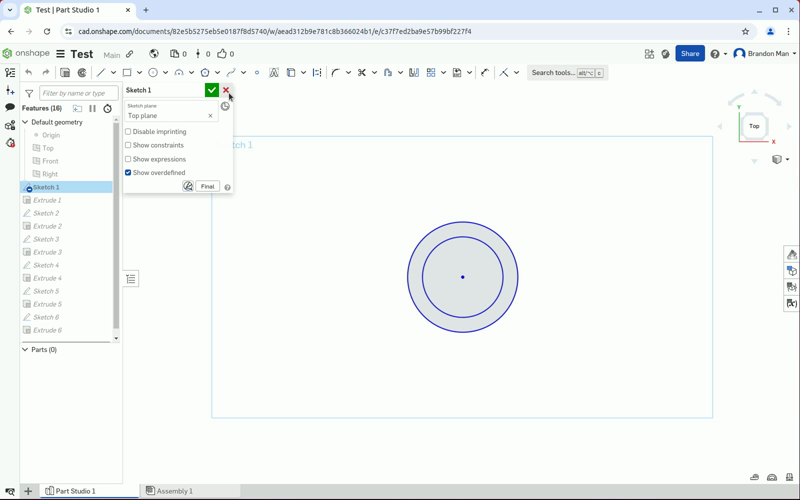
click(229, 92)
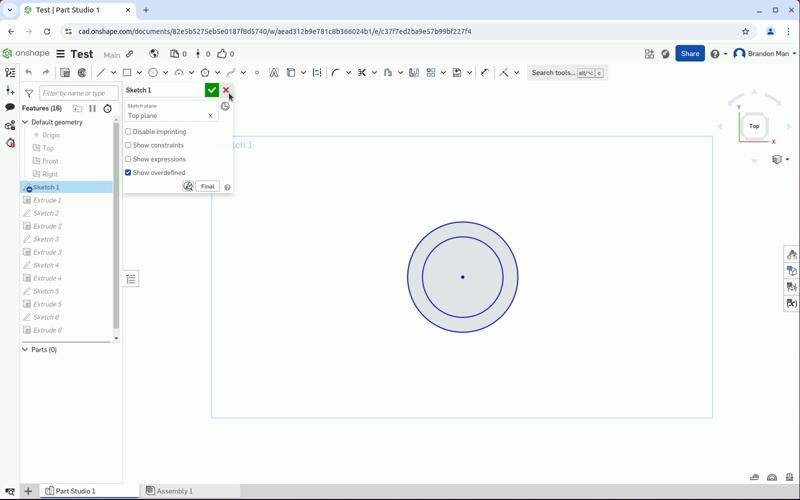
key(shift+s)
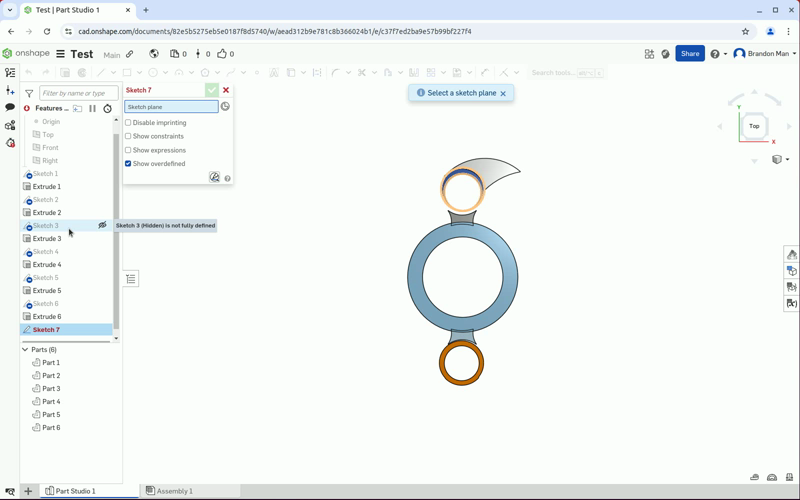
scroll(3)
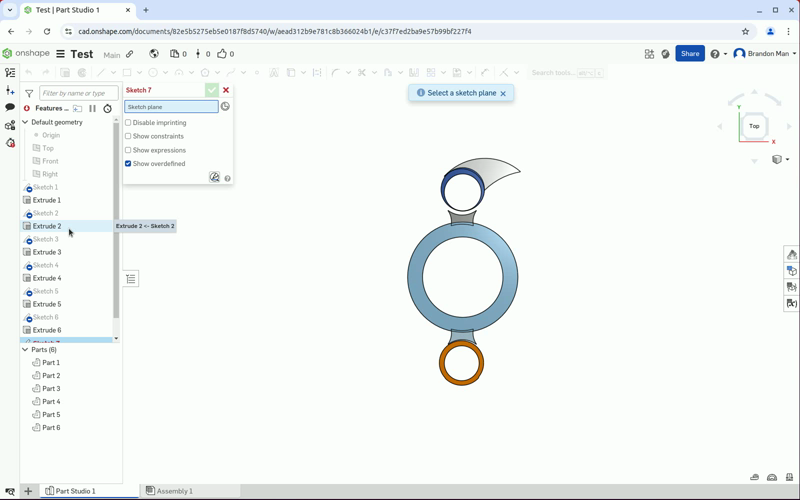
mouse_move(69, 150)
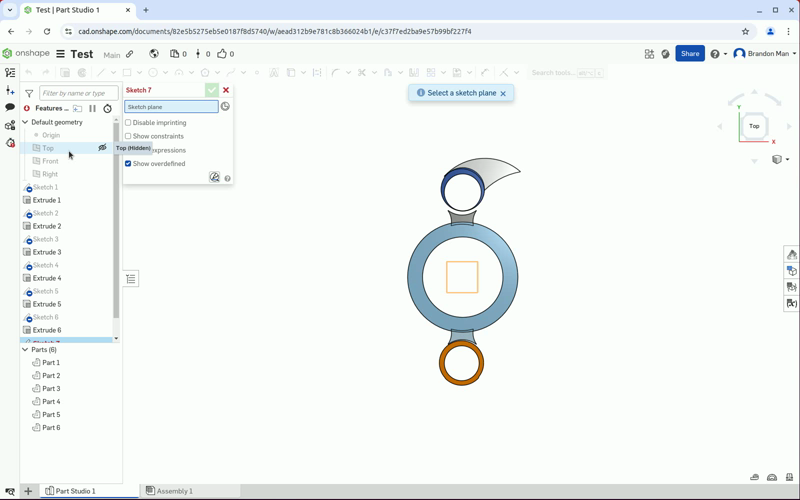
click(69, 150)
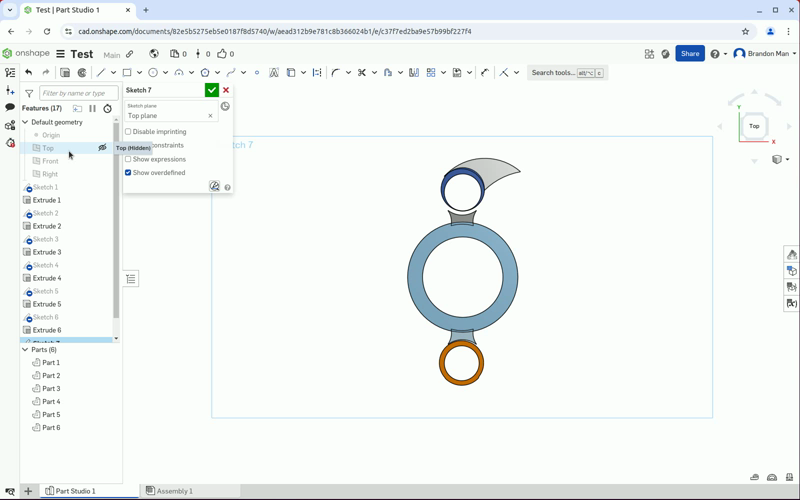
mouse_move(73, 352)
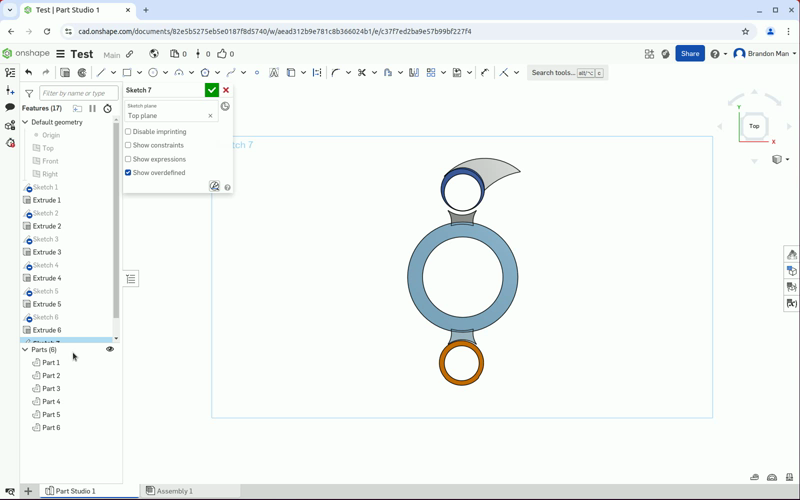
key(y)
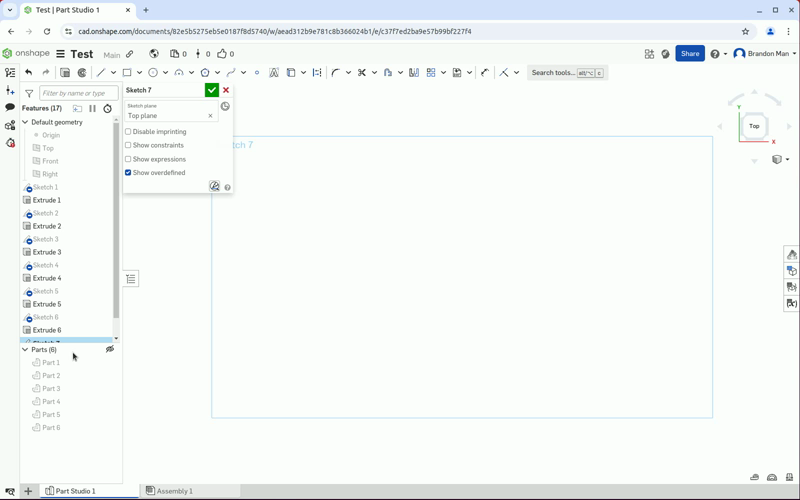
key(a)
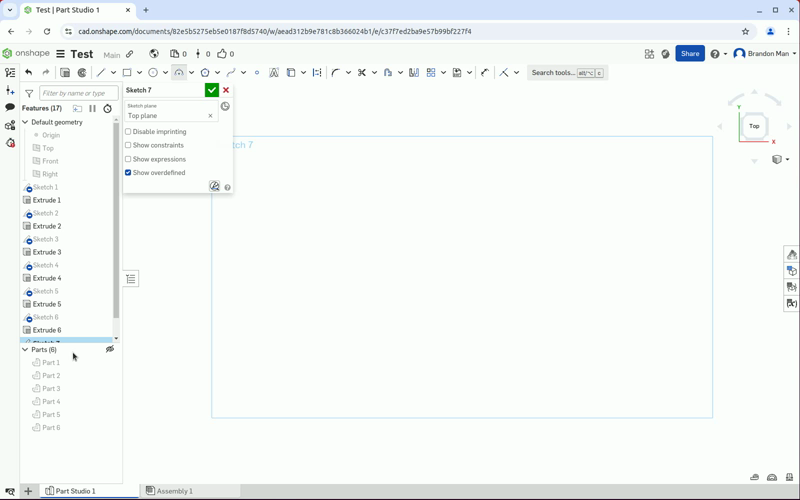
key_down(shift)
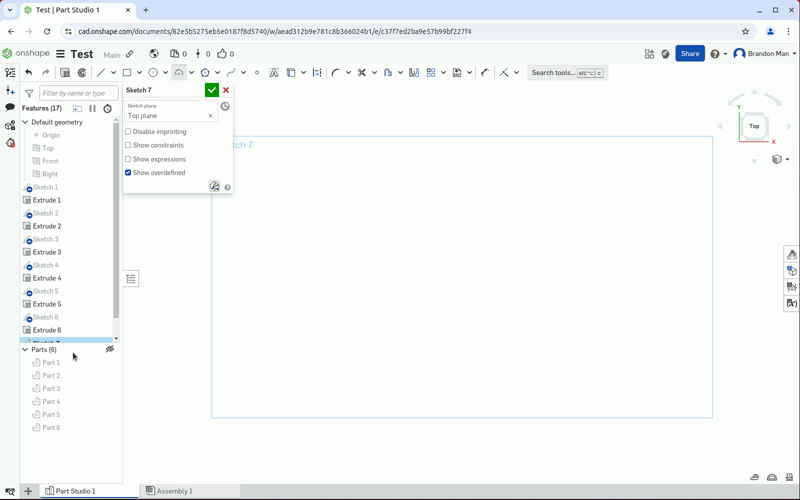
mouse_move(405, 382)
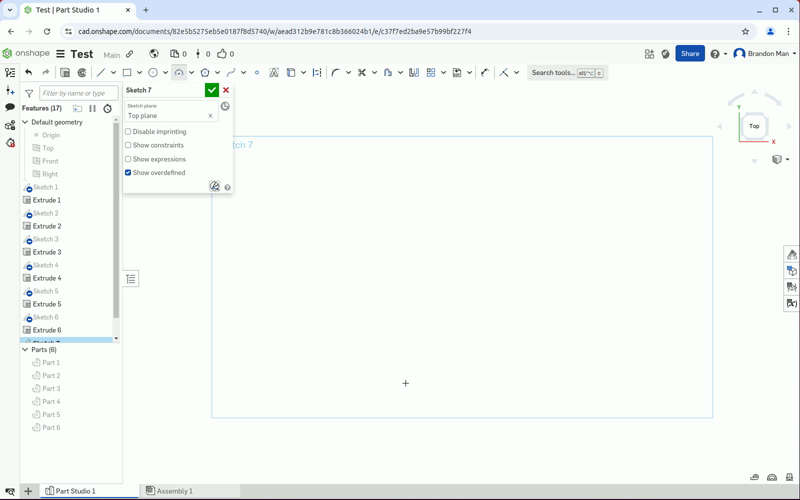
click(405, 382)
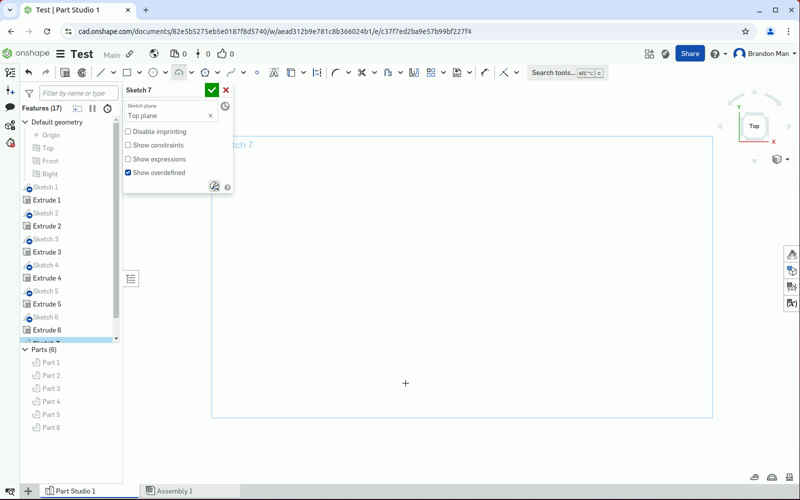
key_up(shift)
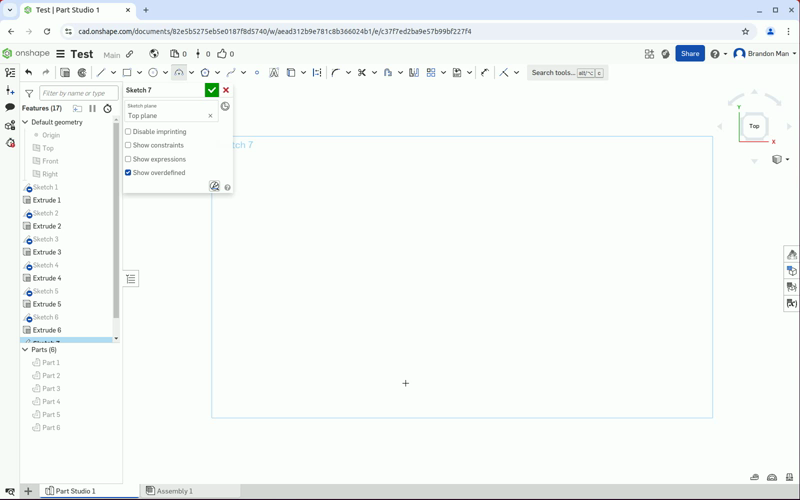
key_down(shift)
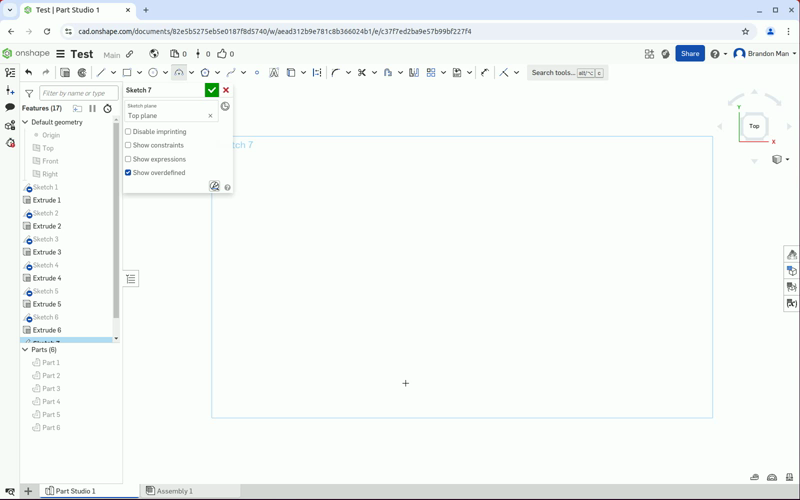
mouse_move(477, 378)
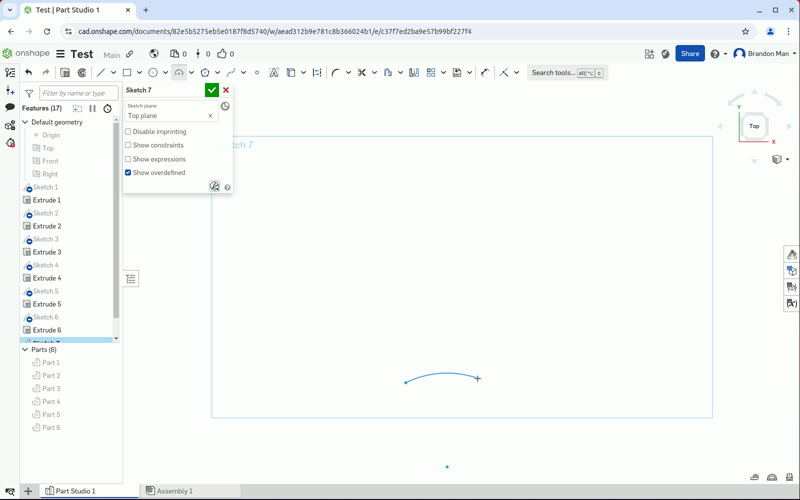
click(477, 378)
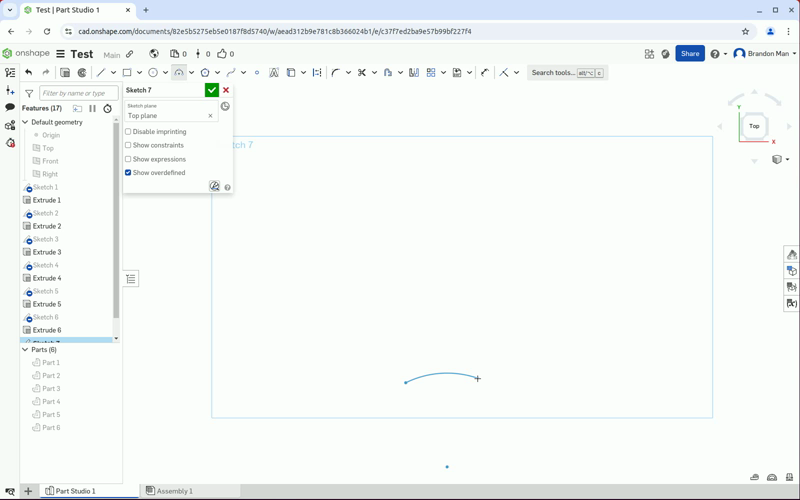
mouse_move(442, 395)
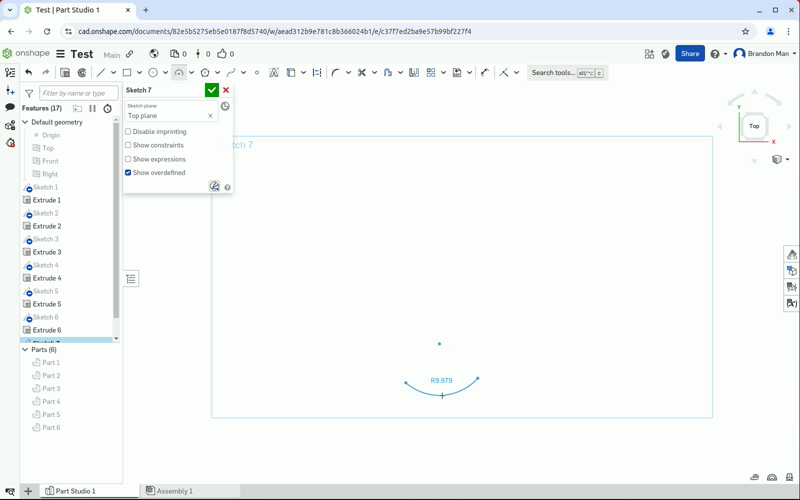
click(442, 395)
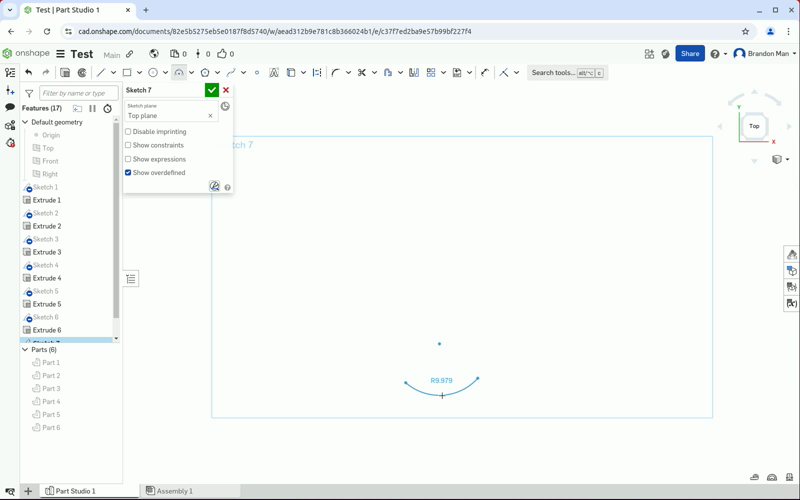
key_up(shift)
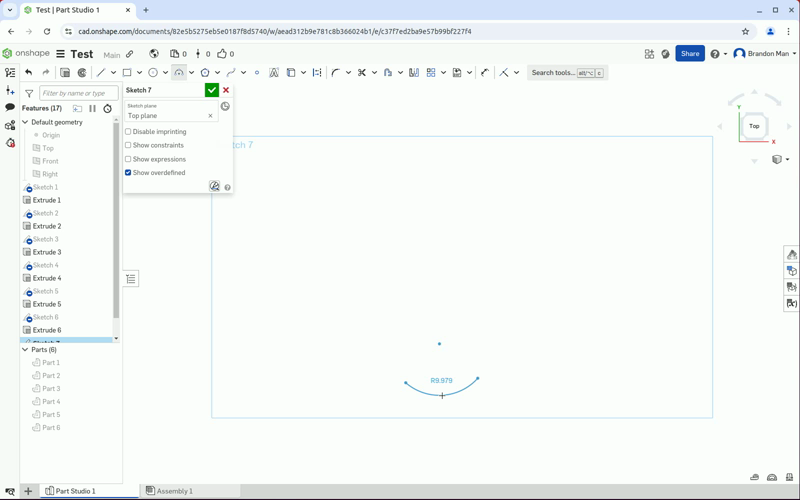
mouse_move(477, 378)
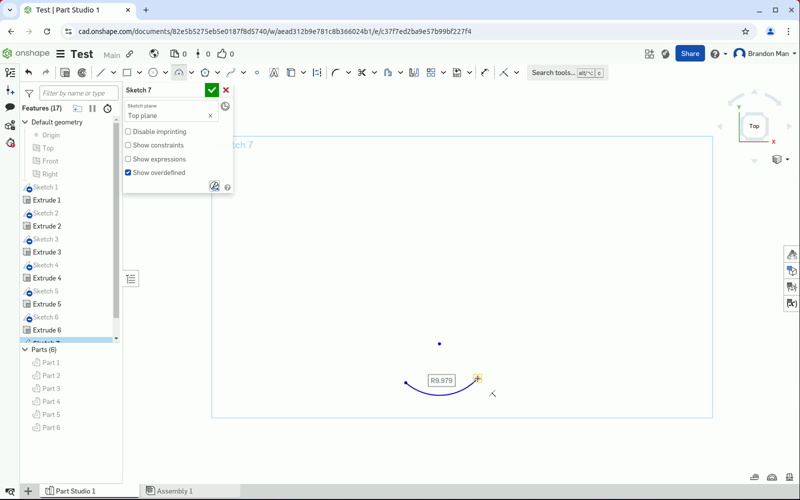
click(477, 378)
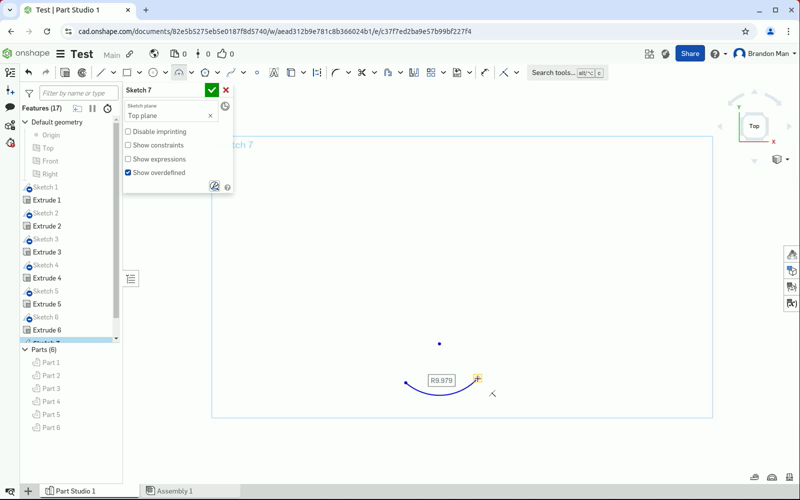
key_down(shift)
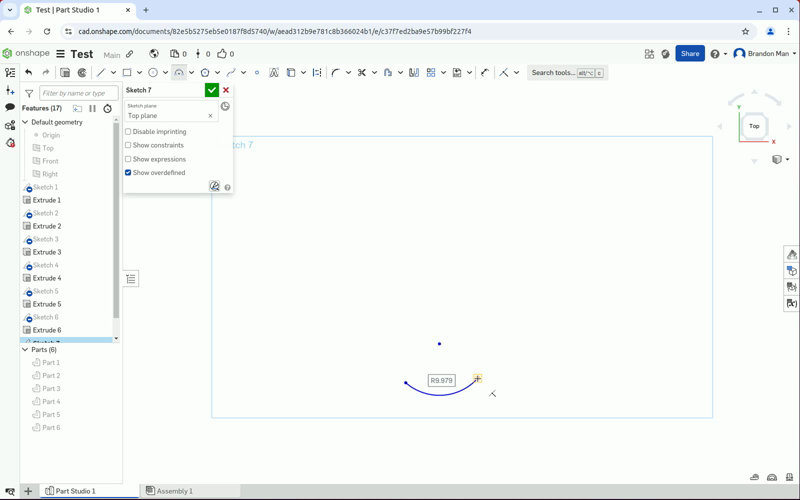
mouse_move(439, 365)
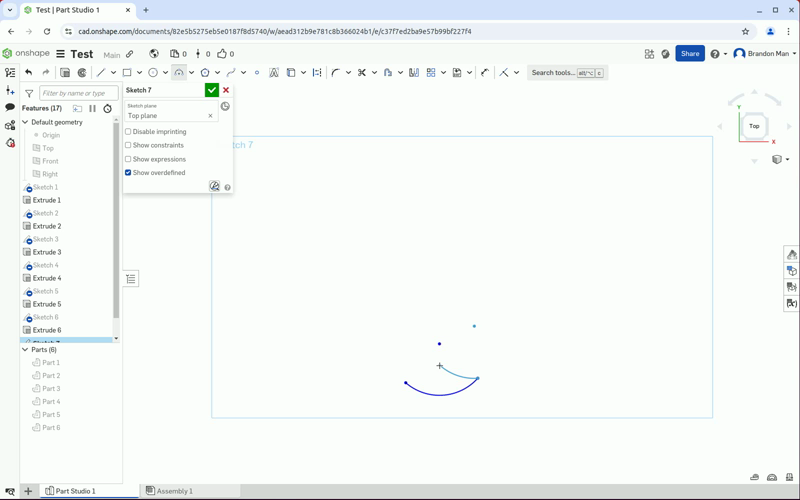
click(439, 365)
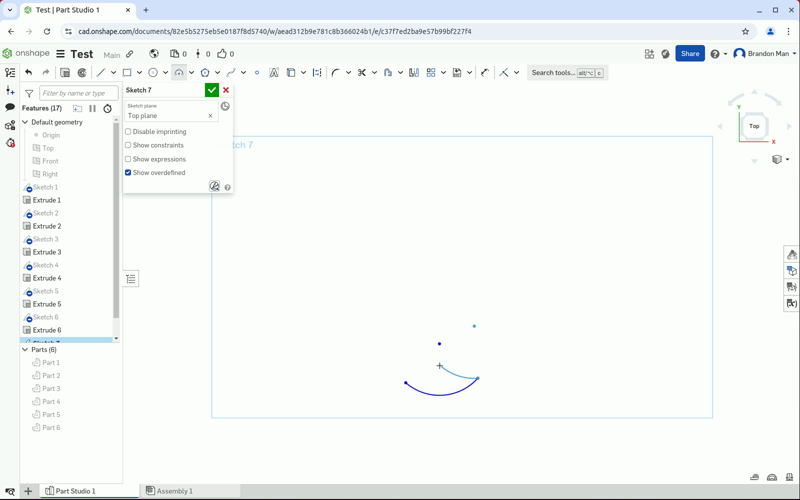
mouse_move(454, 384)
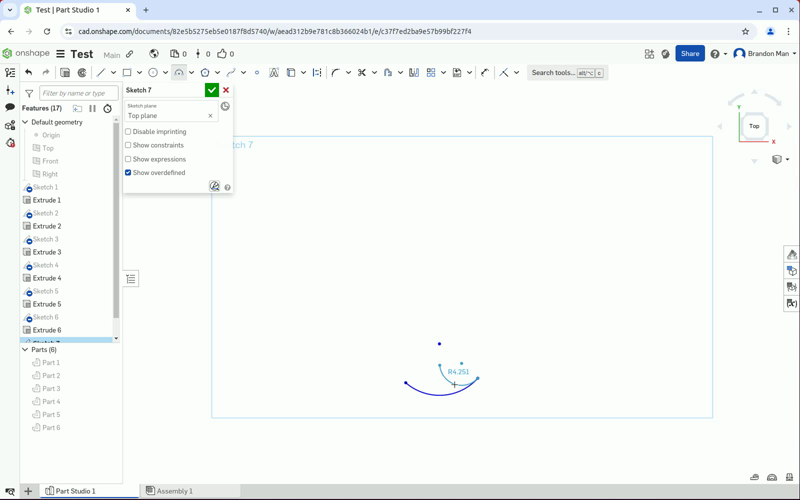
click(454, 384)
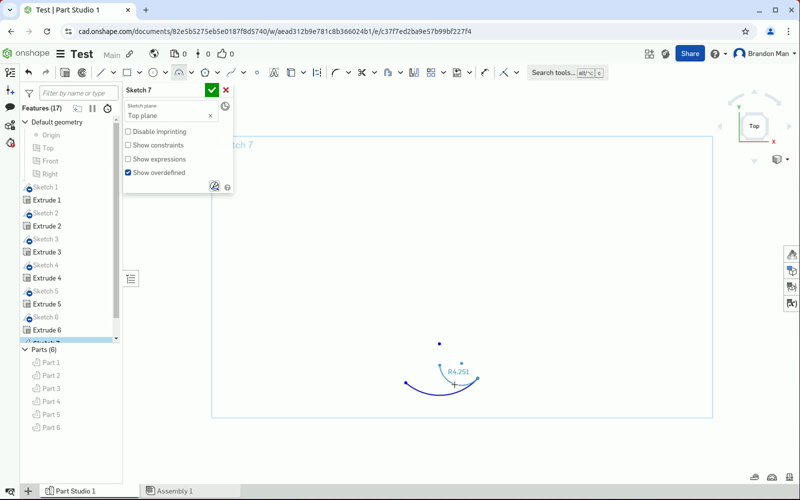
key_up(shift)
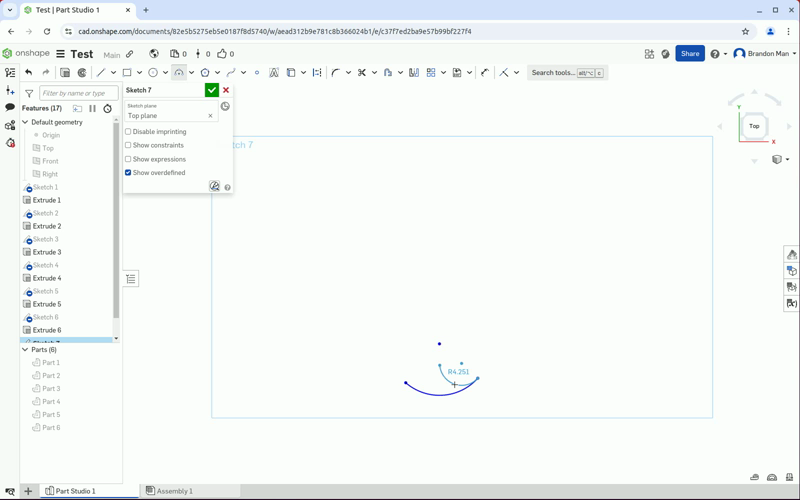
mouse_move(439, 365)
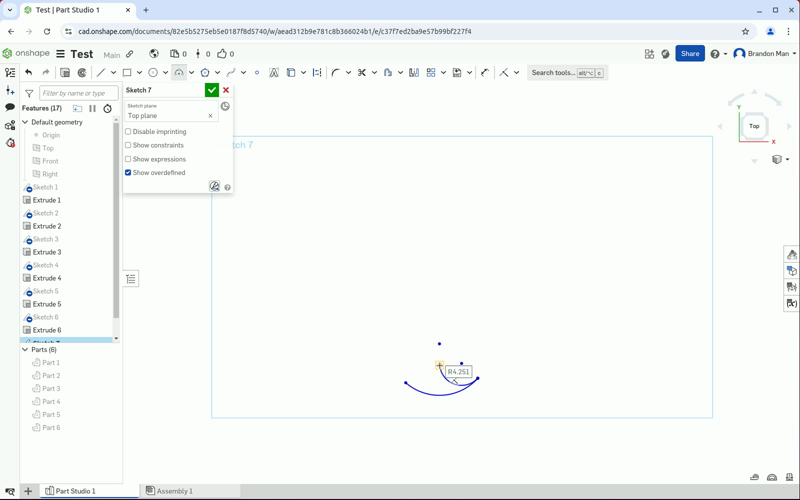
click(439, 365)
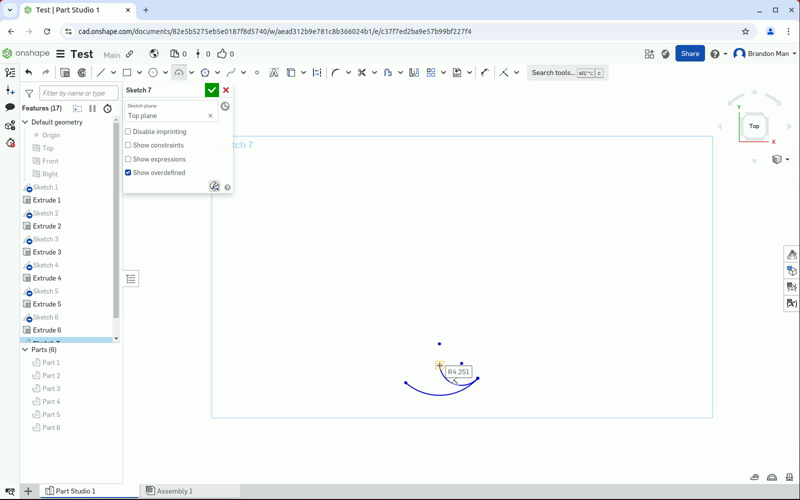
mouse_move(405, 382)
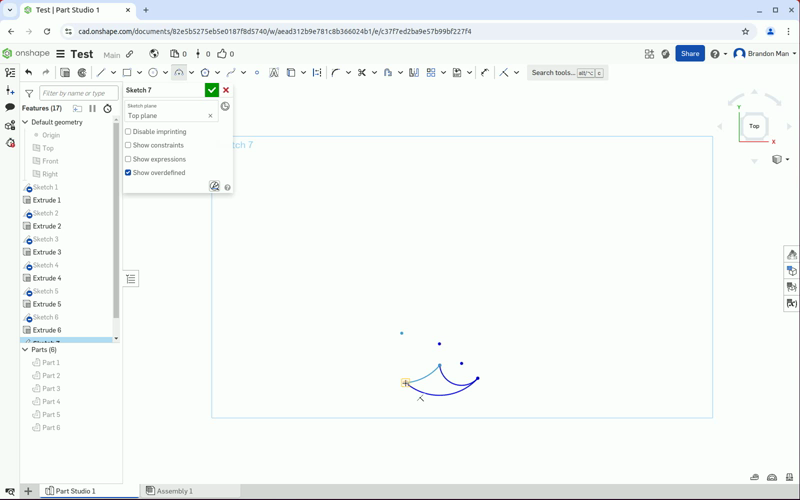
click(405, 382)
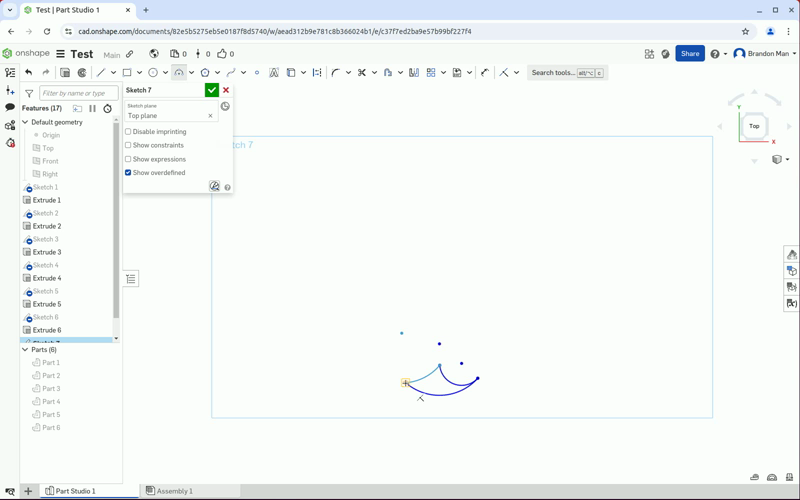
key_down(shift)
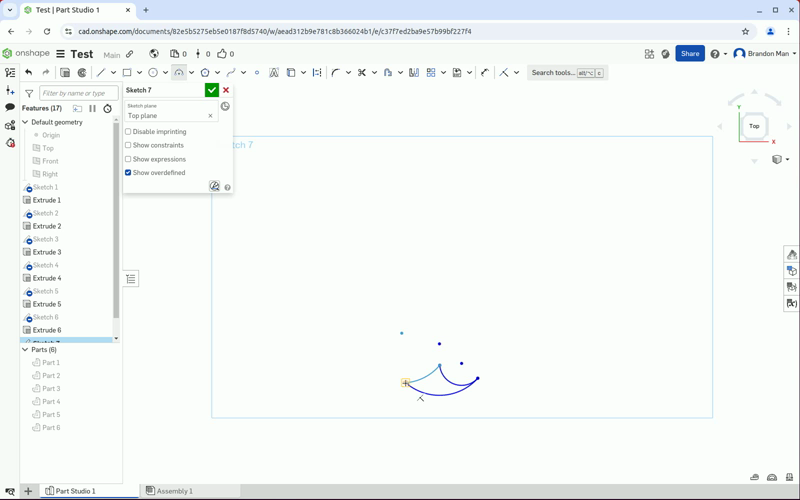
mouse_move(424, 376)
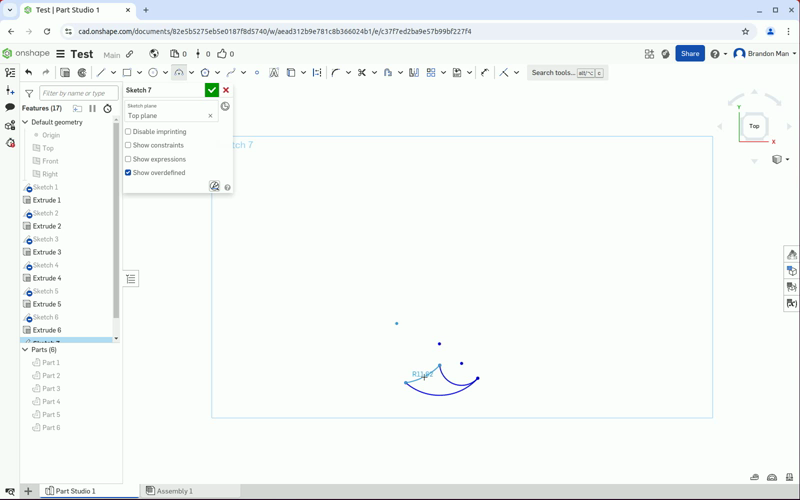
click(424, 376)
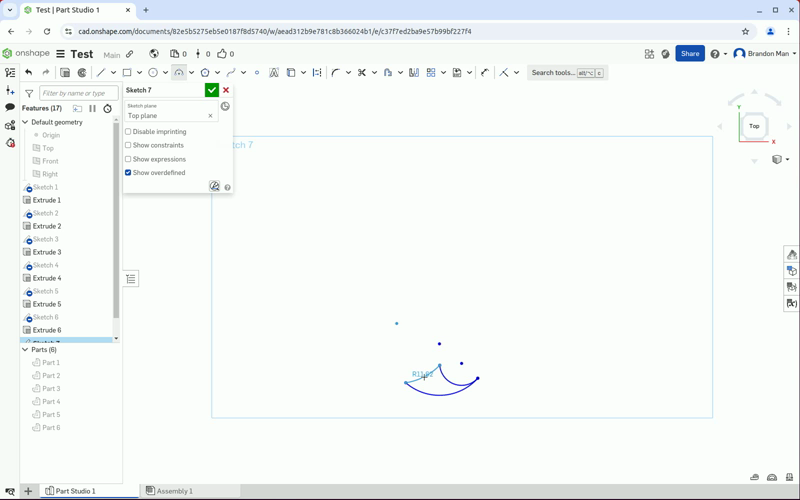
key_up(shift)
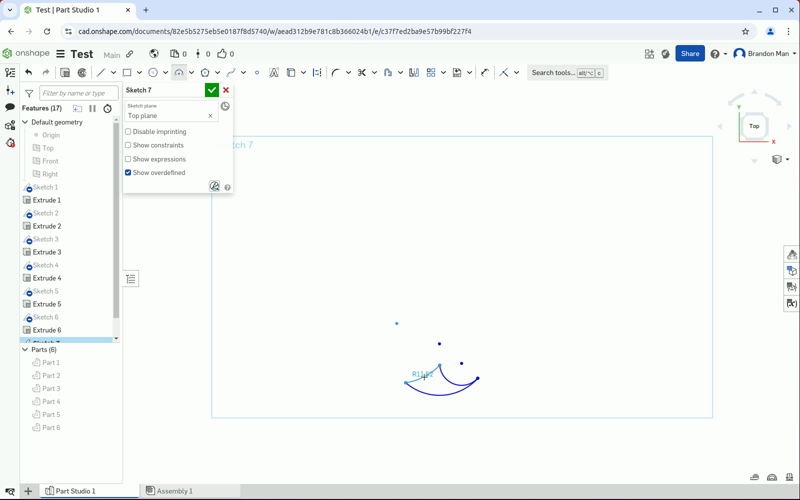
key(esc)
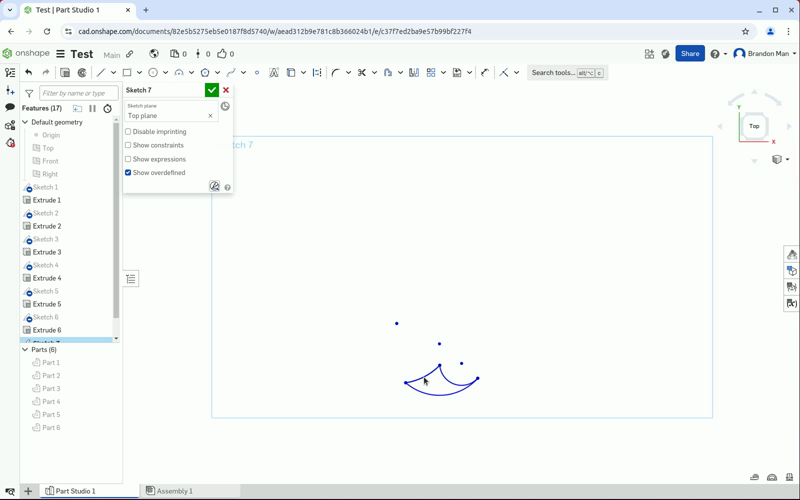
mouse_move(441, 389)
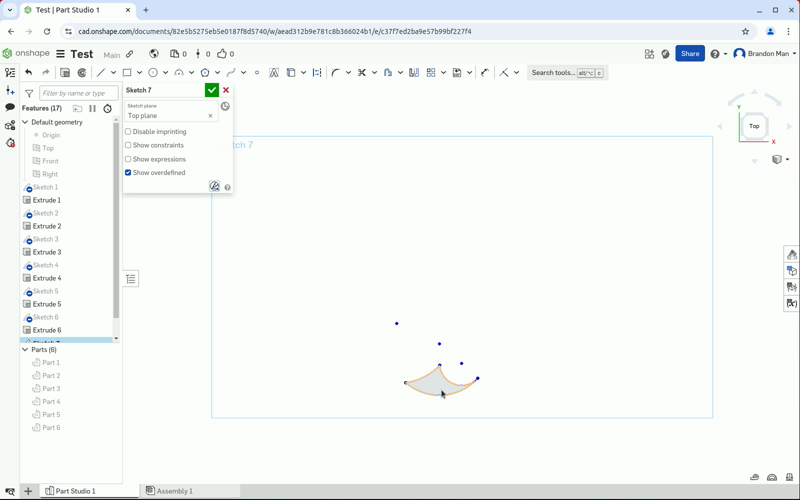
scroll(6)
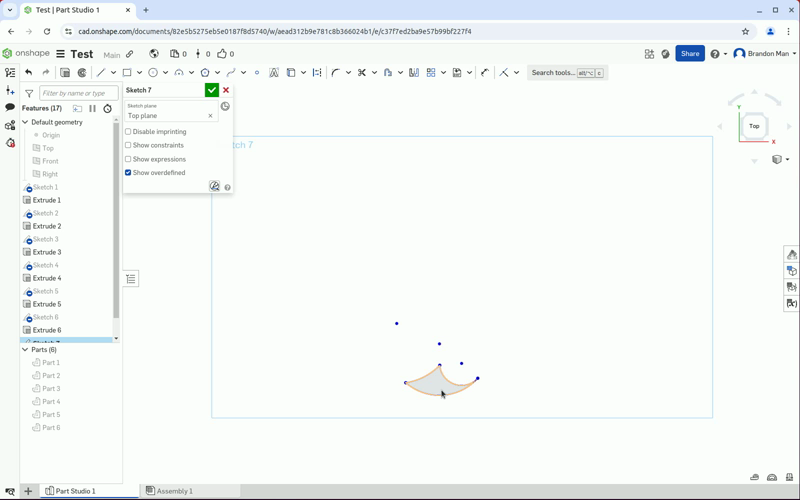
scroll(6)
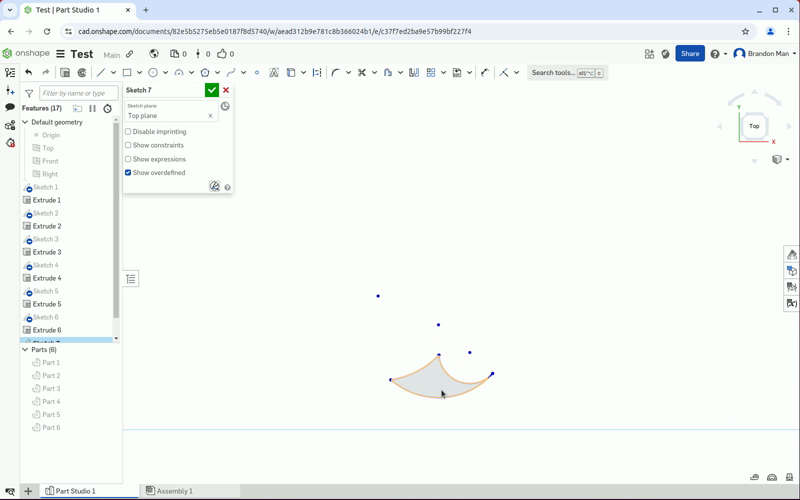
scroll(6)
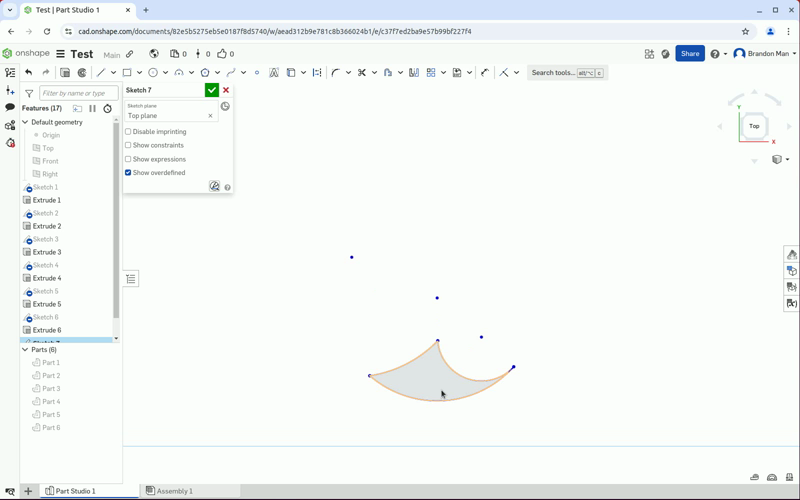
scroll(6)
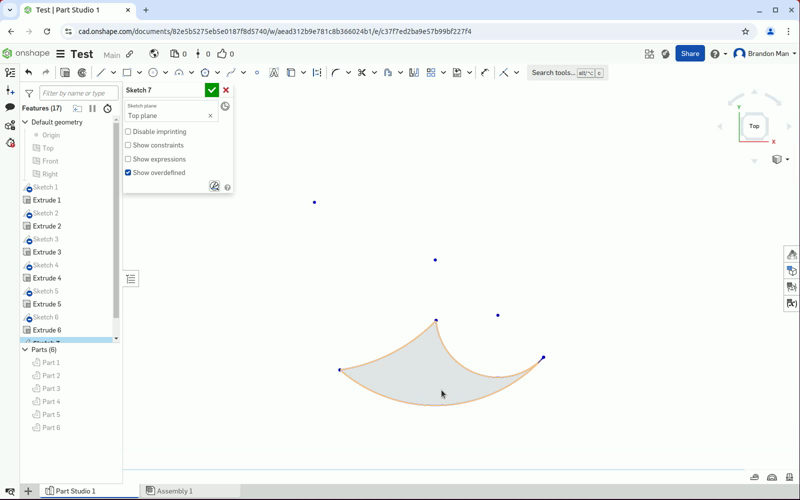
scroll(6)
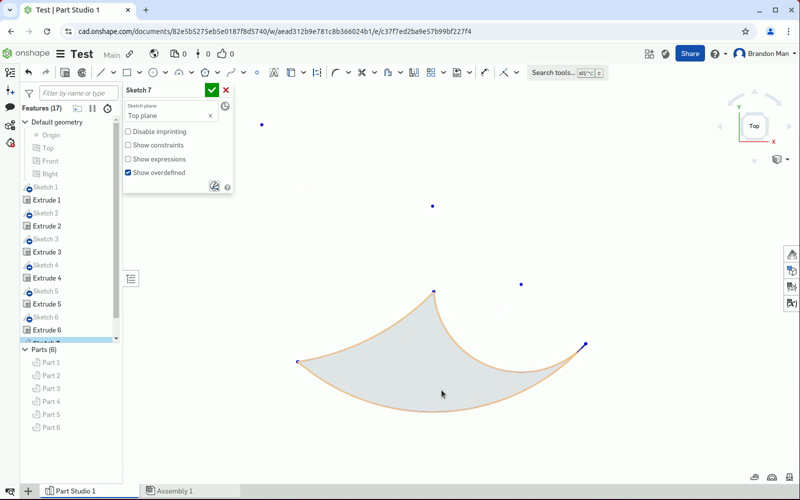
scroll(6)
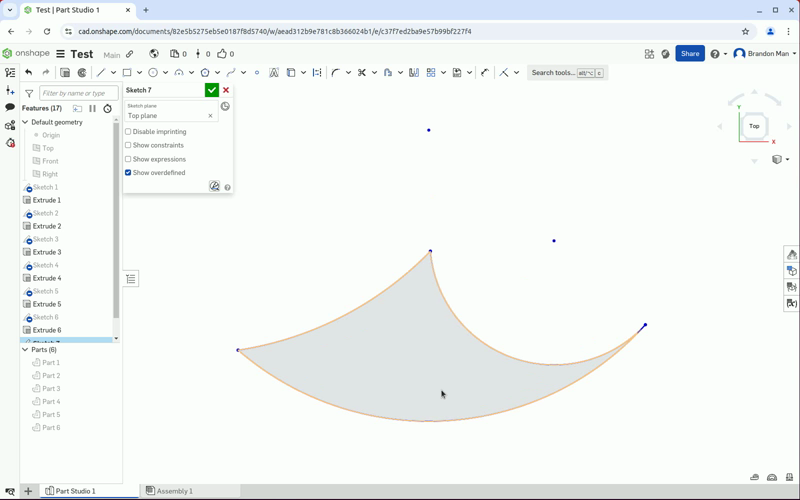
scroll(6)
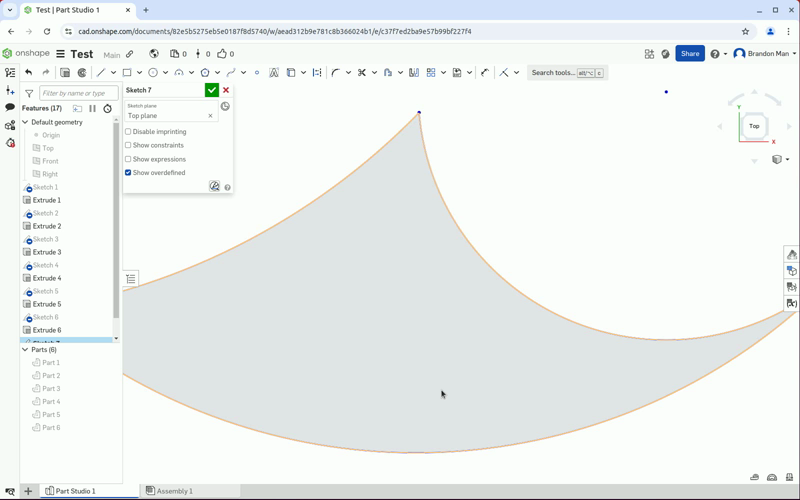
click(441, 389)
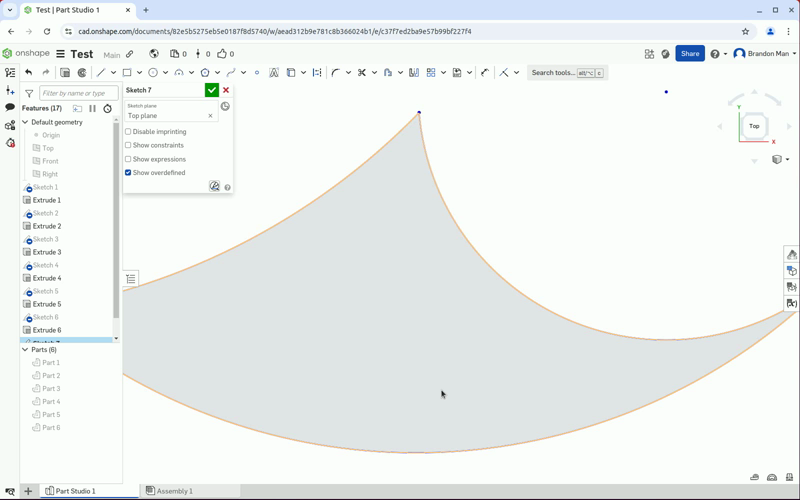
scroll(-6)
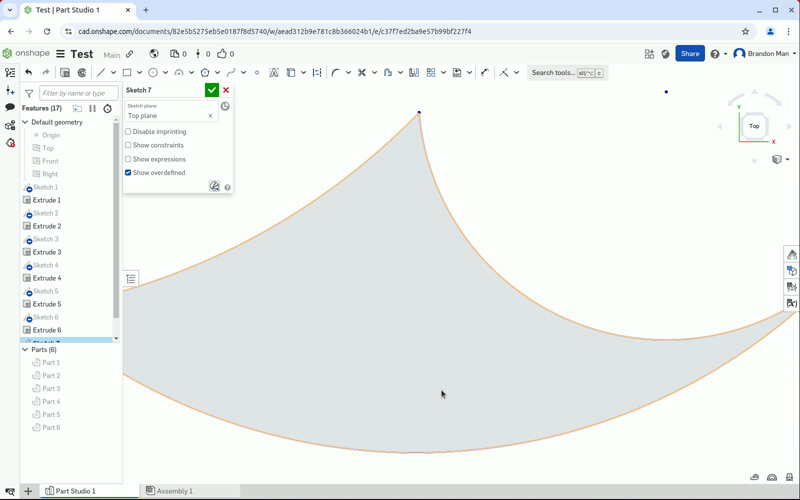
scroll(-6)
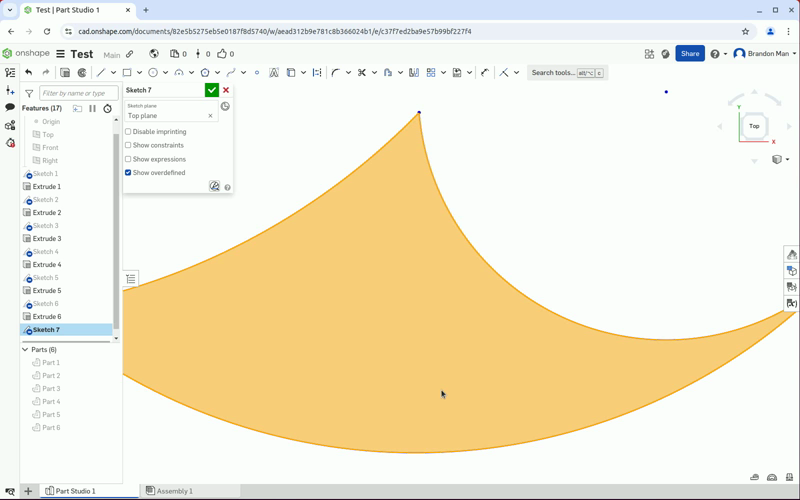
scroll(-6)
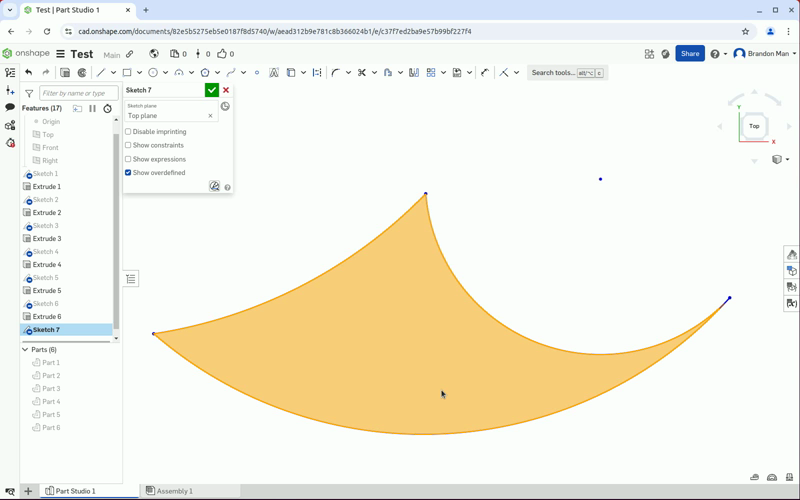
scroll(-6)
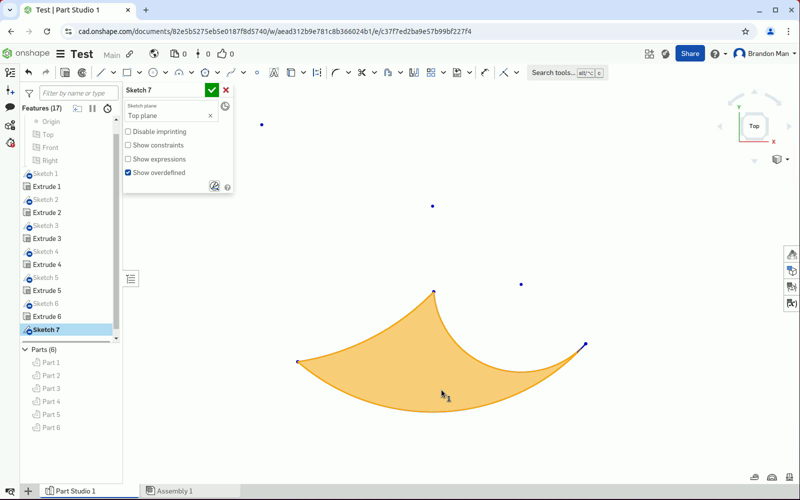
scroll(-6)
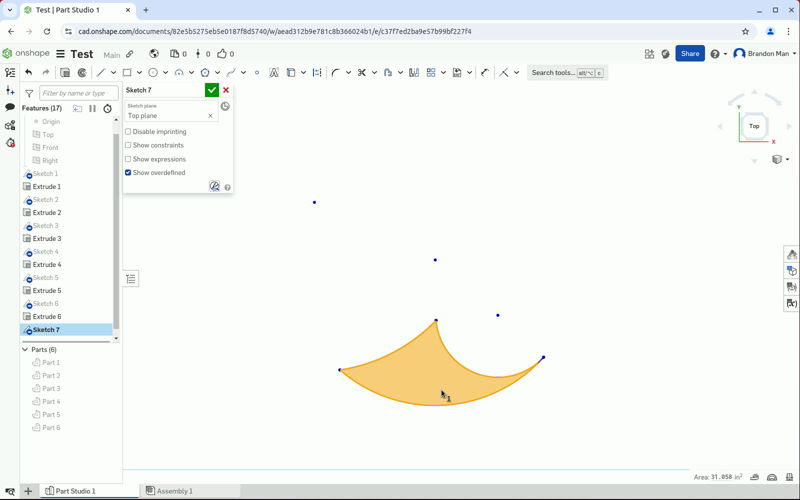
scroll(-6)
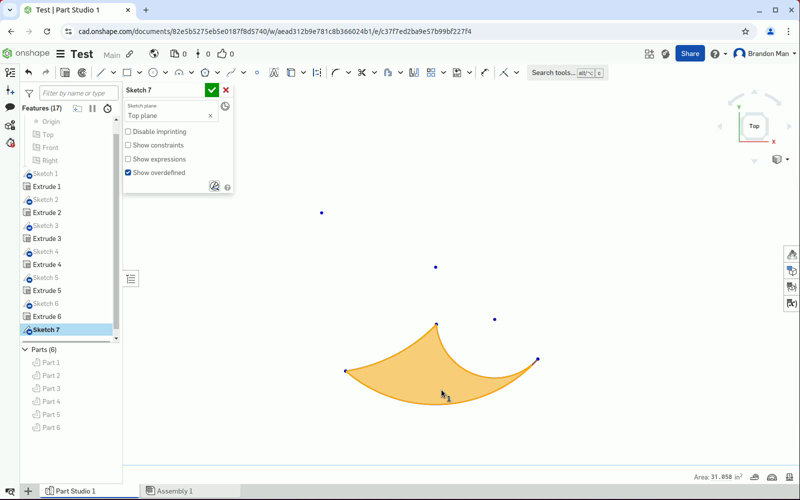
scroll(-6)
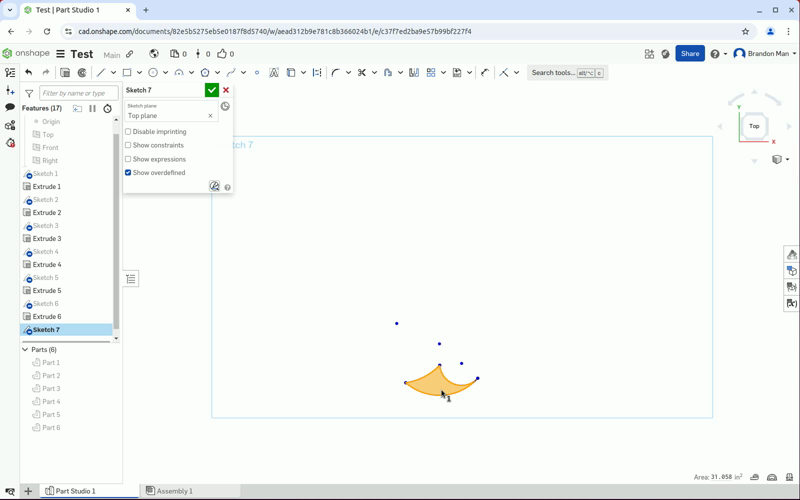
mouse_move(73, 352)
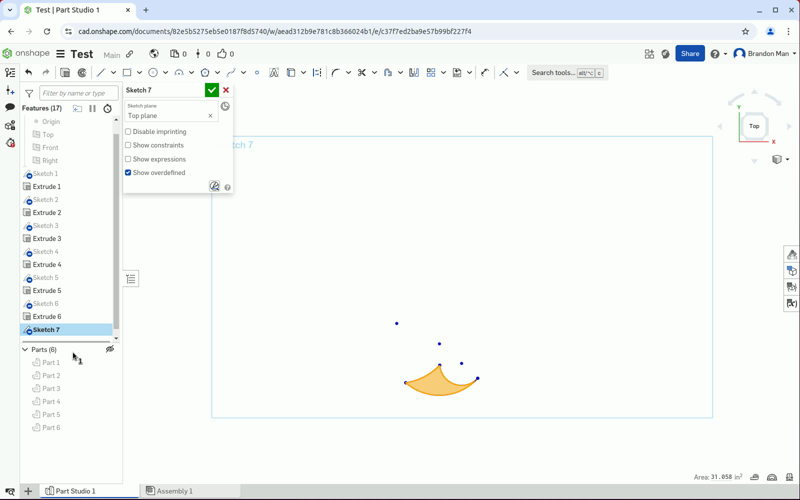
key(shift+y)
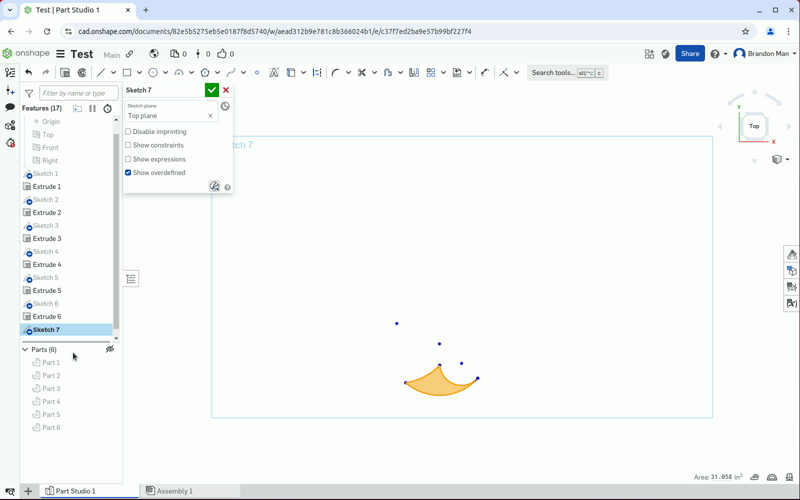
key(shift+e)
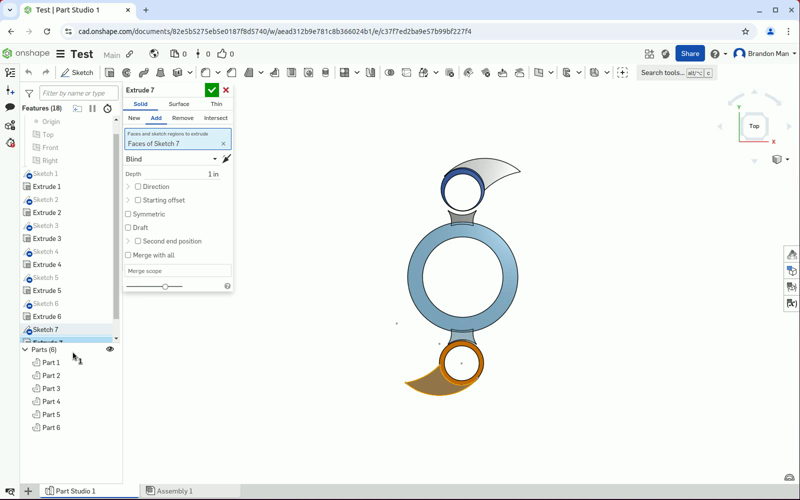
mouse_move(143, 106)
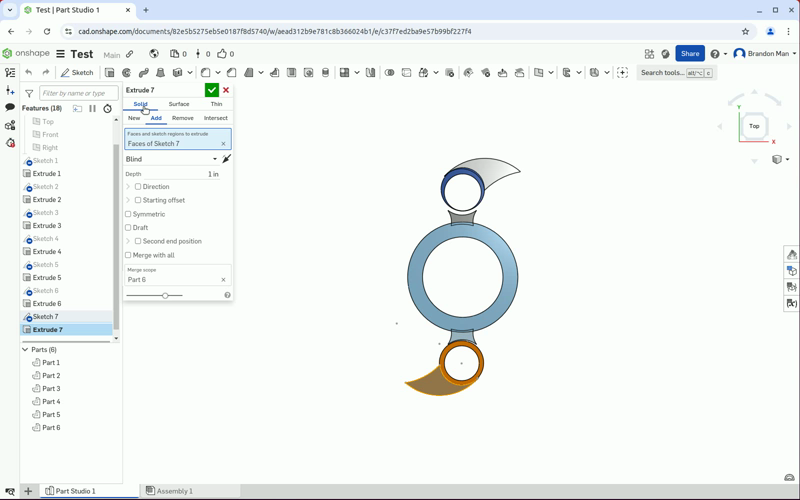
click(143, 106)
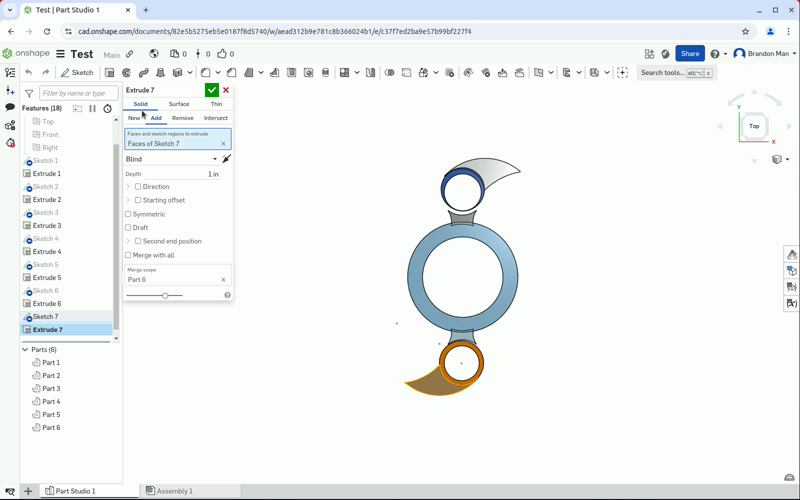
mouse_move(137, 120)
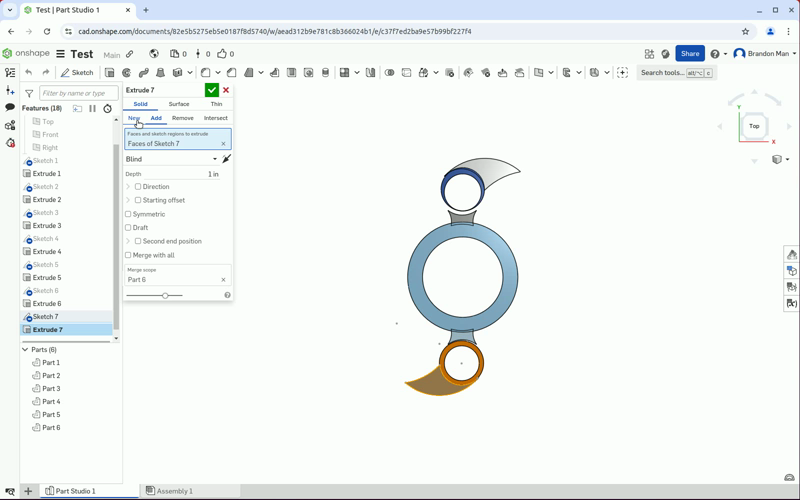
click(137, 120)
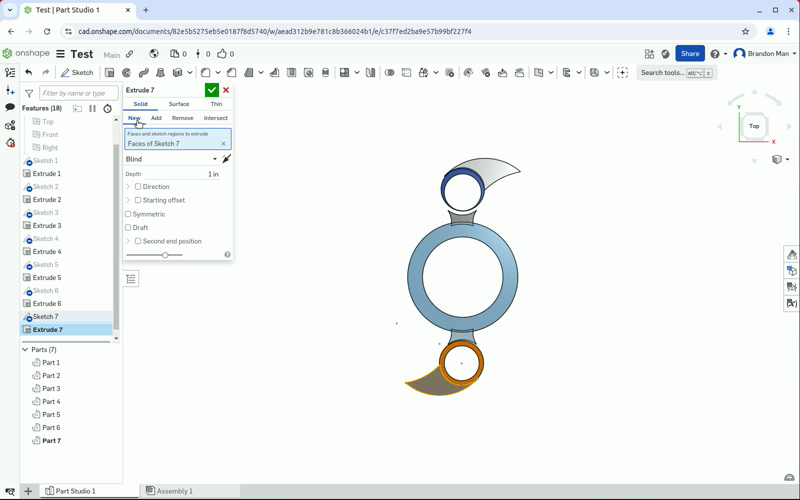
key(tab, 4)
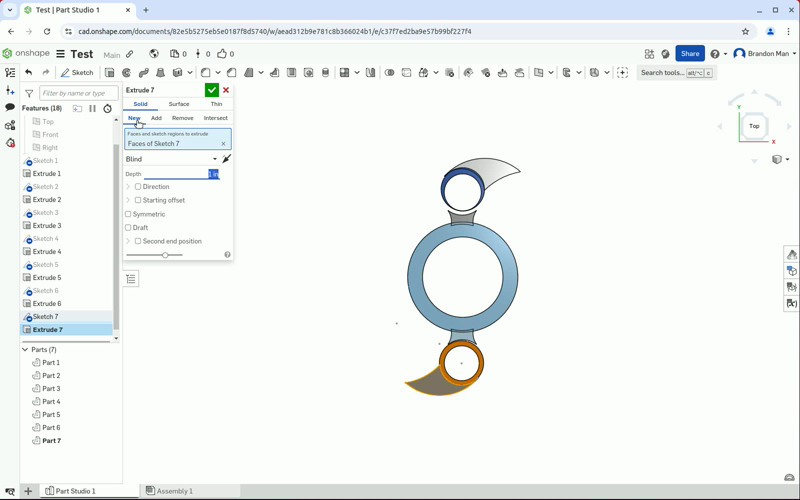
text(4.814)
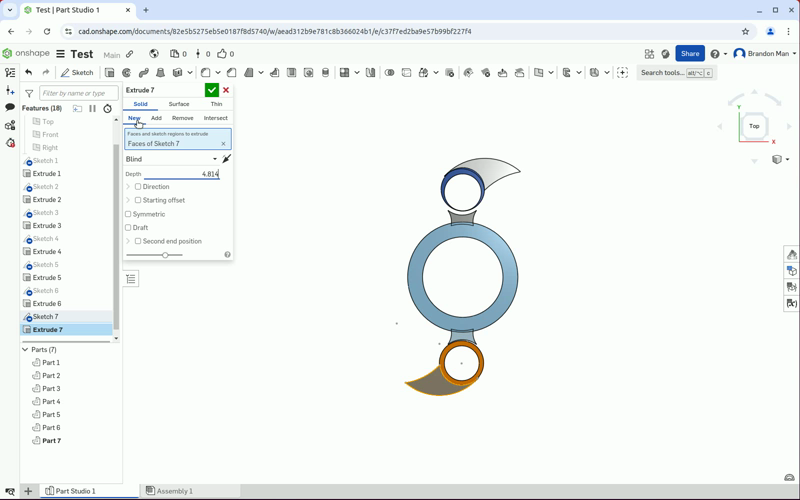
key(enter)
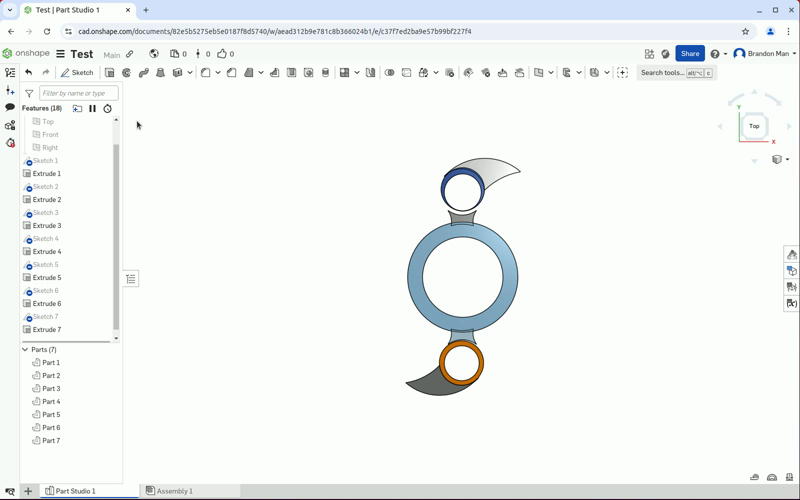
key(shift+h)
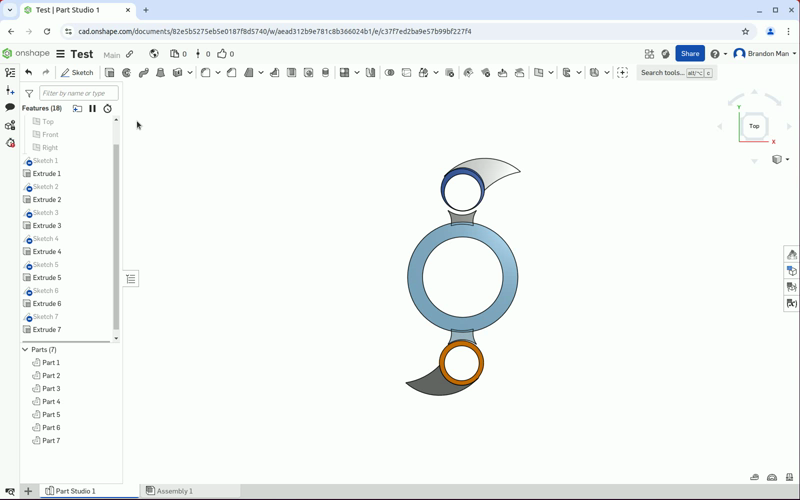
key(shift+h)
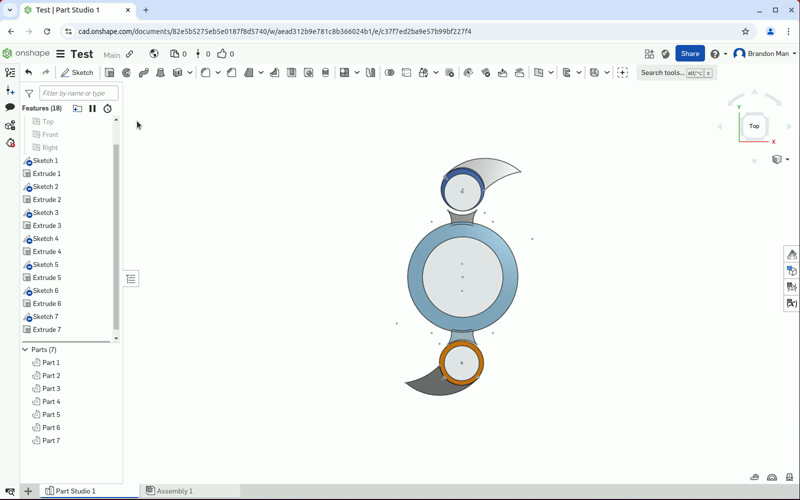
key(shift+7)
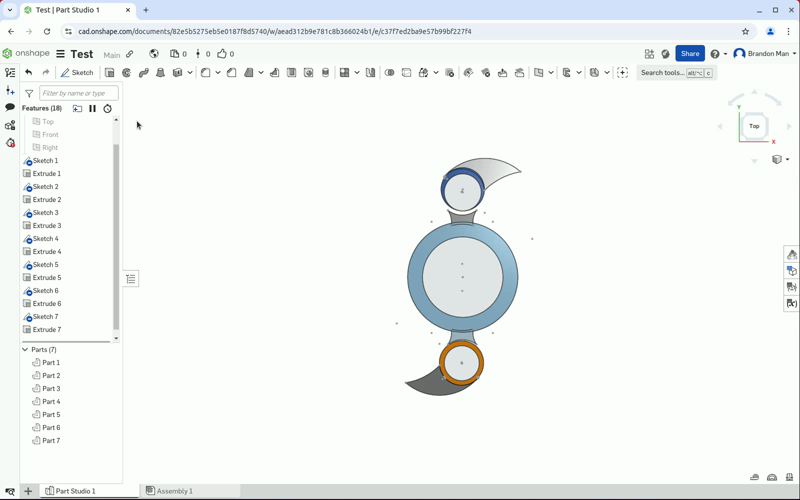
key(up, 3)
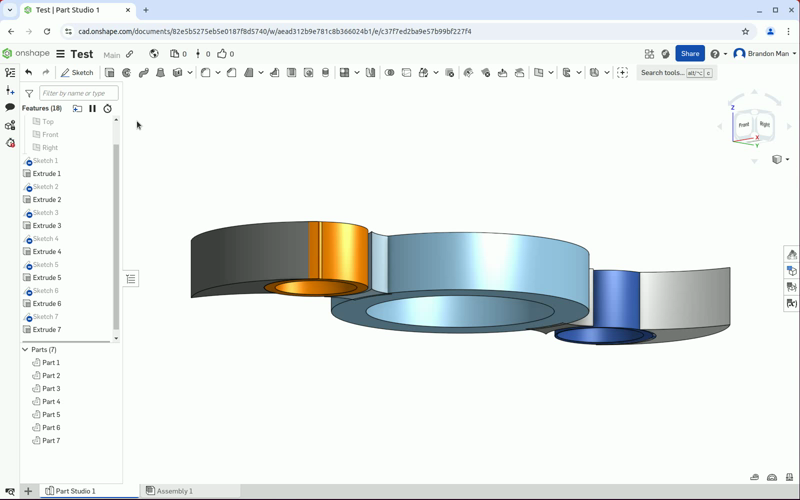
key(left, 3)
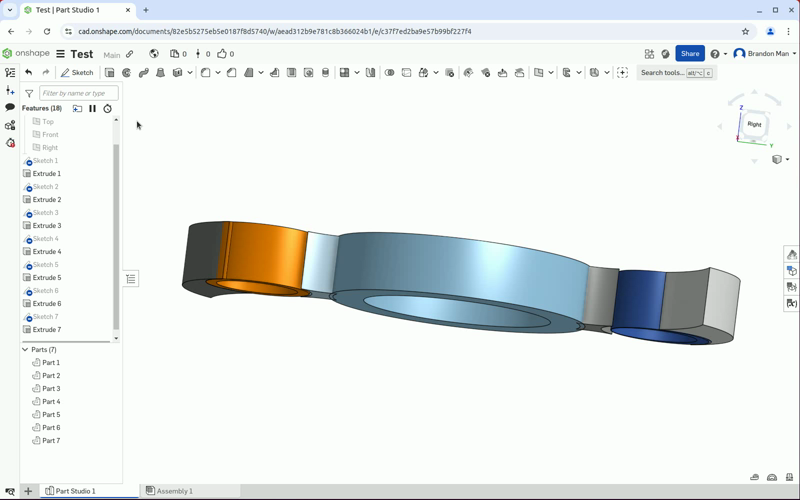
key(right, 3)
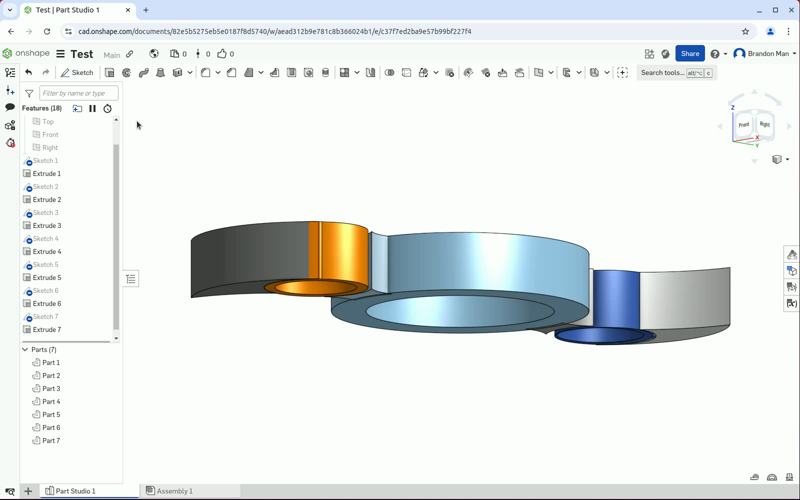
key(down, 3)
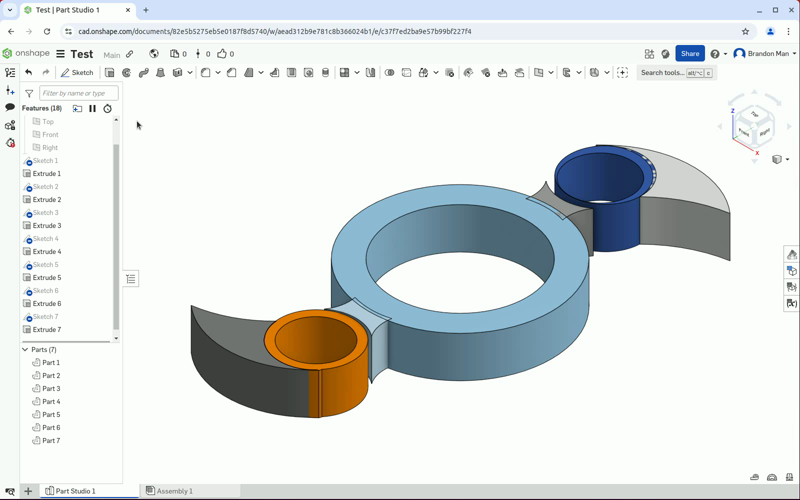
mouse_move(69, 163)
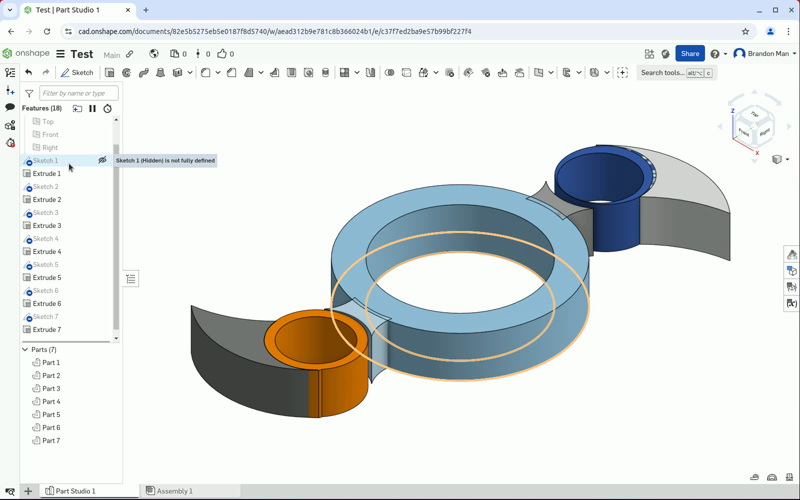
click(69, 163)